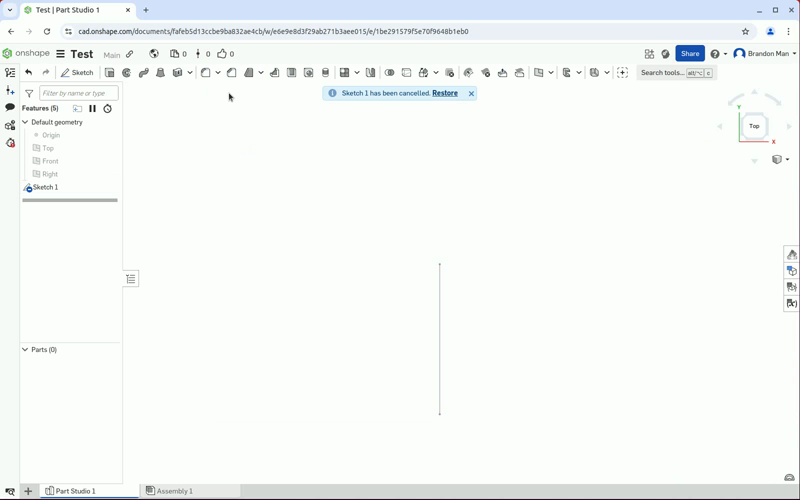
key(shift+h)
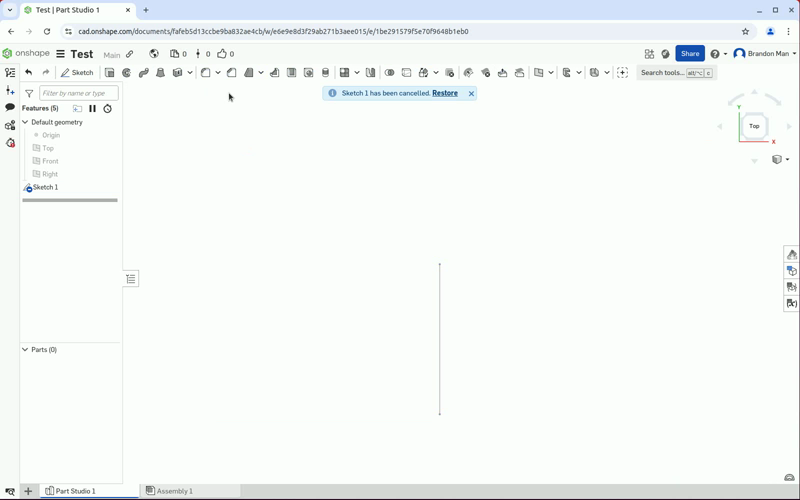
key(shift+s)
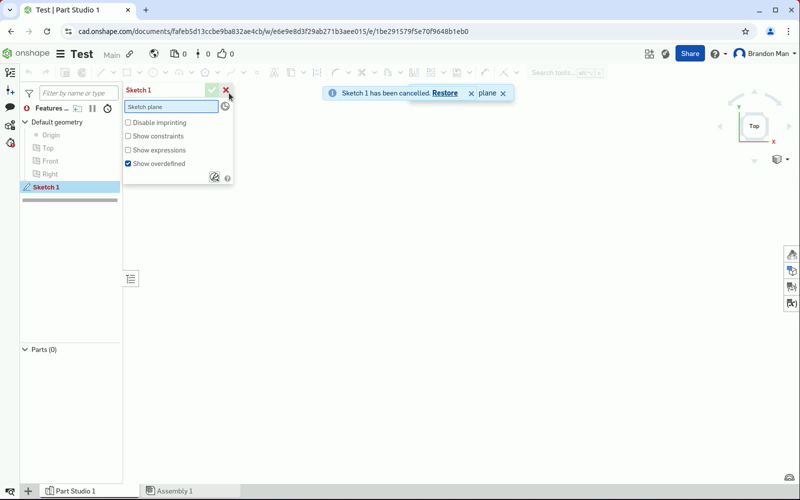
mouse_move(73, 150)
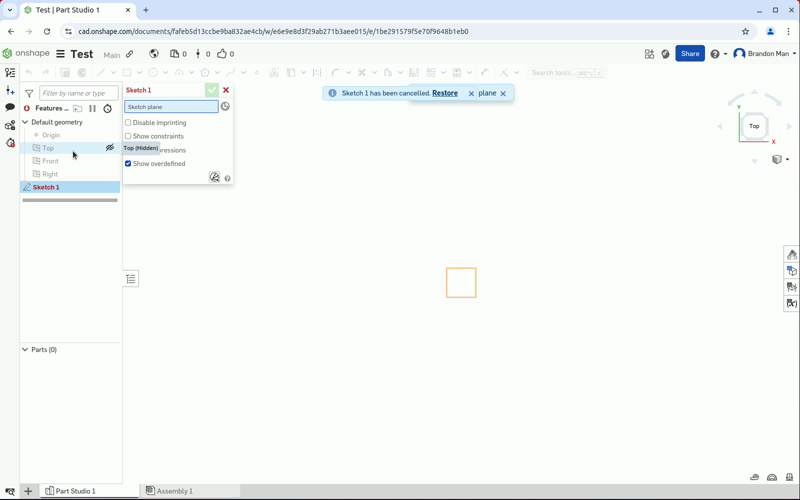
click(73, 150)
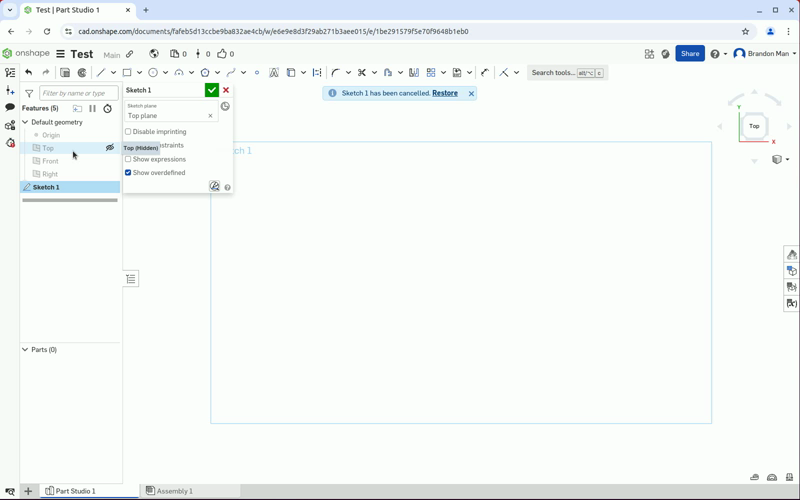
mouse_move(73, 352)
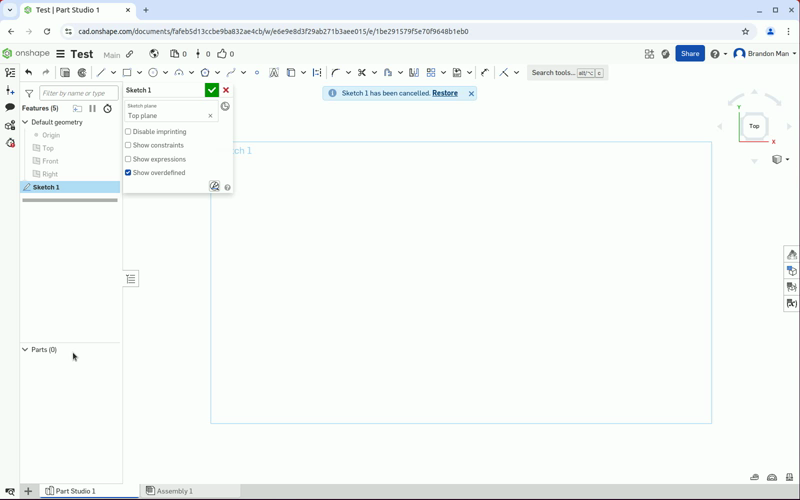
key(y)
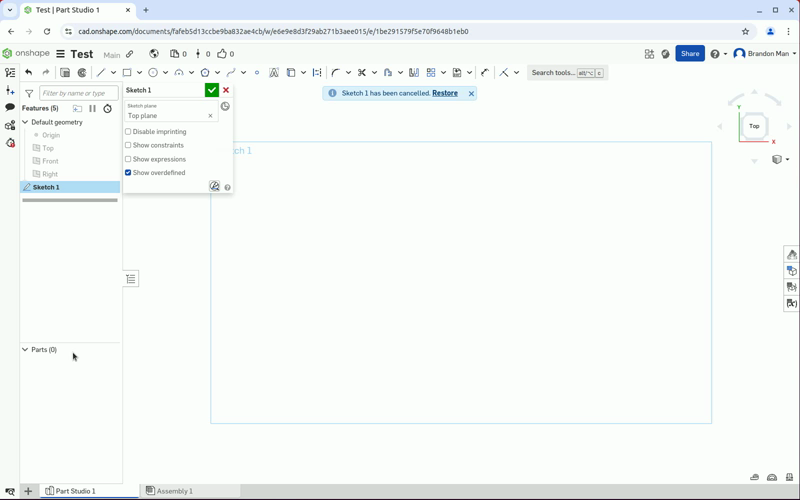
key(l)
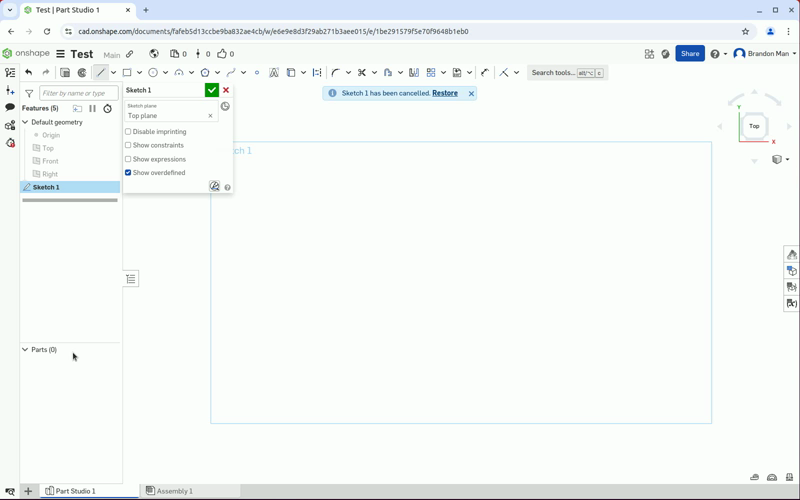
key_down(shift)
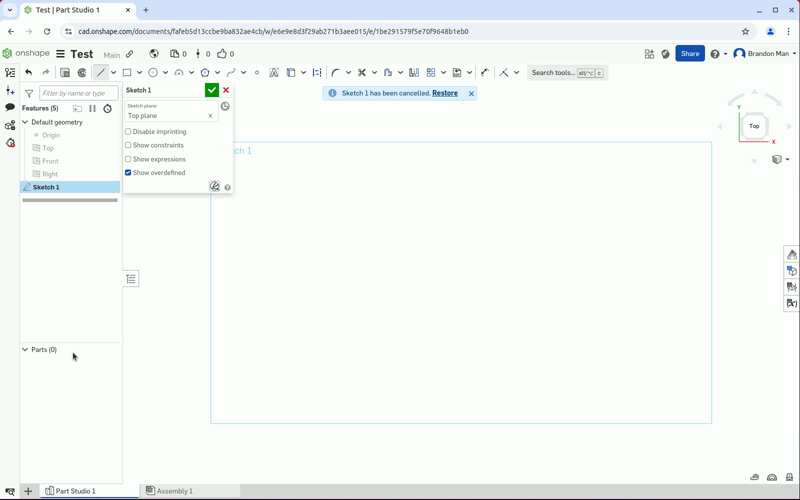
mouse_move(362, 324)
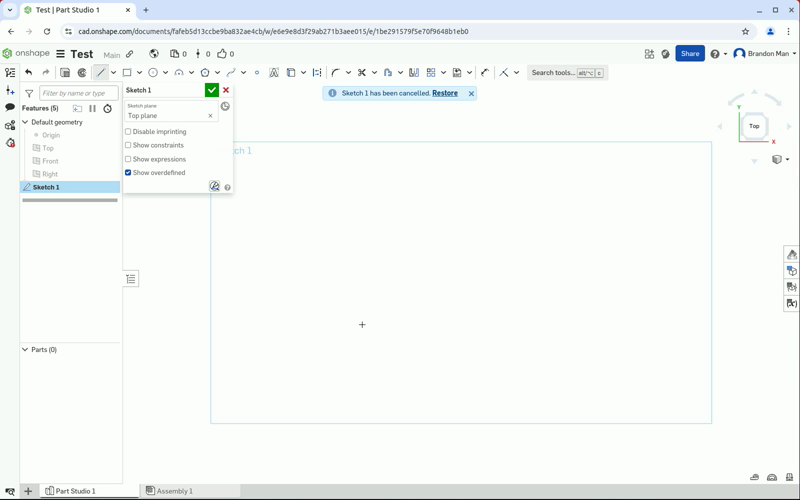
click(362, 324)
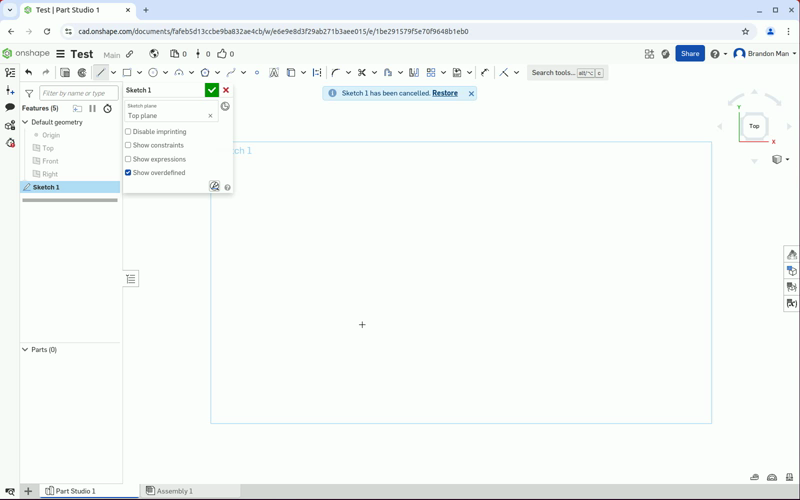
key_up(shift)
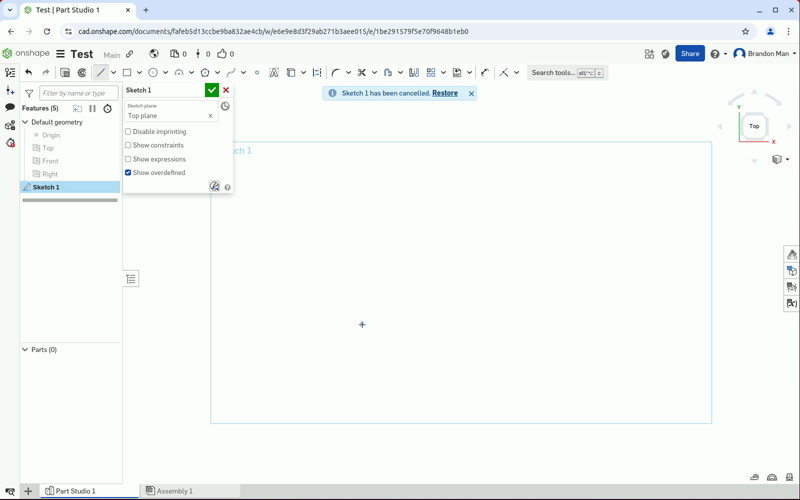
key_down(shift)
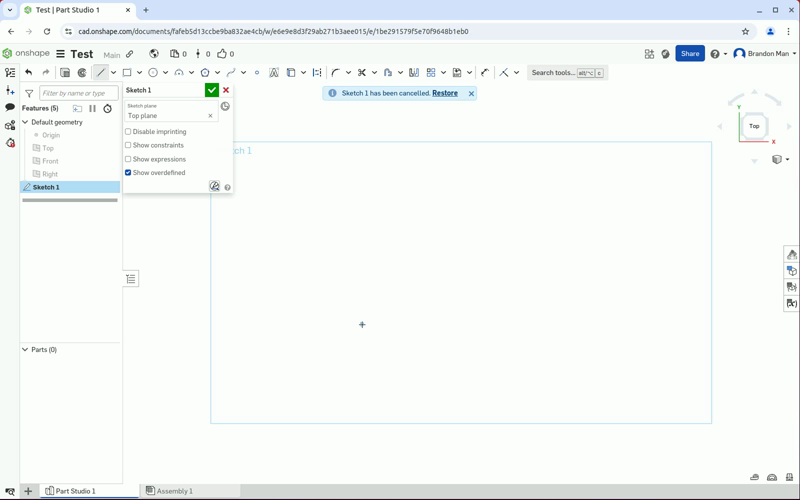
mouse_move(496, 324)
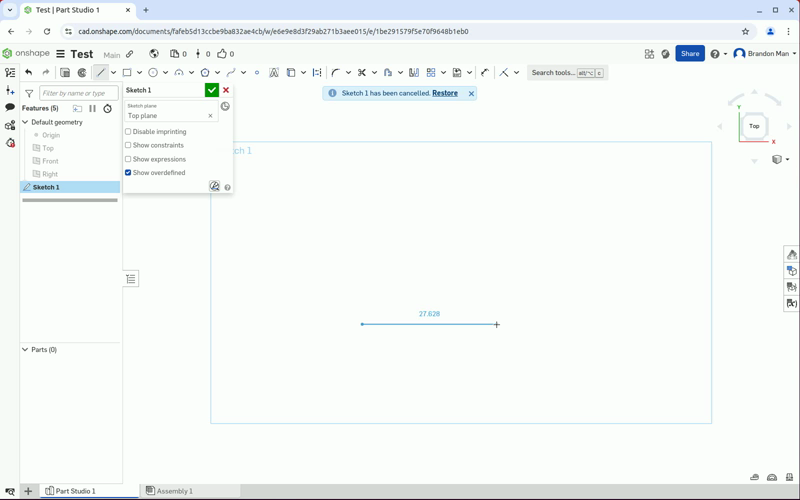
click(496, 324)
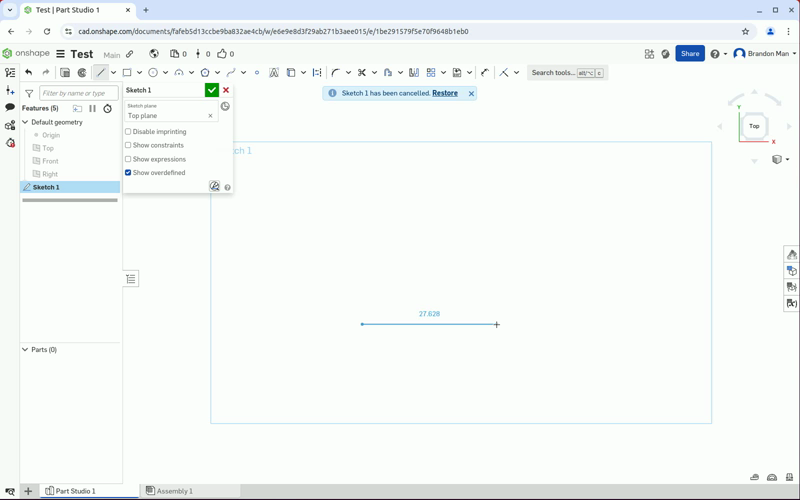
key_up(shift)
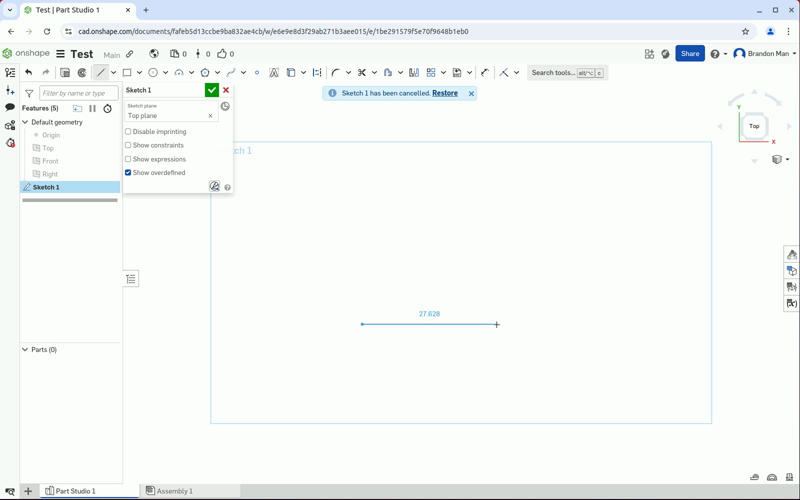
key(esc)
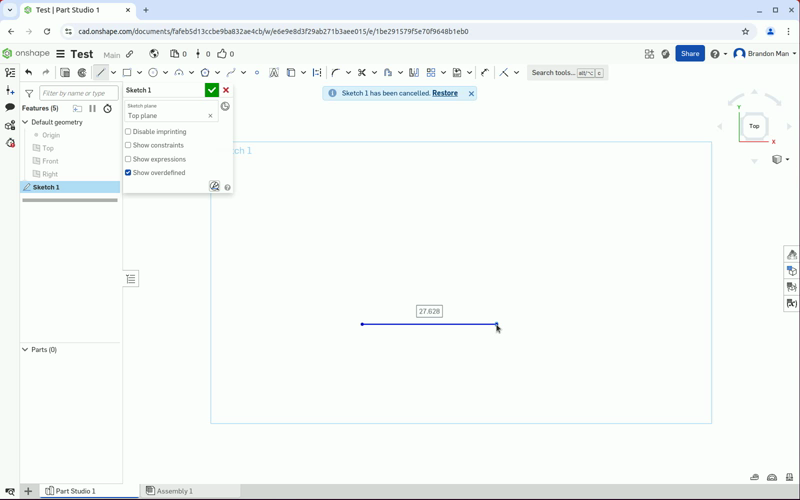
key(a)
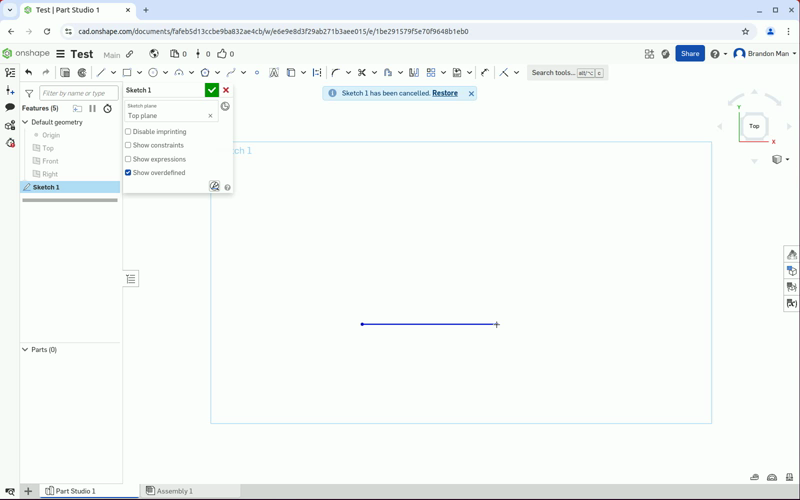
mouse_move(496, 324)
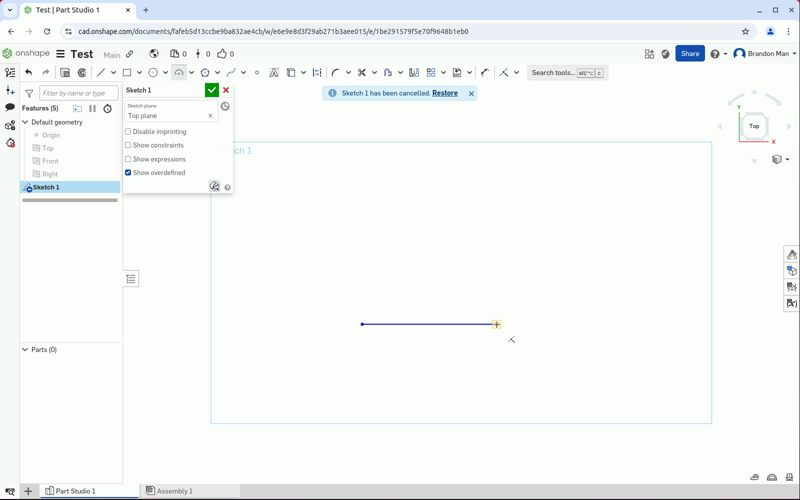
click(496, 324)
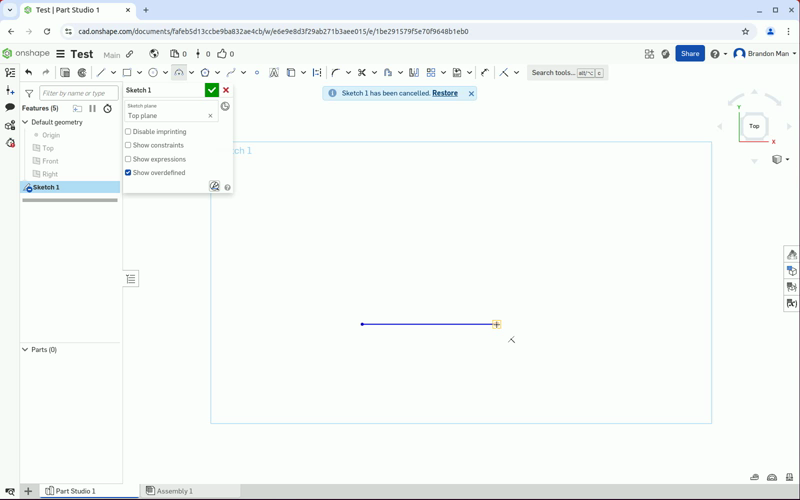
key_down(shift)
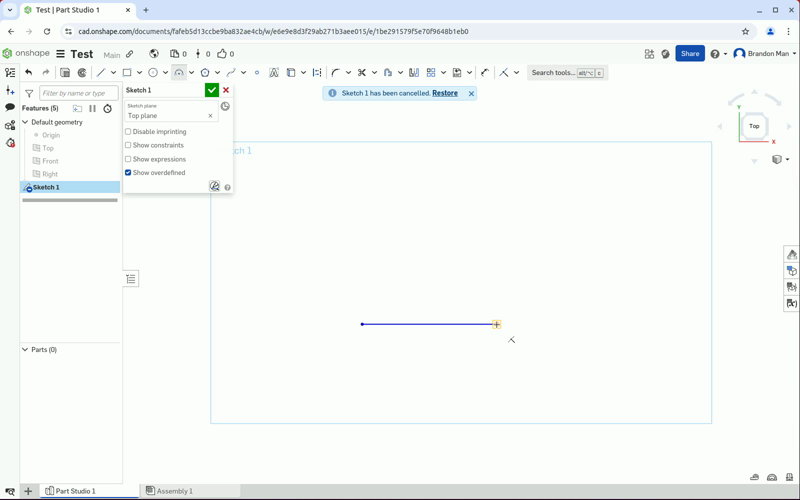
mouse_move(502, 183)
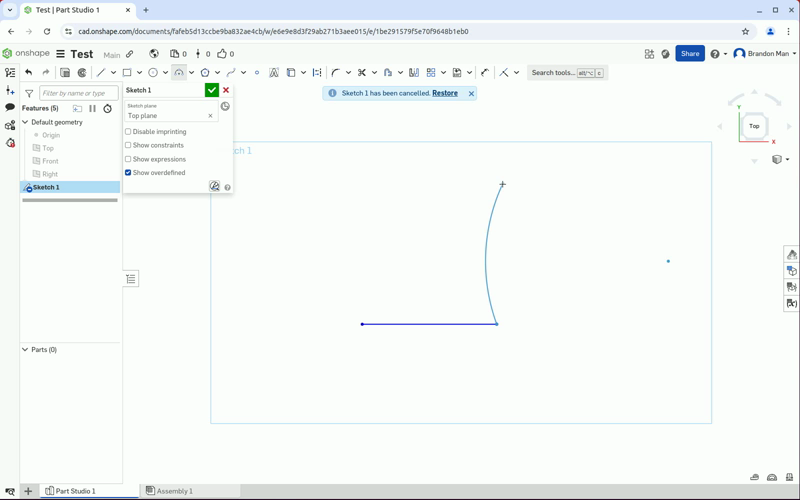
click(502, 183)
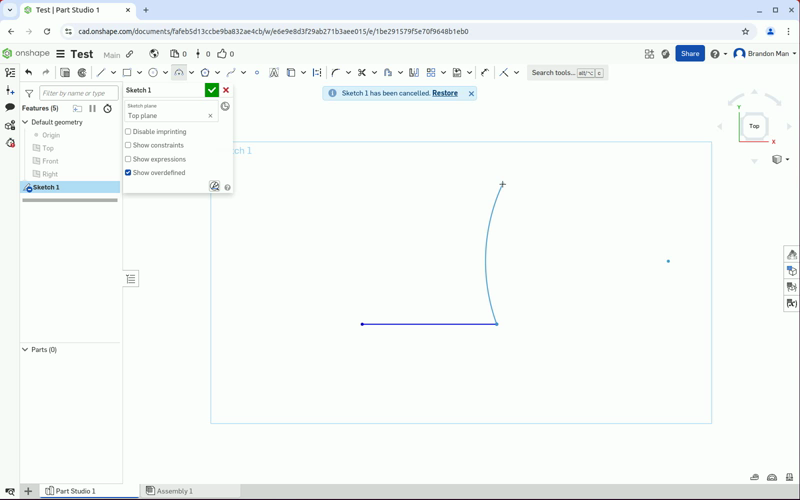
mouse_move(431, 250)
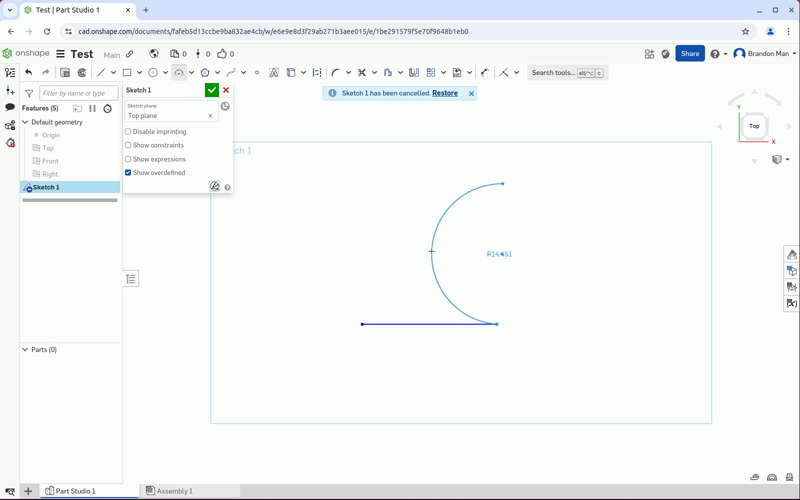
click(431, 250)
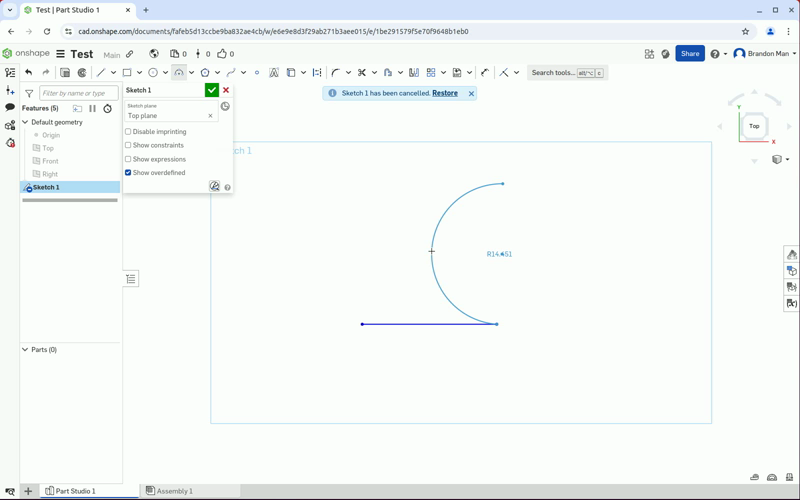
key_up(shift)
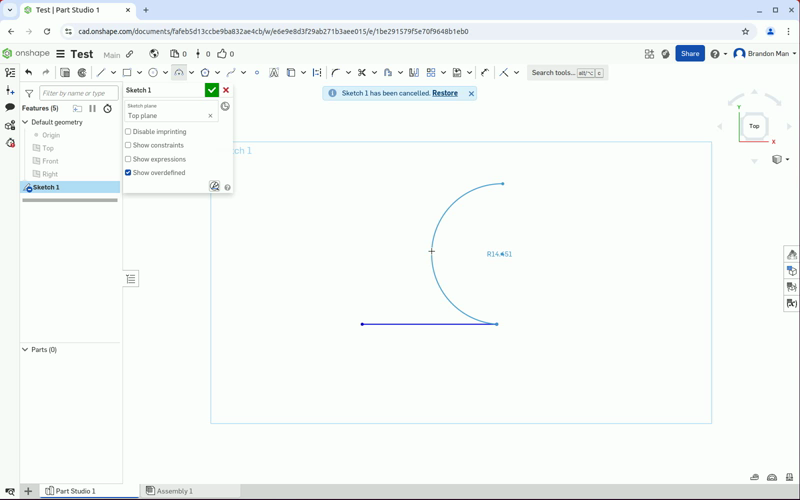
key(esc)
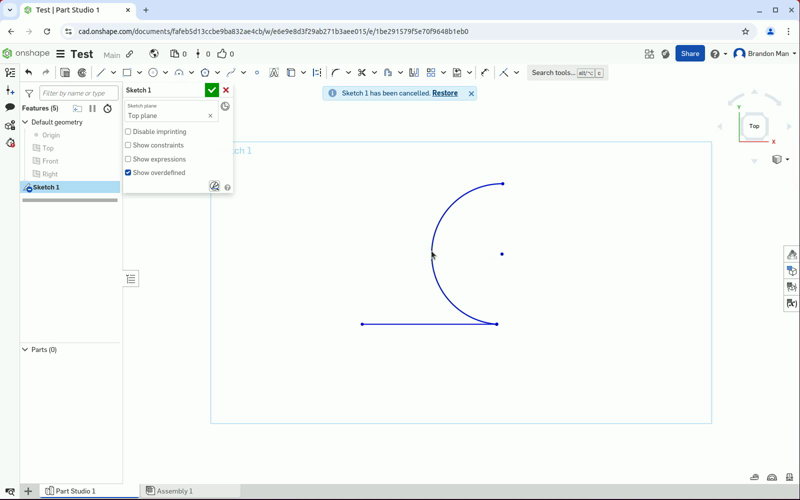
key(l)
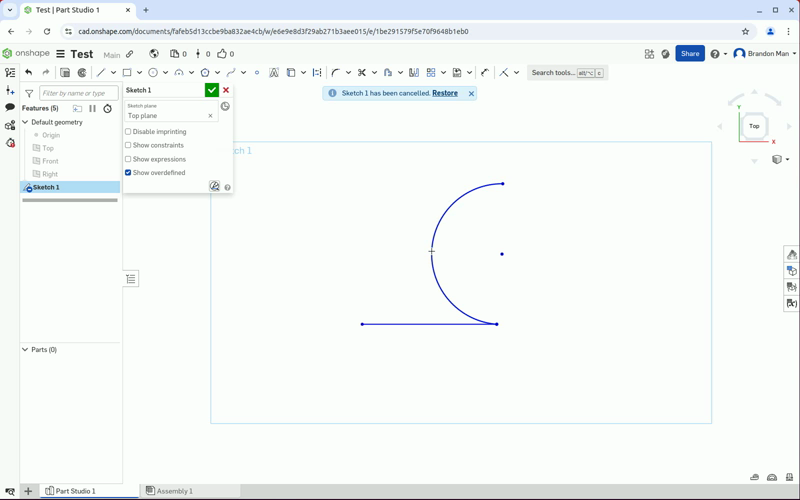
mouse_move(502, 183)
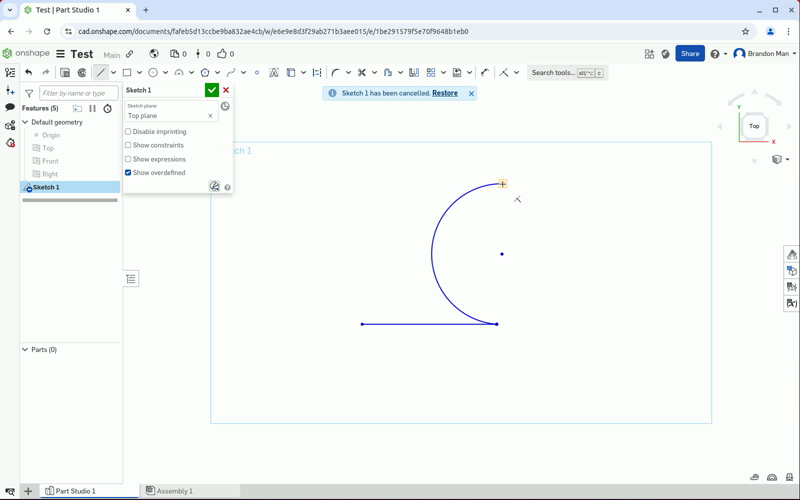
click(502, 183)
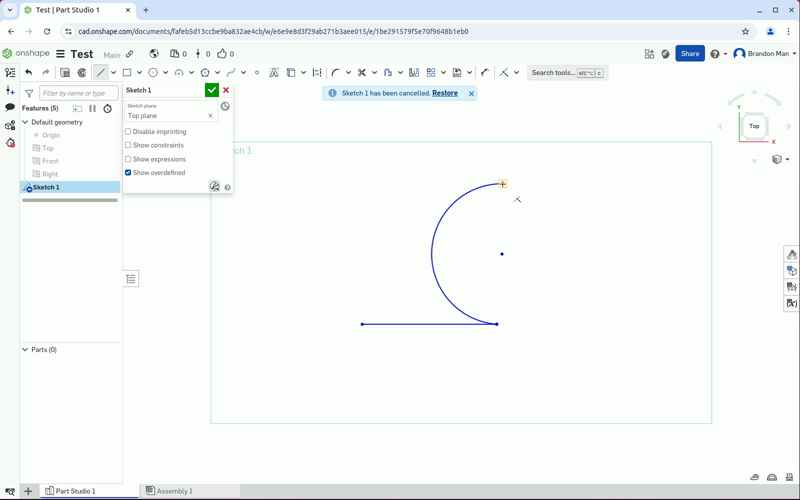
key_down(shift)
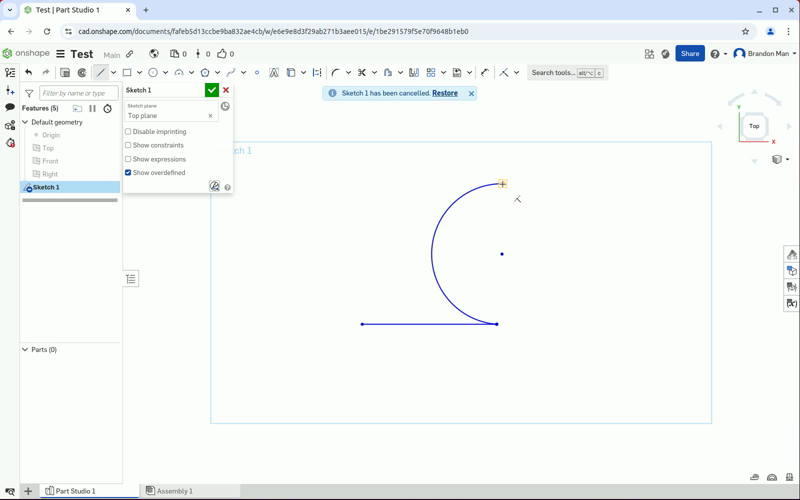
mouse_move(362, 183)
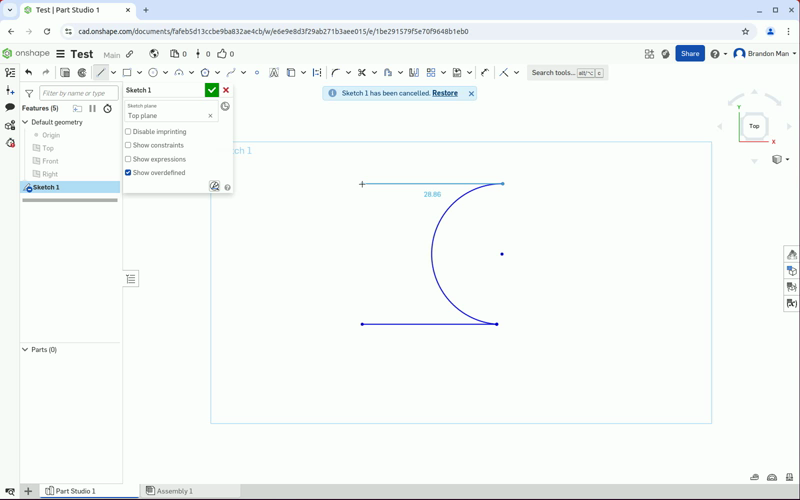
click(362, 183)
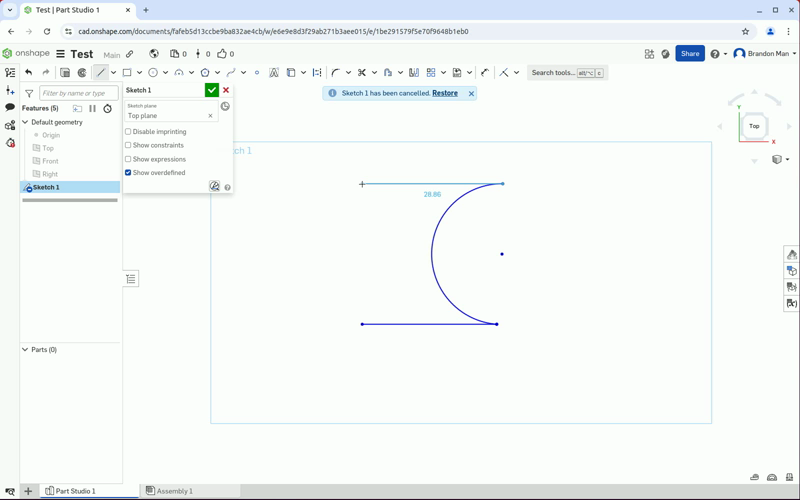
key_up(shift)
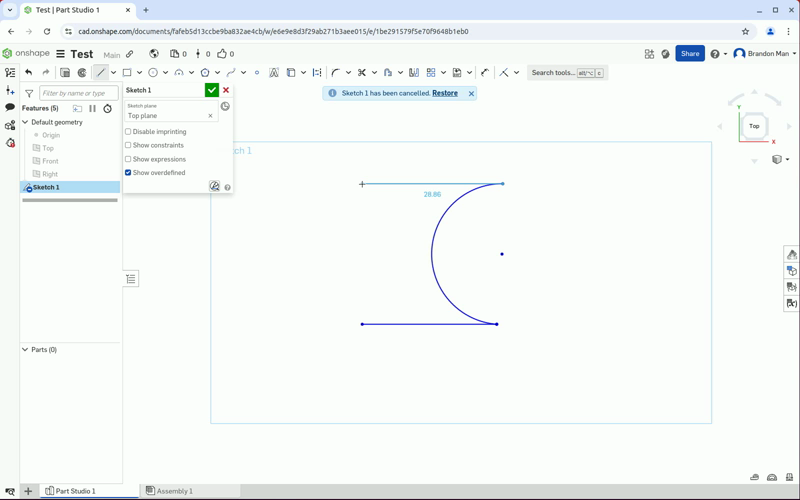
key_down(shift)
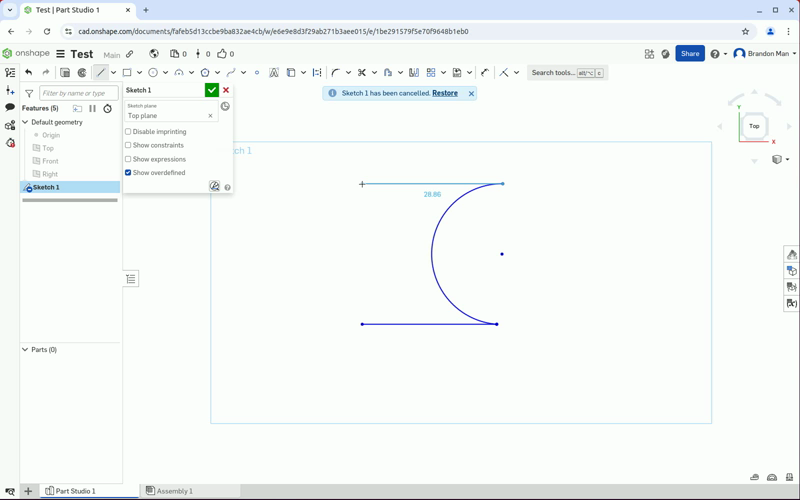
mouse_move(362, 324)
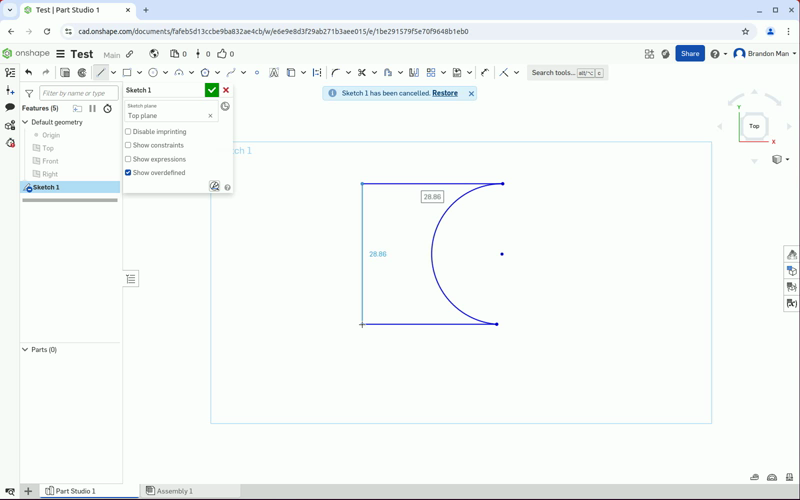
key_up(shift)
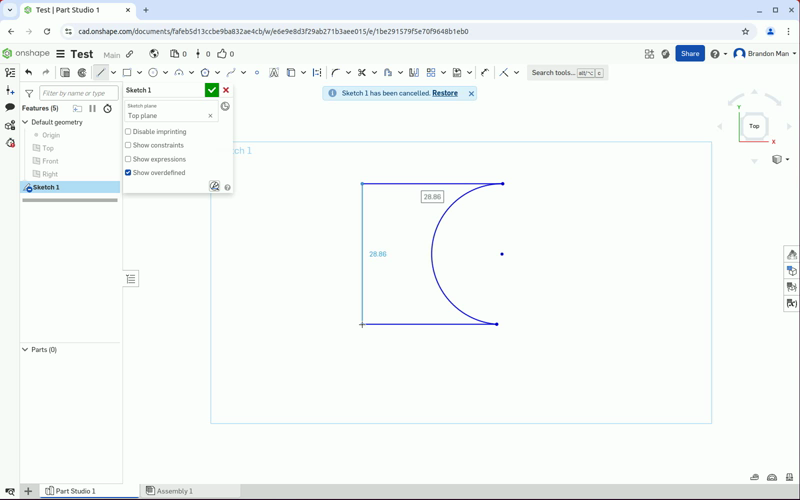
click(362, 324)
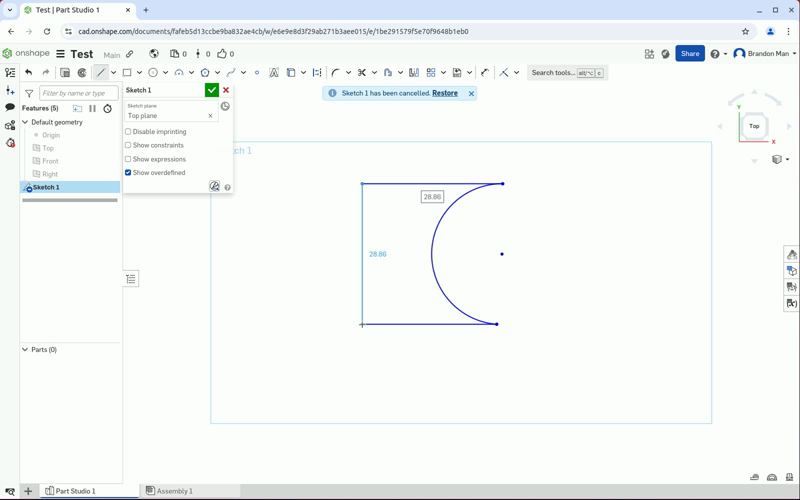
key(esc)
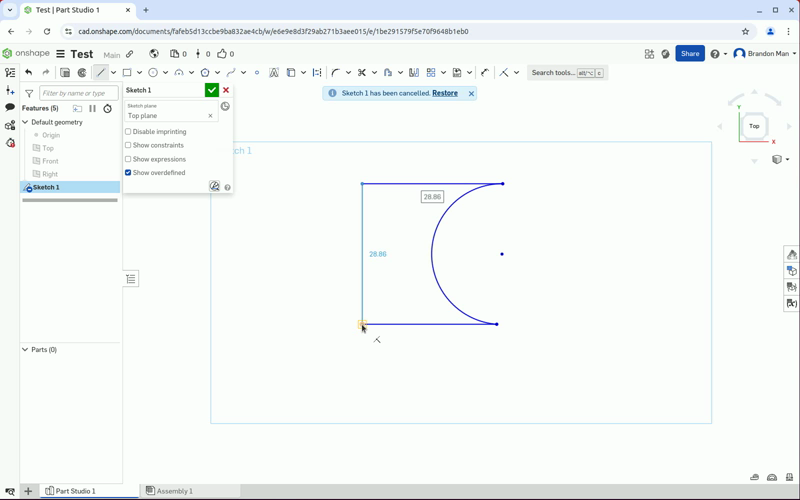
mouse_move(423, 215)
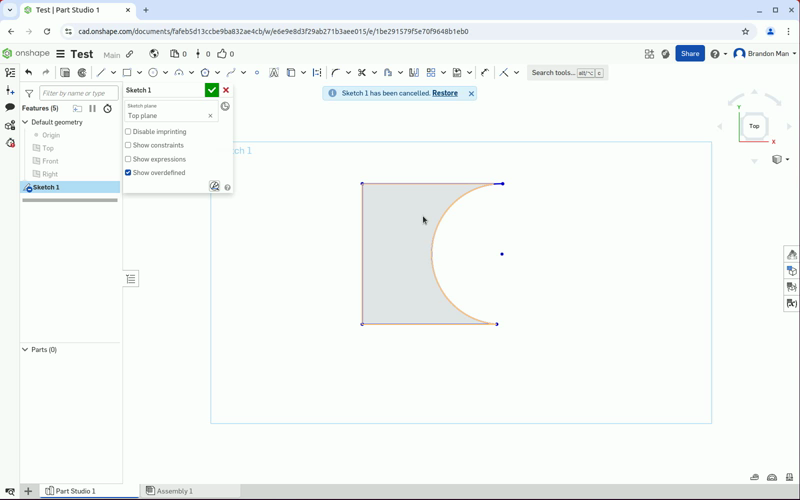
click(423, 215)
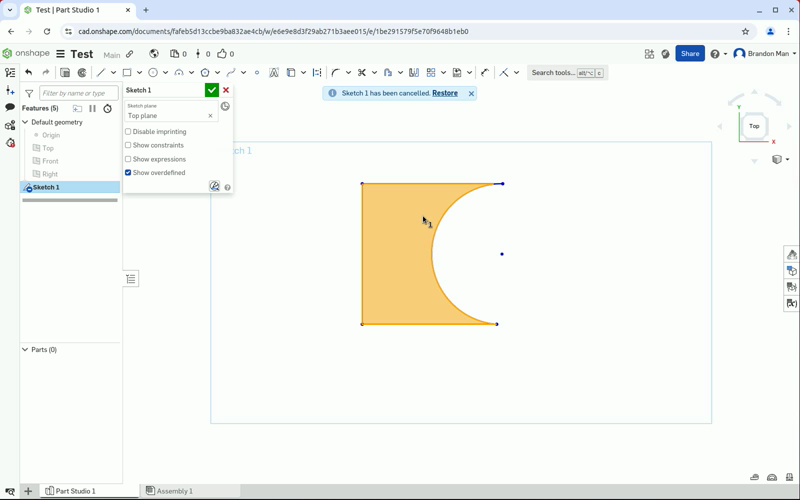
mouse_move(73, 352)
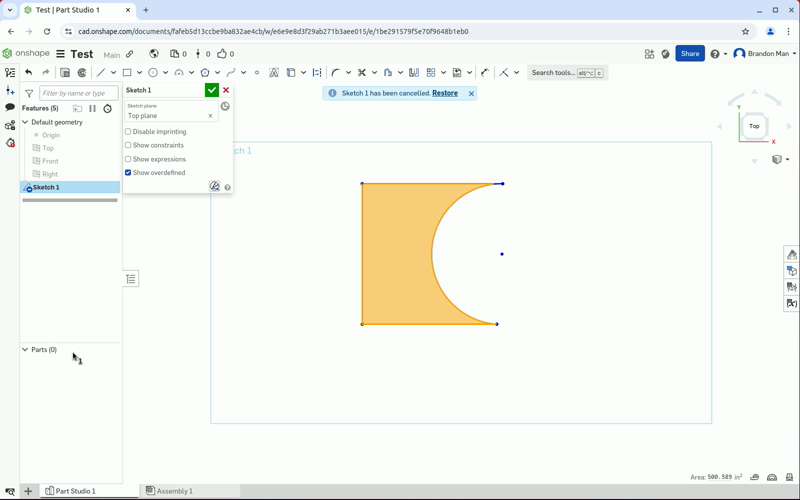
key(shift+y)
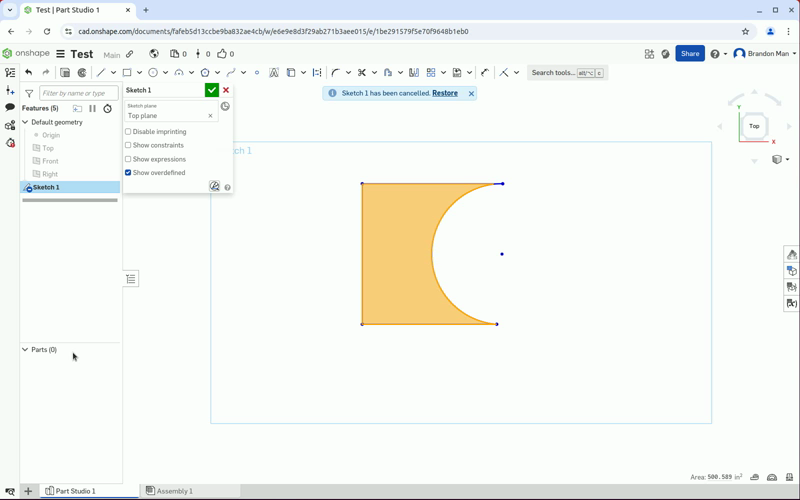
key(shift+e)
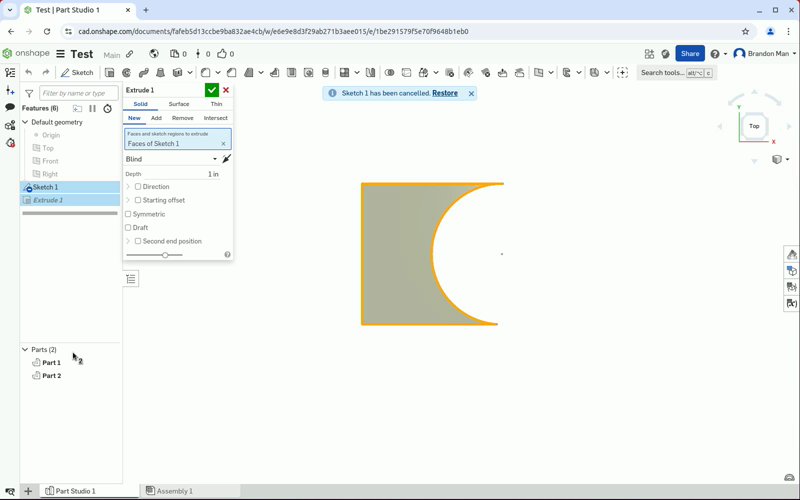
mouse_move(143, 106)
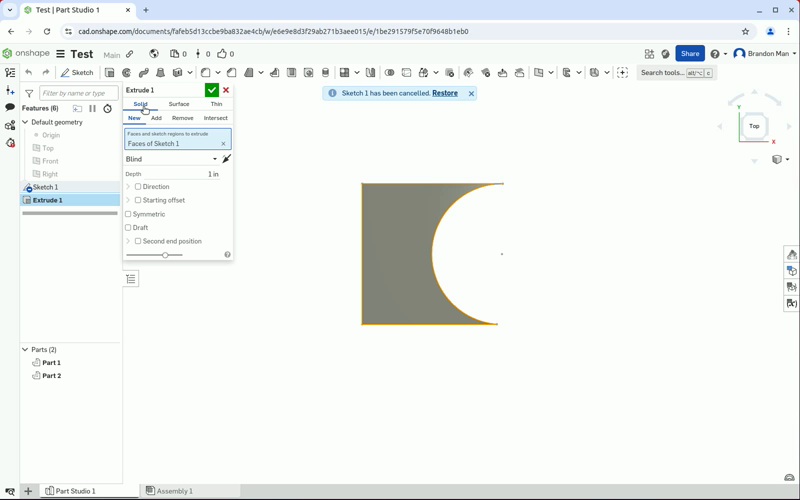
click(143, 106)
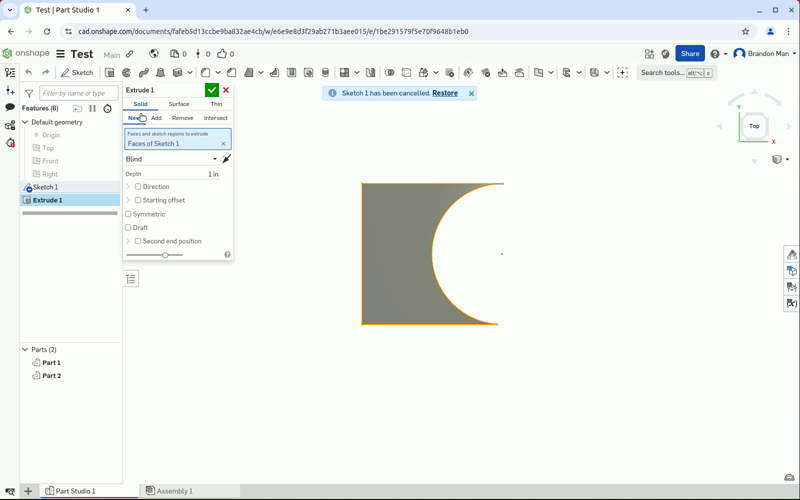
mouse_move(137, 120)
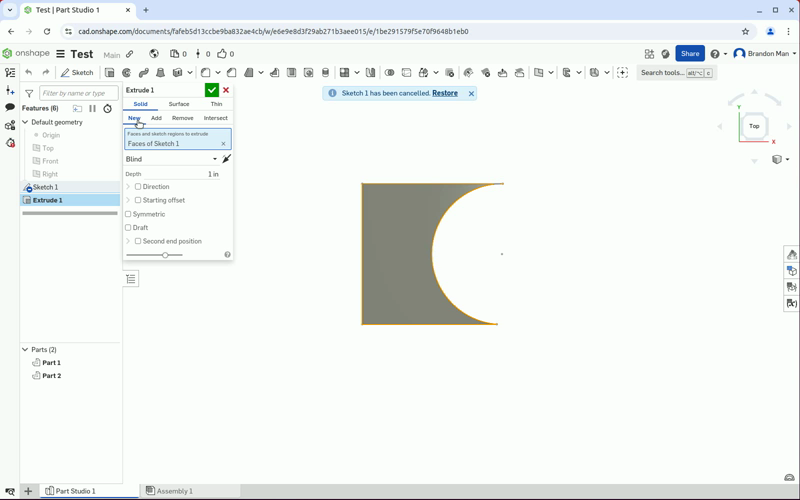
click(137, 120)
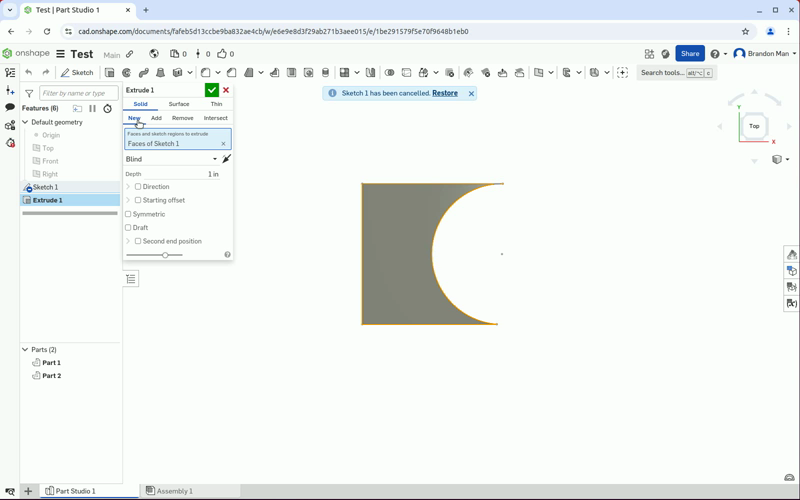
key(tab, 4)
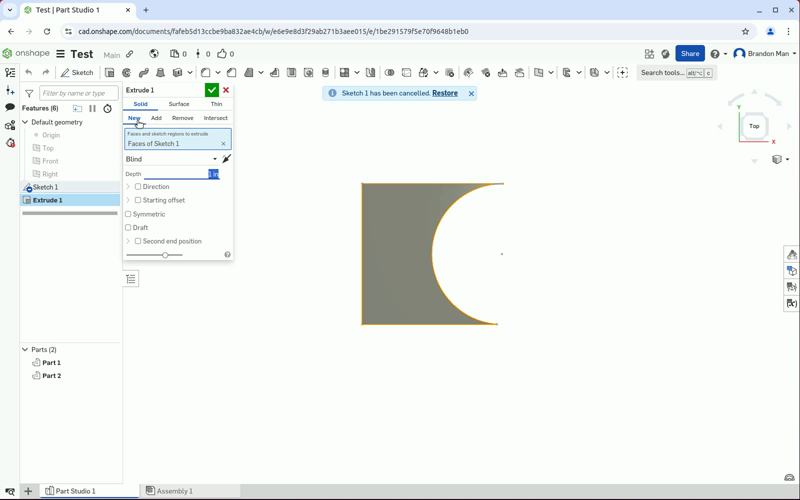
text(1.204)
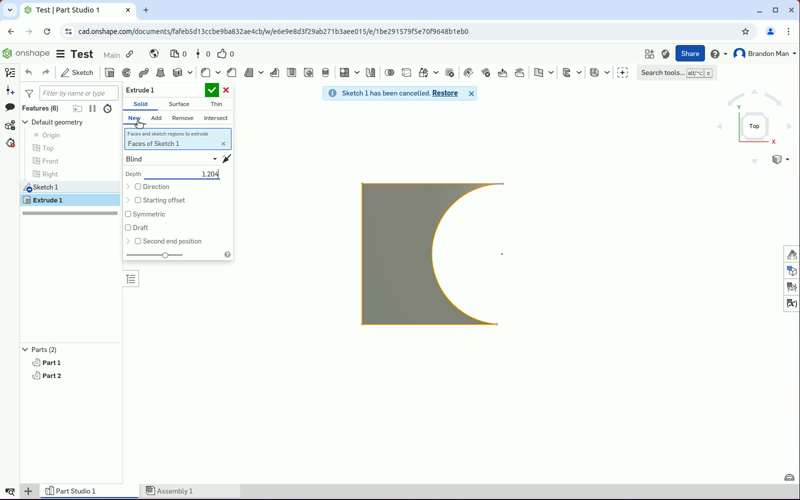
key(enter)
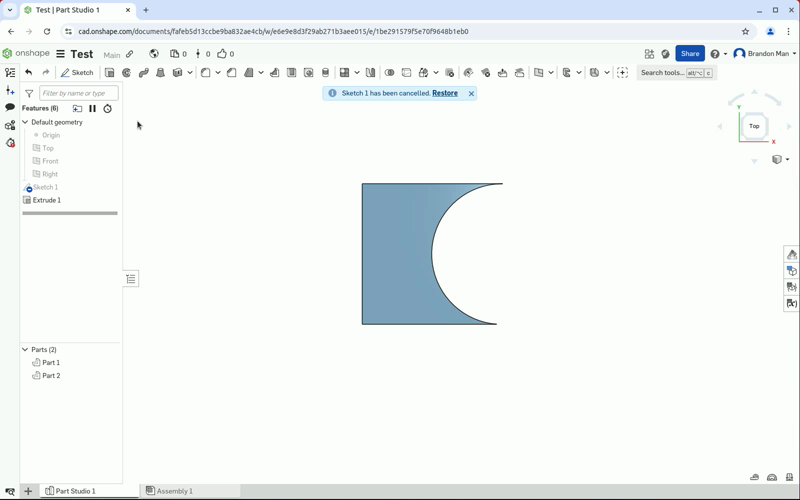
key(shift+h)
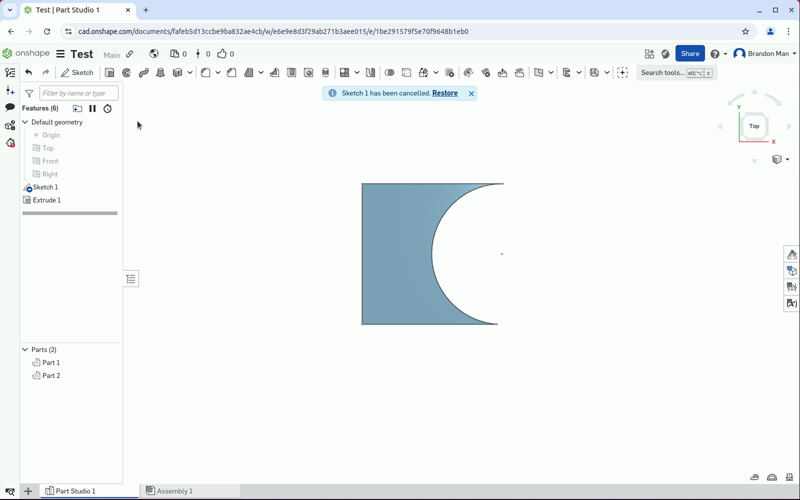
key(shift+h)
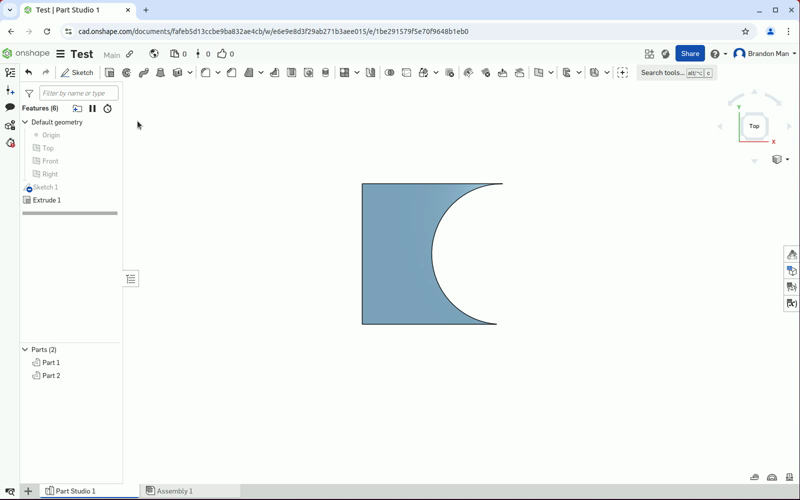
mouse_move(73, 189)
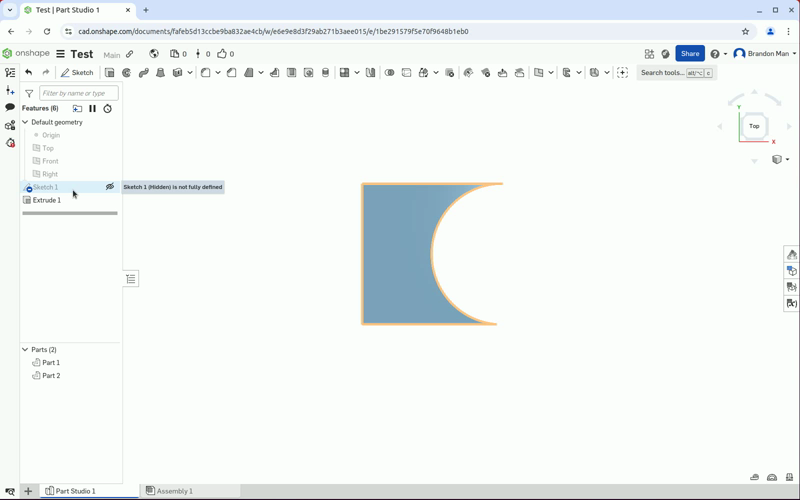
click(73, 189)
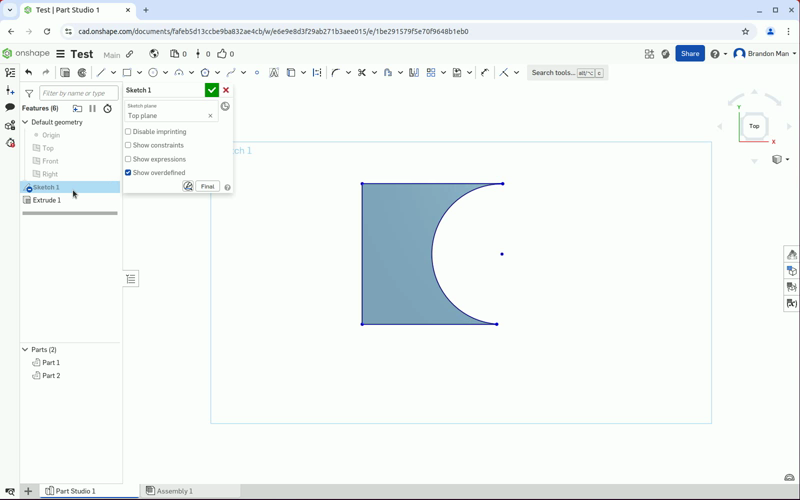
mouse_move(229, 92)
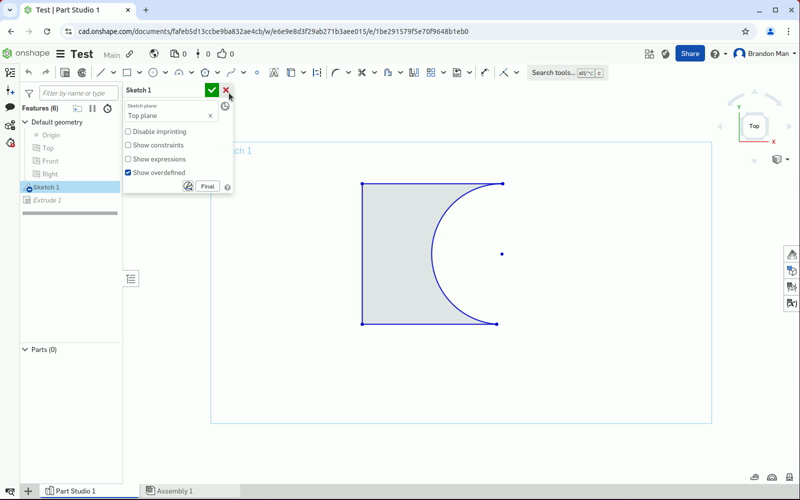
click(229, 92)
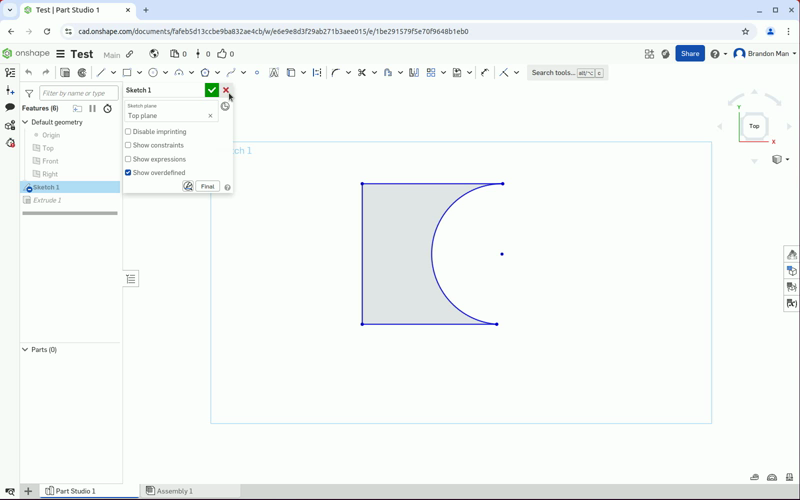
key(shift+s)
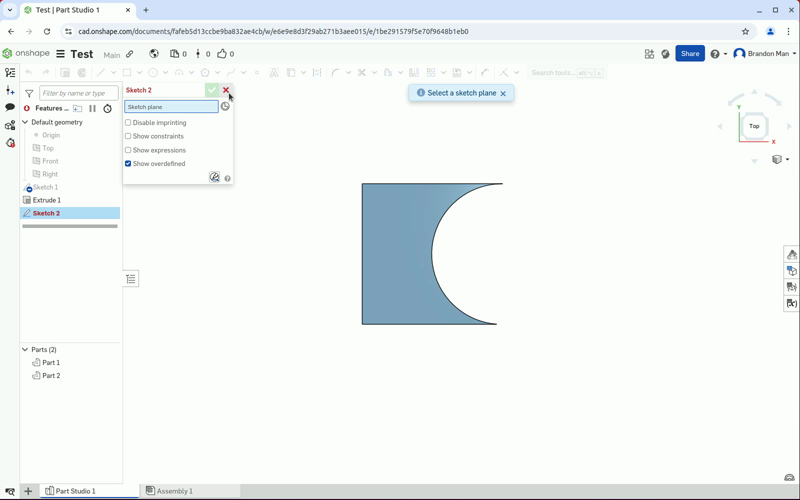
mouse_move(73, 150)
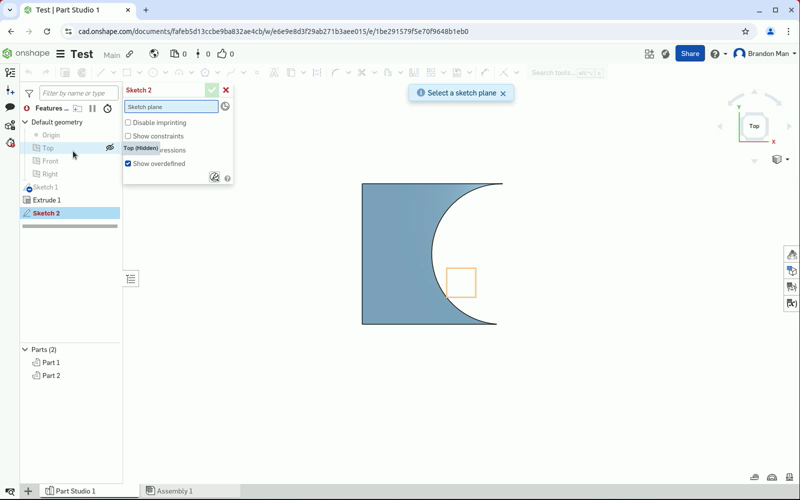
click(73, 150)
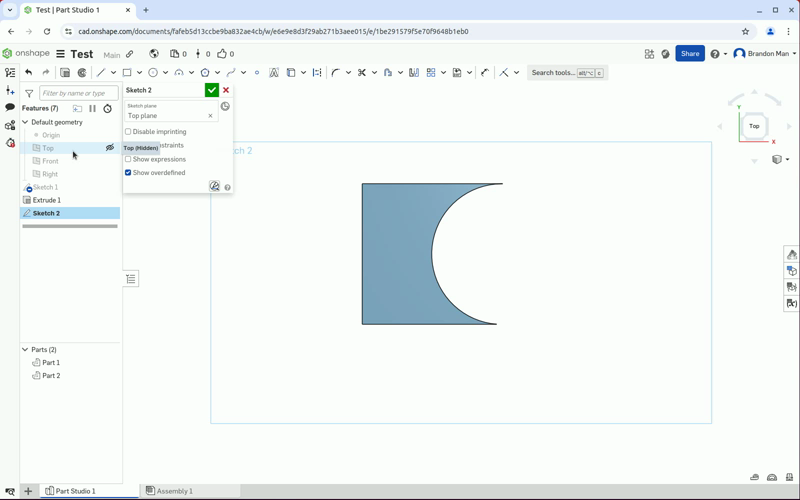
mouse_move(73, 352)
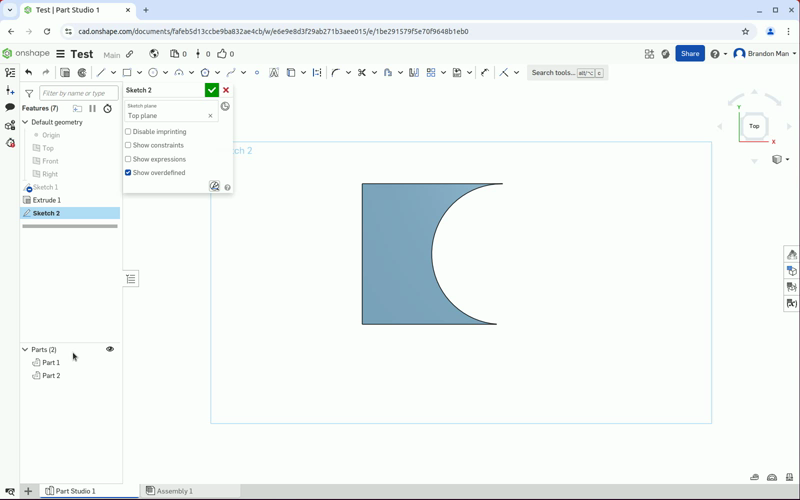
key(y)
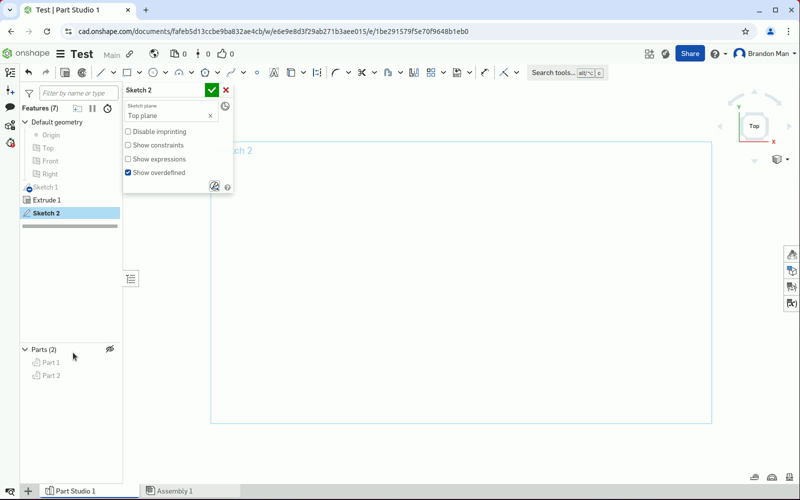
key(l)
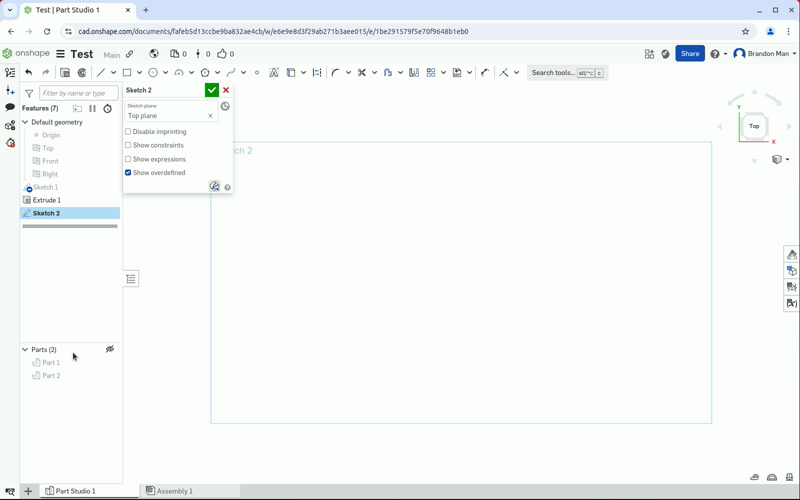
key_down(shift)
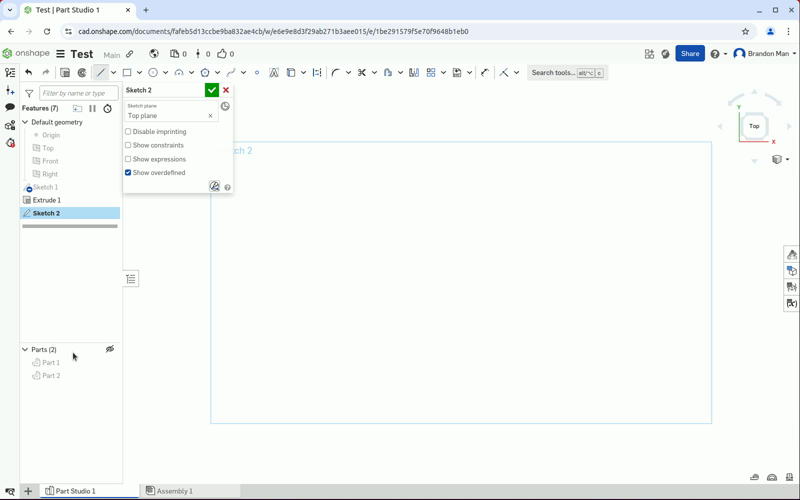
mouse_move(497, 324)
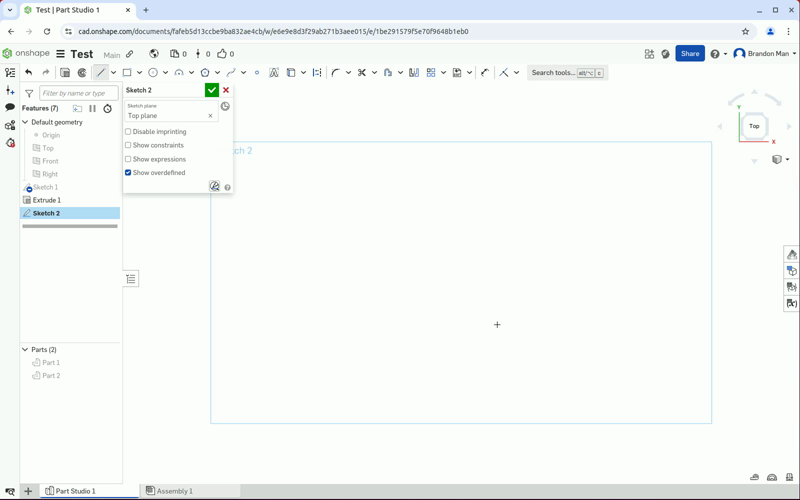
click(497, 324)
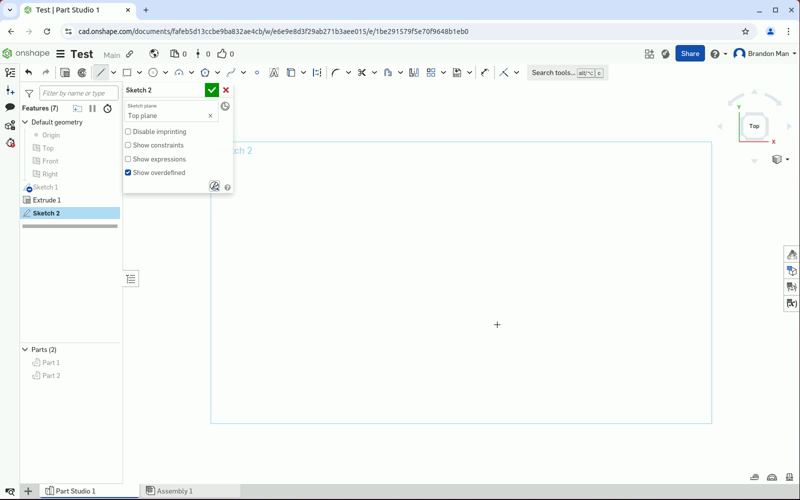
key_up(shift)
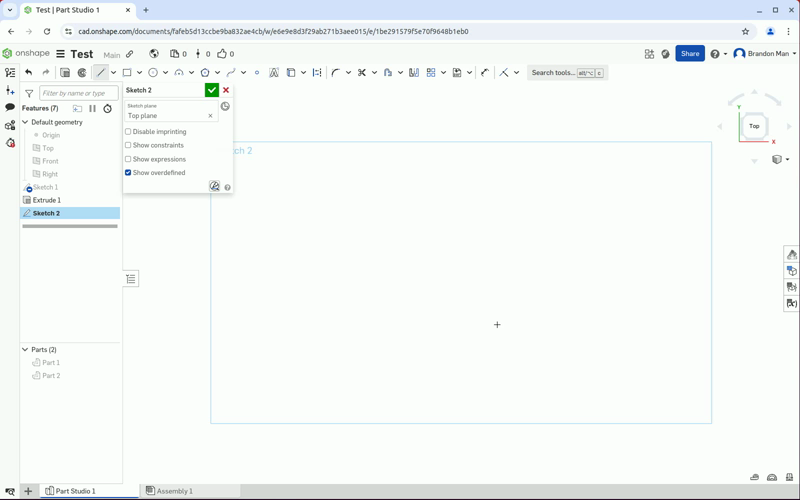
key_down(shift)
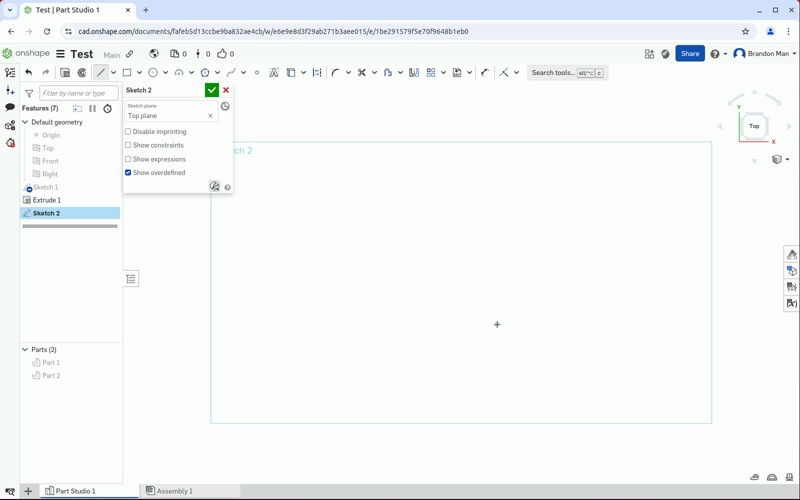
mouse_move(527, 324)
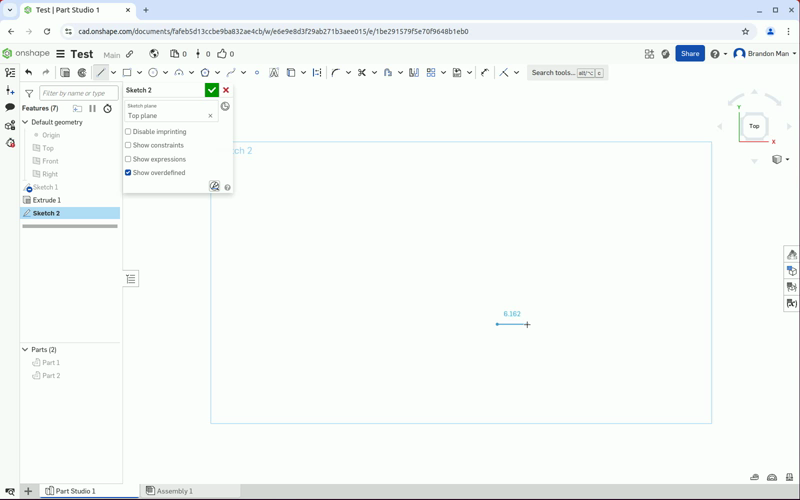
mouse_move(503, 324)
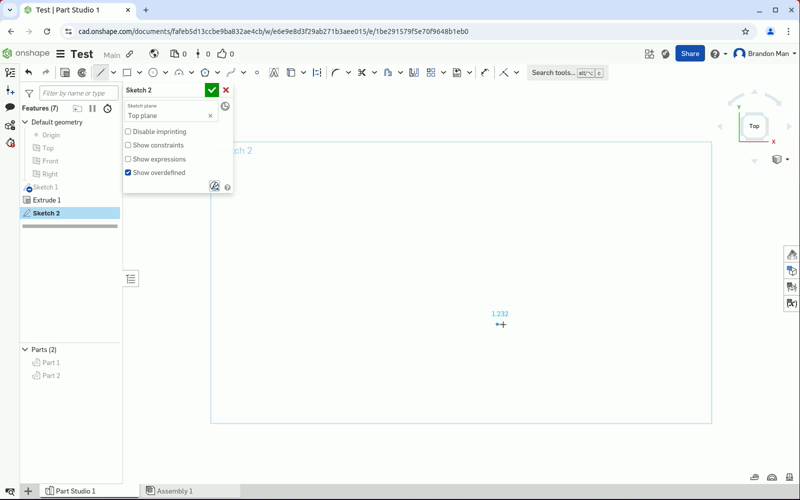
scroll(6)
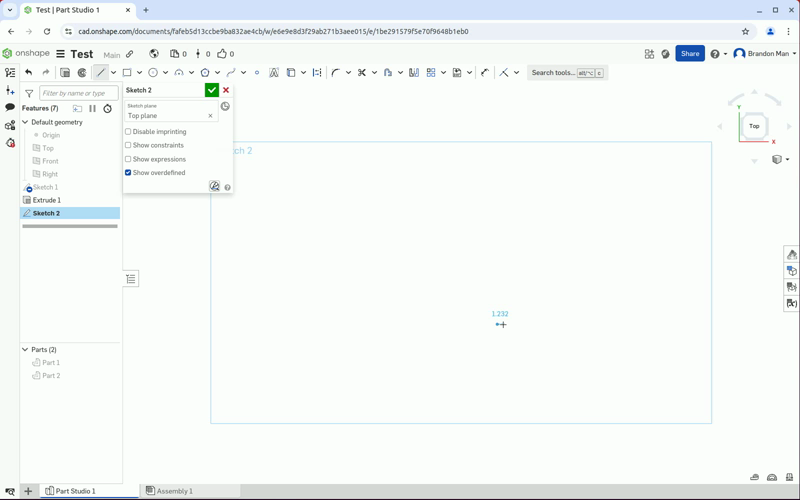
scroll(6)
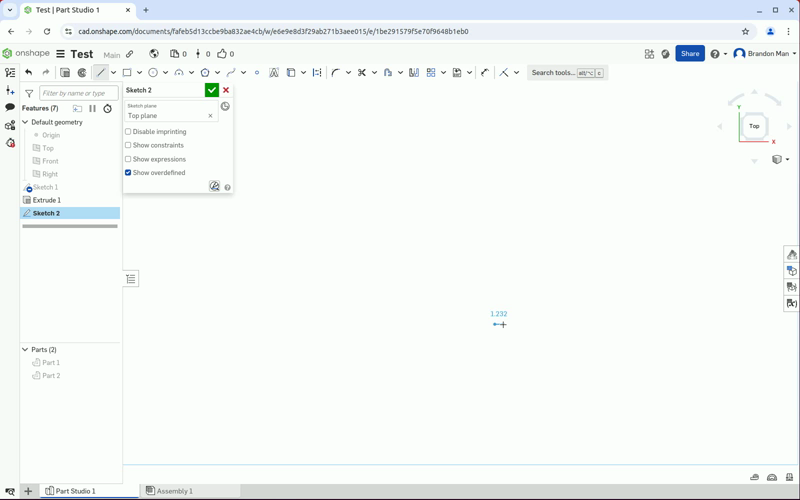
scroll(6)
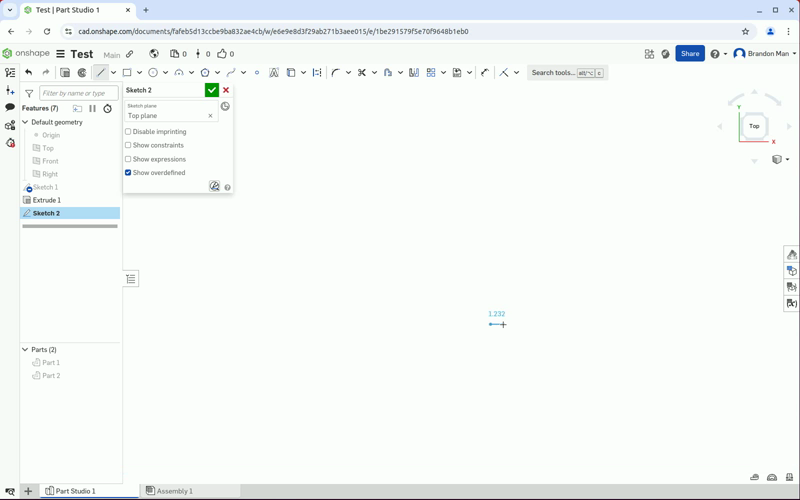
scroll(6)
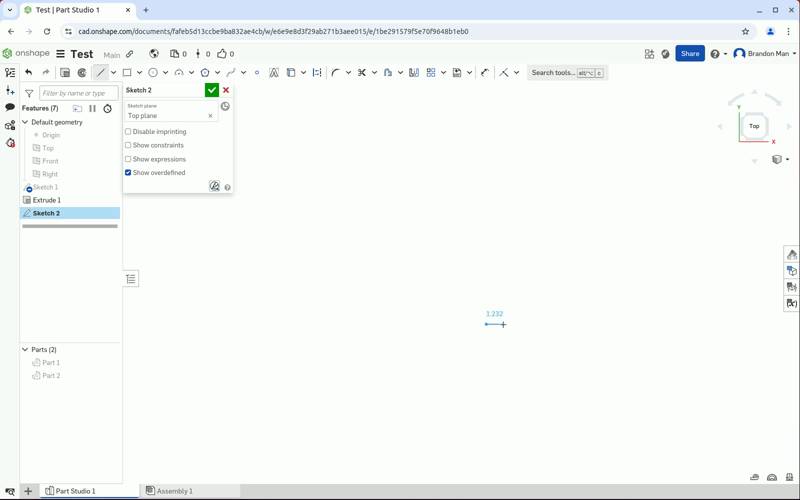
scroll(6)
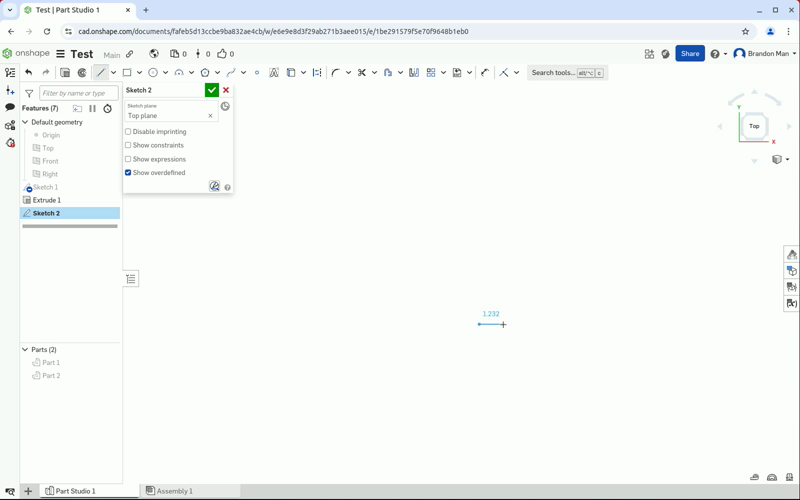
scroll(6)
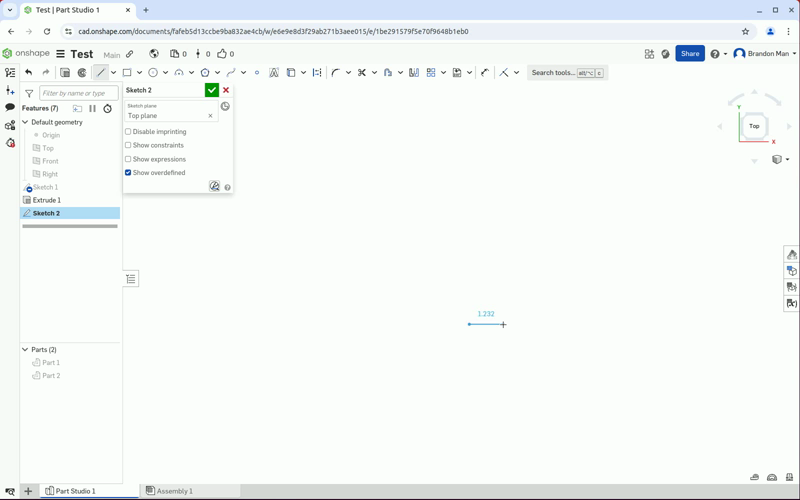
scroll(6)
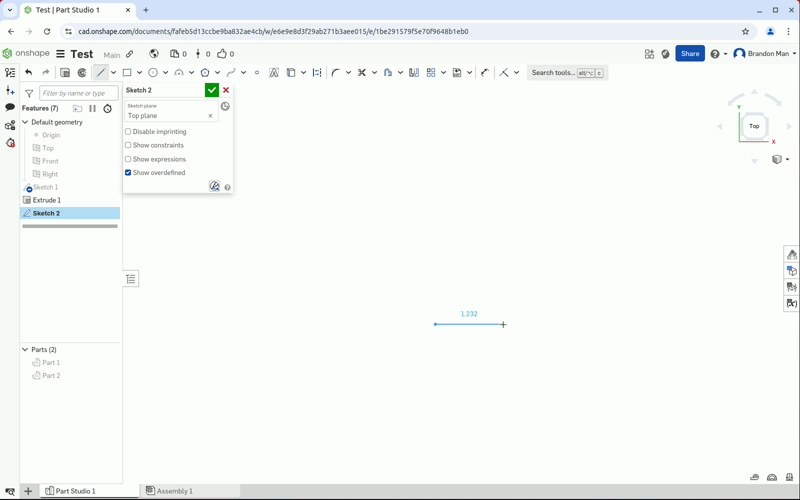
click(503, 324)
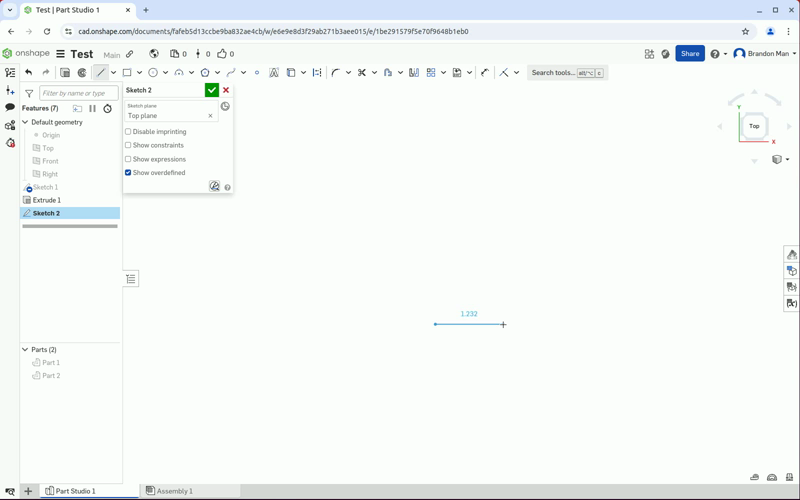
scroll(-6)
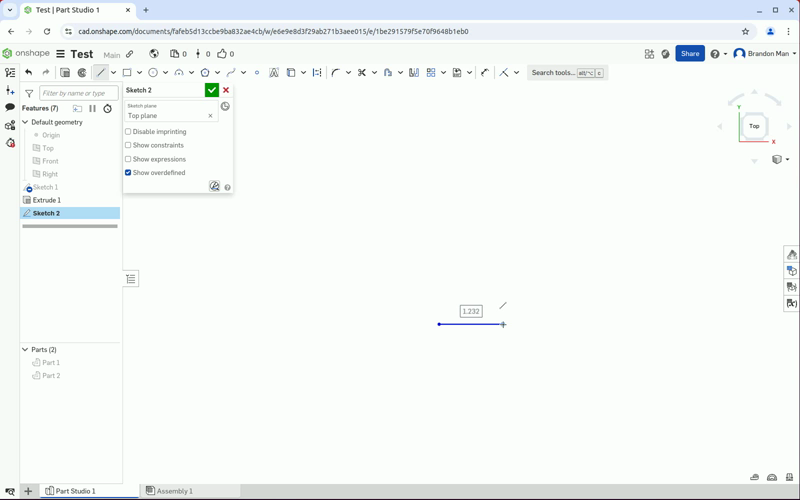
scroll(-6)
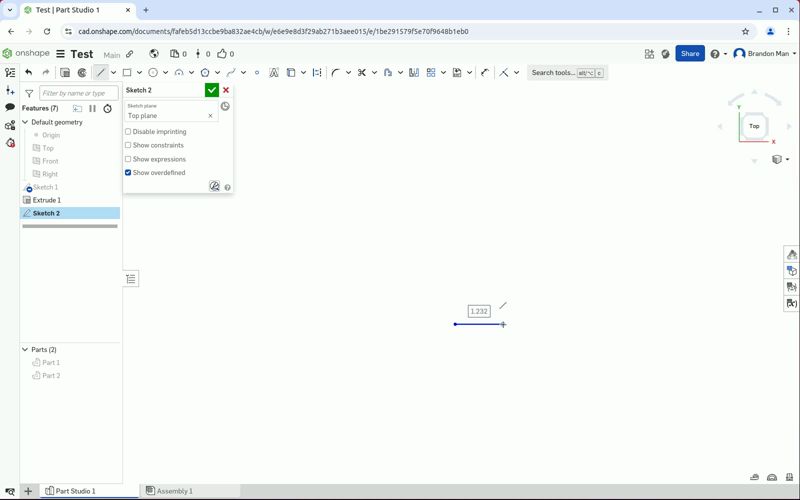
scroll(-6)
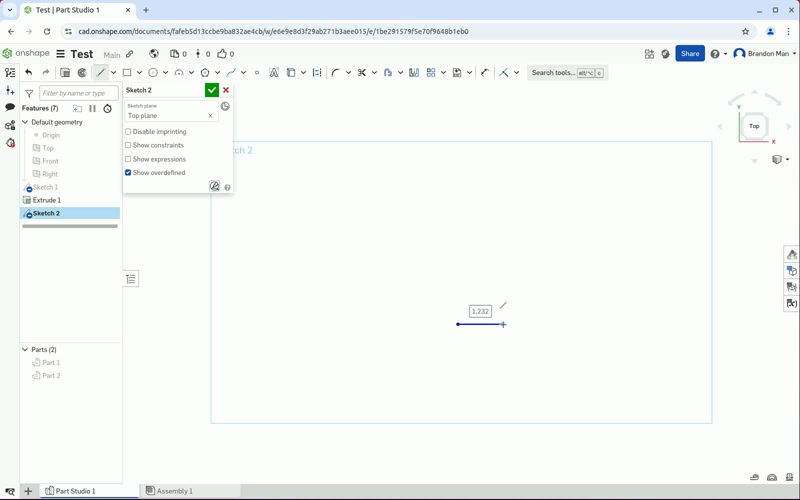
scroll(-6)
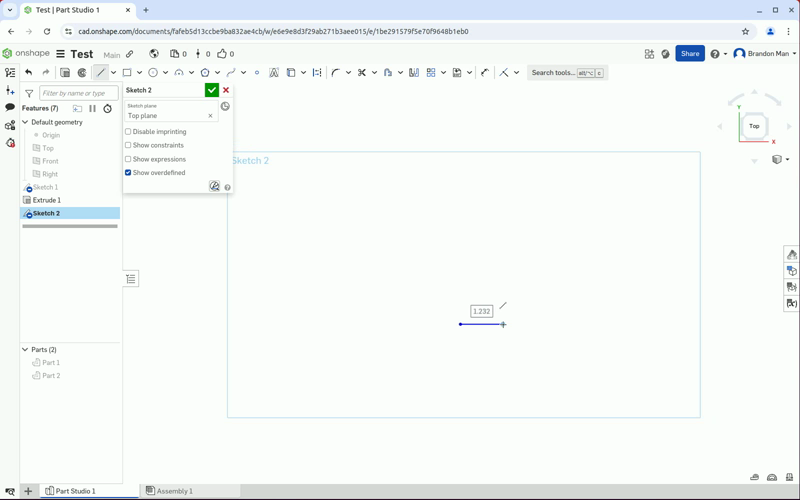
scroll(-6)
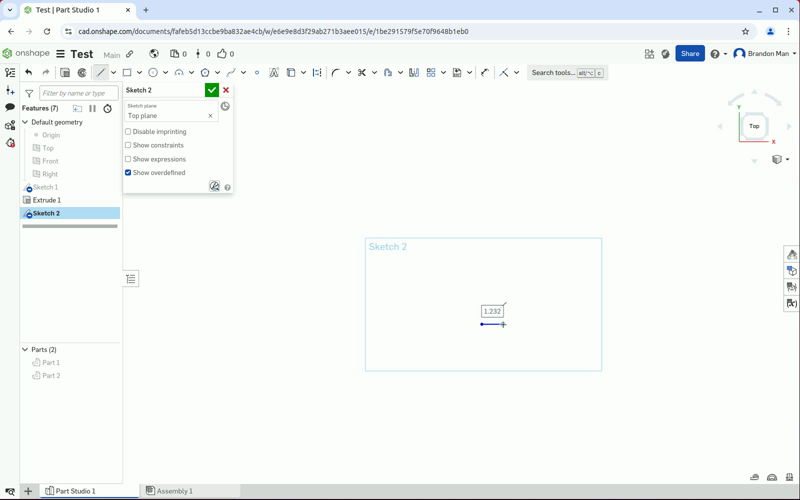
scroll(-6)
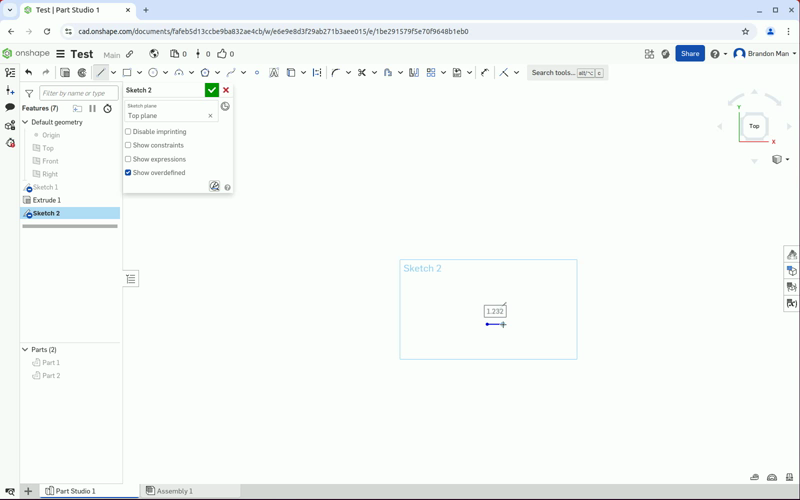
scroll(-6)
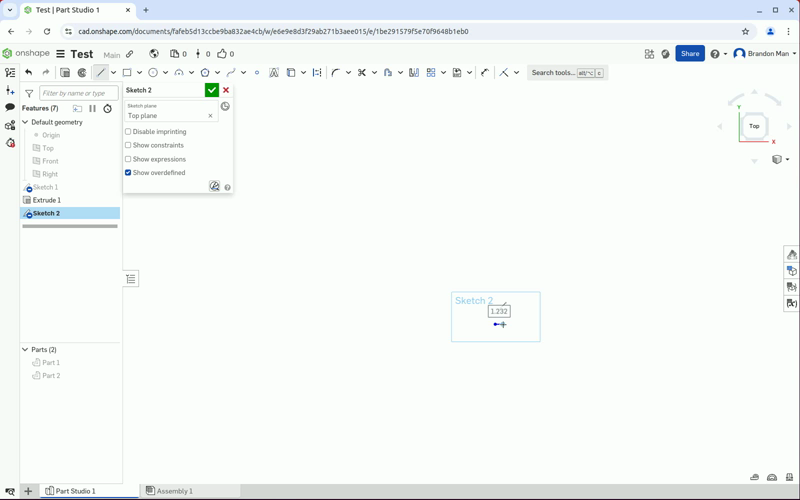
key_up(shift)
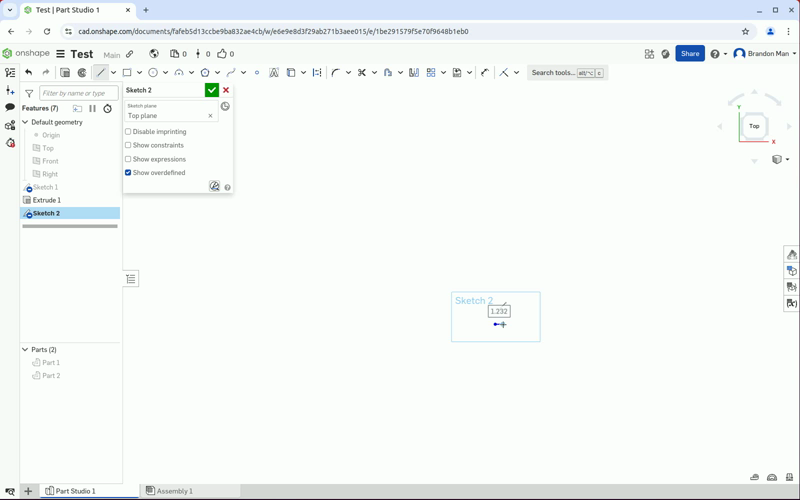
key_down(shift)
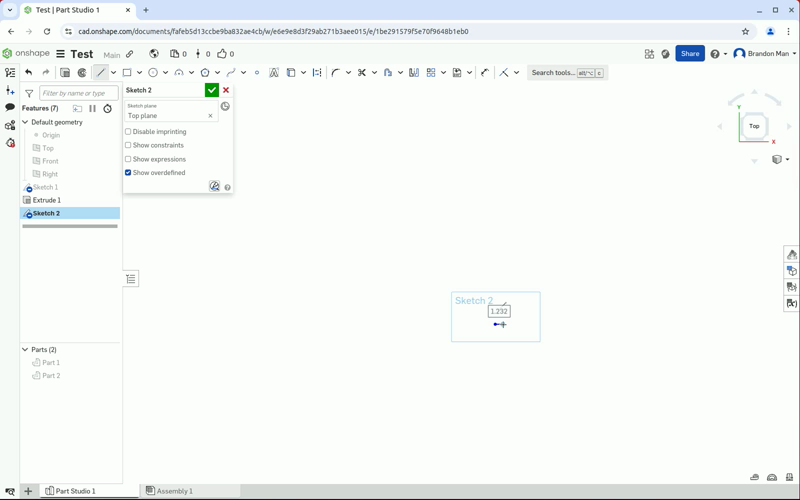
mouse_move(533, 324)
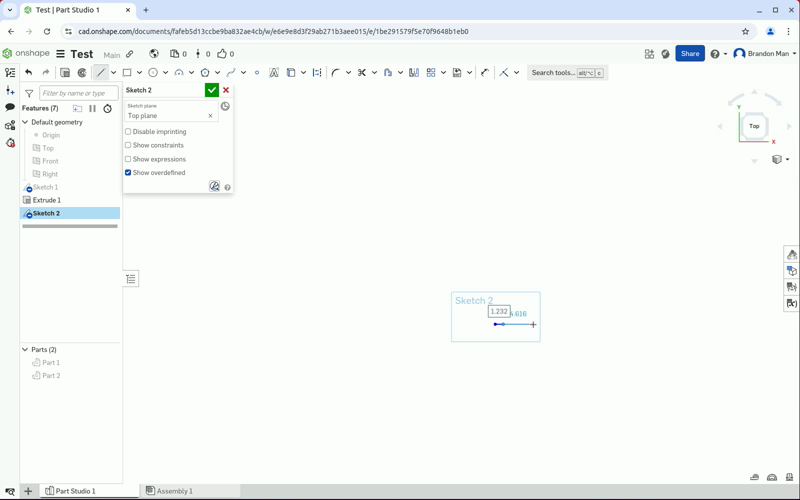
mouse_move(503, 276)
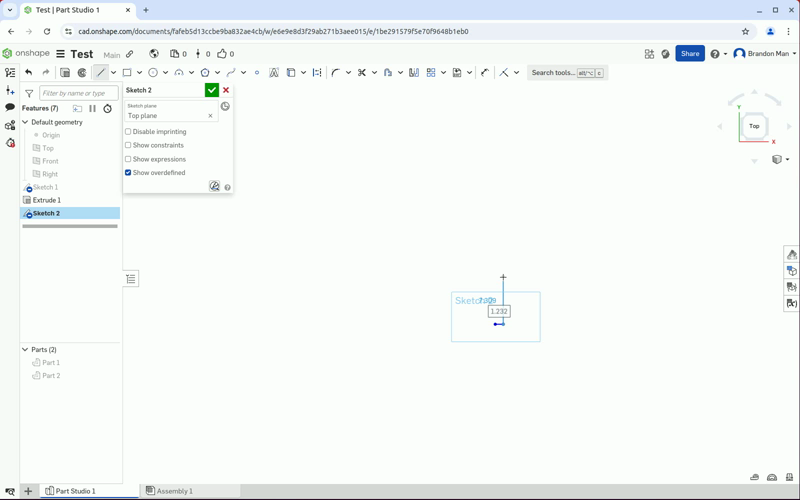
click(503, 276)
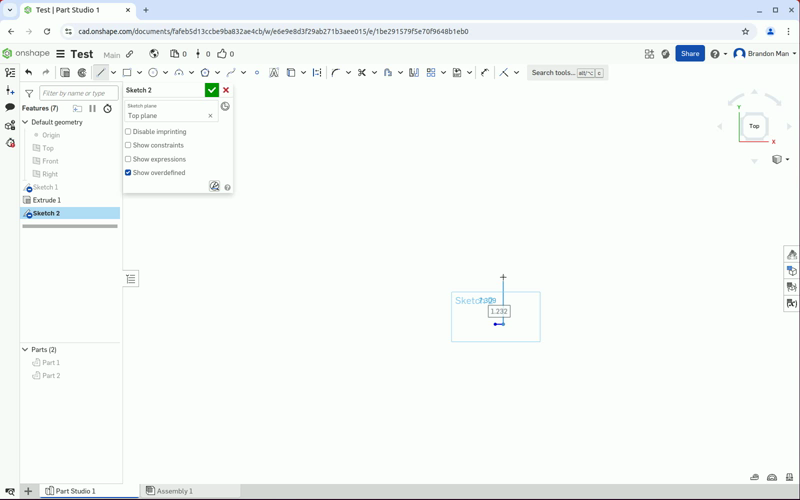
key_up(shift)
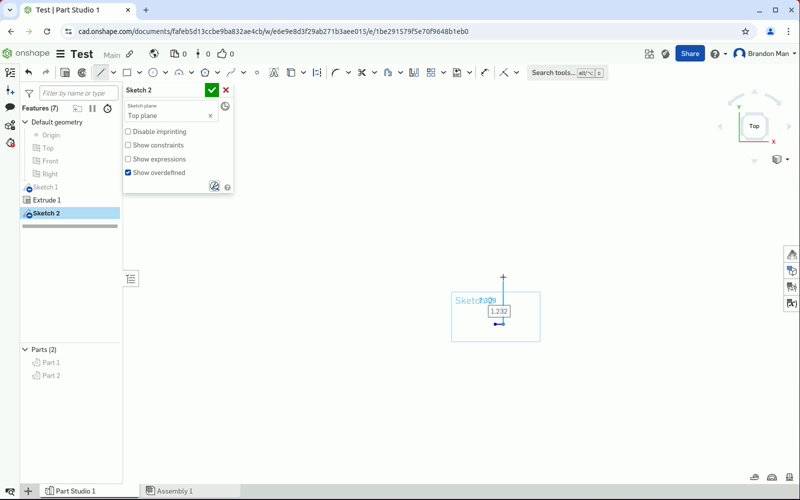
key(esc)
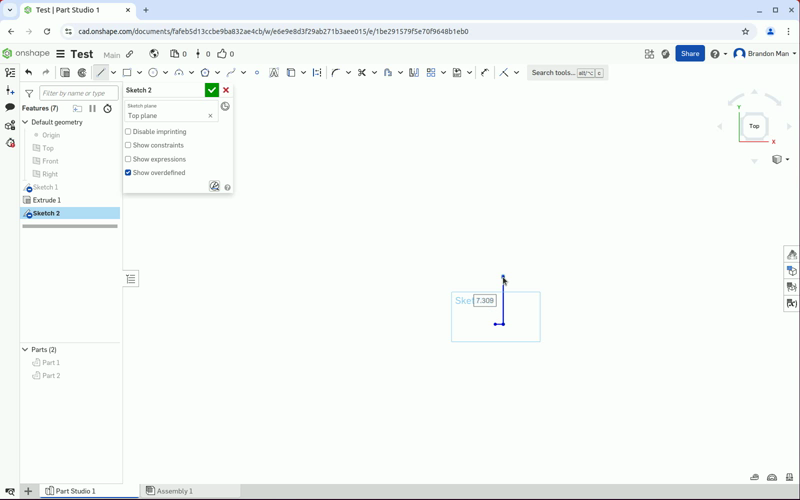
key(a)
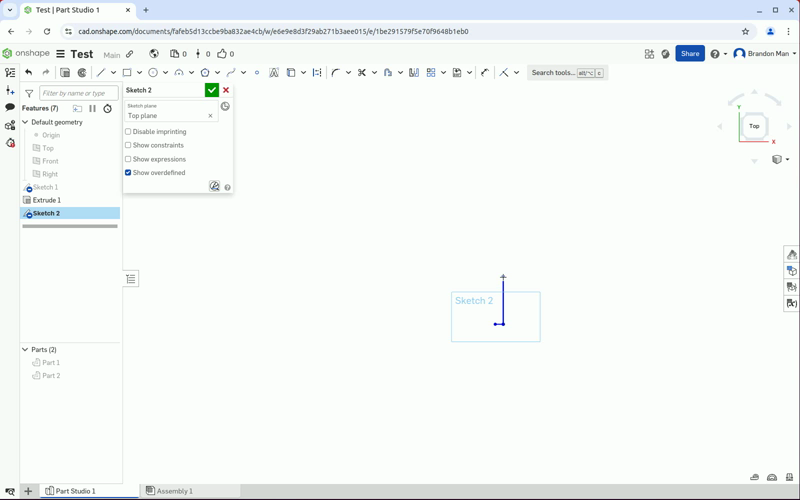
mouse_move(503, 276)
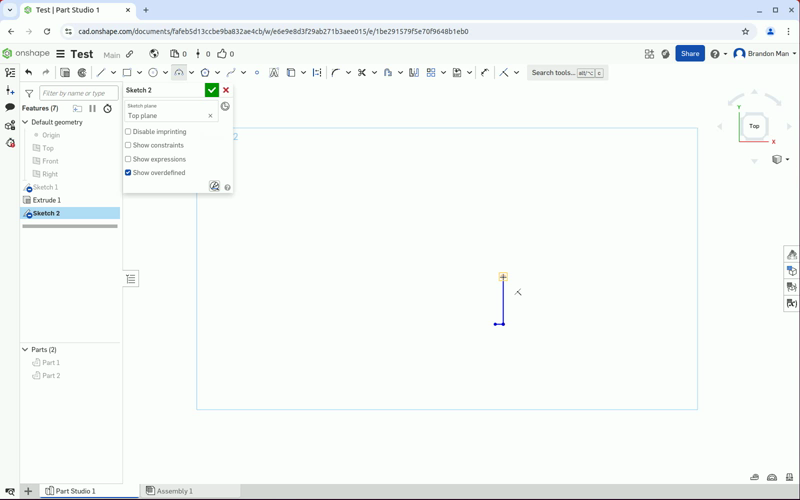
click(503, 276)
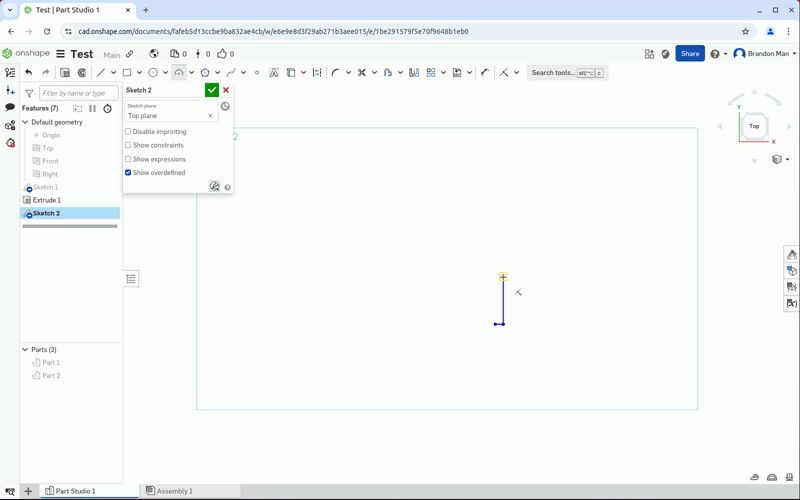
key_down(shift)
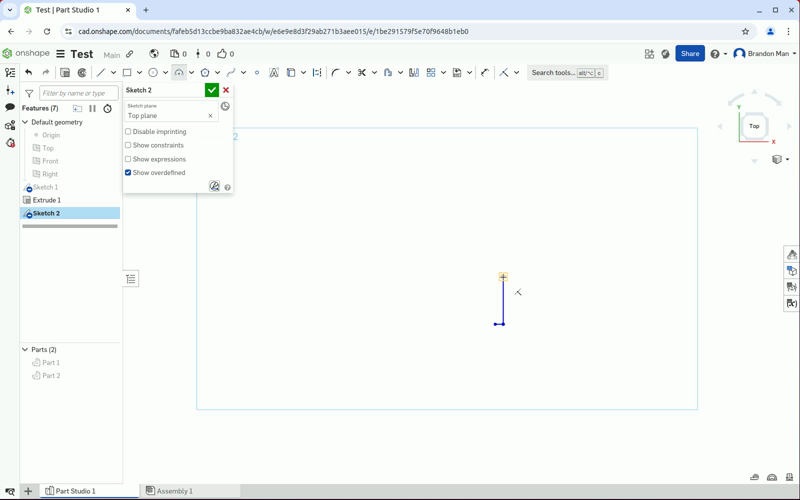
mouse_move(503, 230)
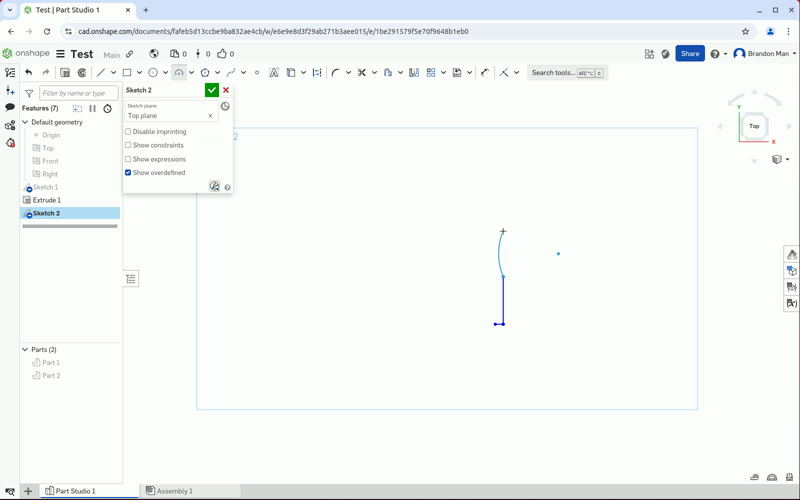
click(503, 230)
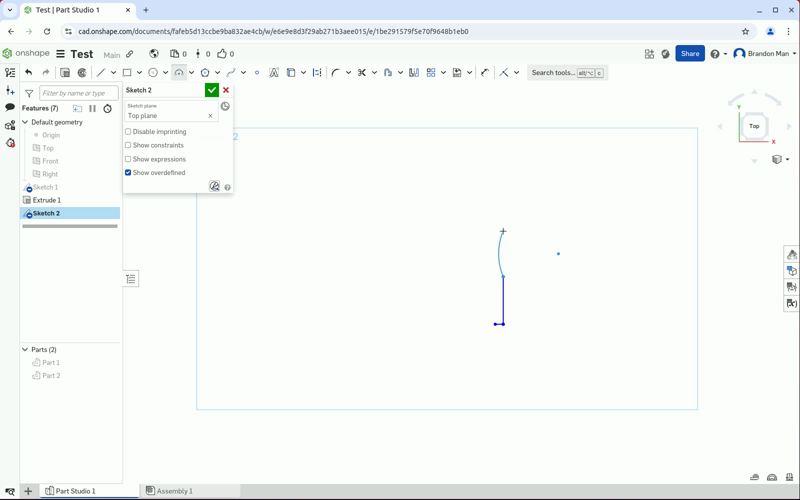
mouse_move(525, 253)
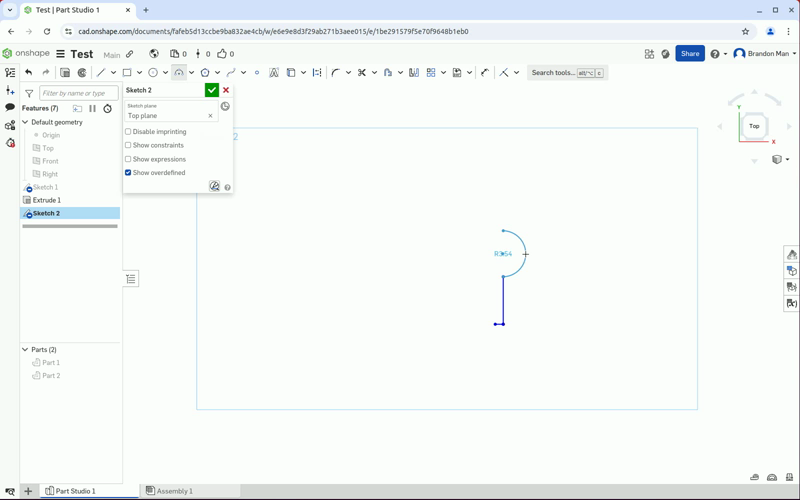
click(525, 253)
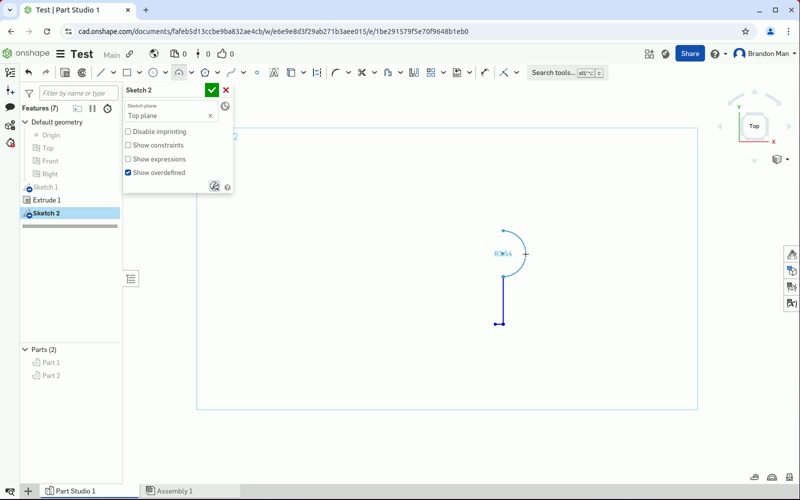
key_up(shift)
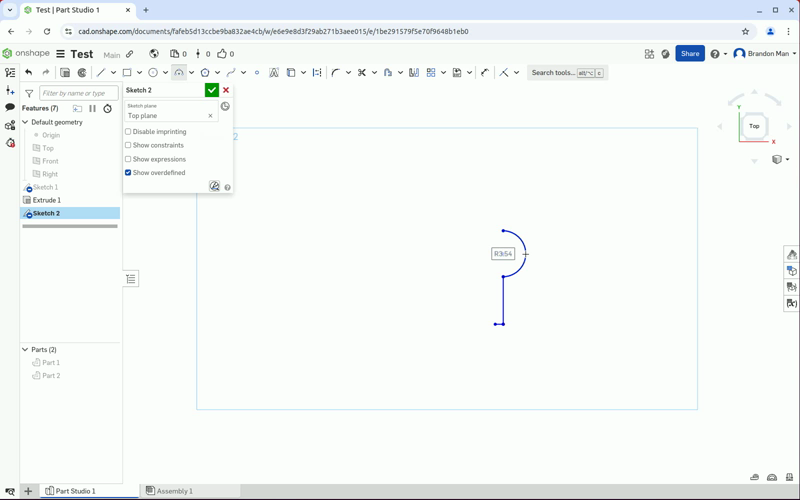
key(esc)
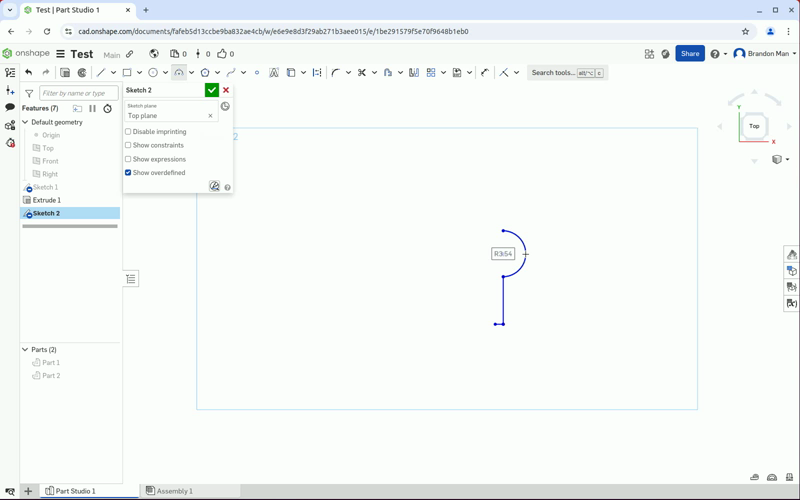
key(l)
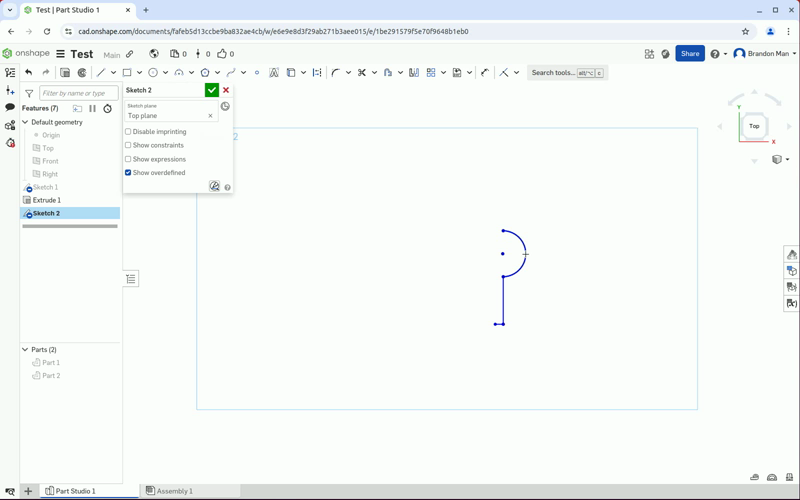
mouse_move(503, 230)
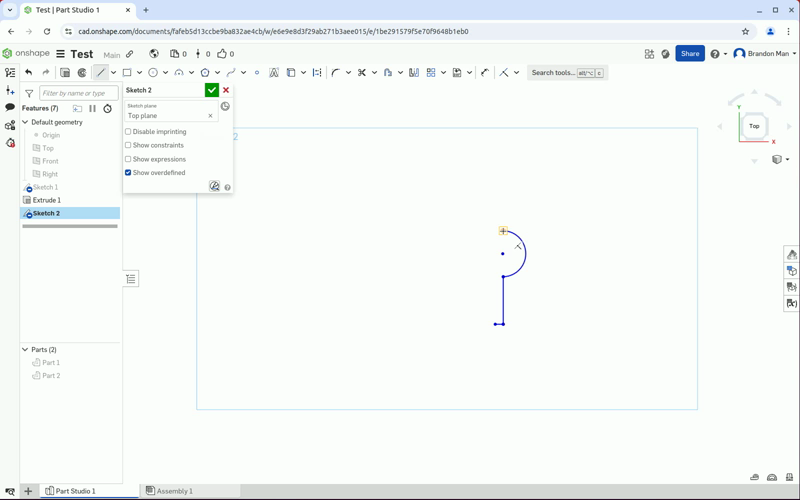
click(503, 230)
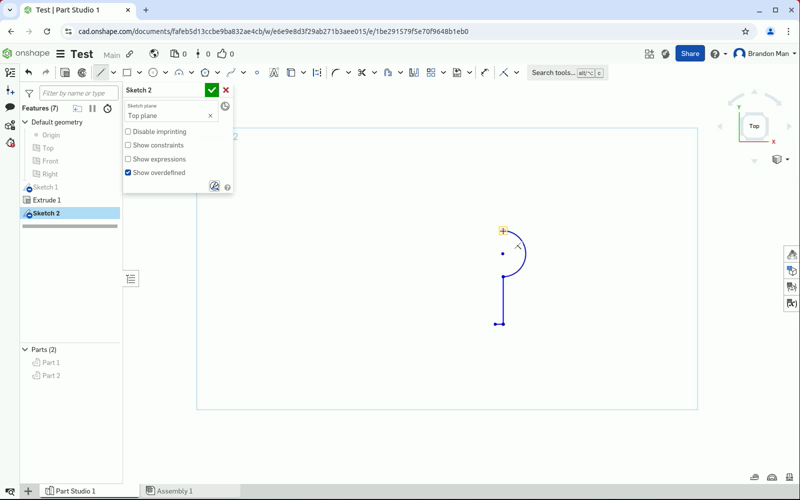
key_down(shift)
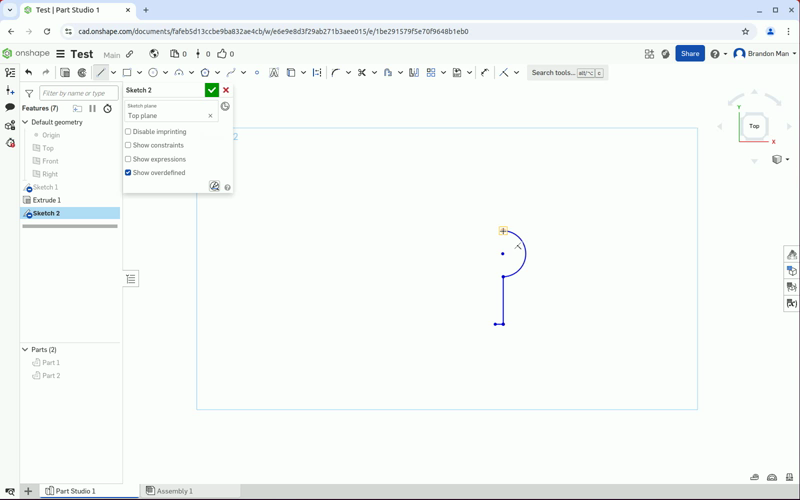
mouse_move(533, 230)
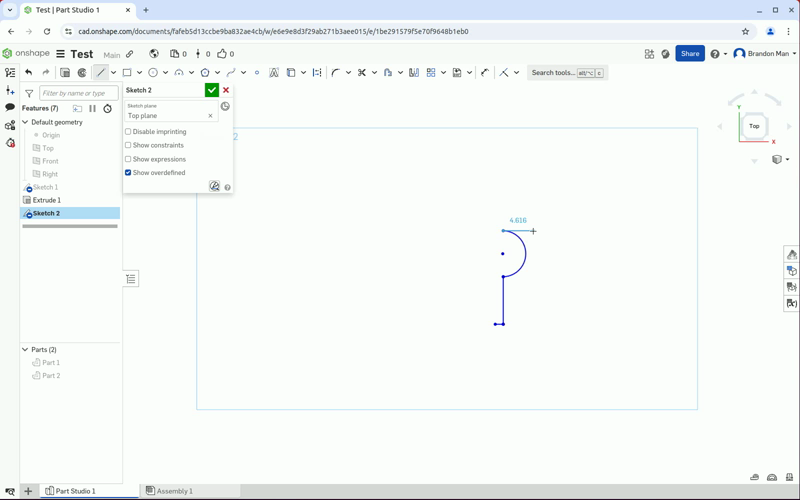
mouse_move(503, 183)
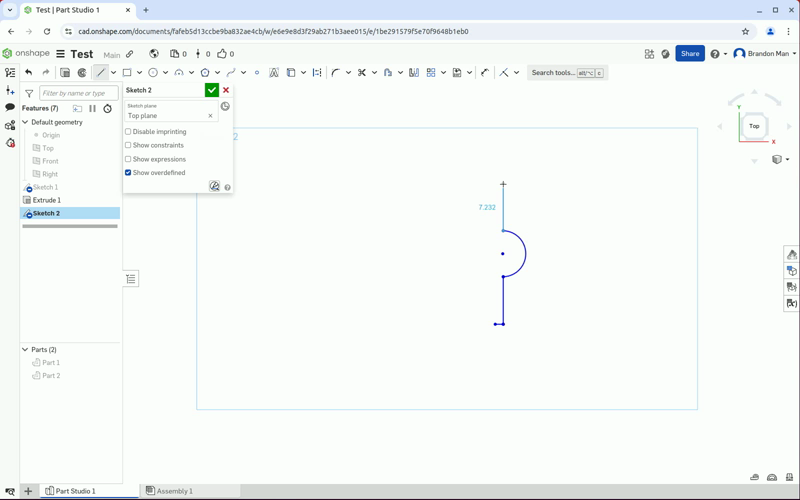
click(503, 183)
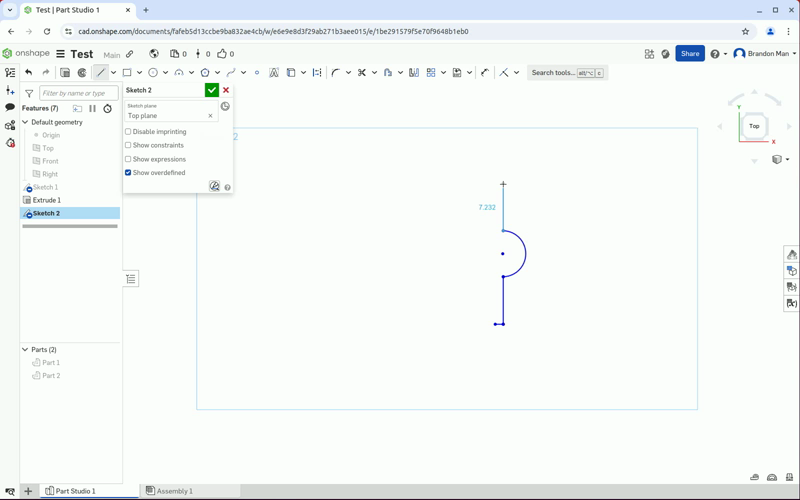
key_up(shift)
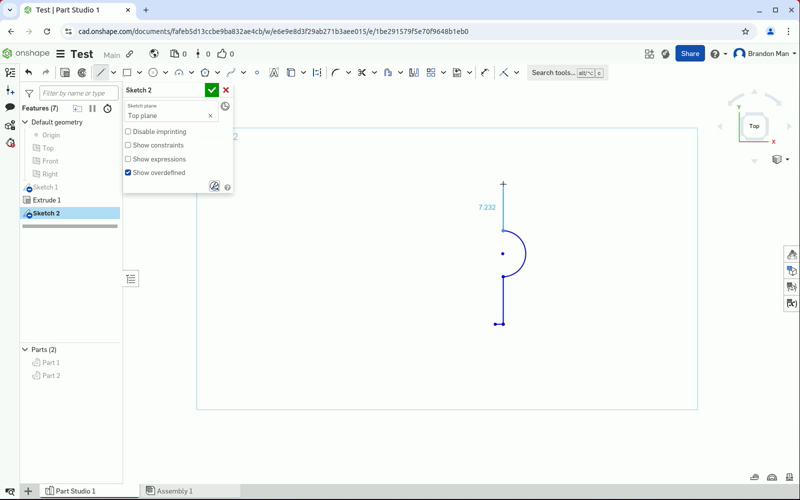
key(esc)
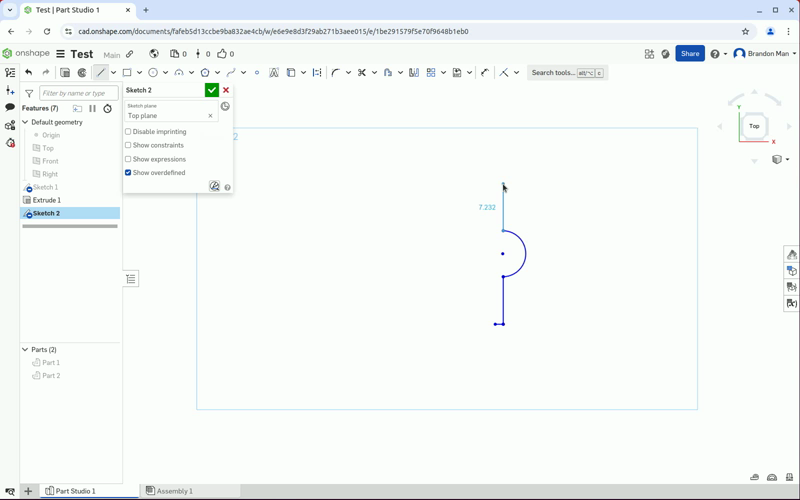
key(a)
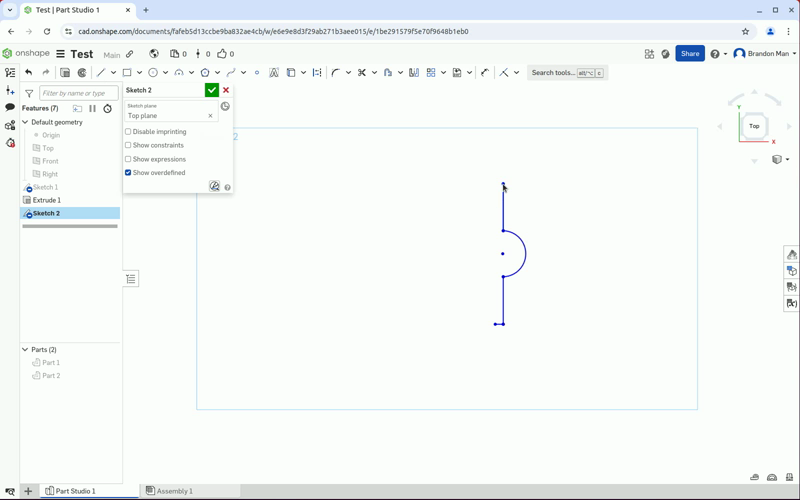
mouse_move(503, 183)
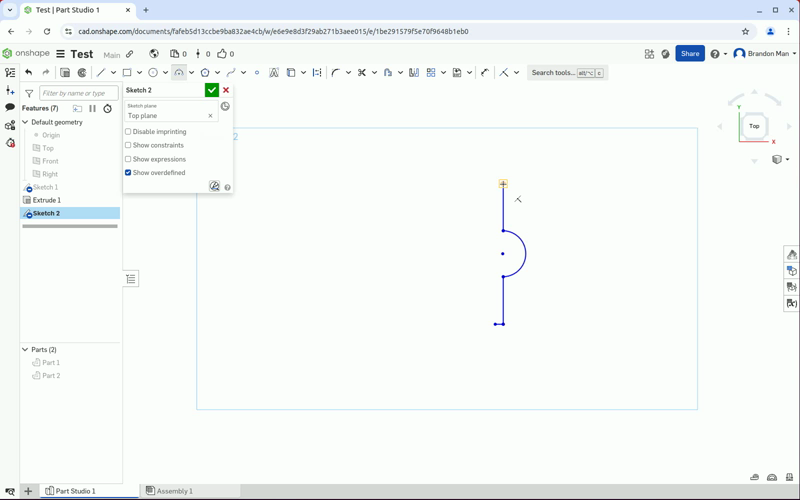
click(503, 183)
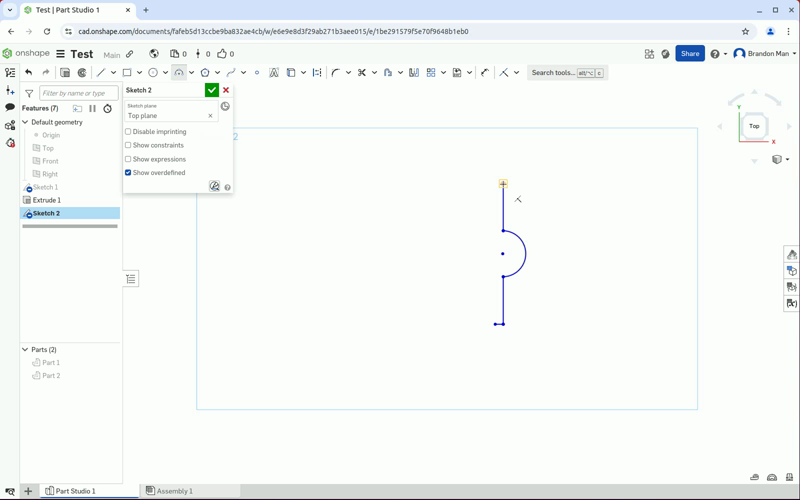
mouse_move(497, 324)
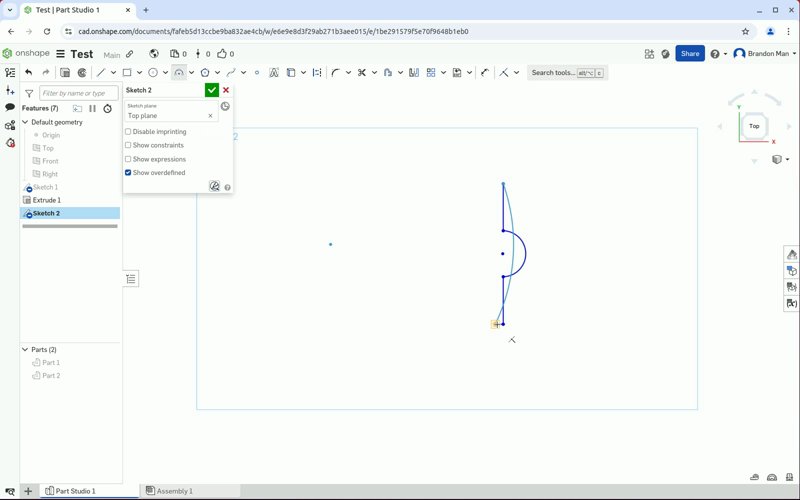
click(497, 324)
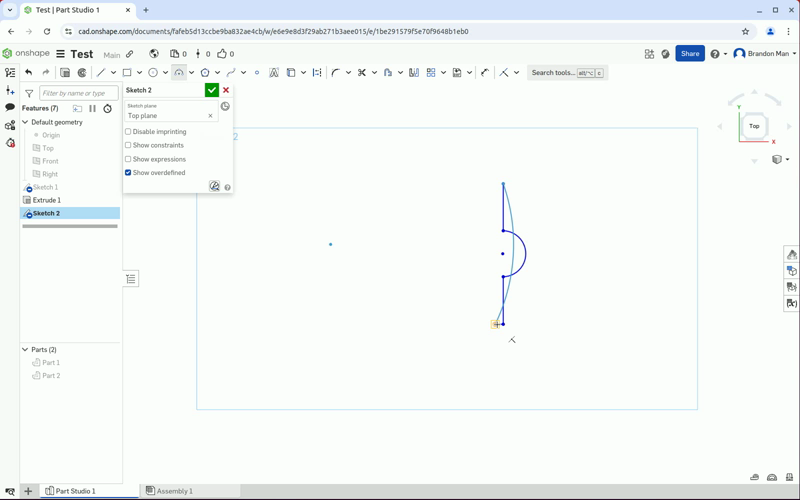
key_down(shift)
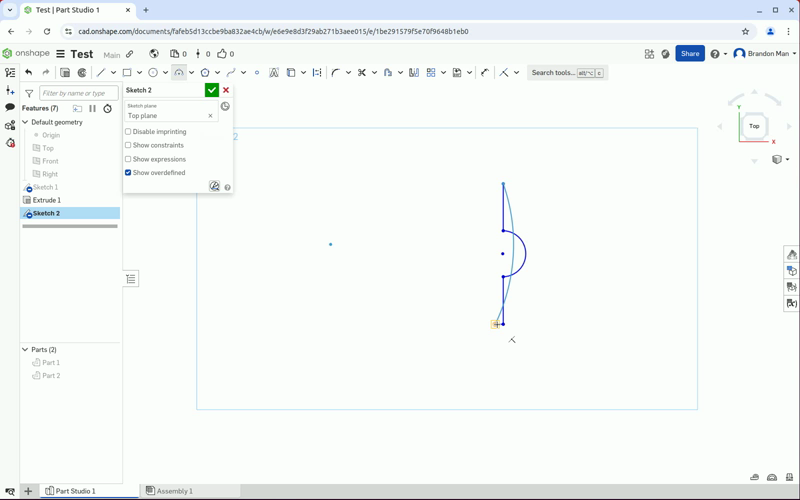
mouse_move(572, 256)
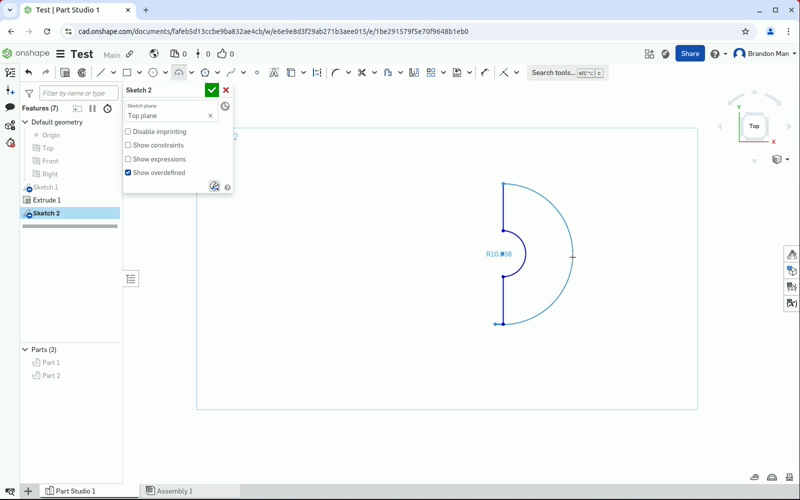
click(572, 256)
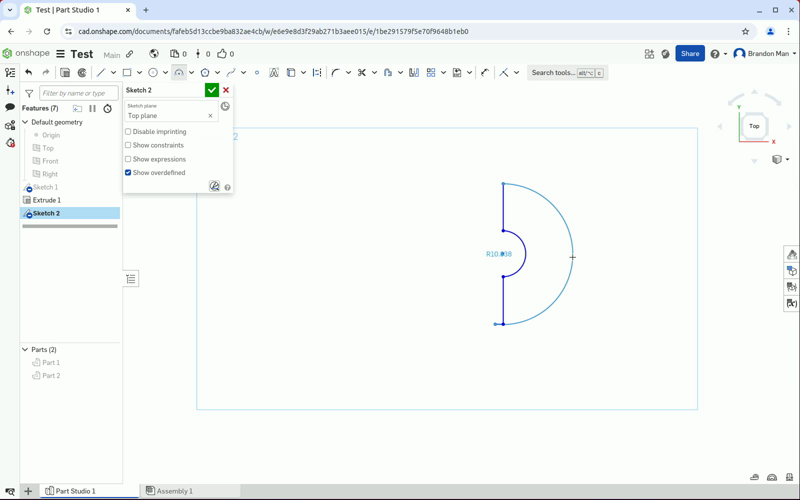
key_up(shift)
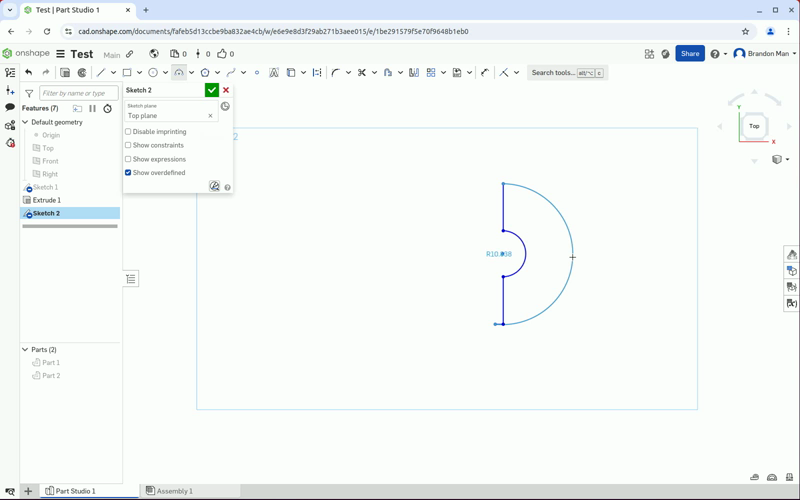
key(esc)
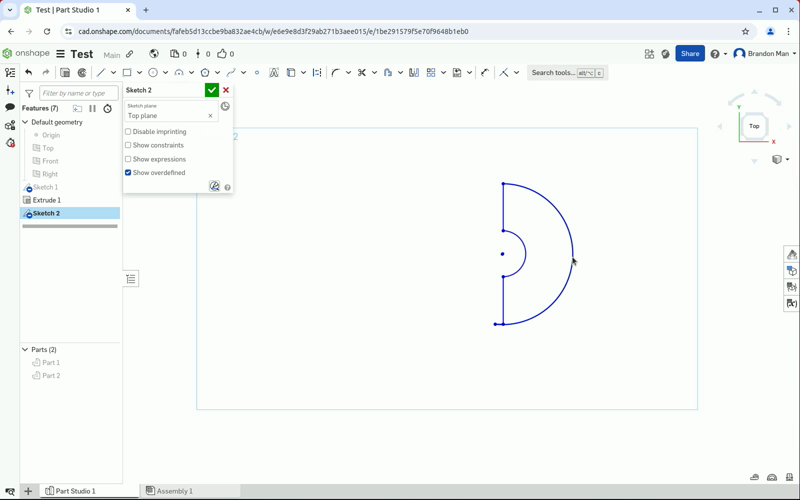
key(c)
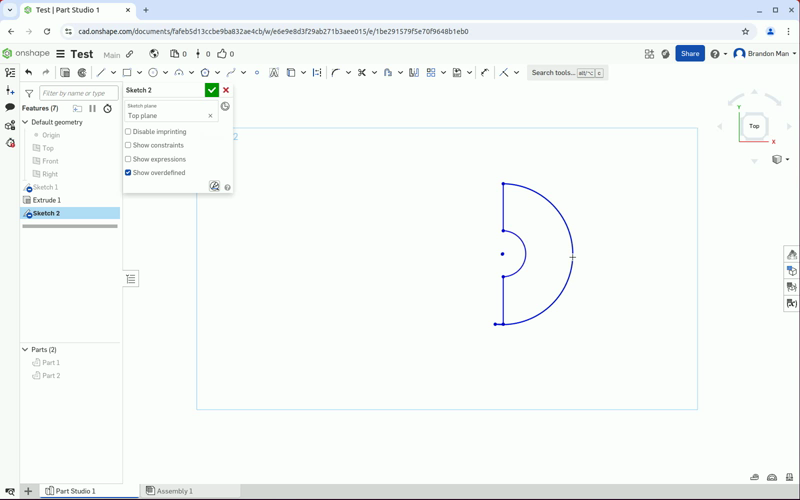
key_down(shift)
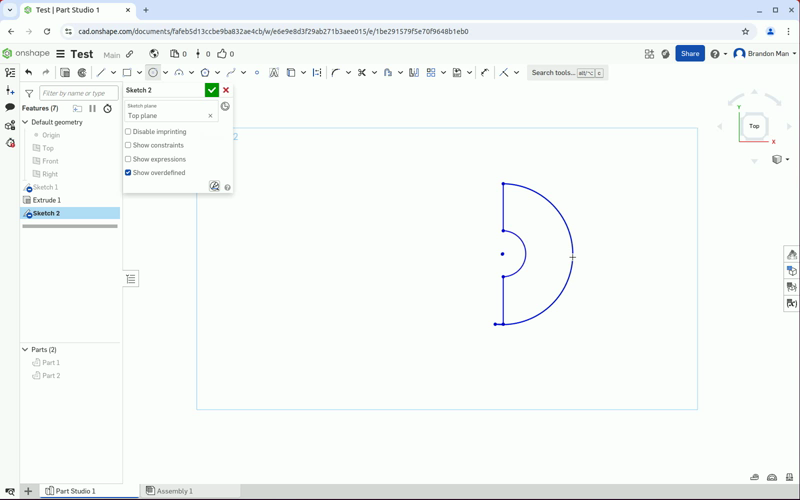
mouse_move(538, 289)
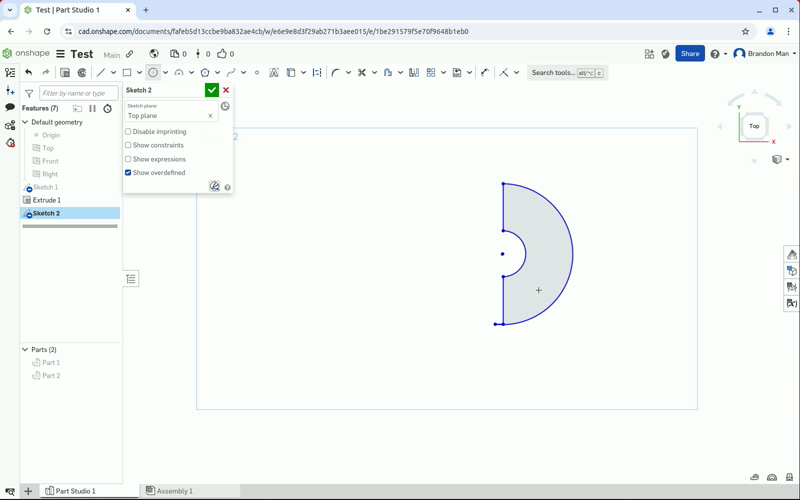
click(538, 289)
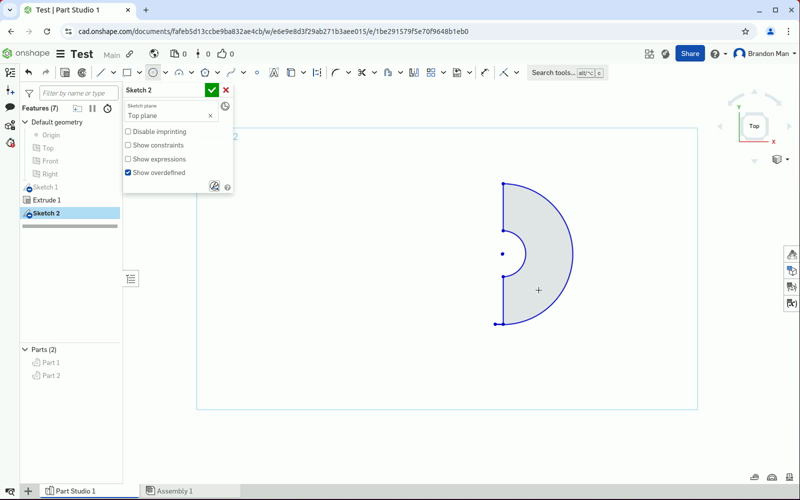
key_up(shift)
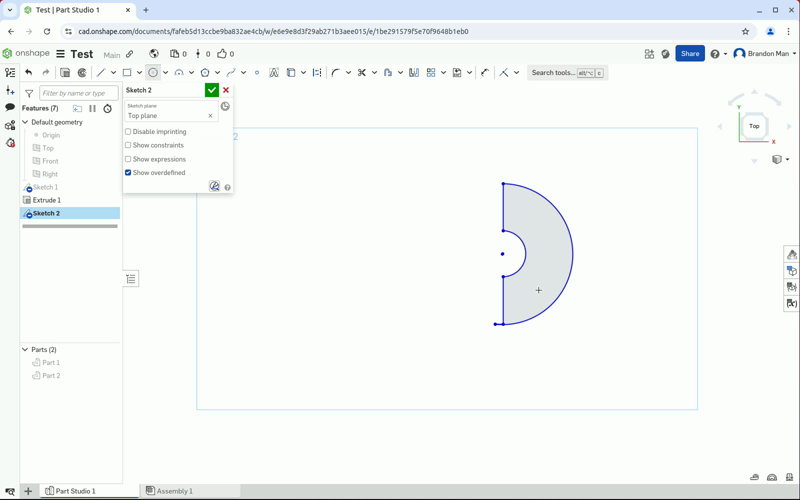
mouse_move(544, 289)
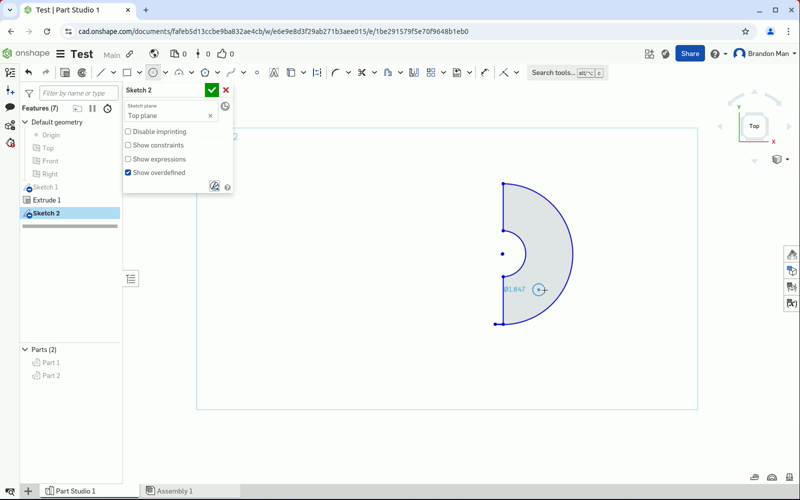
click(544, 289)
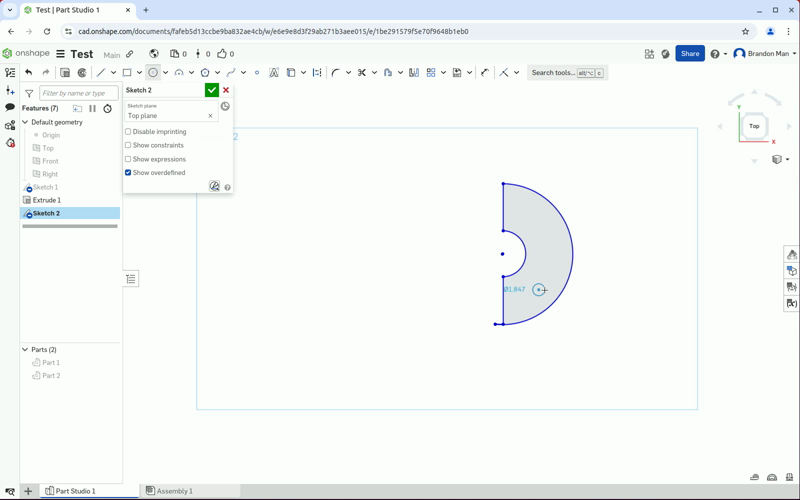
key(esc)
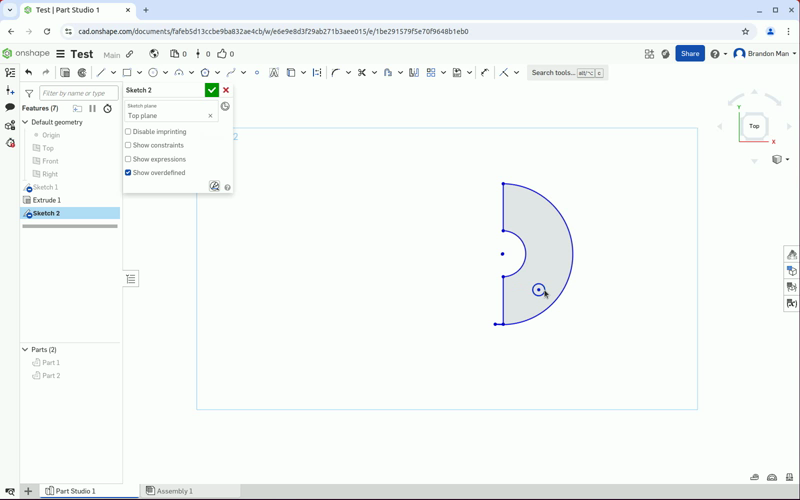
key(c)
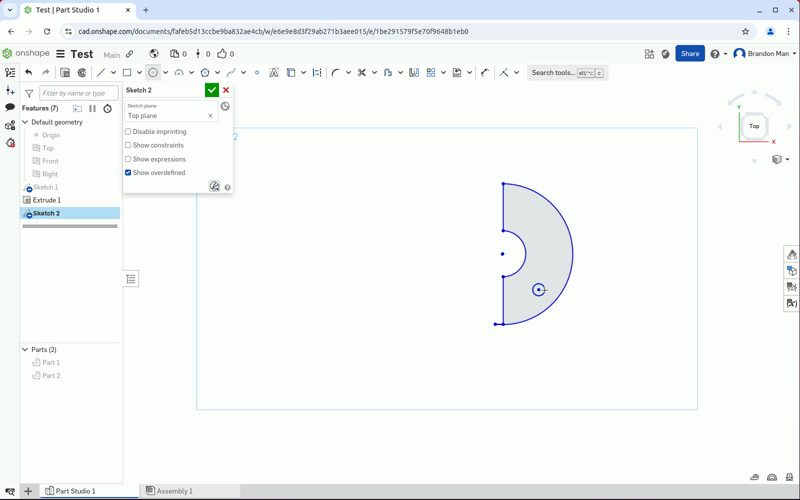
key_down(shift)
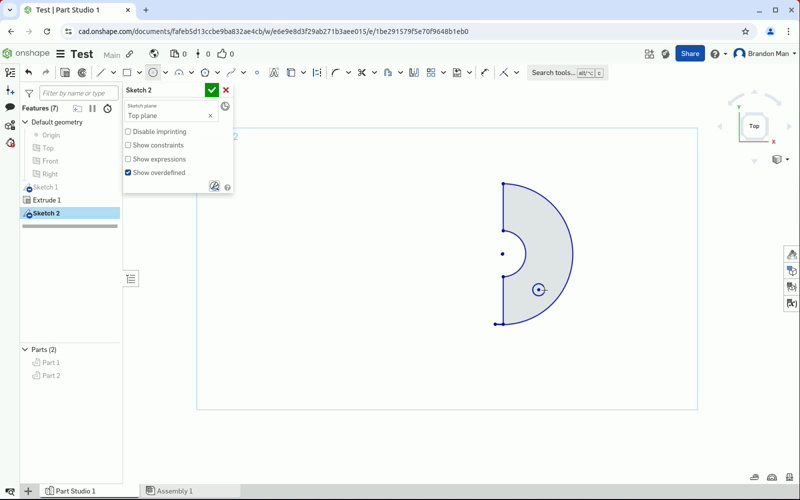
mouse_move(538, 217)
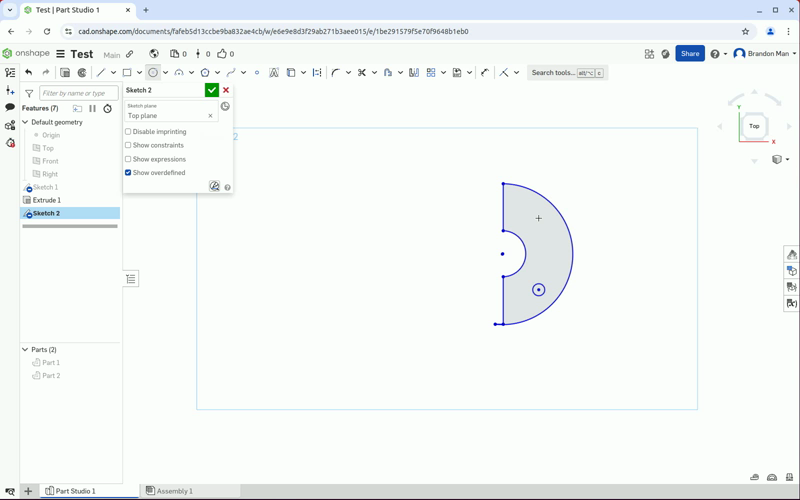
click(538, 217)
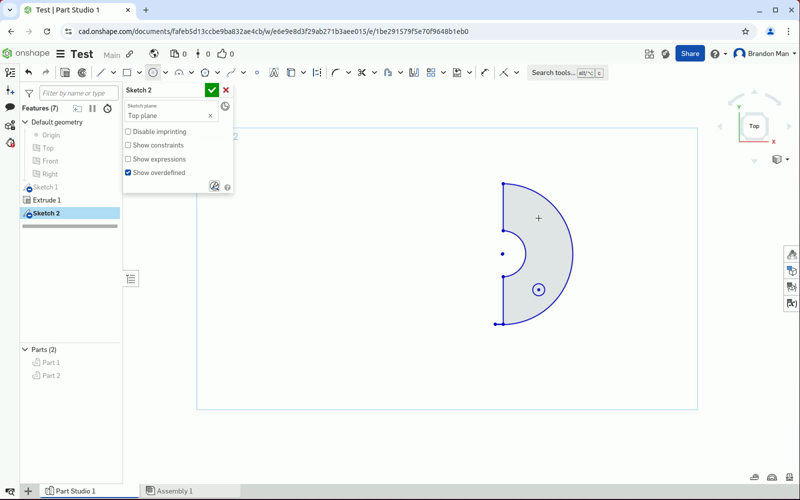
key_up(shift)
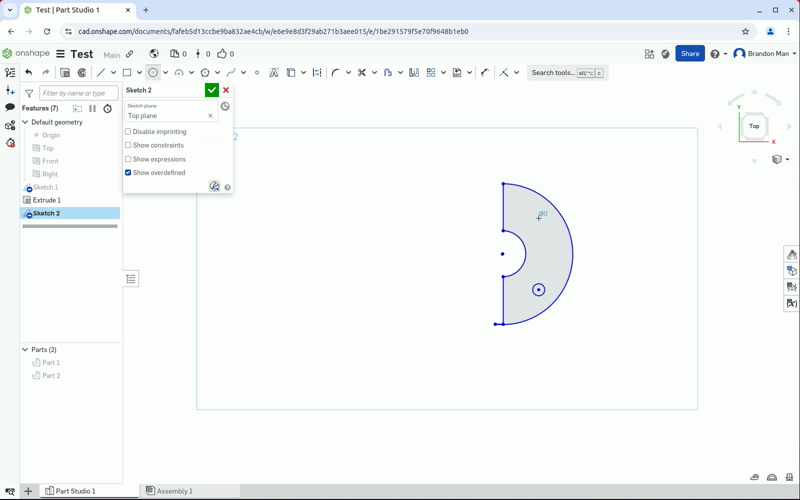
mouse_move(544, 217)
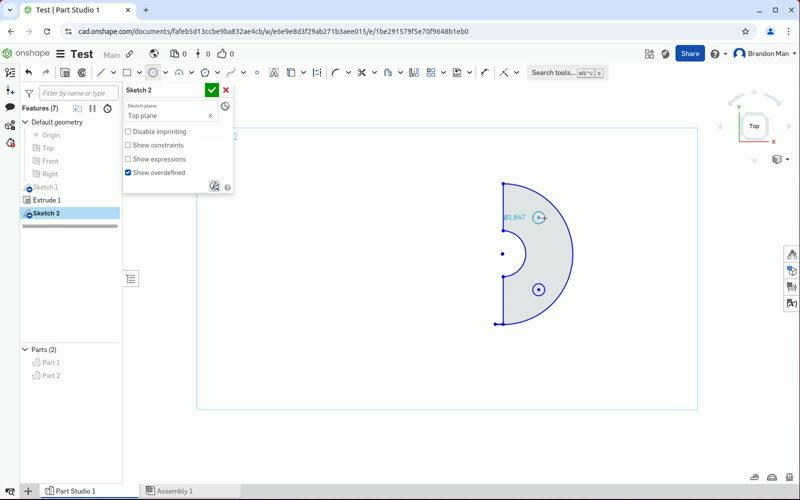
click(544, 217)
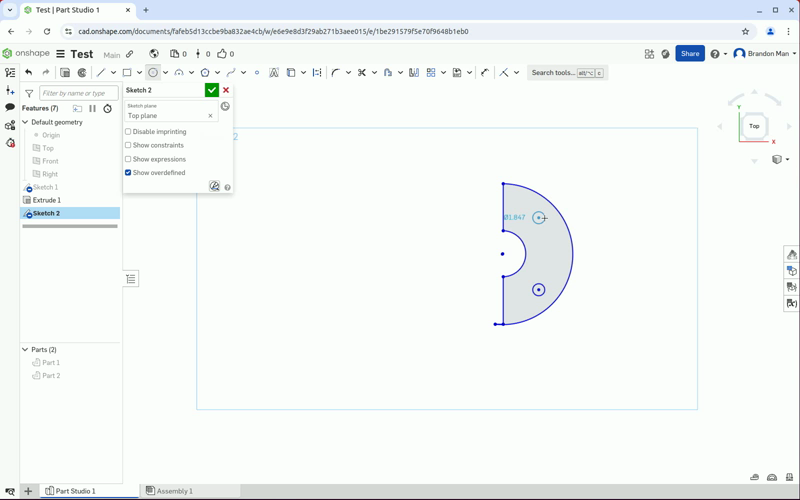
key(esc)
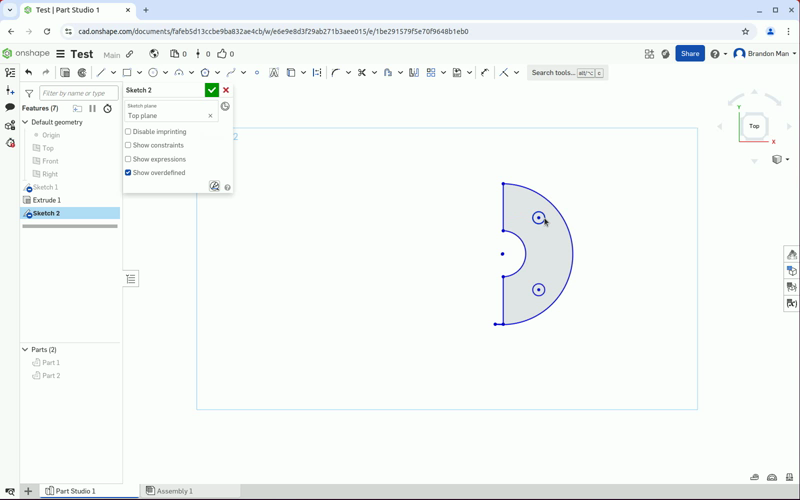
mouse_move(510, 290)
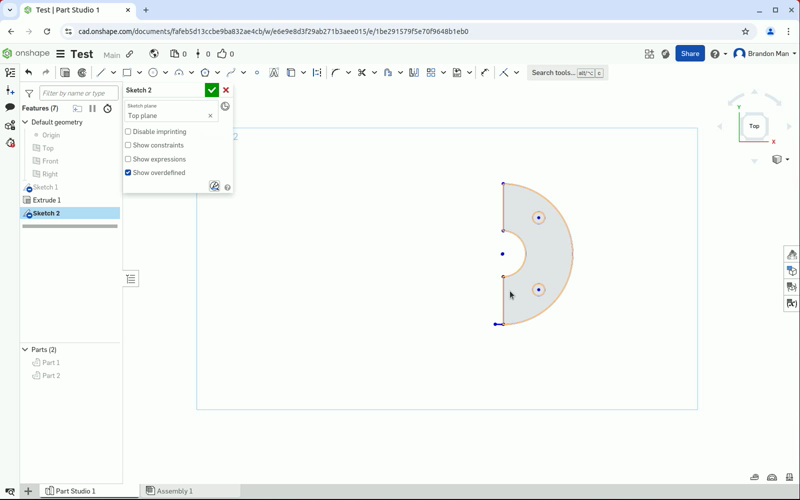
scroll(6)
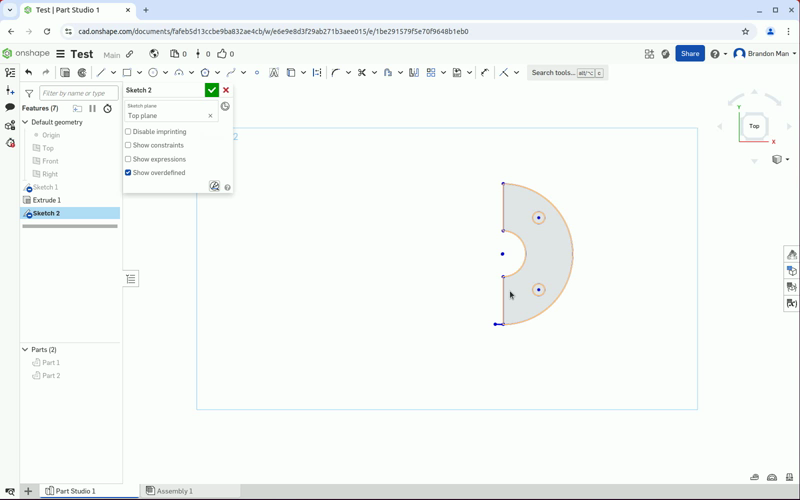
scroll(6)
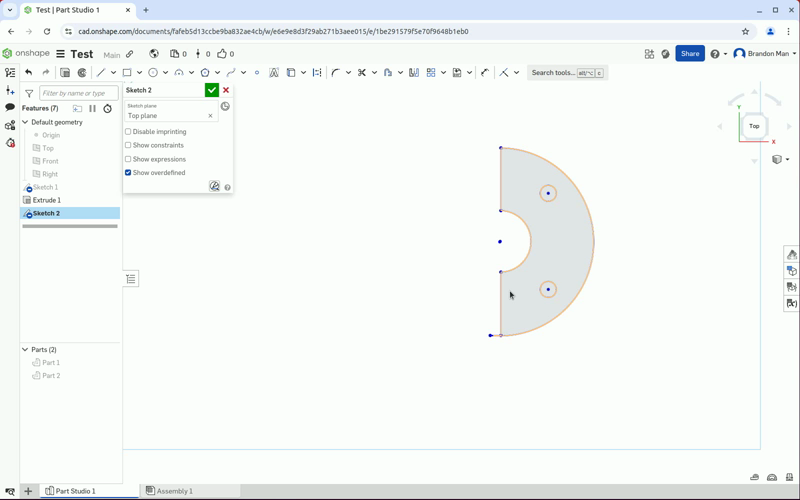
scroll(6)
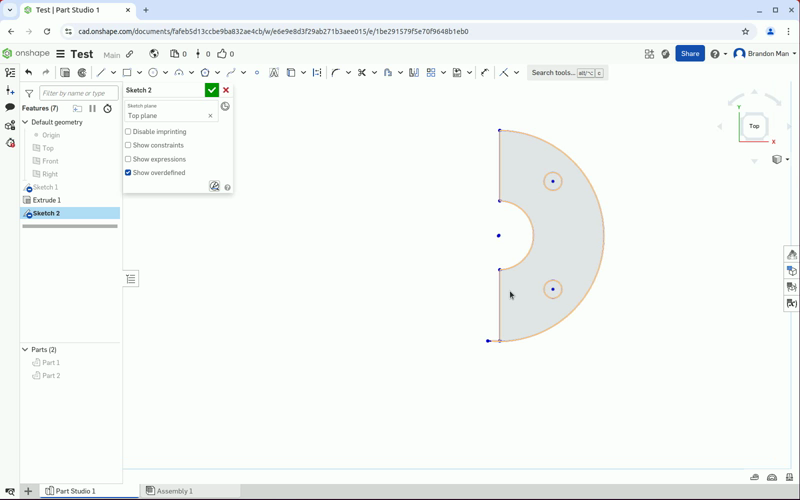
scroll(6)
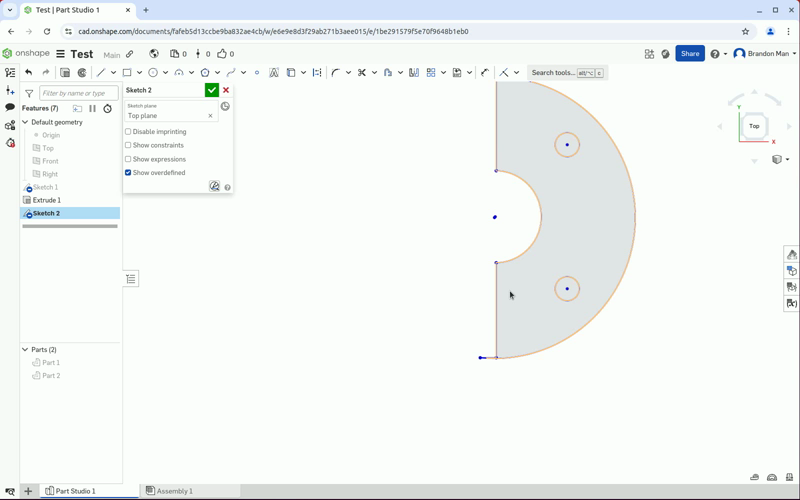
scroll(6)
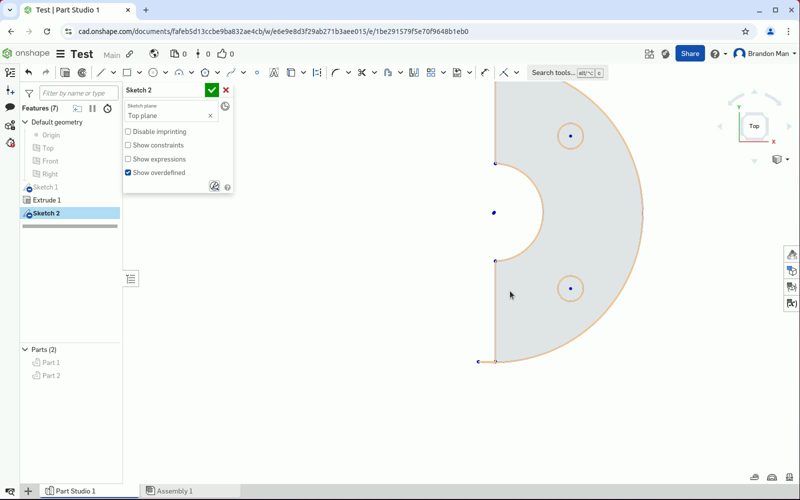
scroll(6)
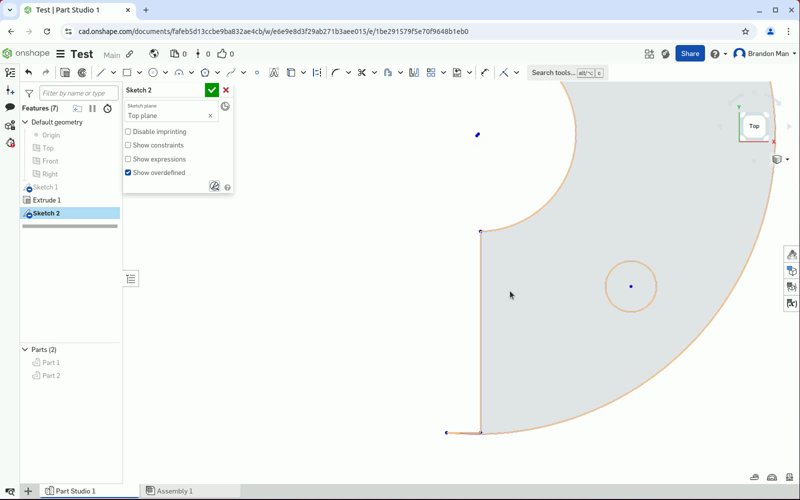
scroll(6)
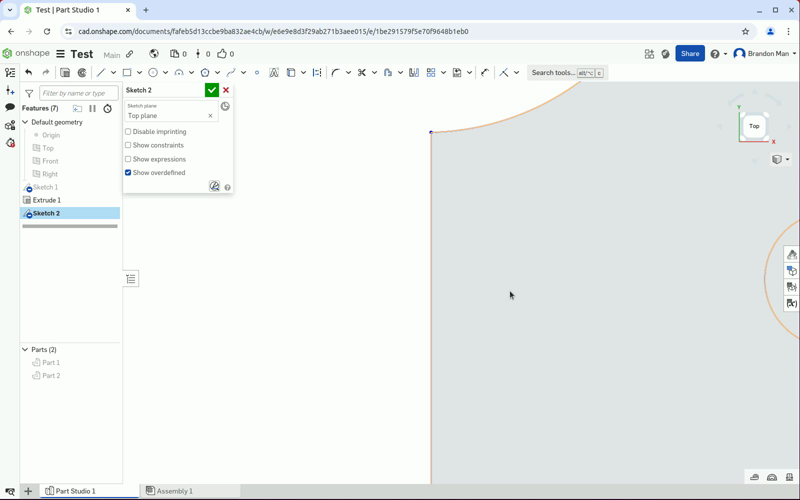
click(510, 290)
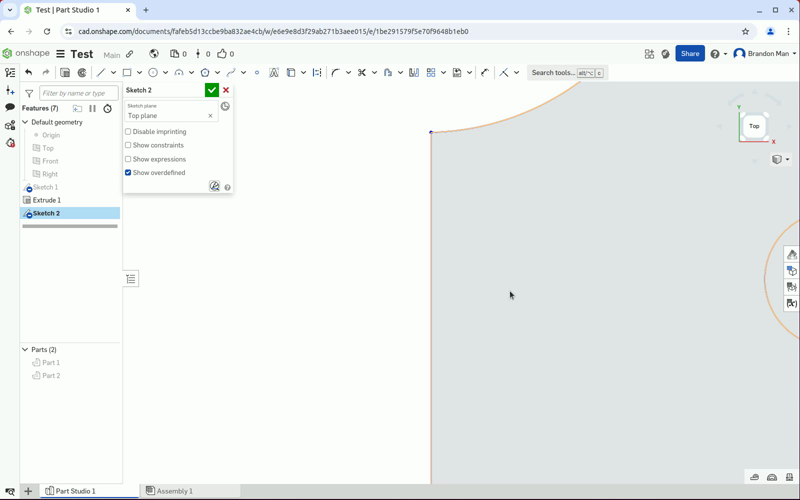
scroll(-6)
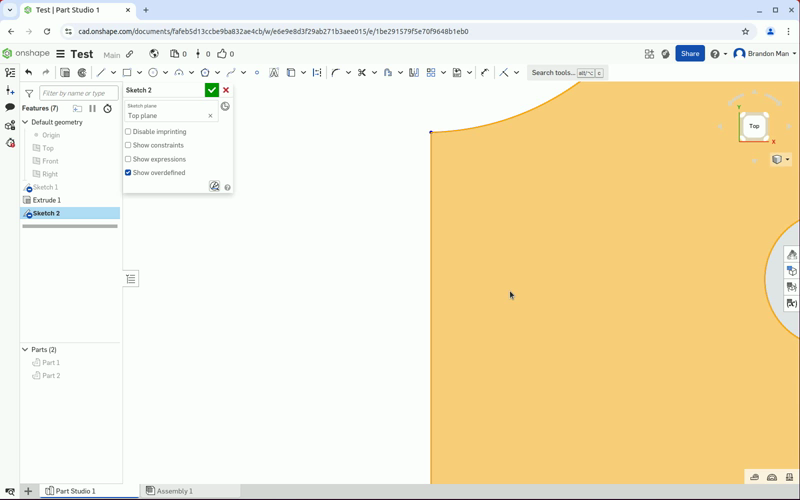
scroll(-6)
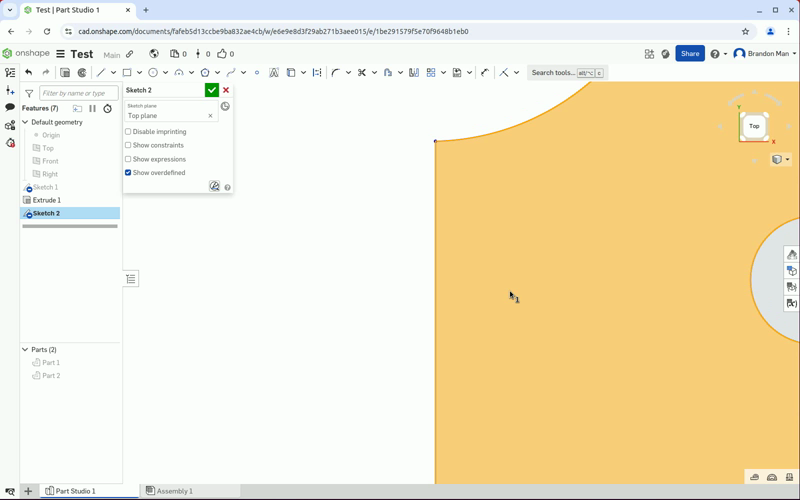
scroll(-6)
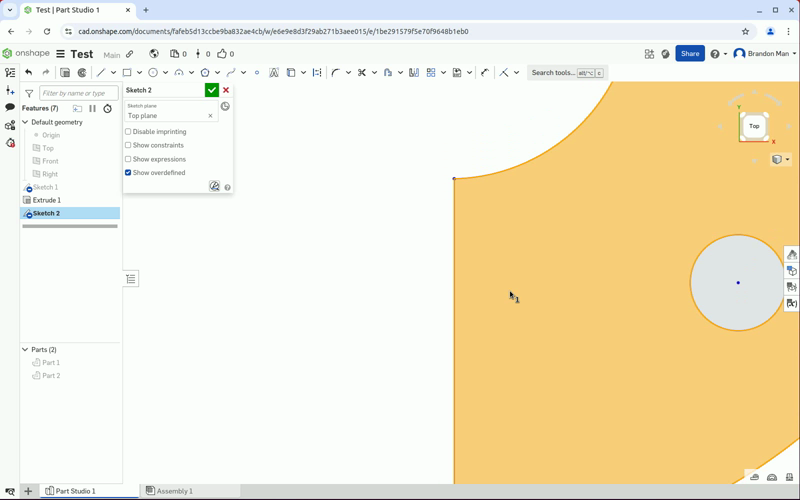
scroll(-6)
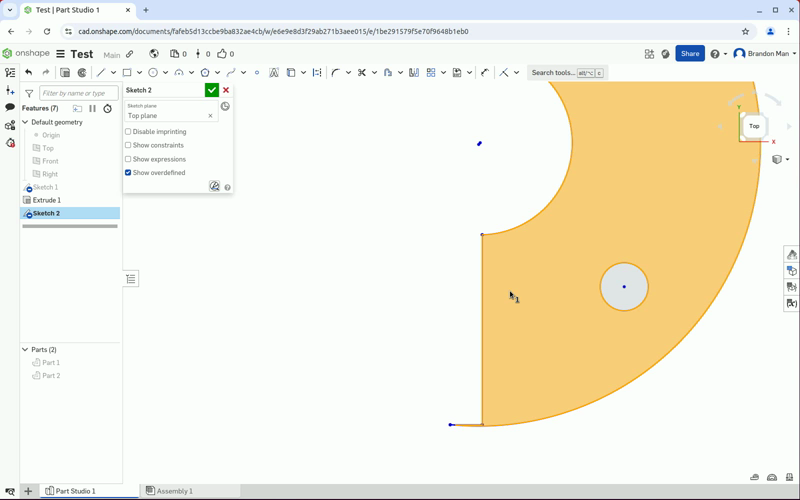
scroll(-6)
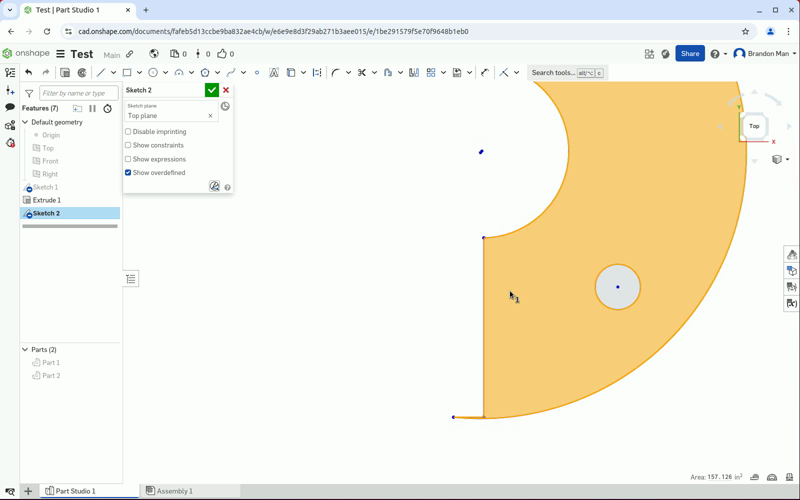
scroll(-6)
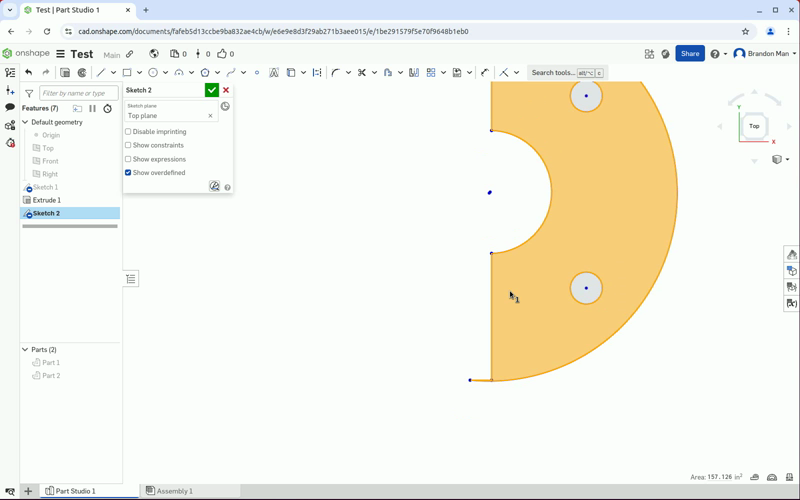
scroll(-6)
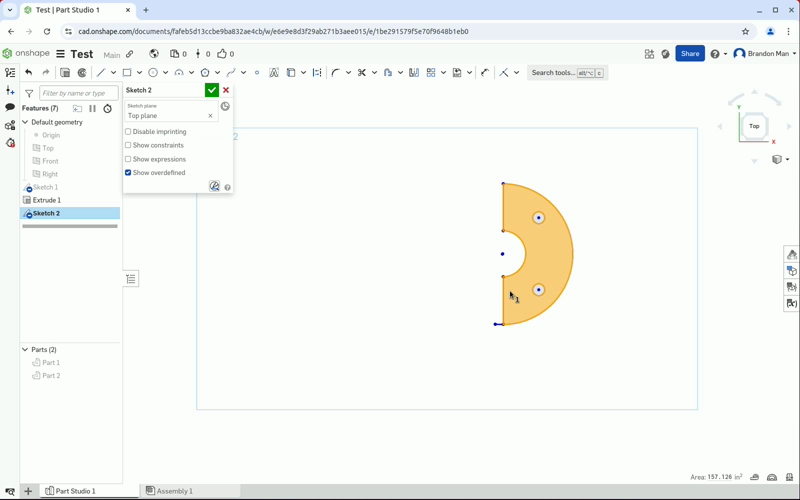
mouse_move(73, 352)
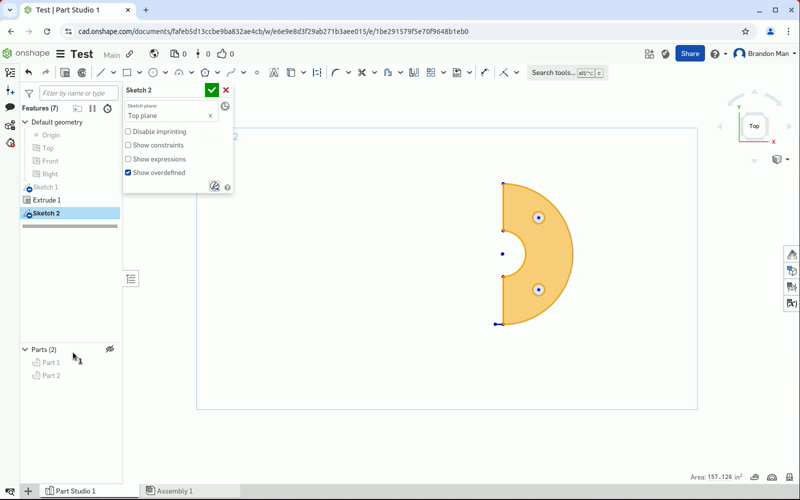
key(shift+y)
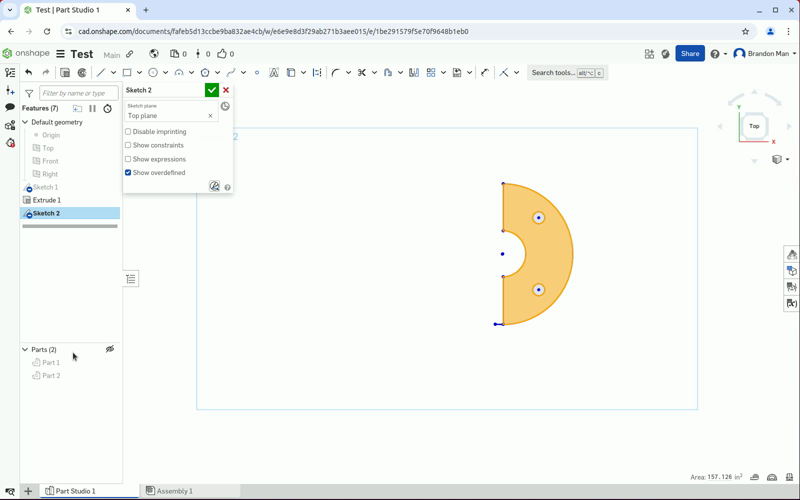
key(shift+e)
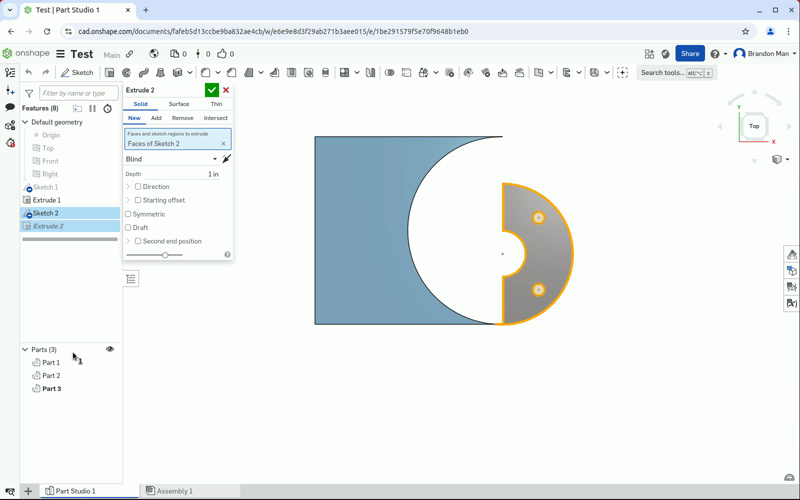
mouse_move(143, 106)
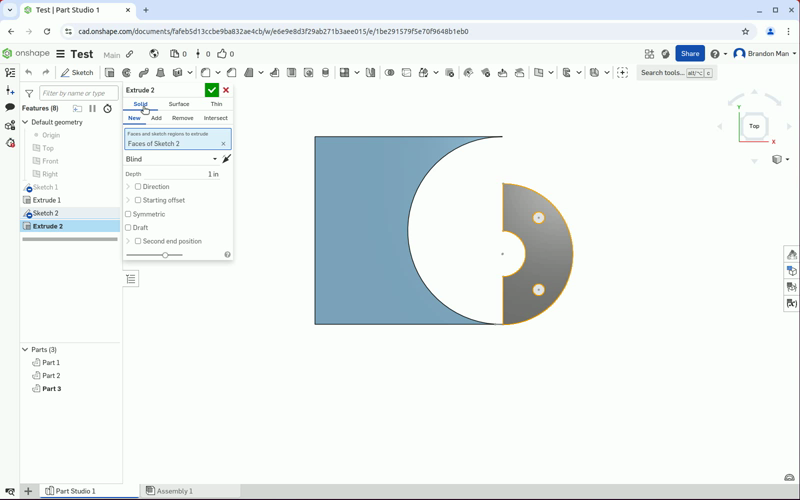
click(143, 106)
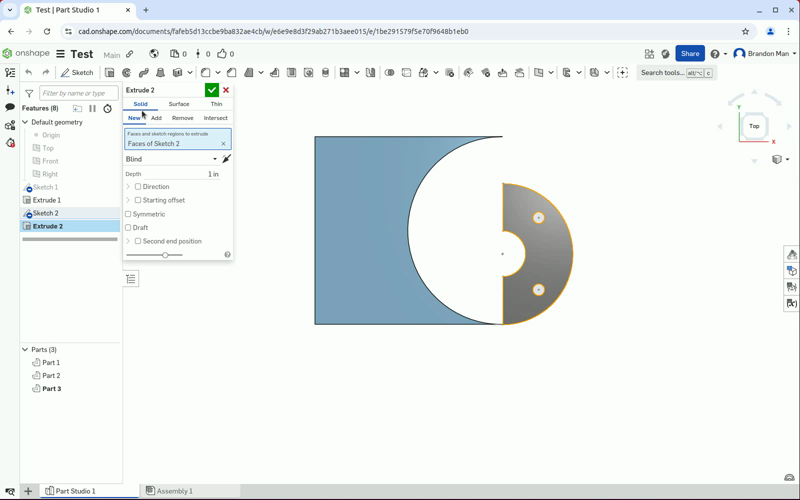
mouse_move(137, 120)
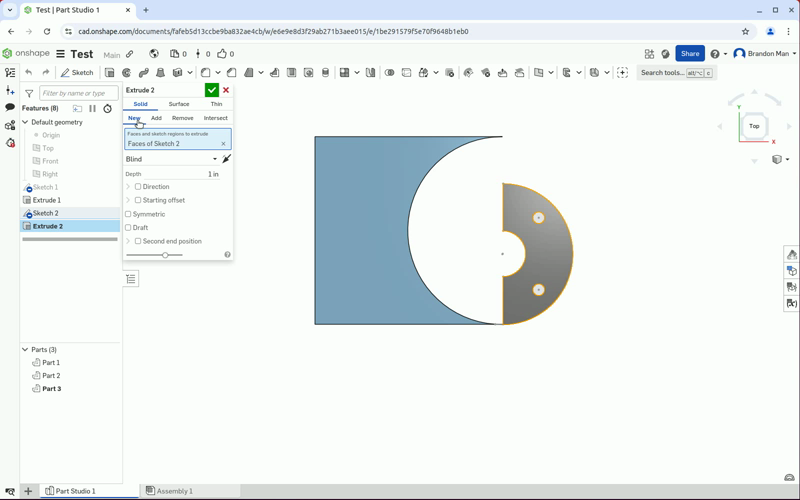
click(137, 120)
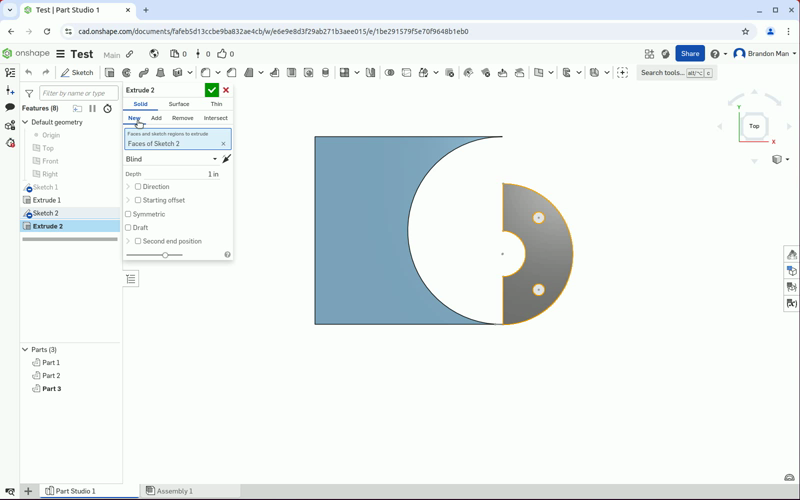
key(tab, 4)
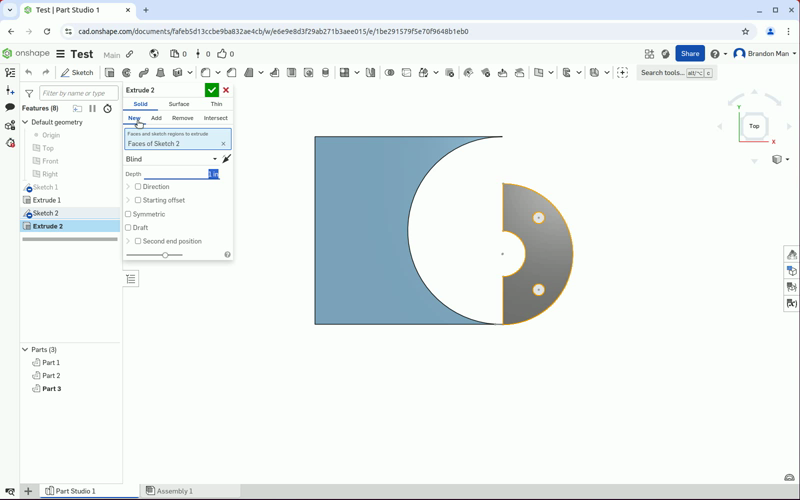
text(1.204)
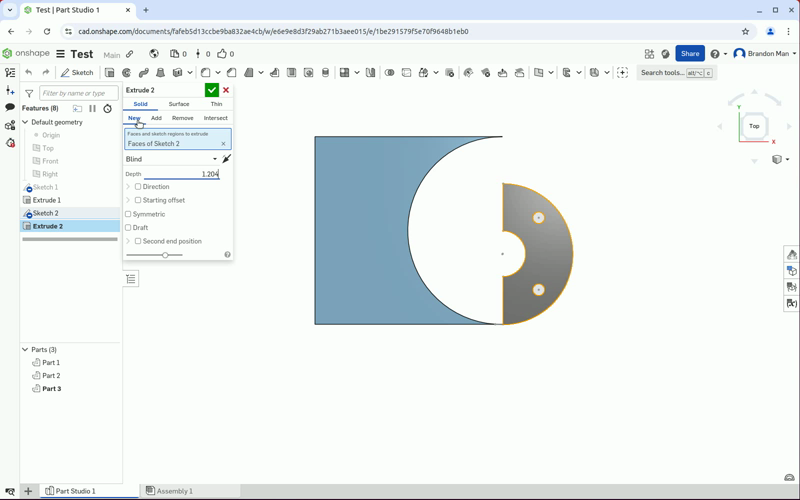
key(enter)
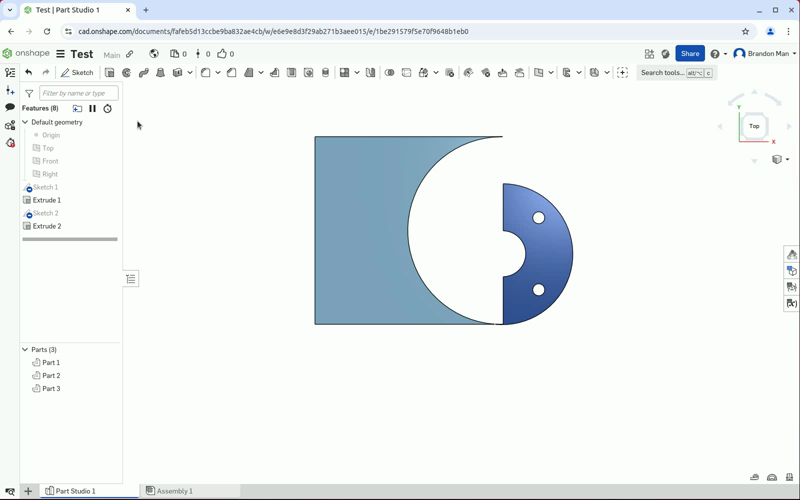
key(shift+h)
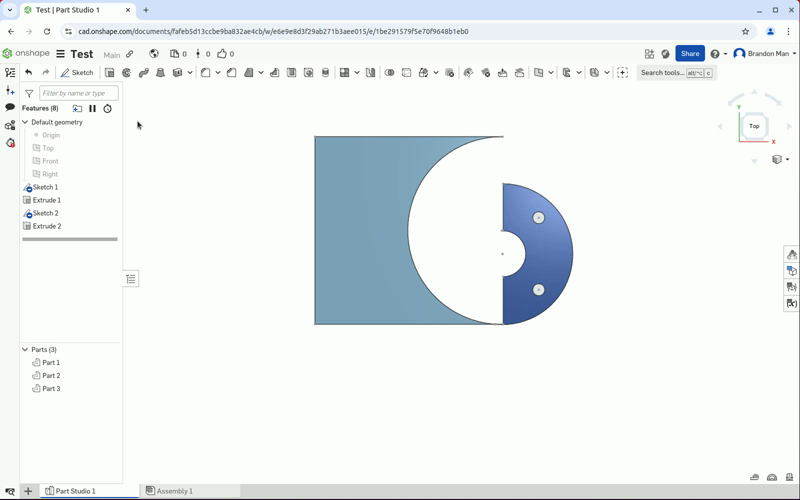
key(shift+h)
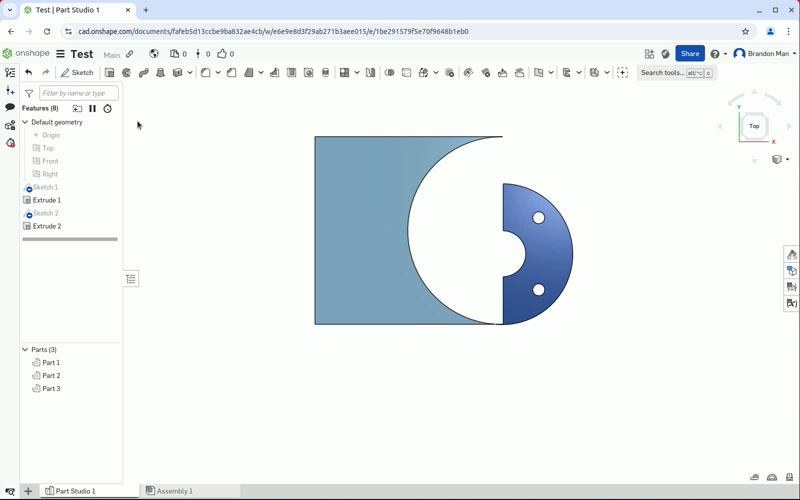
mouse_move(73, 189)
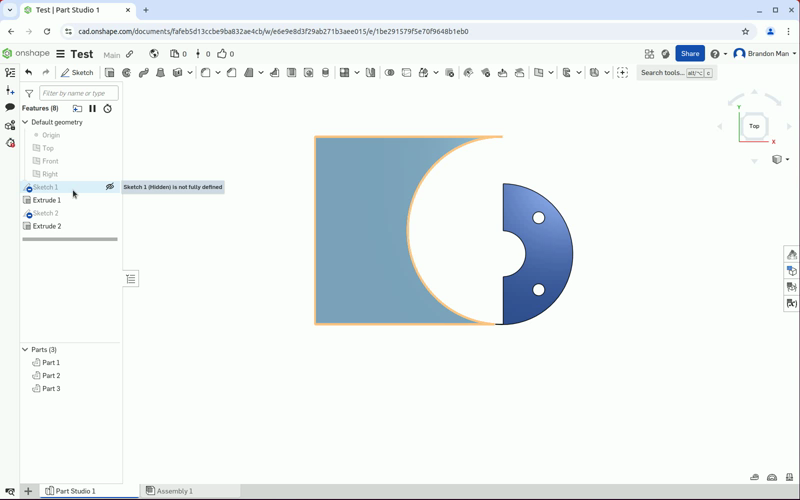
click(73, 189)
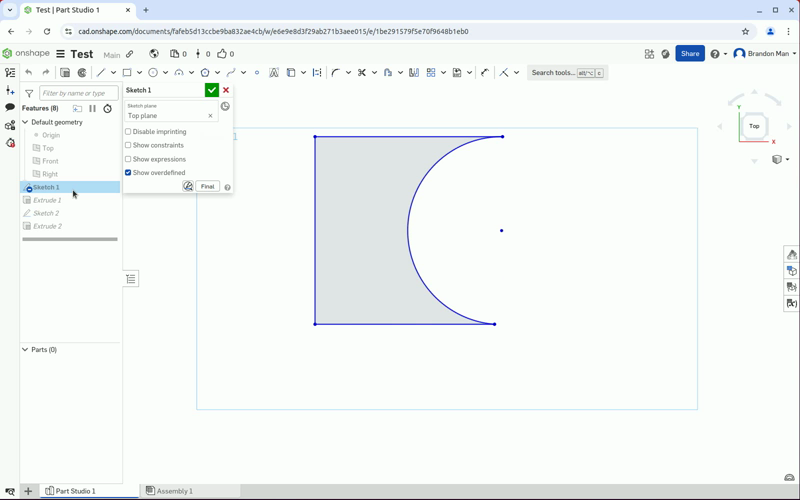
mouse_move(229, 92)
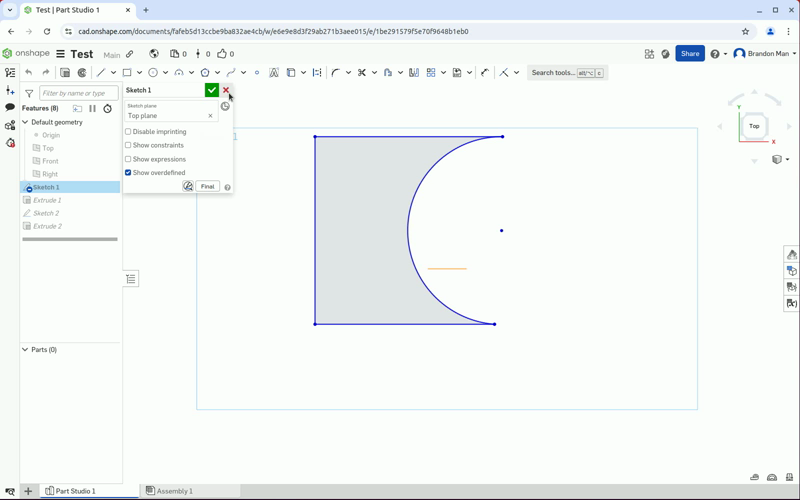
click(229, 92)
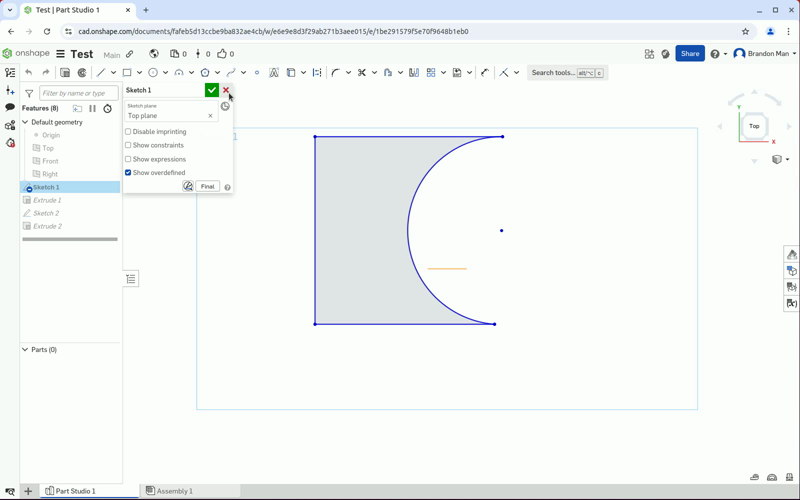
key(shift+s)
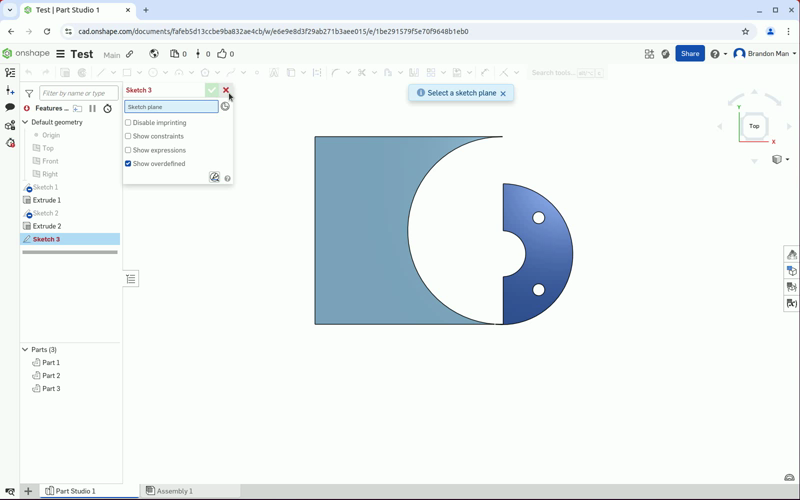
mouse_move(73, 150)
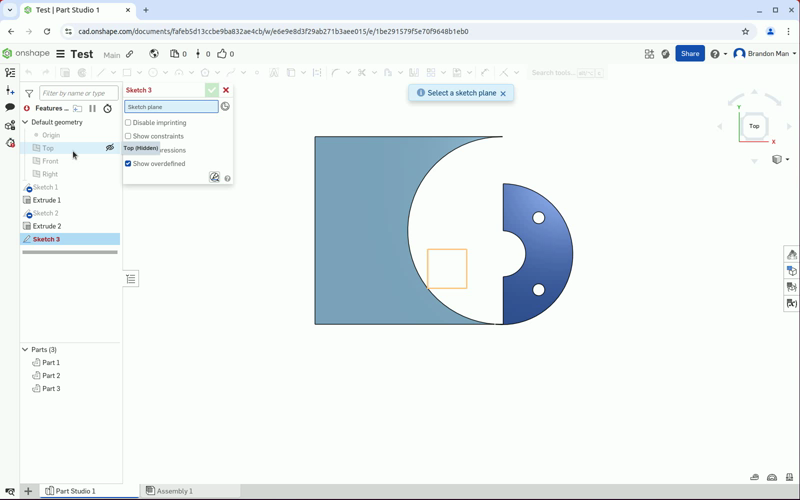
click(73, 150)
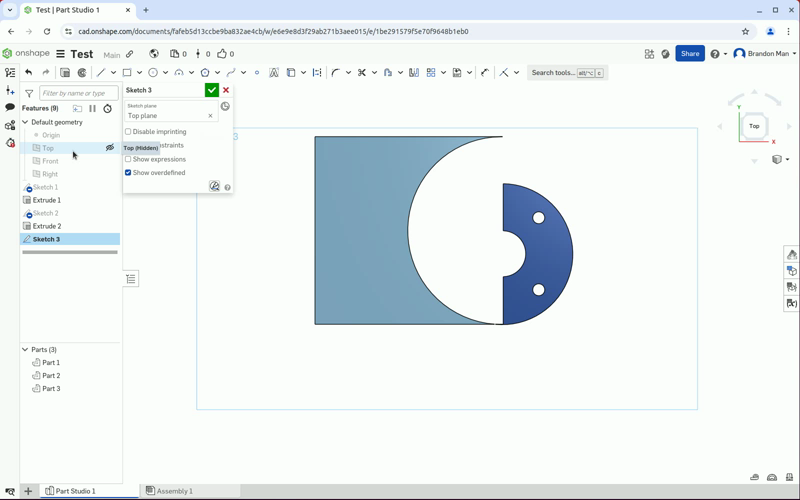
mouse_move(73, 352)
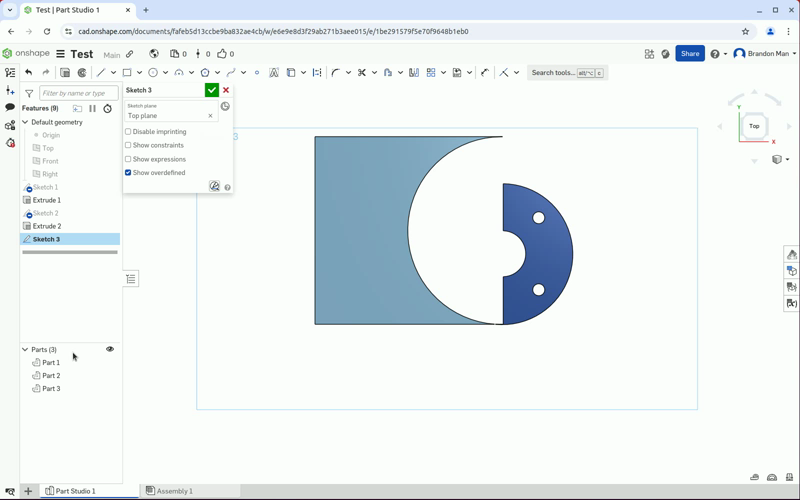
key(y)
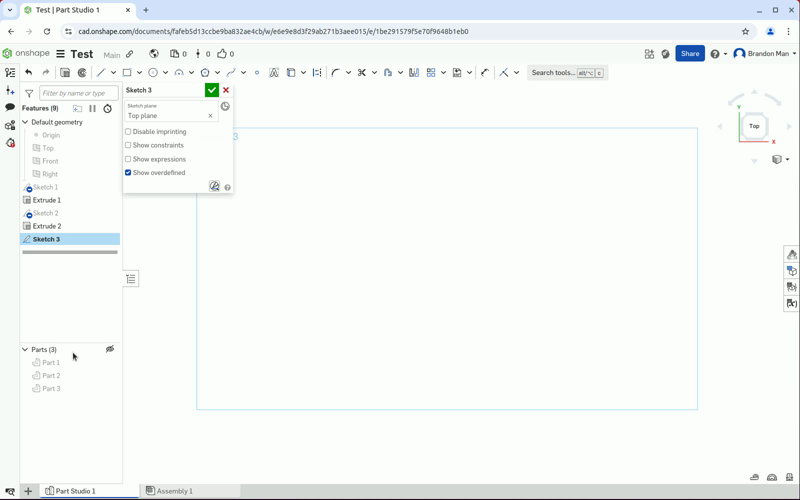
key(l)
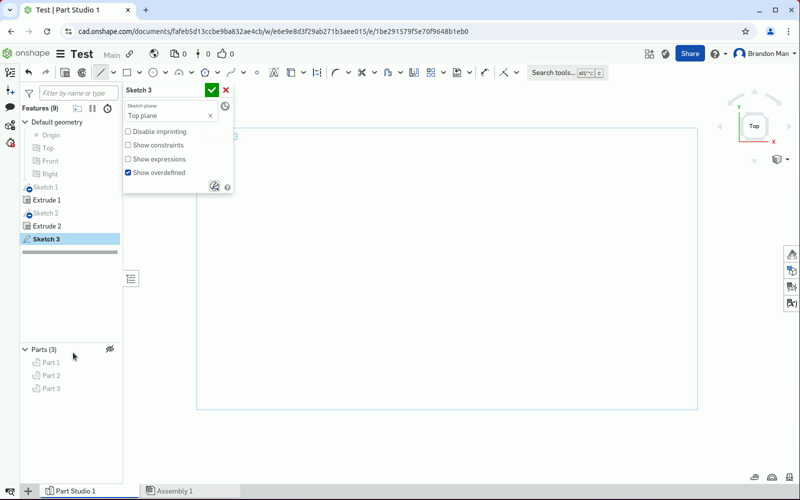
key_down(shift)
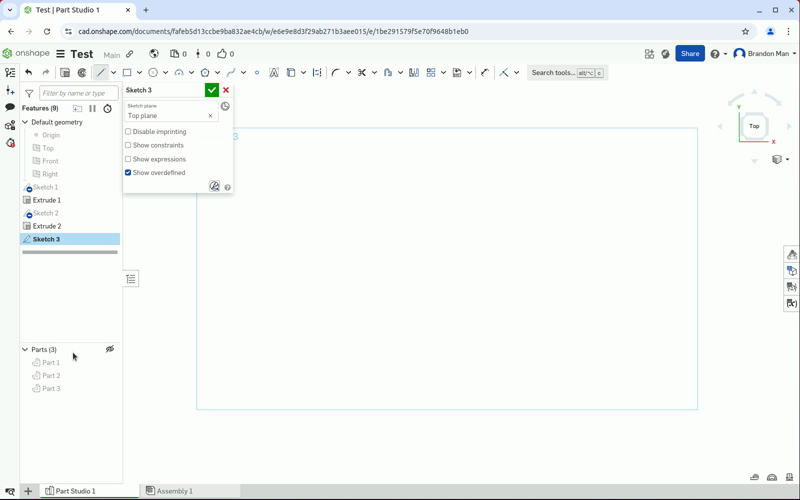
mouse_move(497, 324)
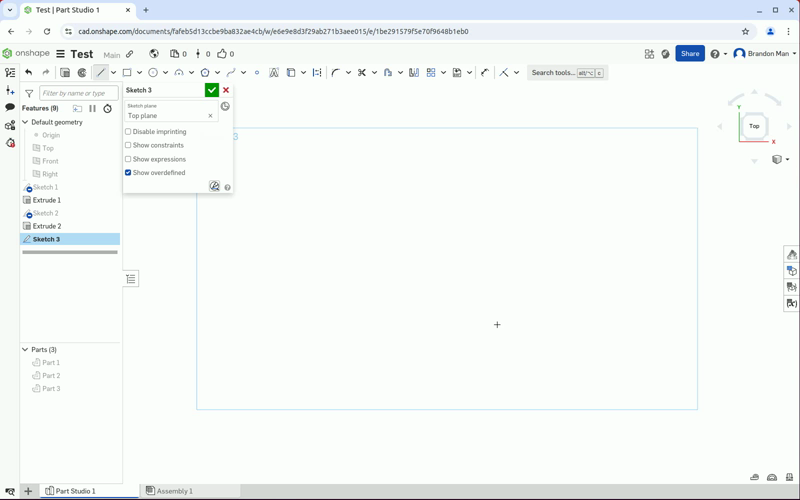
click(497, 324)
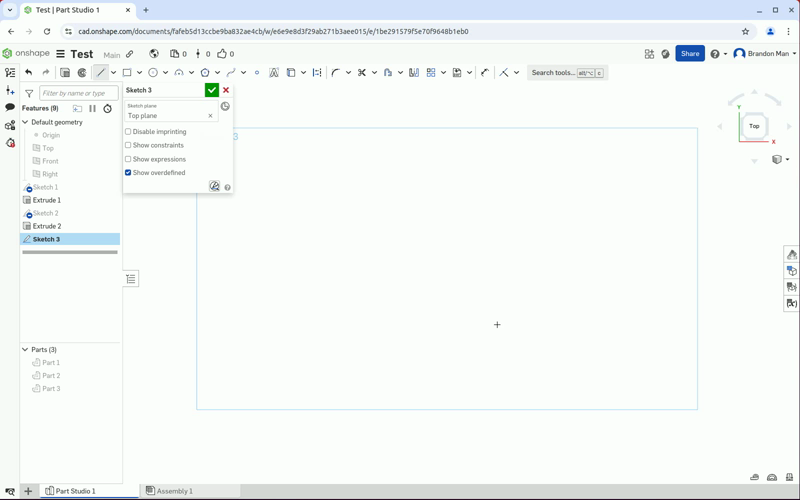
key_up(shift)
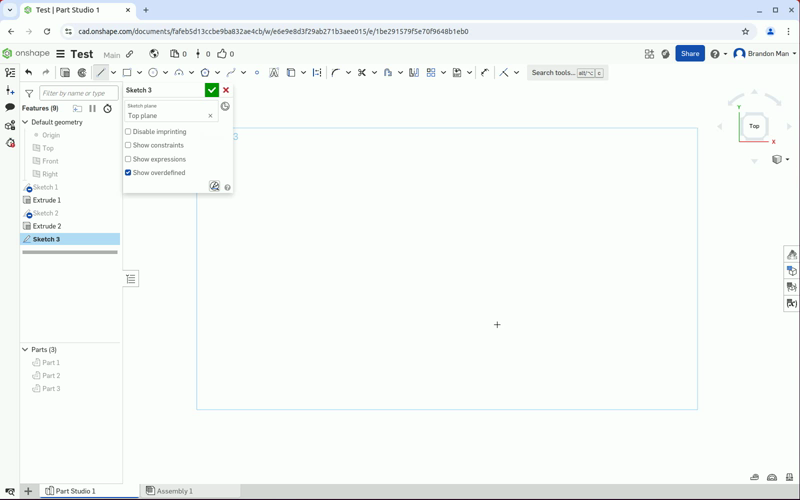
key_down(shift)
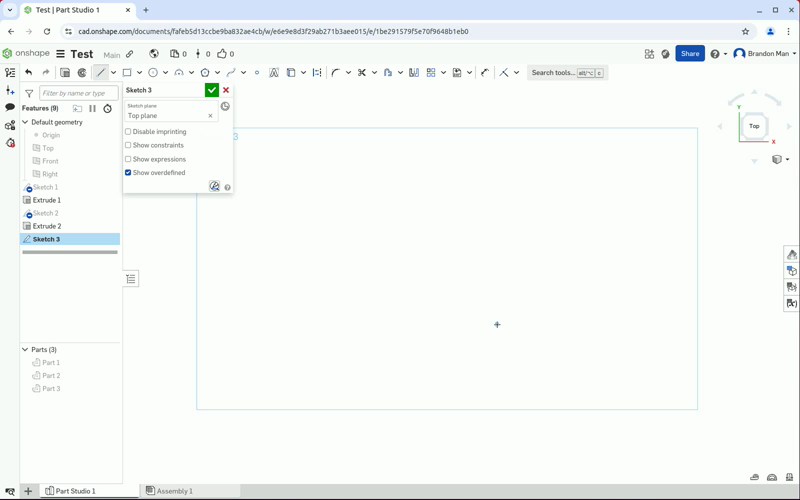
mouse_move(527, 324)
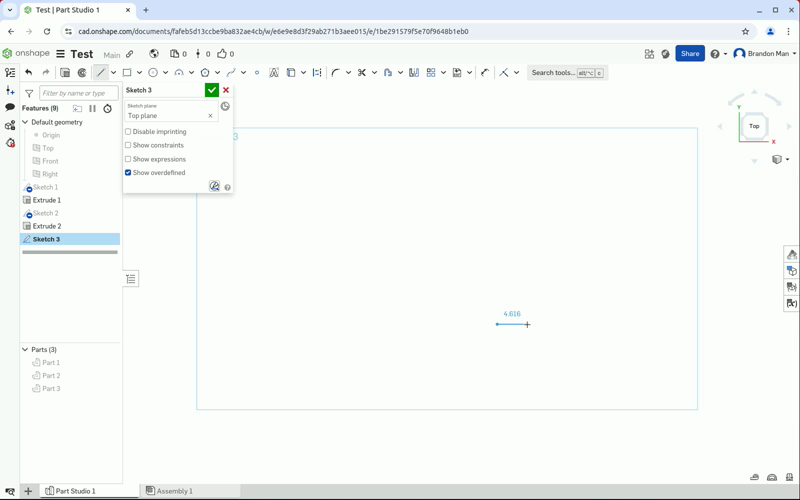
mouse_move(503, 324)
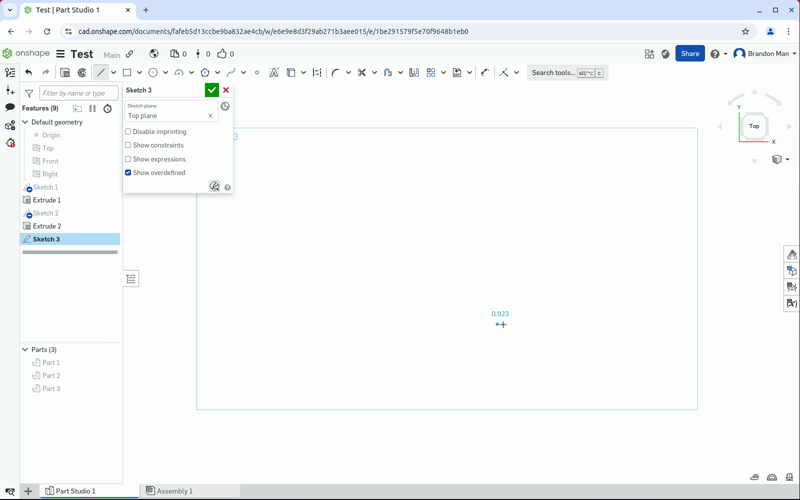
scroll(6)
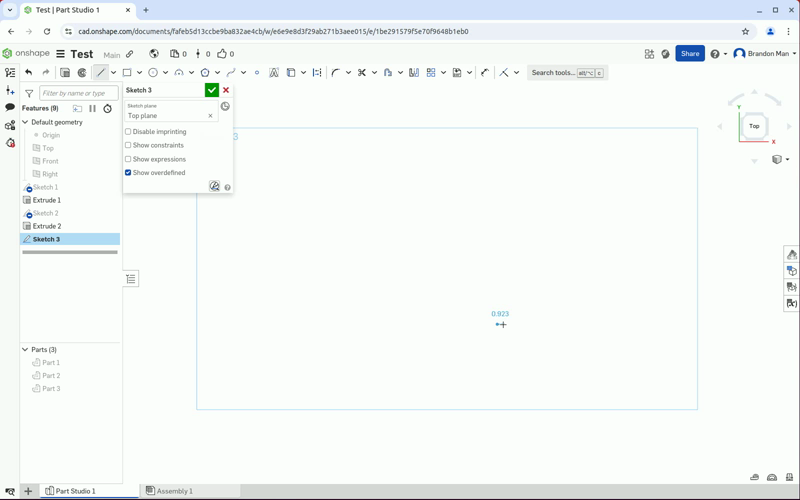
scroll(6)
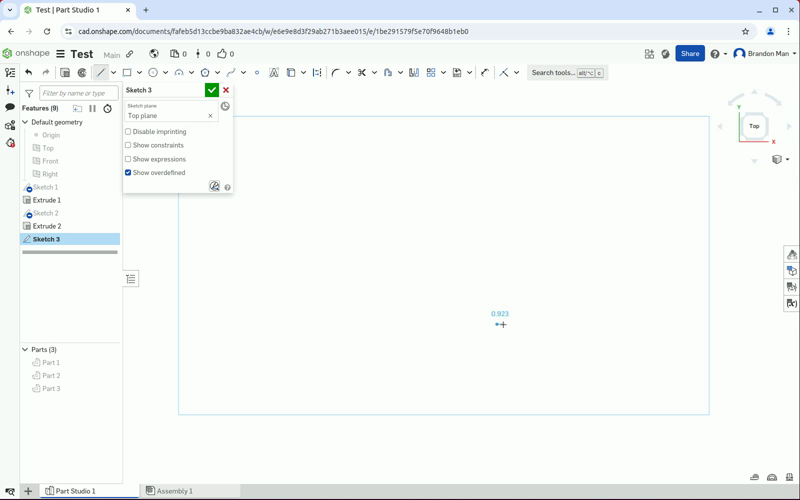
scroll(6)
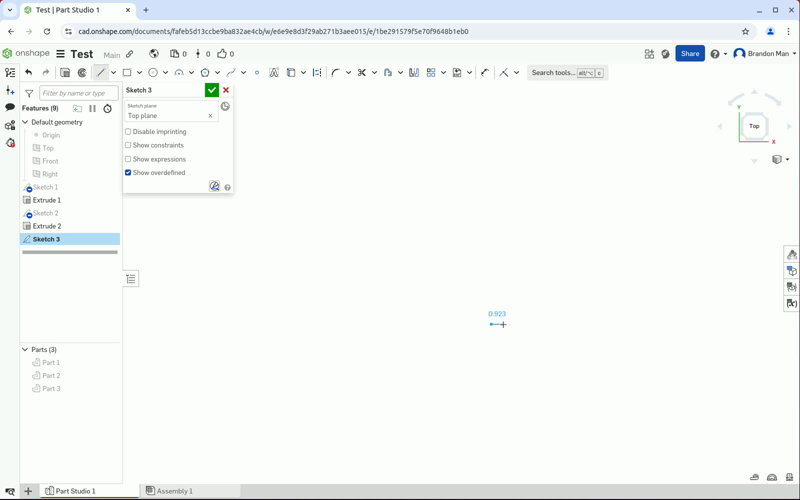
scroll(6)
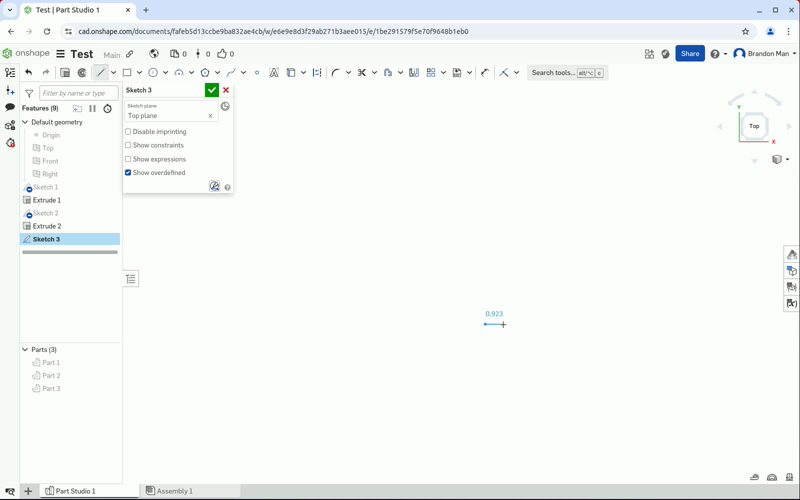
scroll(6)
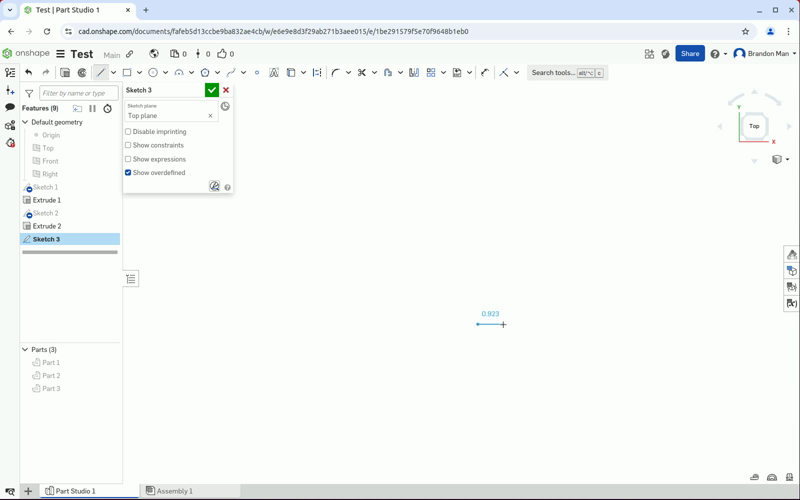
scroll(6)
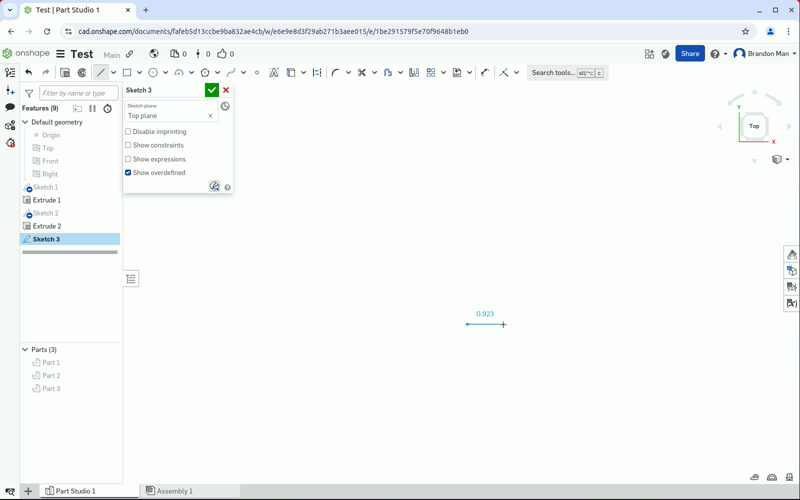
scroll(6)
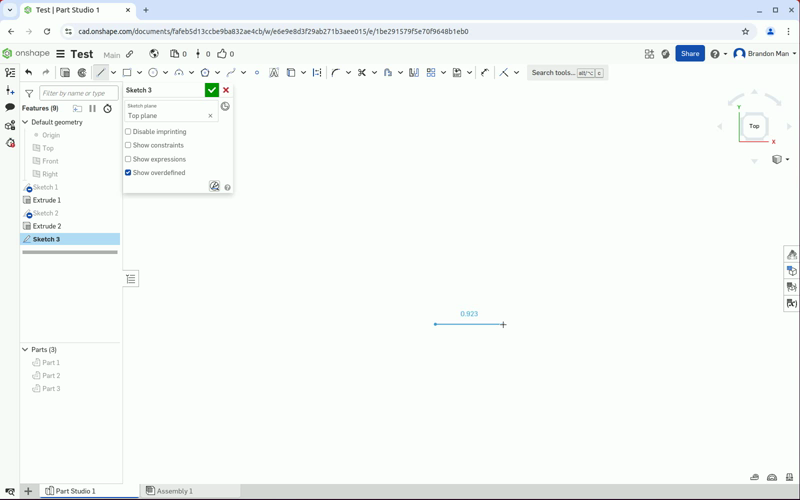
click(503, 324)
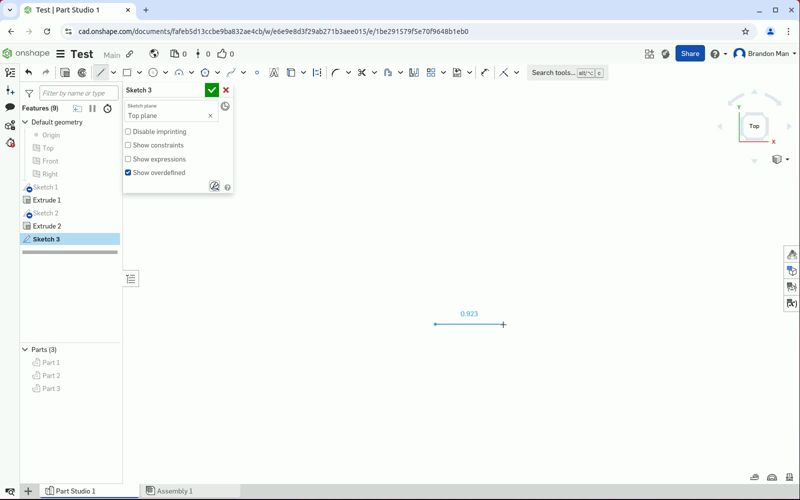
scroll(-6)
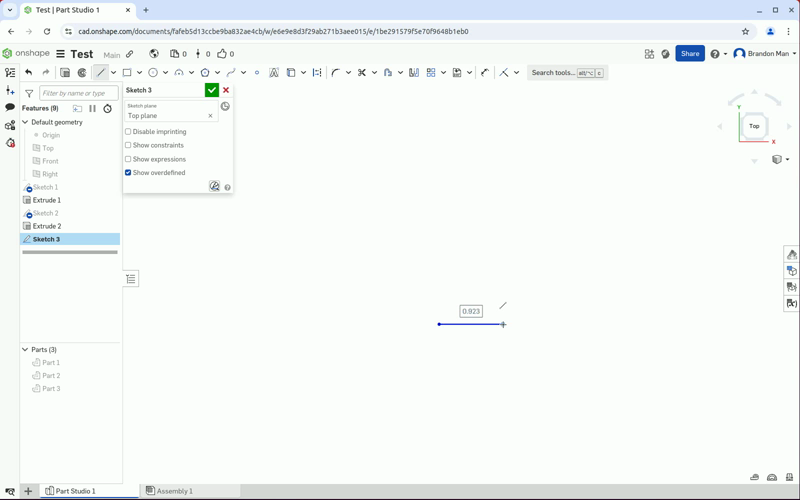
scroll(-6)
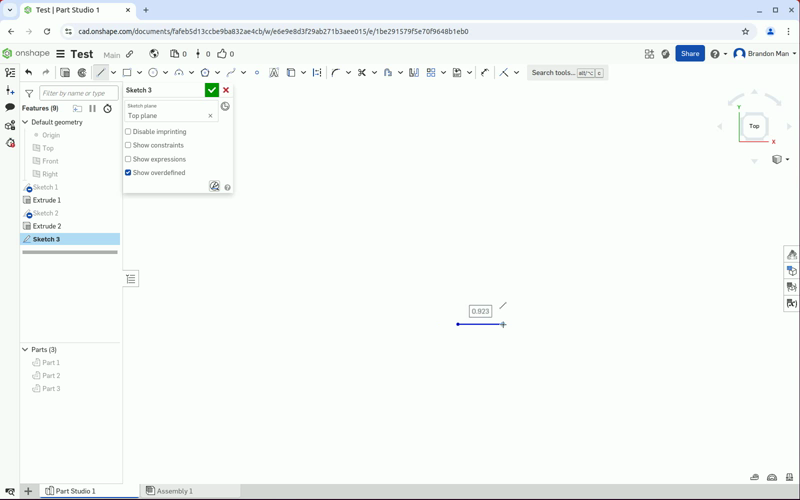
scroll(-6)
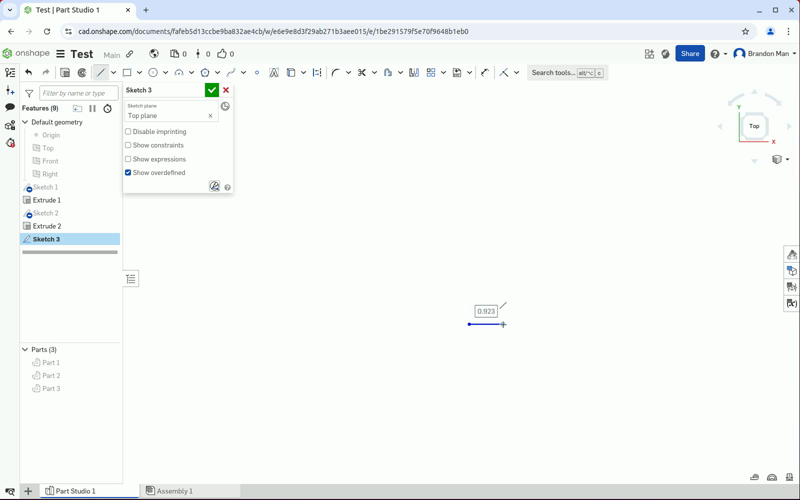
scroll(-6)
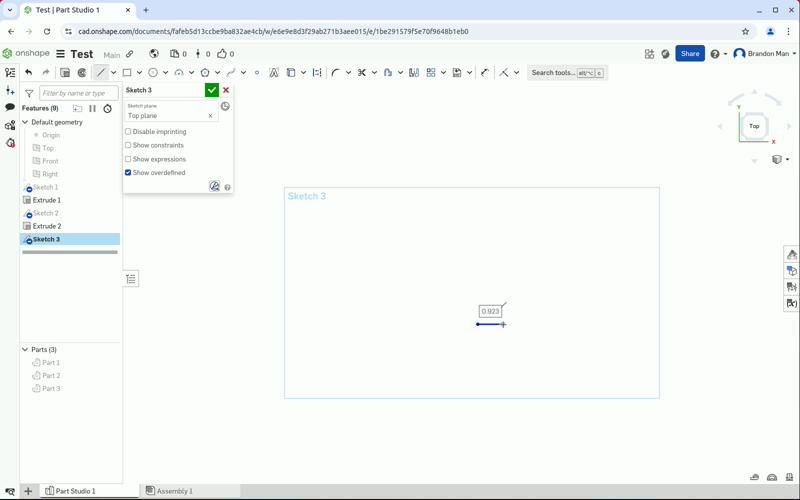
scroll(-6)
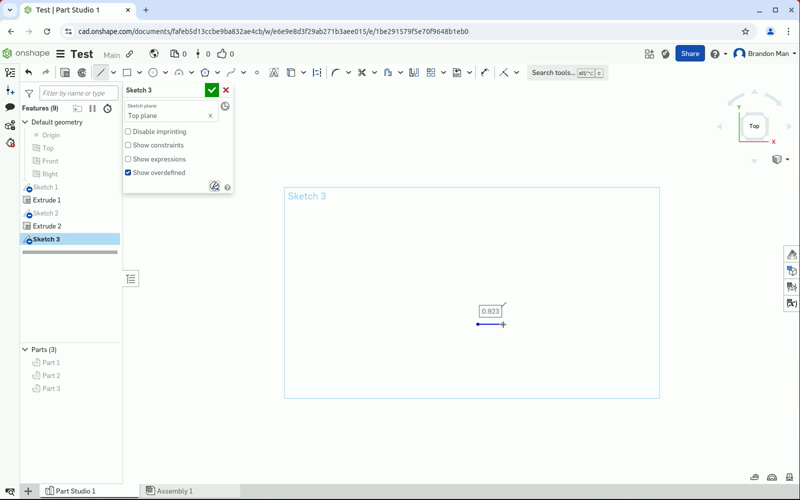
scroll(-6)
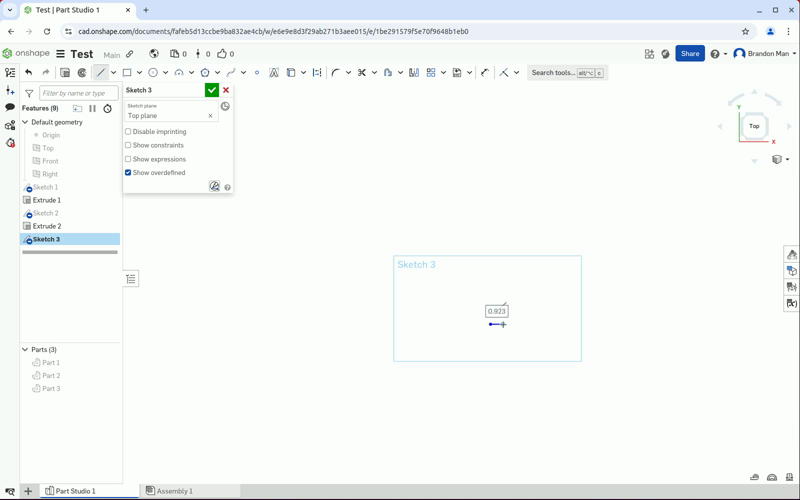
scroll(-6)
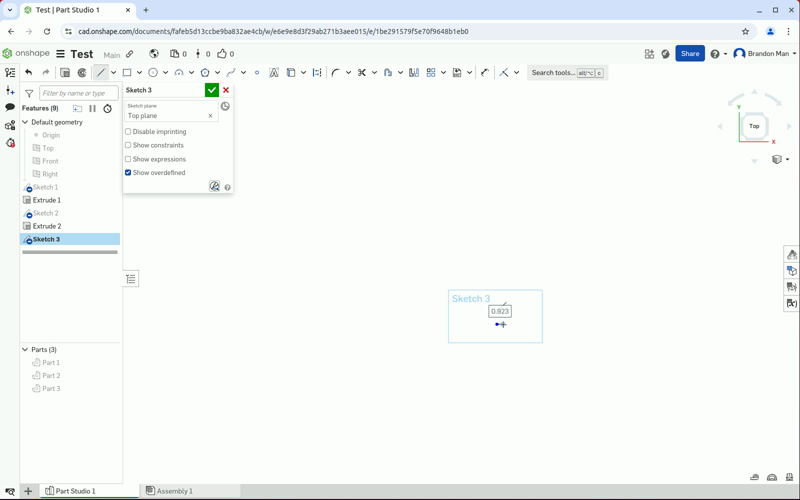
key_up(shift)
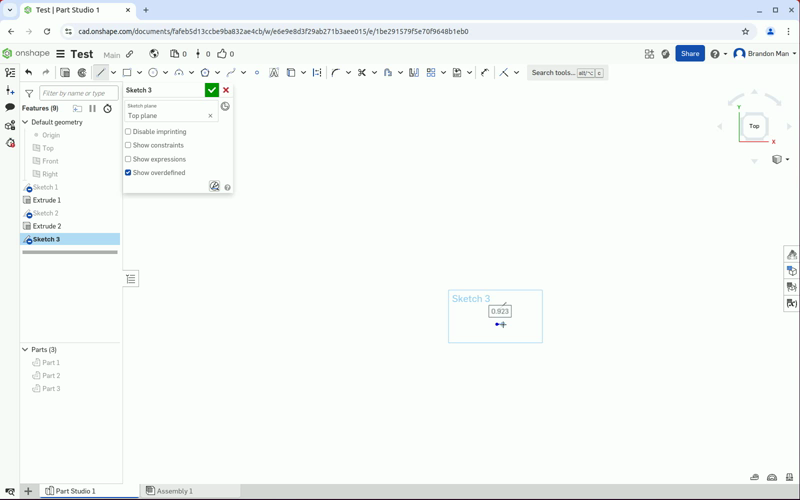
key_down(shift)
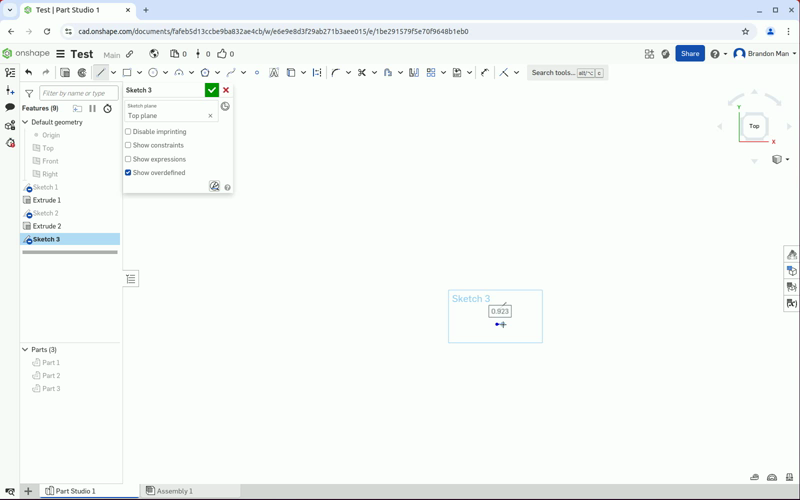
mouse_move(533, 324)
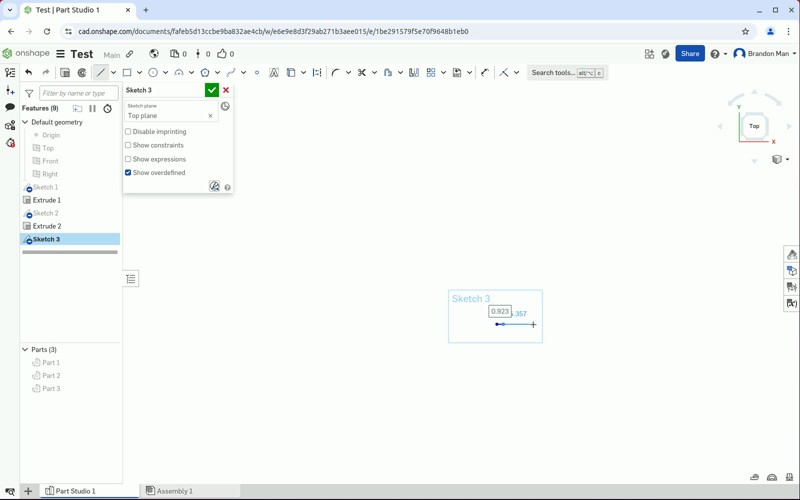
mouse_move(503, 276)
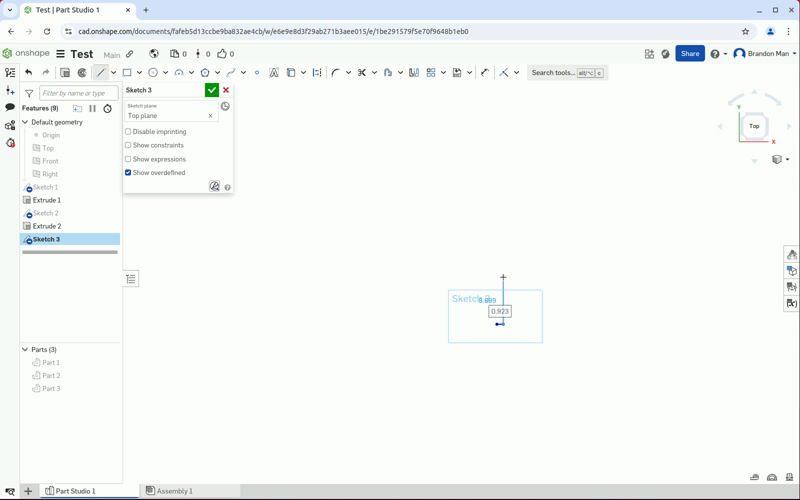
click(503, 276)
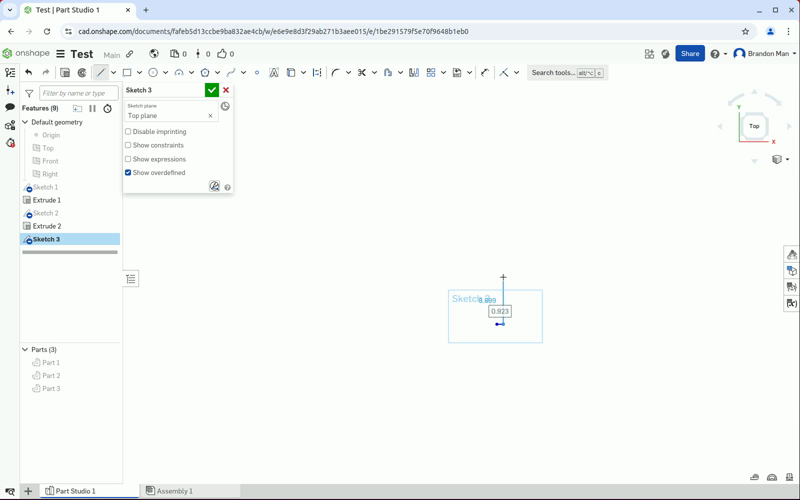
key_up(shift)
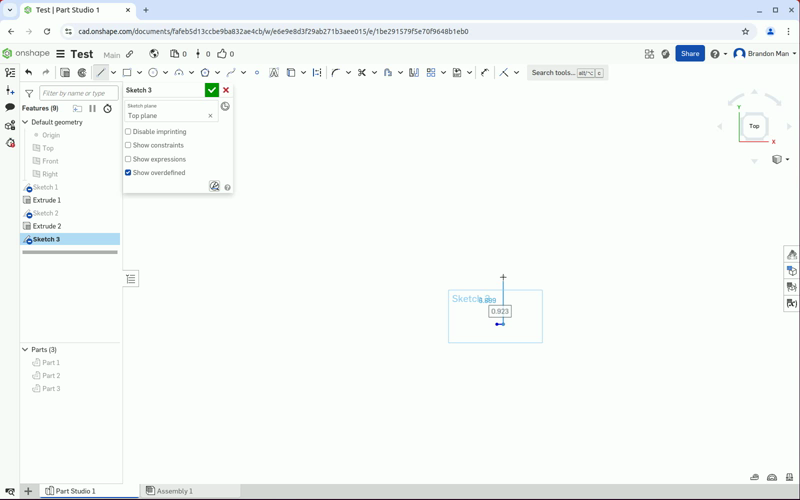
key(esc)
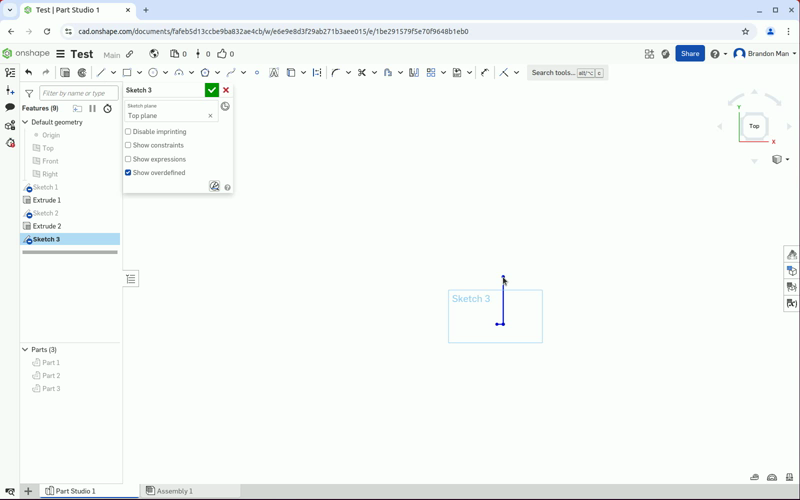
key(a)
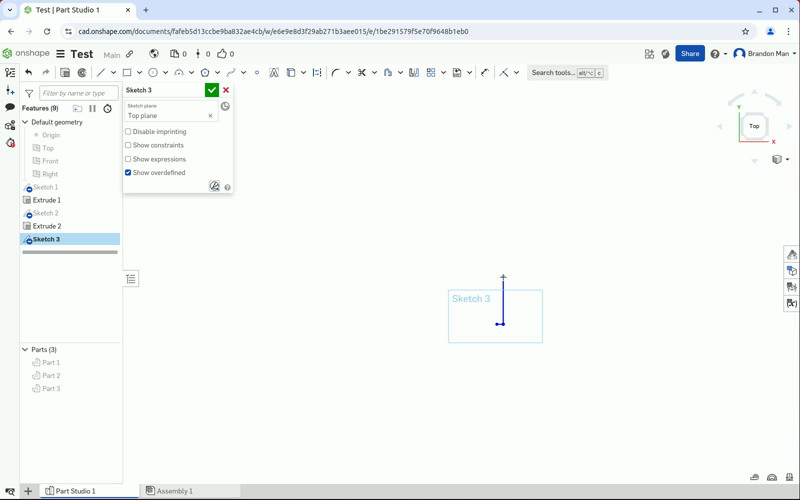
mouse_move(503, 276)
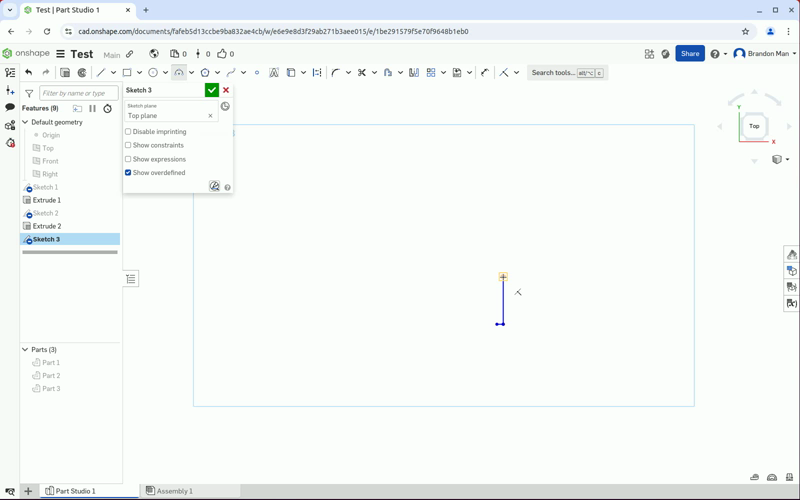
click(503, 276)
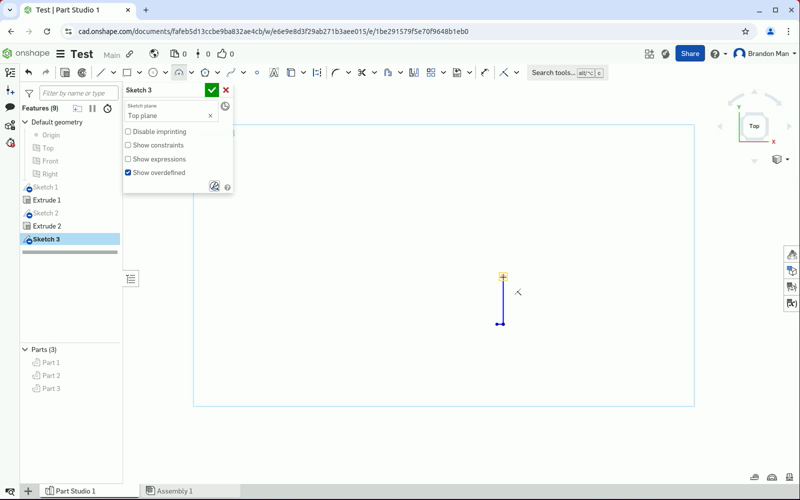
key_down(shift)
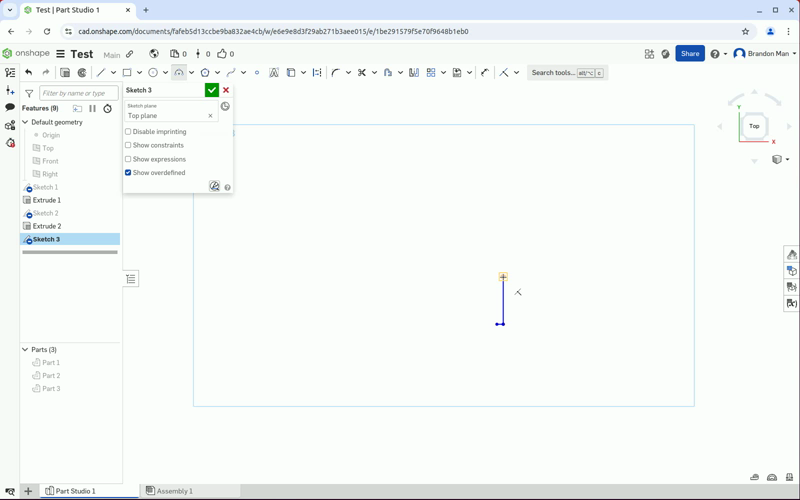
mouse_move(503, 230)
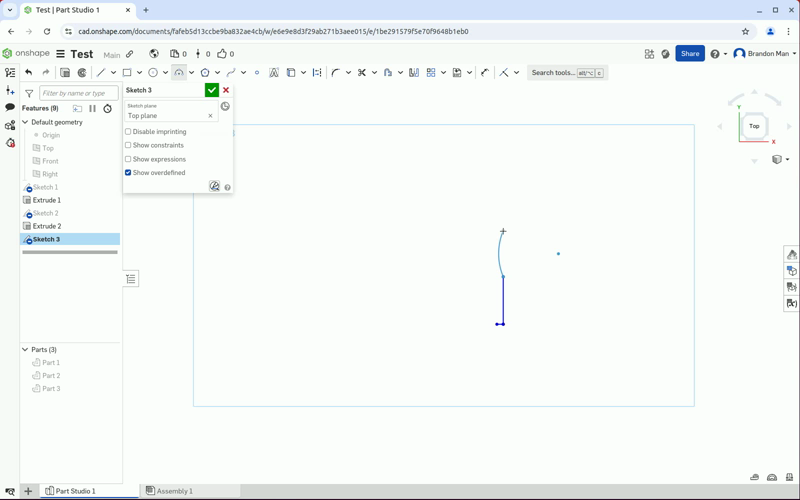
click(503, 230)
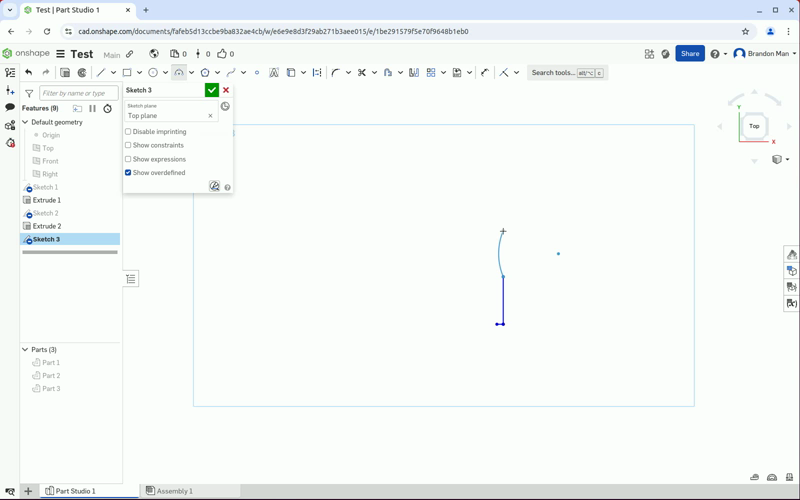
mouse_move(525, 253)
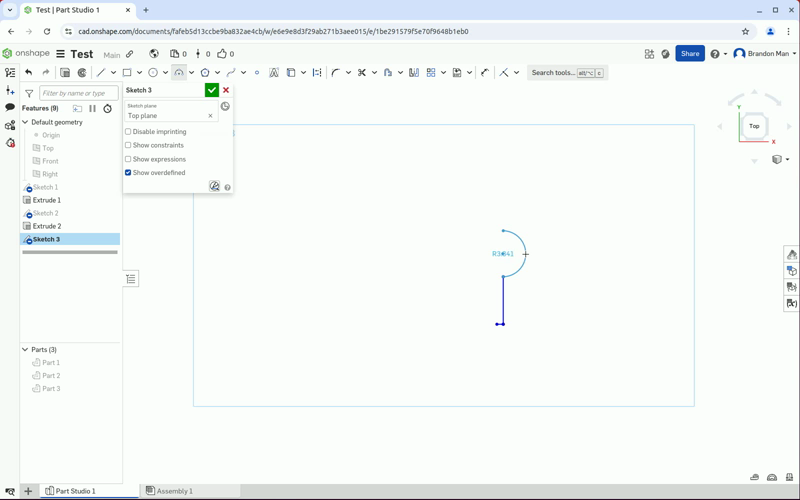
click(525, 253)
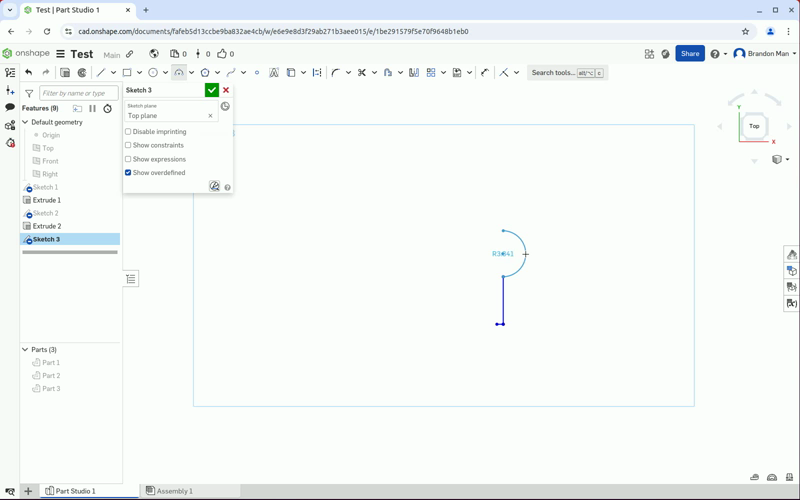
key_up(shift)
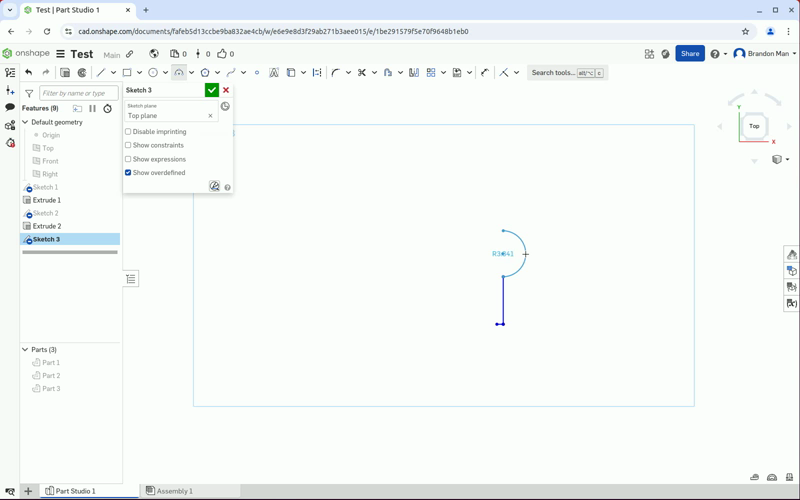
key(esc)
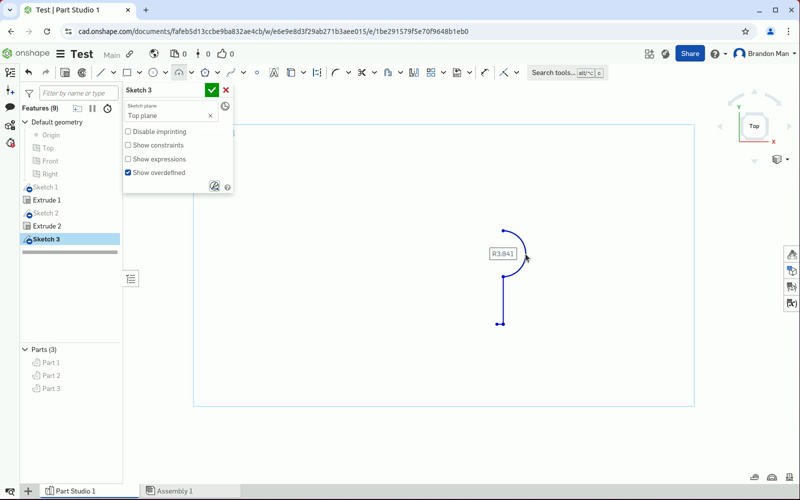
key(l)
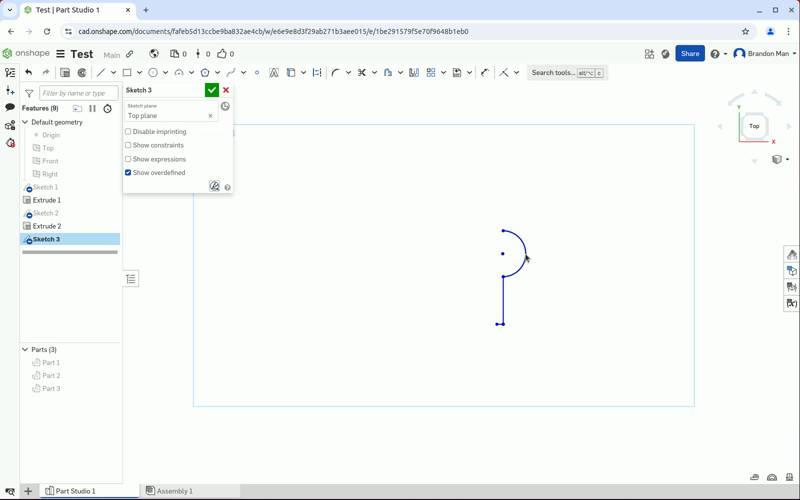
mouse_move(503, 230)
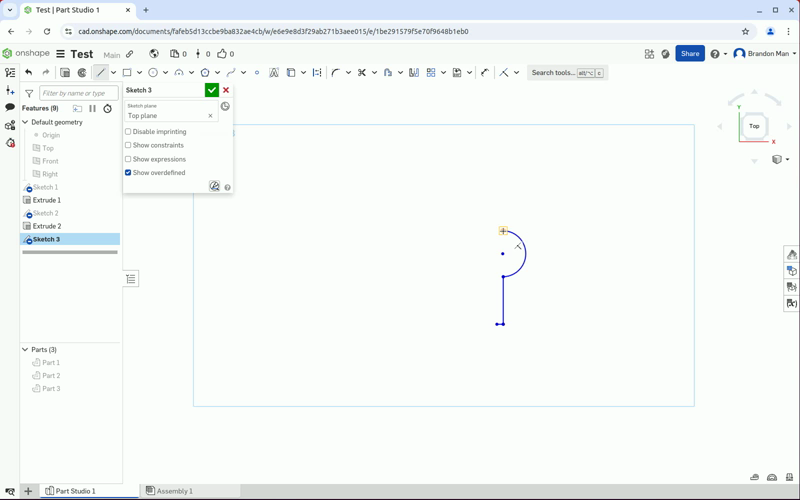
click(503, 230)
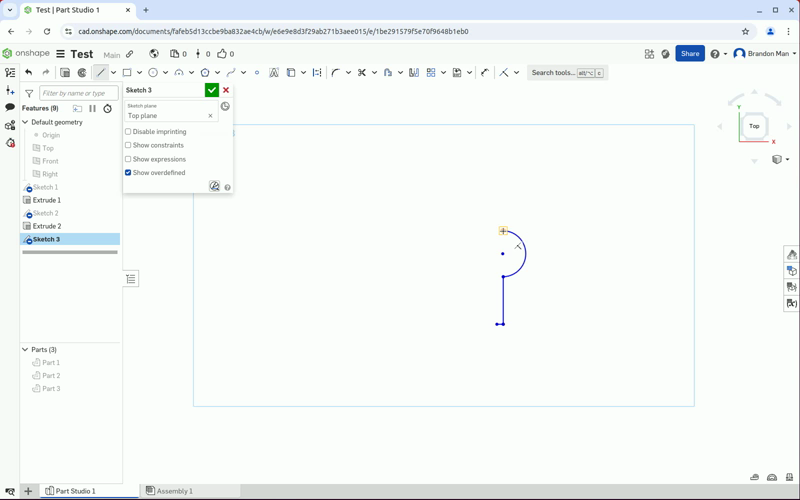
key_down(shift)
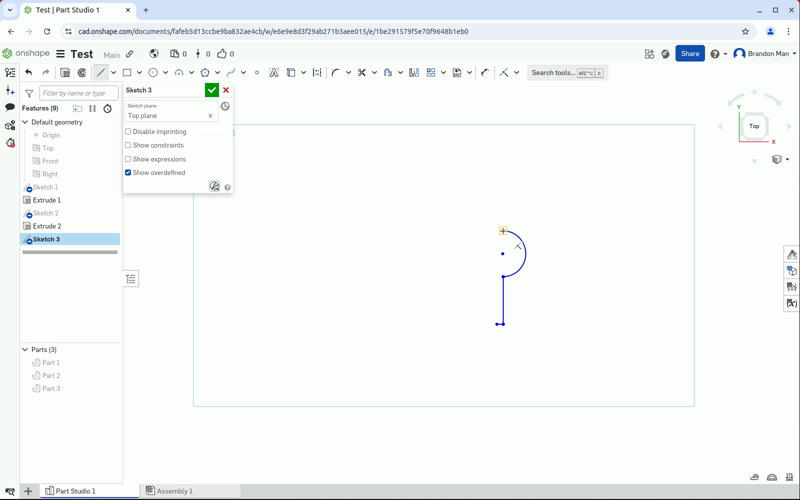
mouse_move(533, 230)
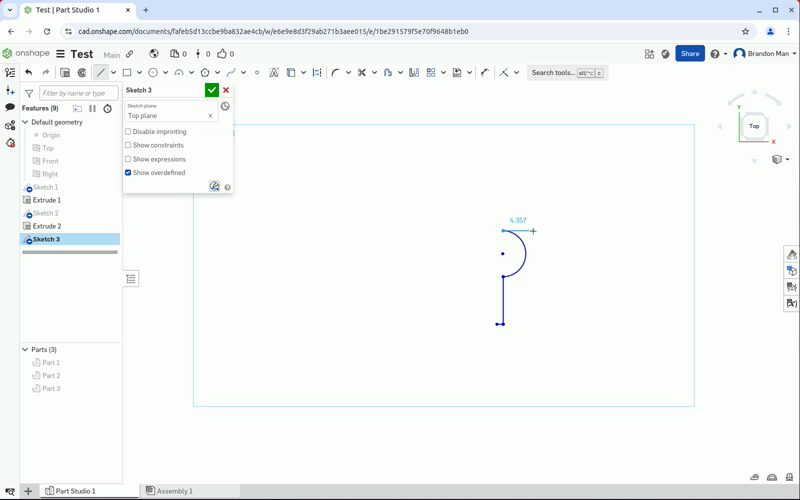
mouse_move(503, 183)
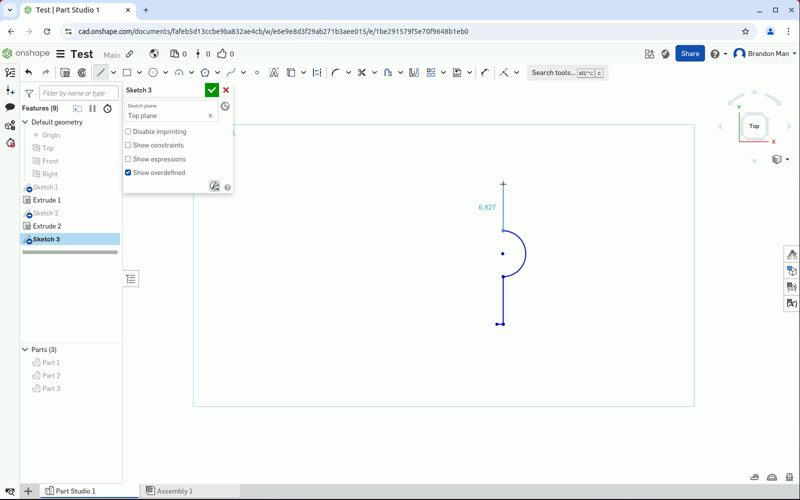
click(503, 183)
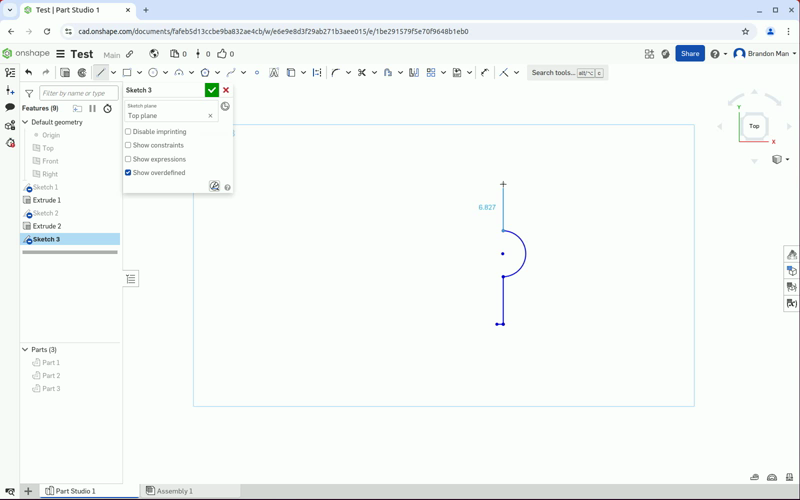
key_up(shift)
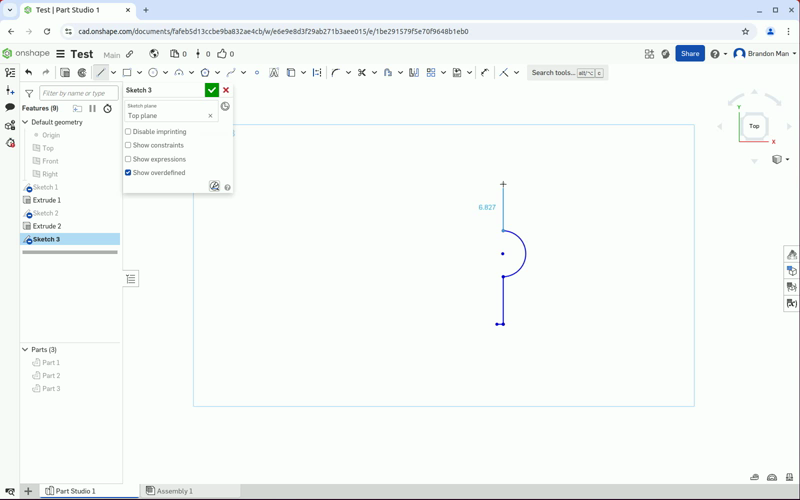
key(esc)
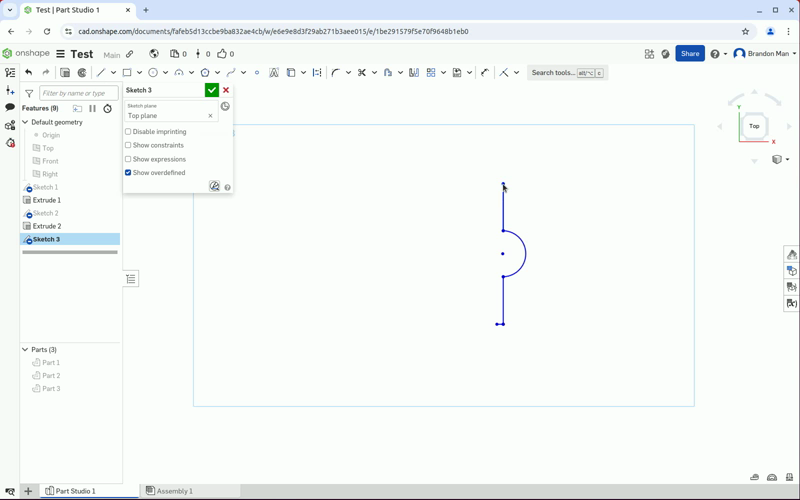
key(a)
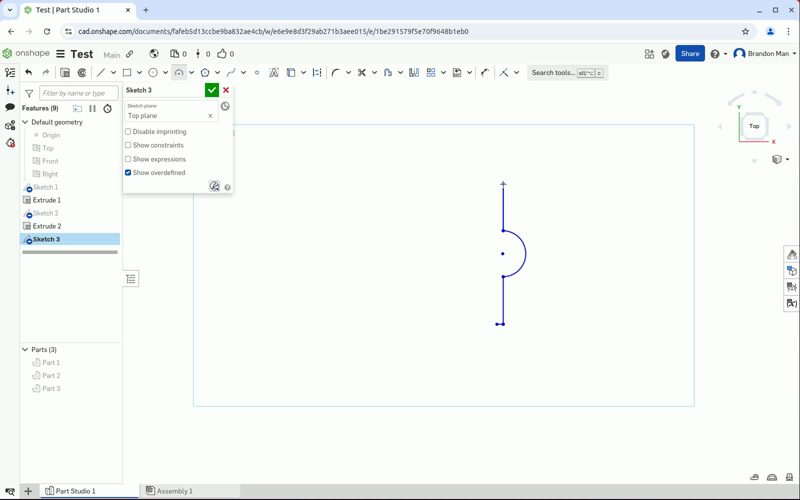
mouse_move(503, 183)
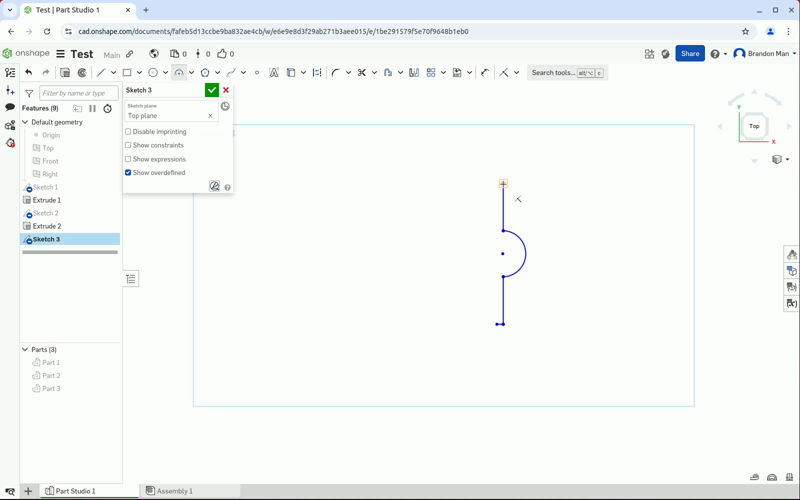
click(503, 183)
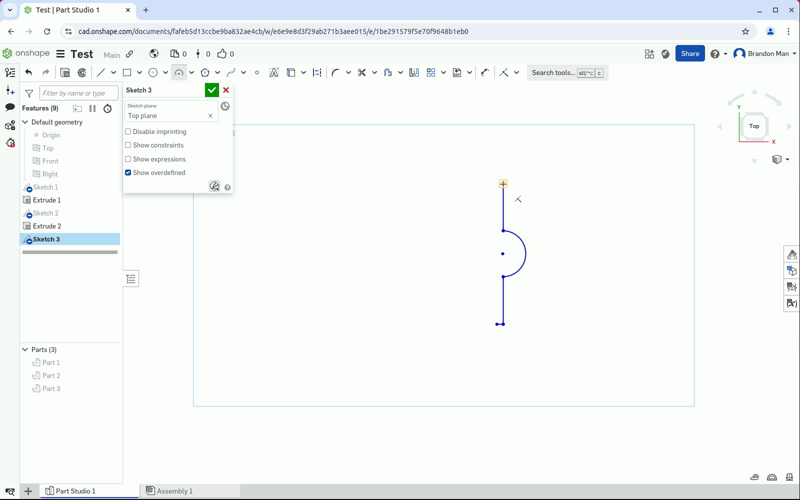
mouse_move(497, 324)
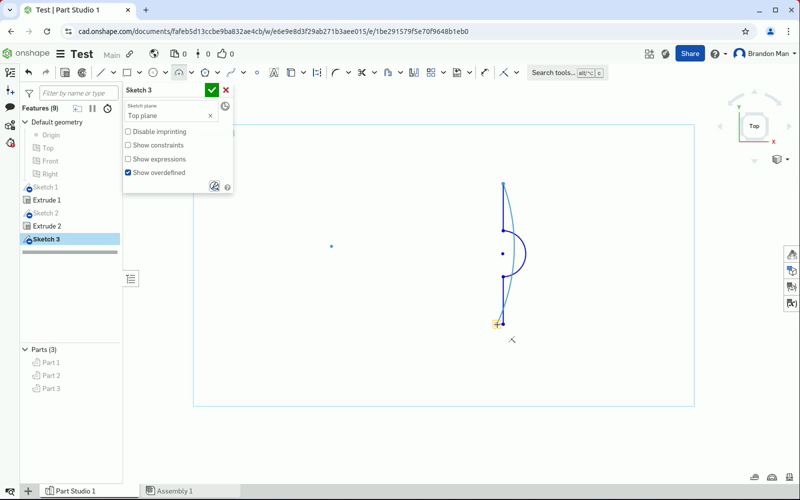
click(497, 324)
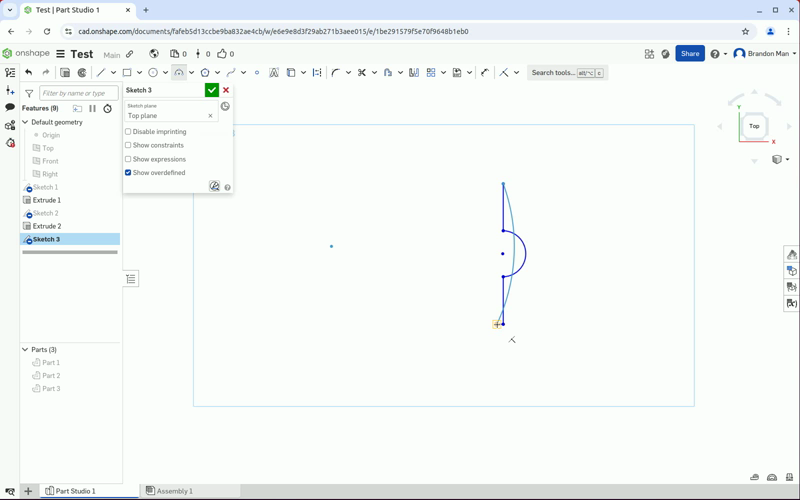
key_down(shift)
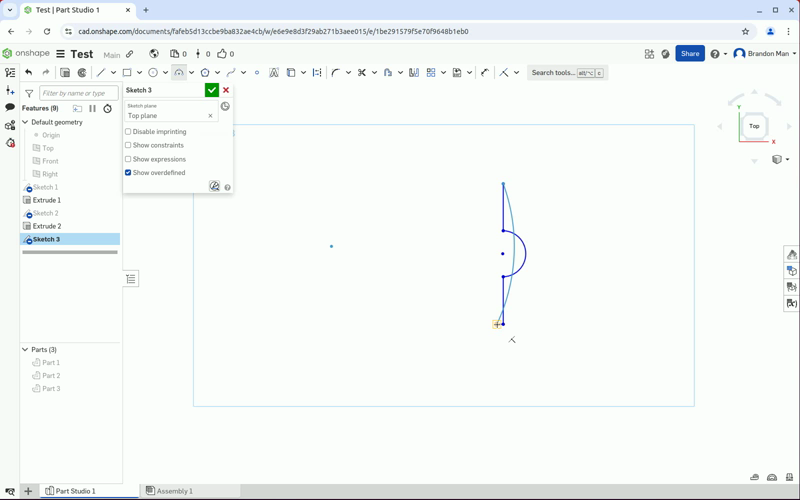
mouse_move(432, 250)
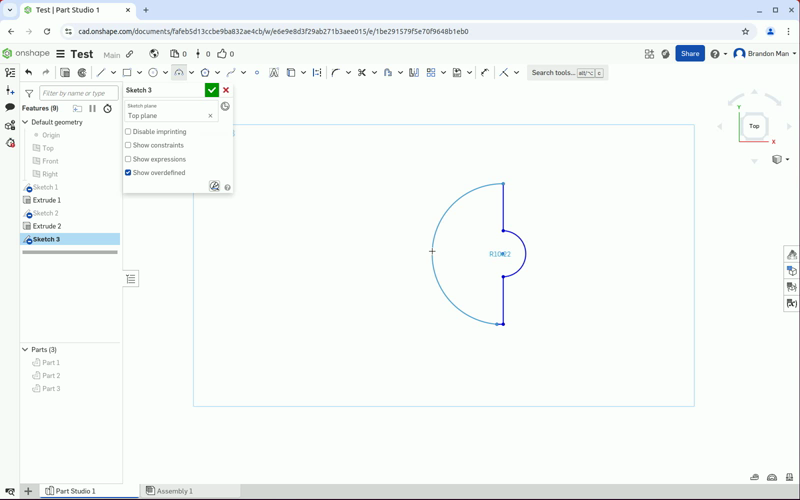
click(432, 250)
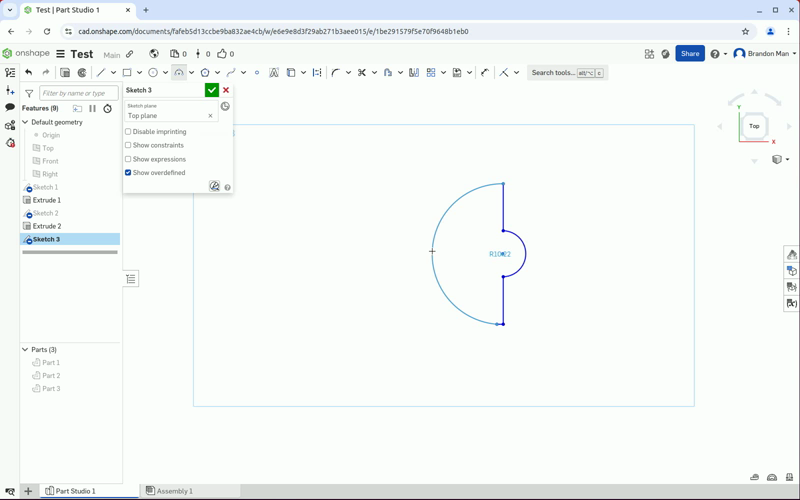
key_up(shift)
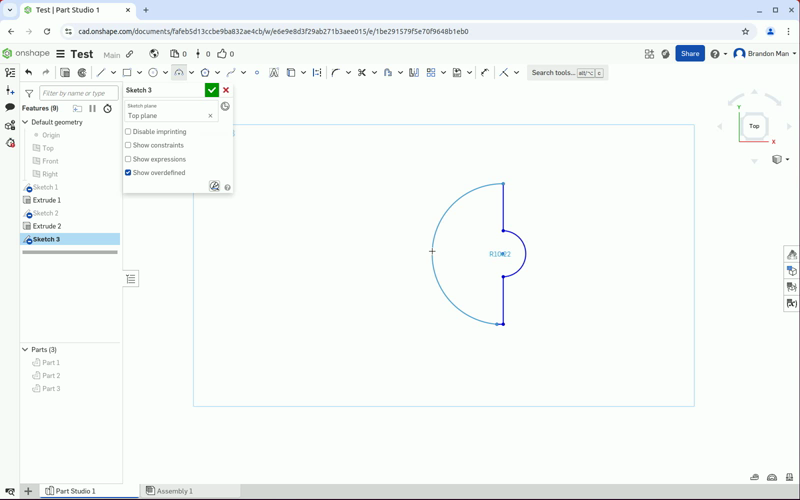
key(esc)
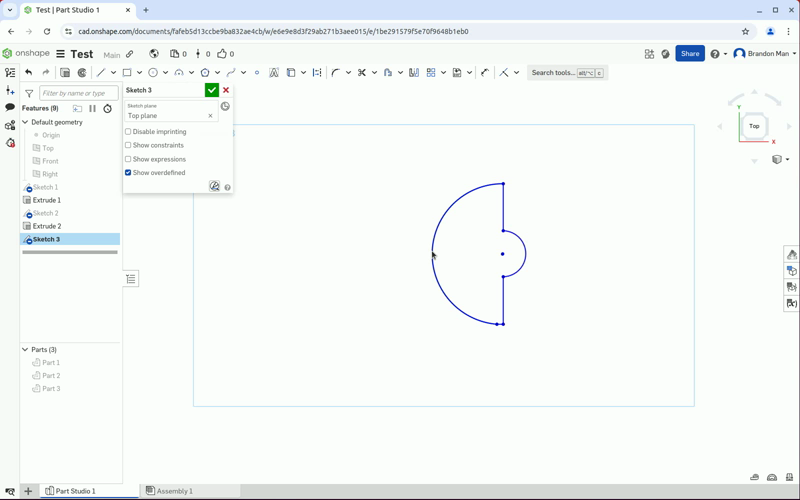
key(c)
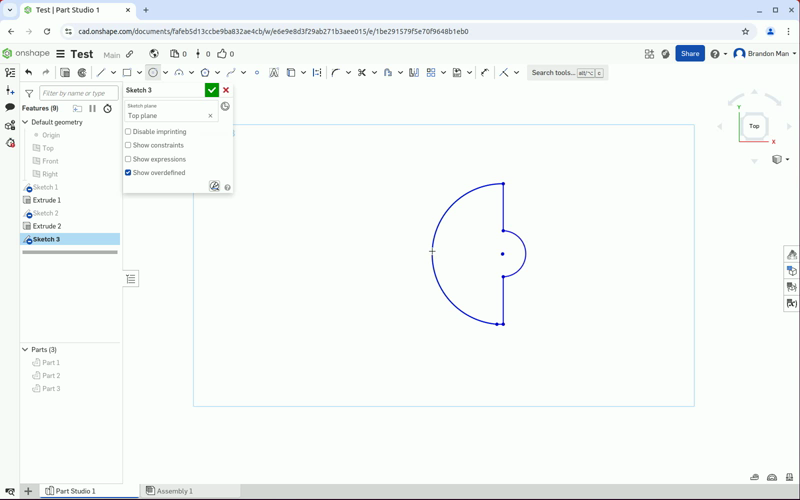
key_down(shift)
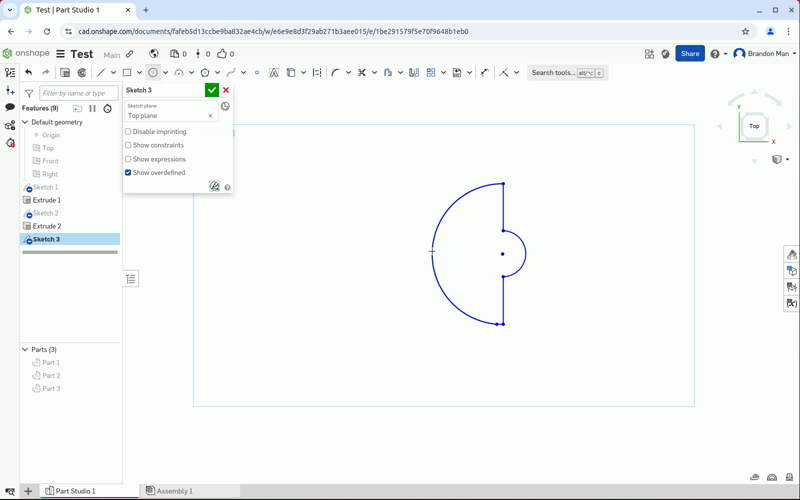
mouse_move(466, 217)
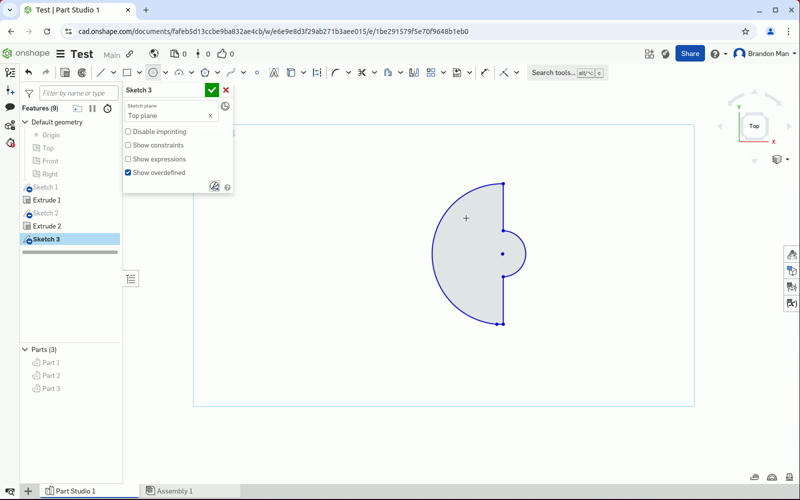
click(466, 217)
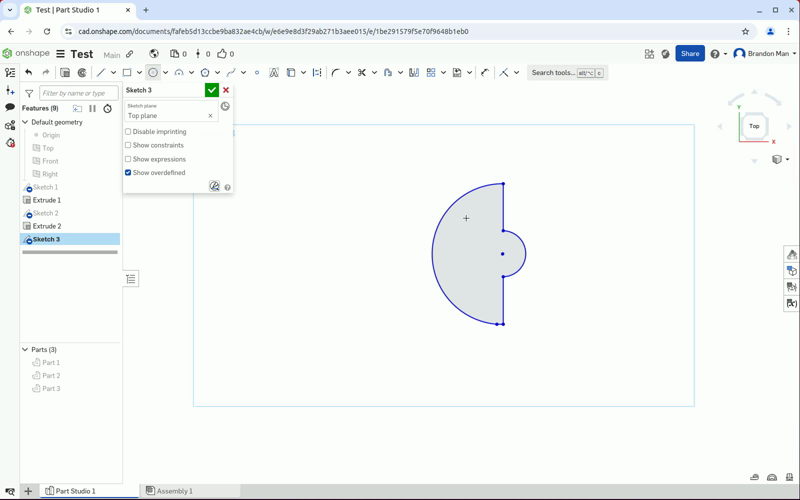
key_up(shift)
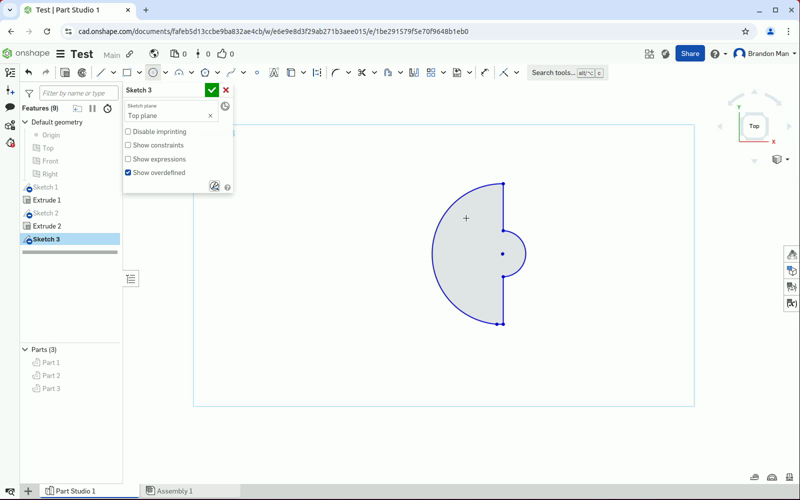
mouse_move(472, 217)
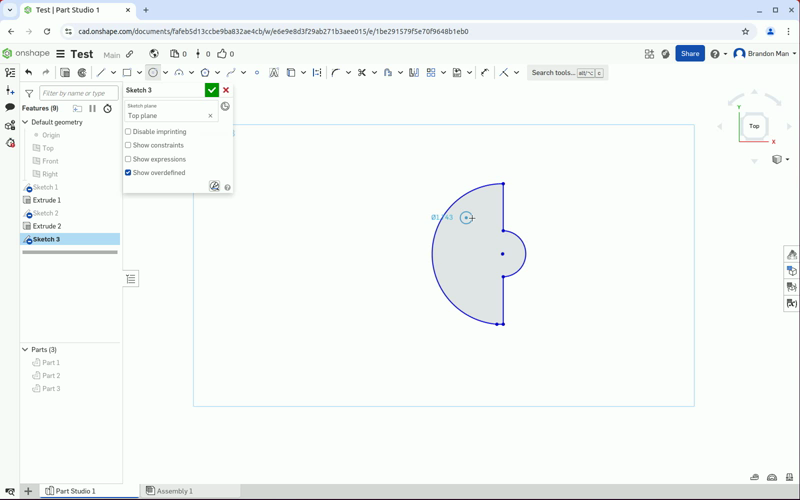
click(472, 217)
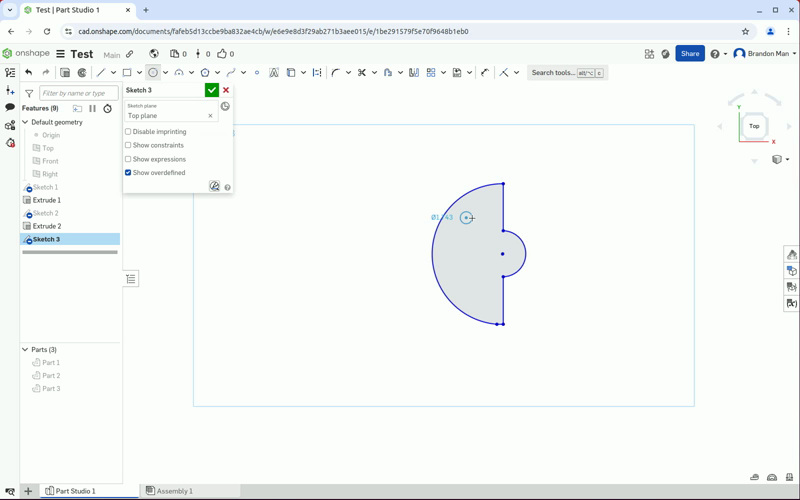
key(esc)
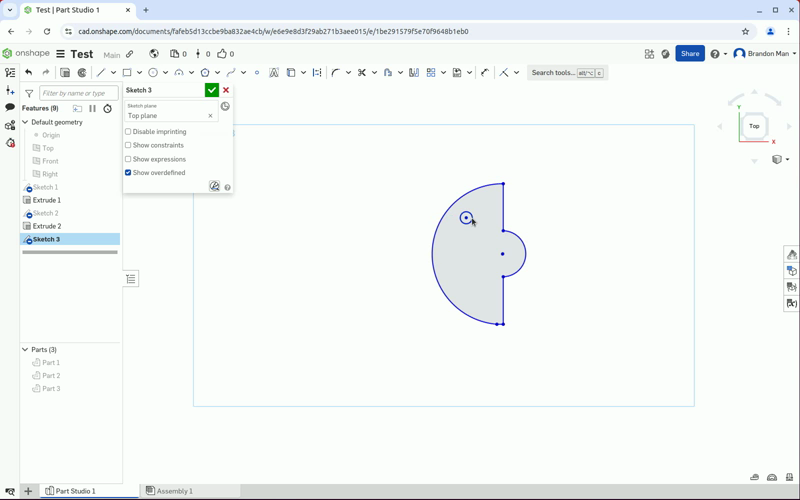
key(c)
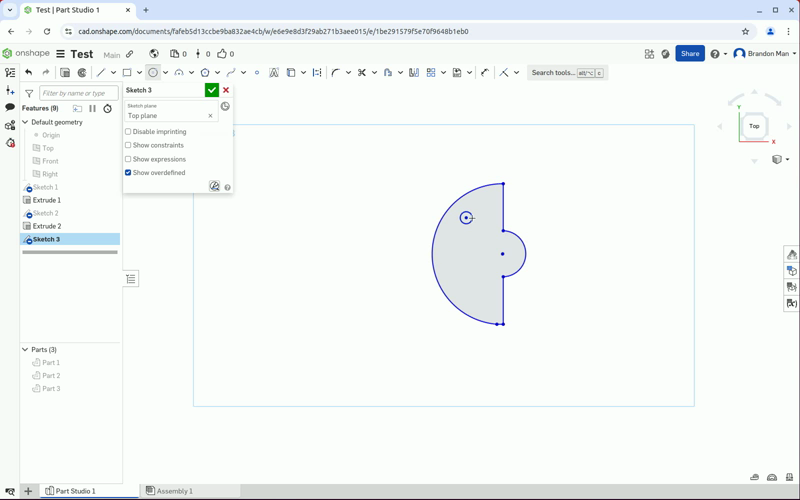
key_down(shift)
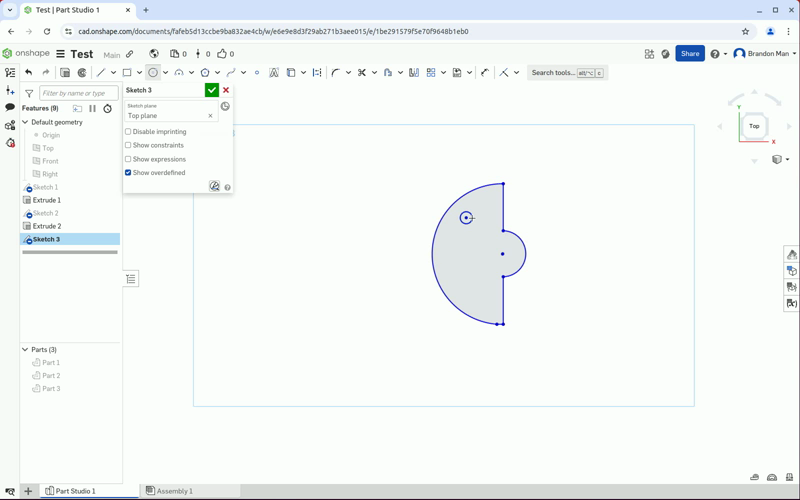
mouse_move(467, 289)
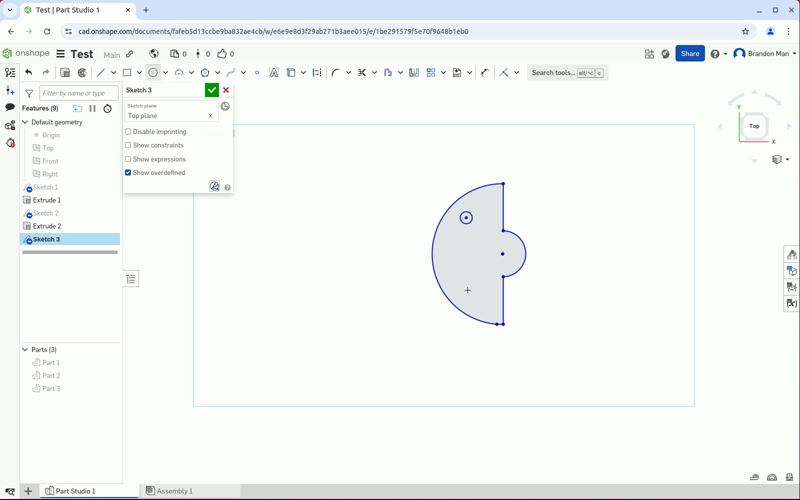
click(467, 289)
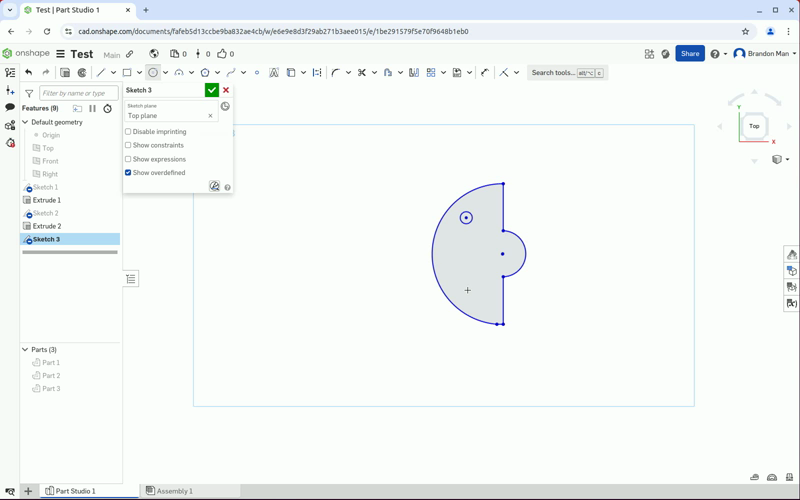
key_up(shift)
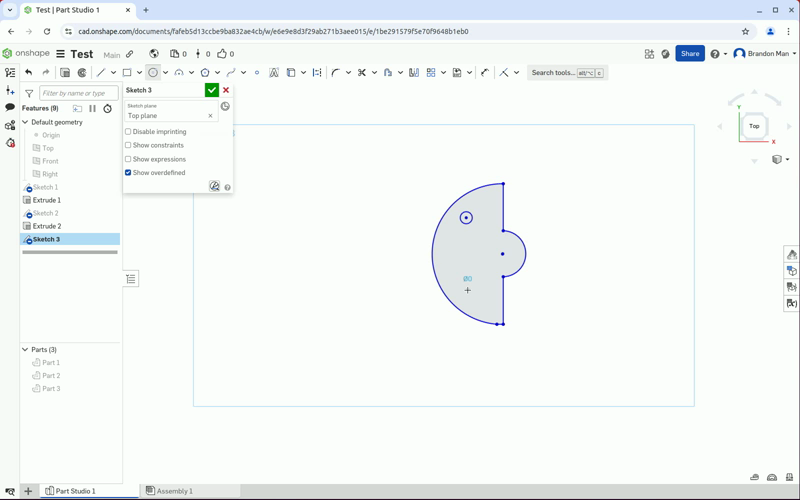
mouse_move(473, 289)
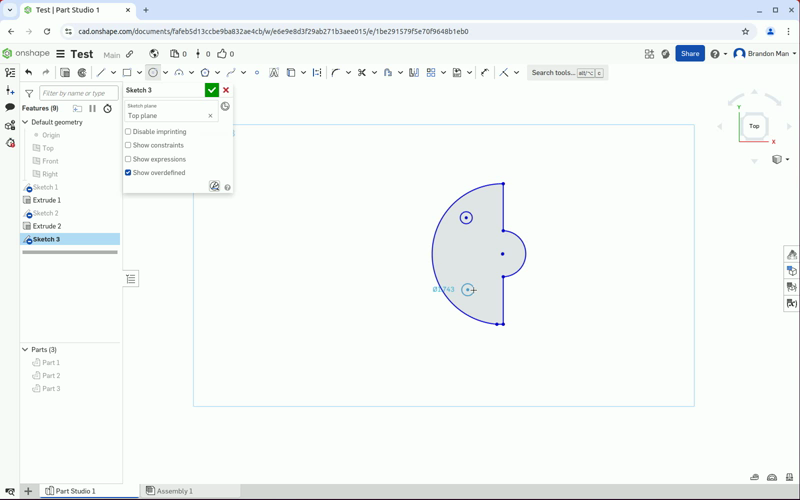
click(473, 289)
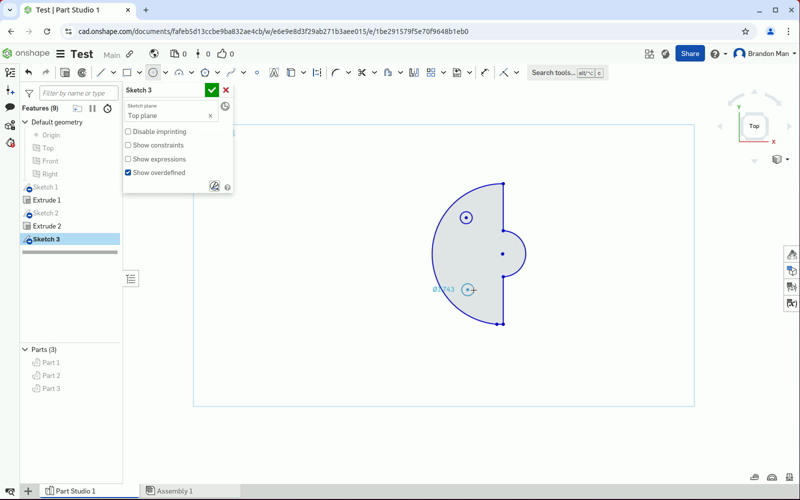
key(esc)
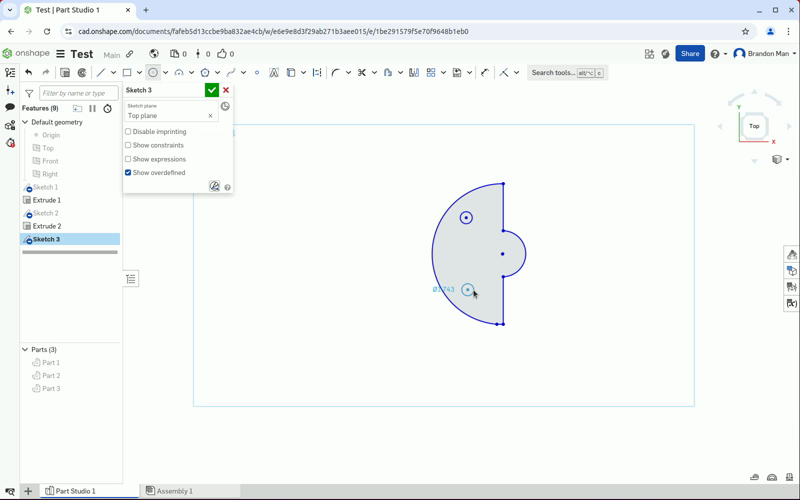
mouse_move(495, 243)
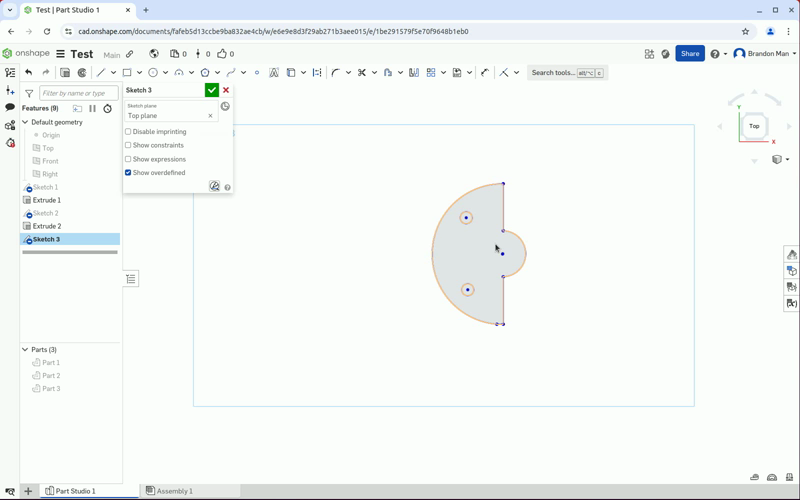
click(495, 243)
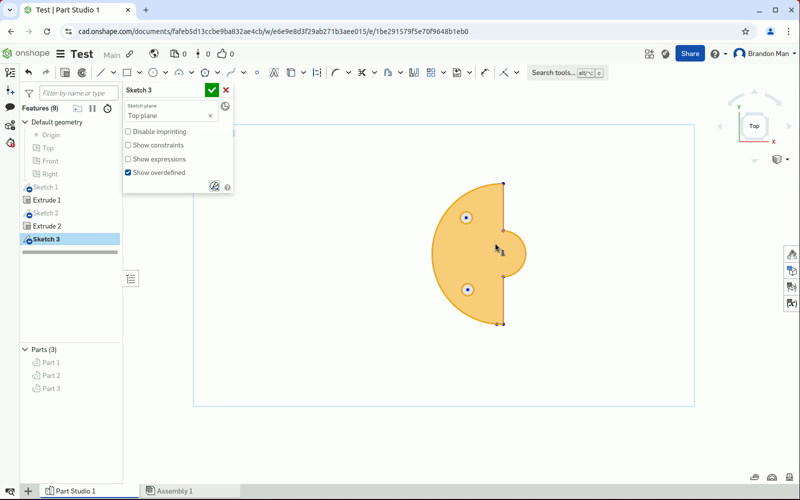
mouse_move(73, 352)
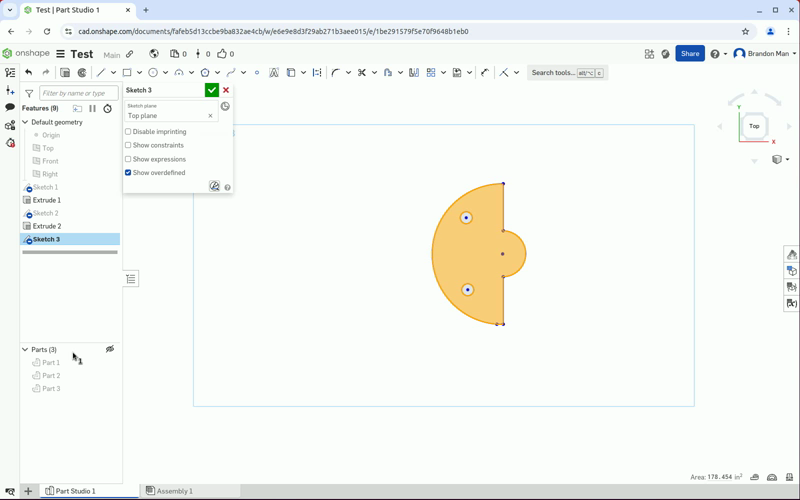
key(shift+y)
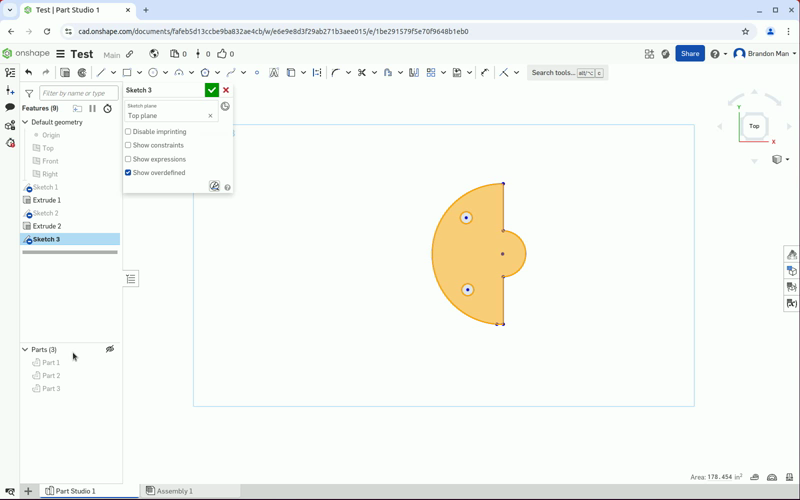
key(shift+e)
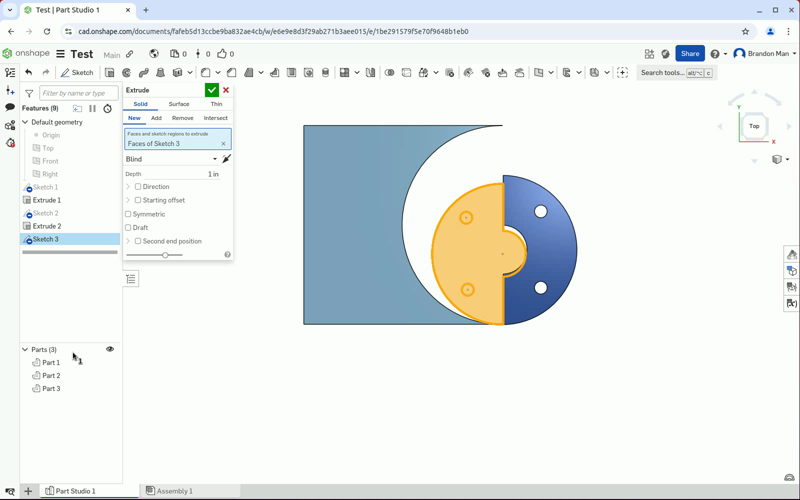
mouse_move(143, 106)
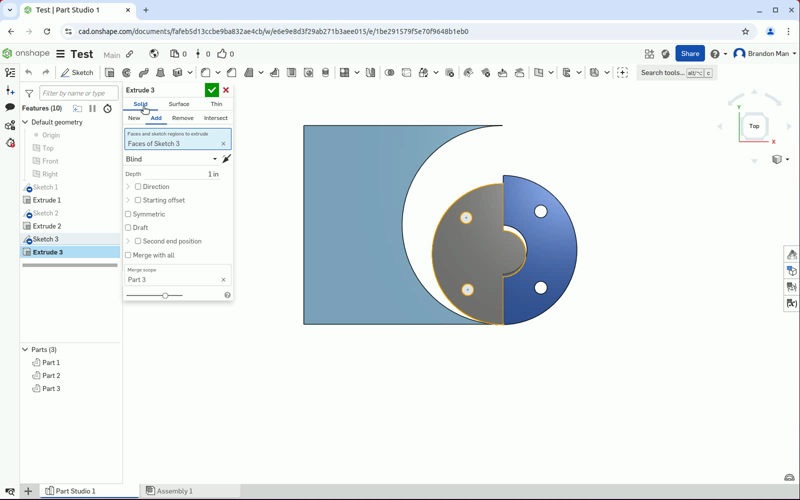
click(143, 106)
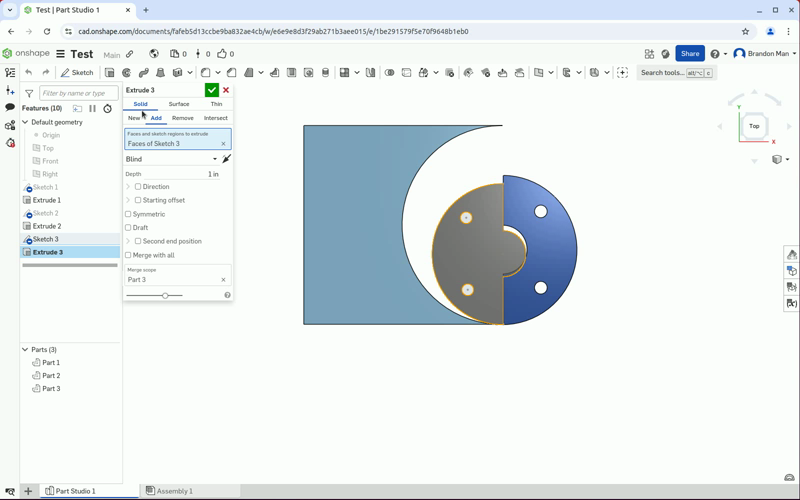
mouse_move(137, 120)
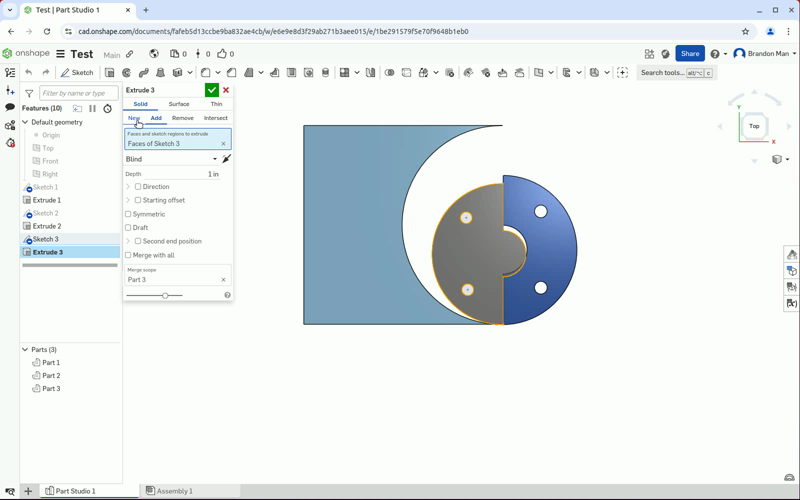
click(137, 120)
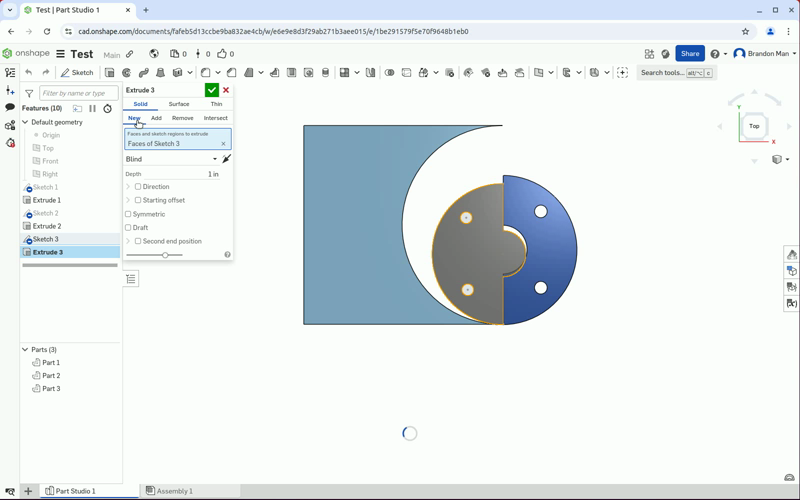
key(tab, 4)
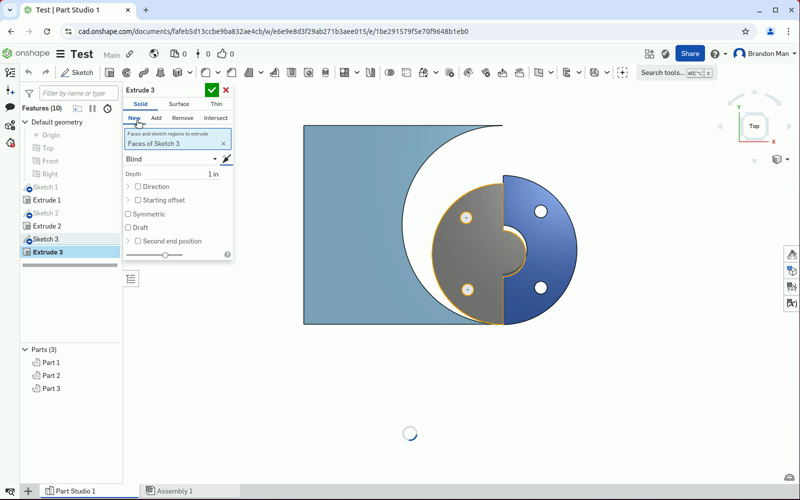
text(1.204)
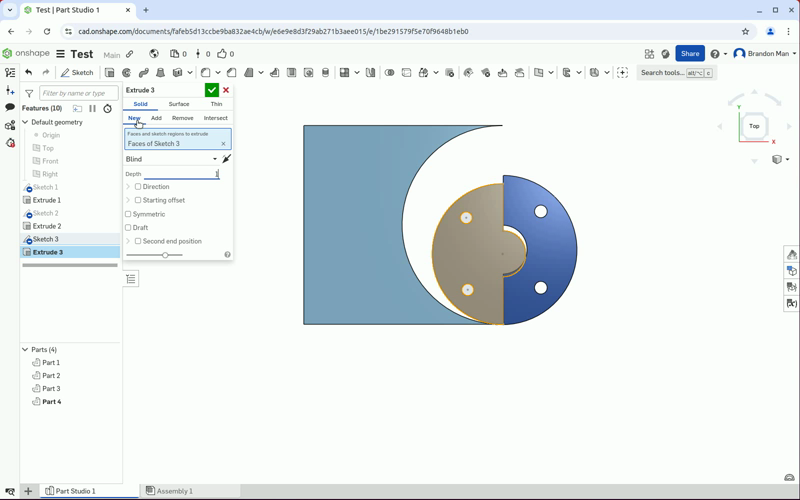
key(enter)
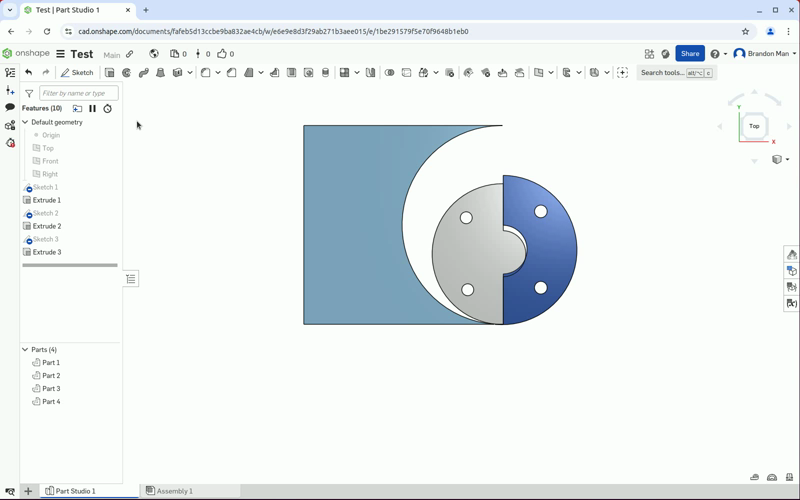
key(shift+h)
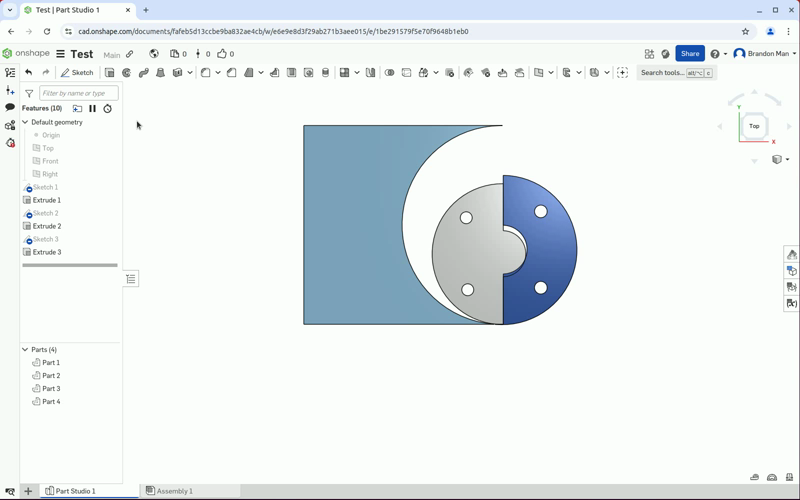
key(shift+h)
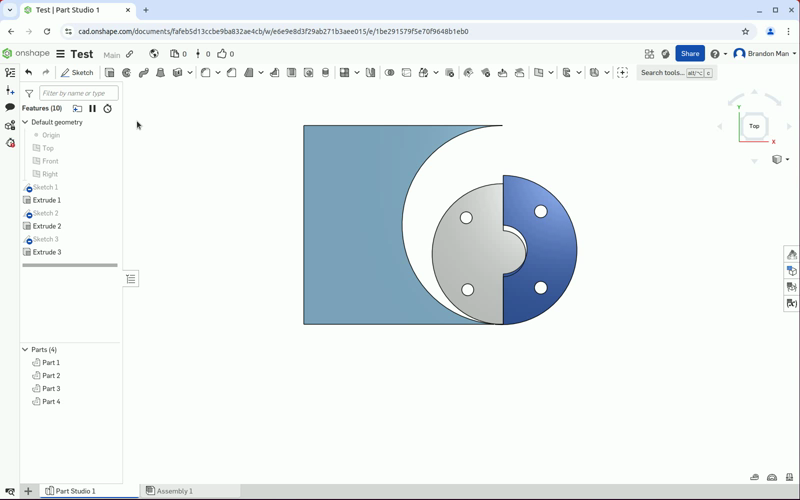
mouse_move(73, 189)
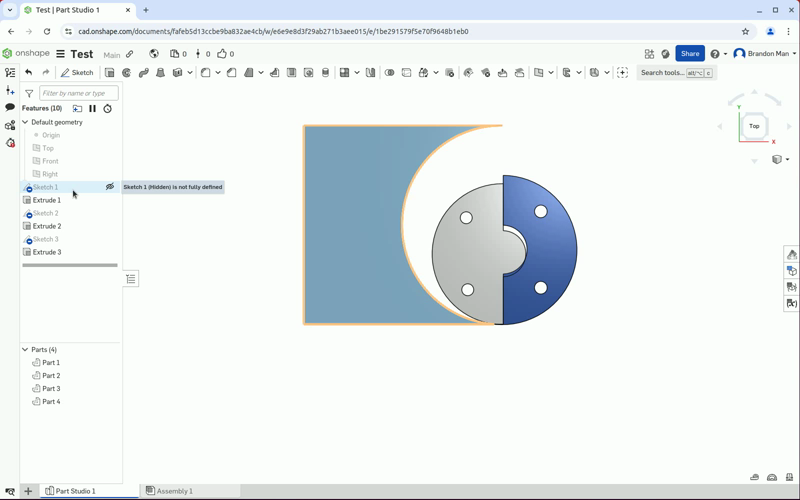
click(73, 189)
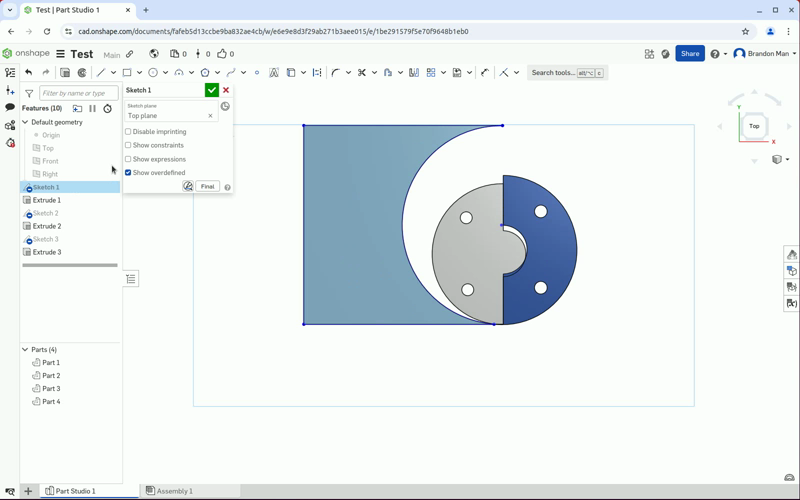
mouse_move(229, 92)
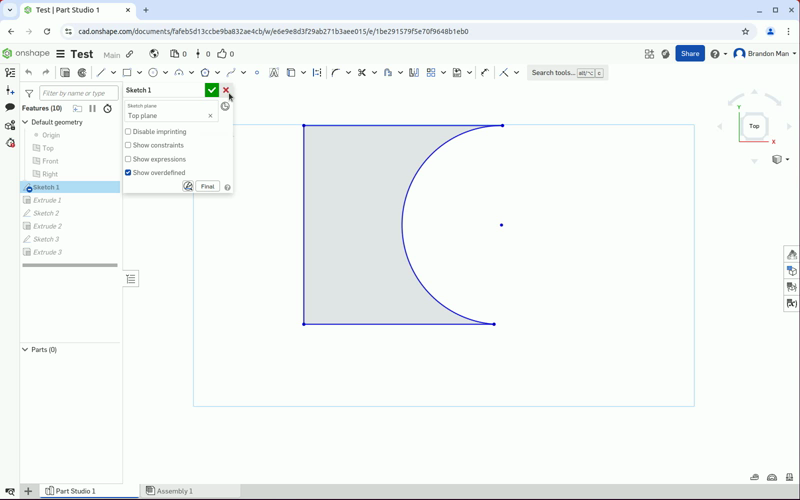
click(229, 92)
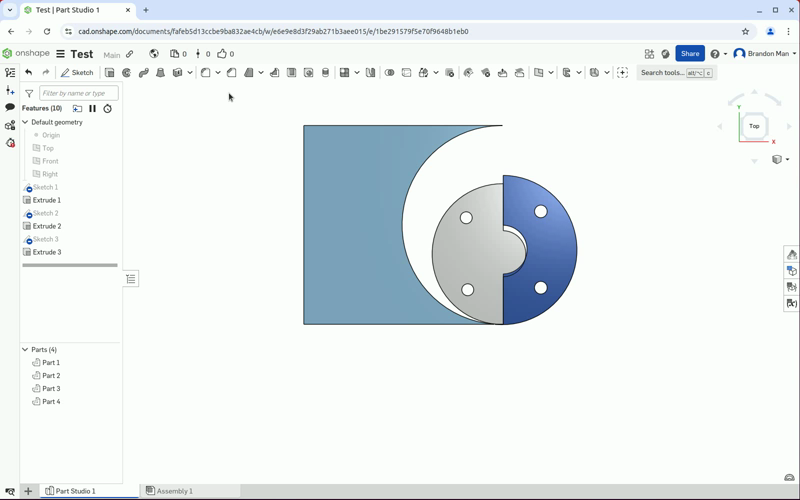
mouse_move(541, 75)
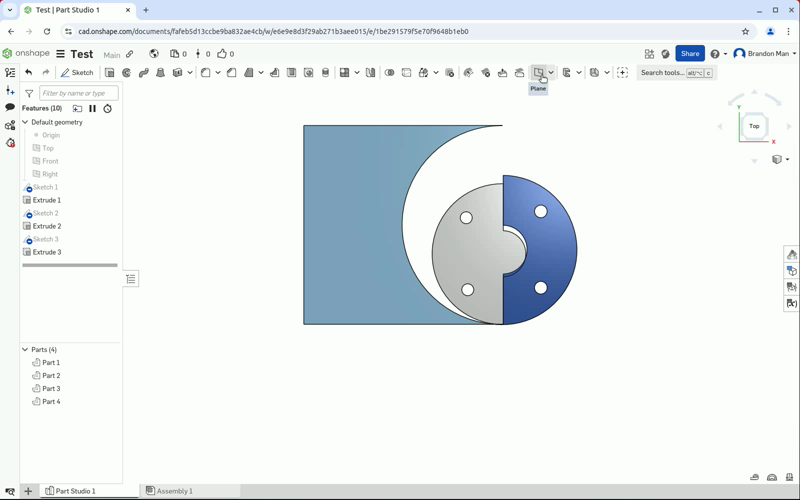
click(541, 75)
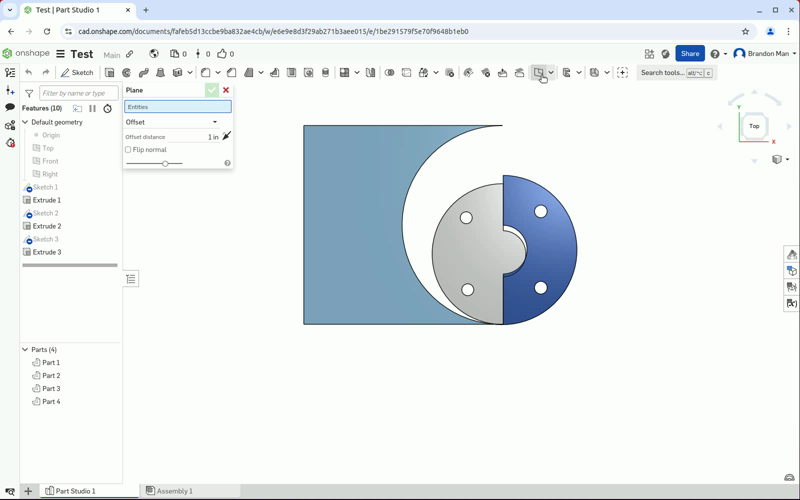
mouse_move(73, 150)
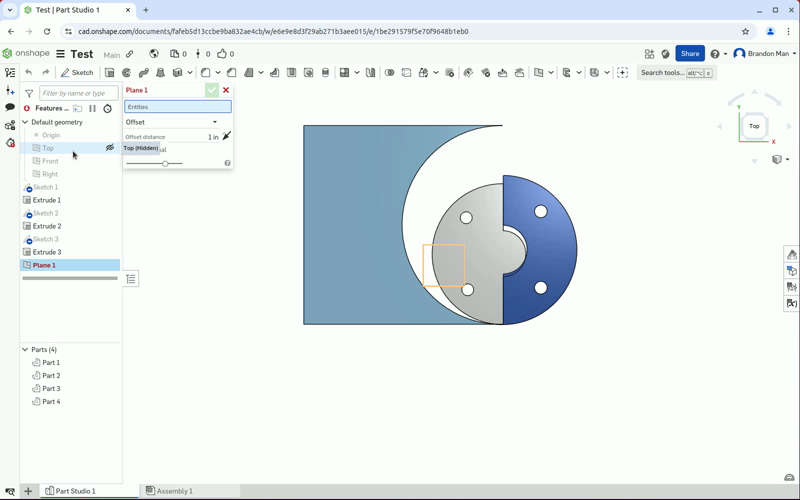
click(73, 150)
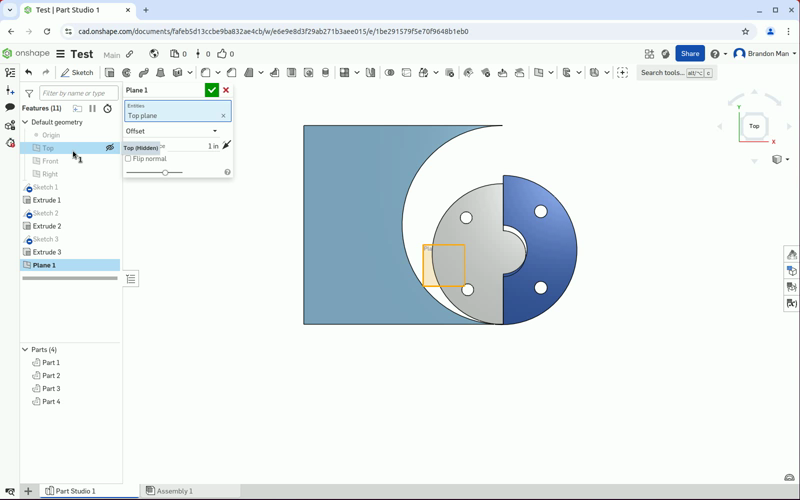
key(tab, 2)
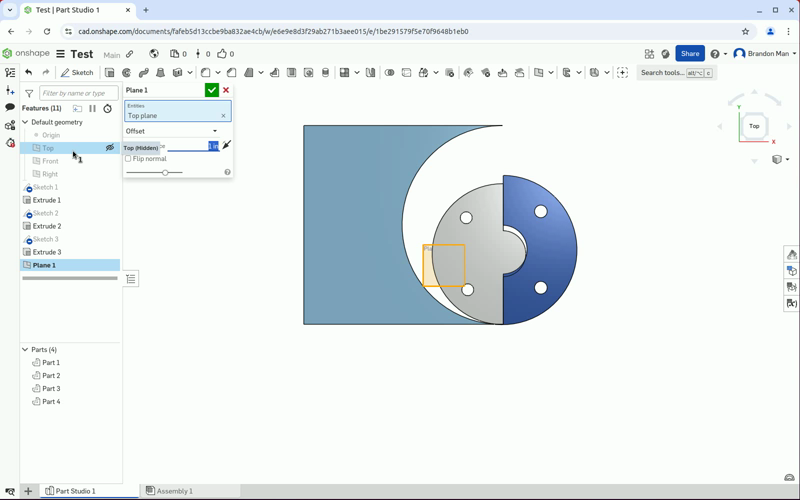
text(1.202)
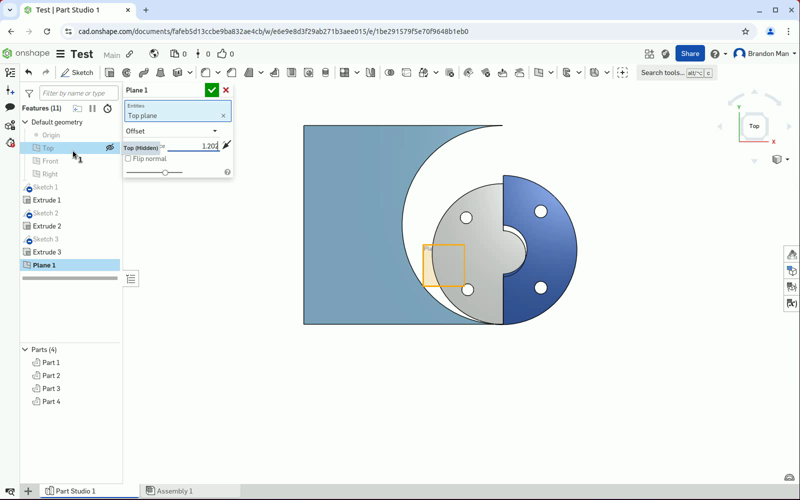
key(enter, 2)
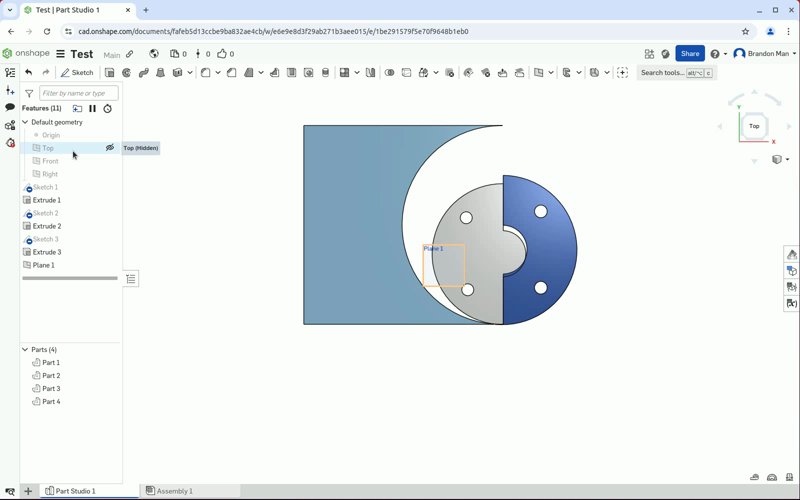
key(shift+s)
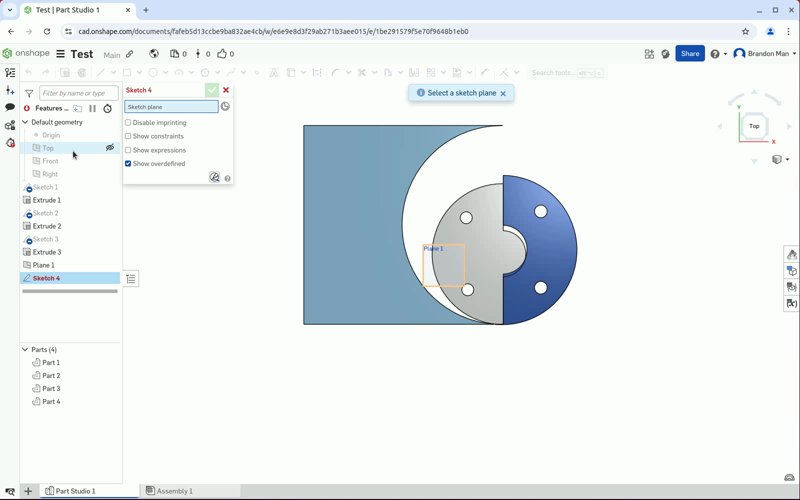
mouse_move(73, 267)
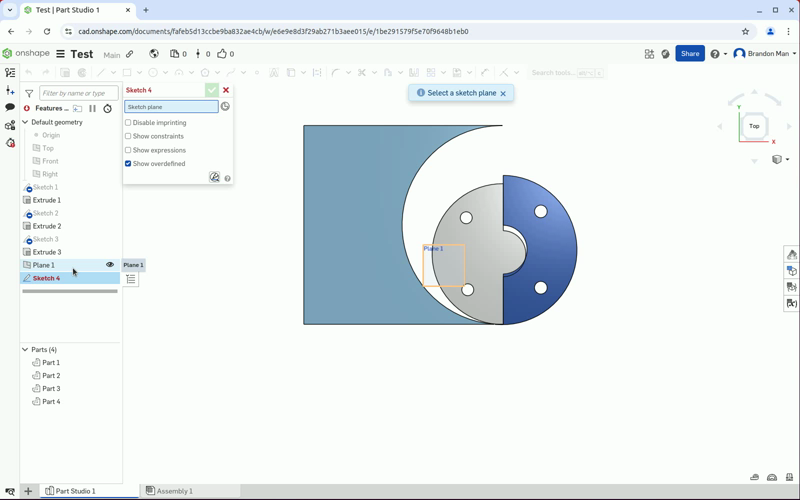
click(73, 267)
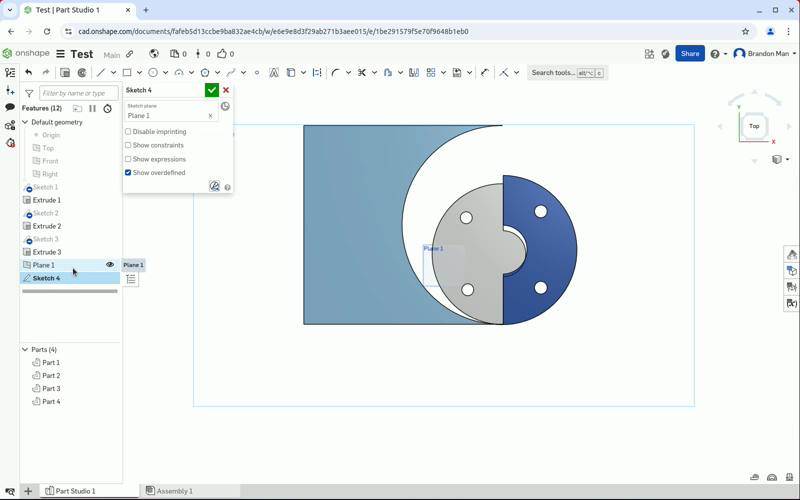
mouse_move(73, 352)
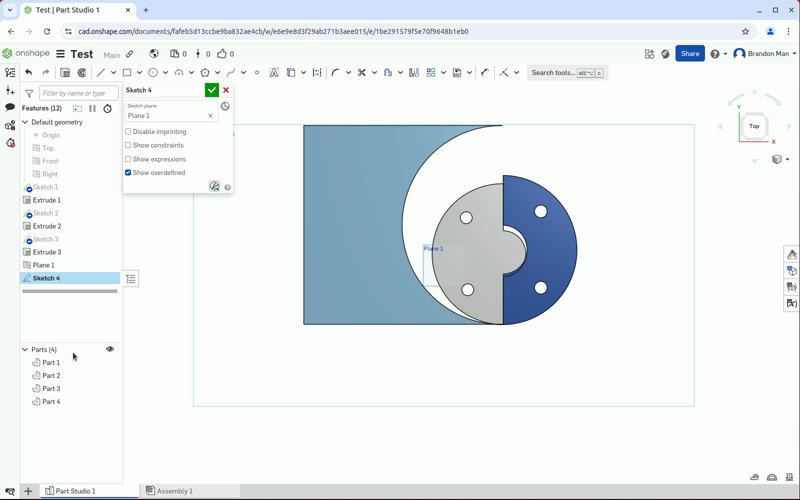
key(y)
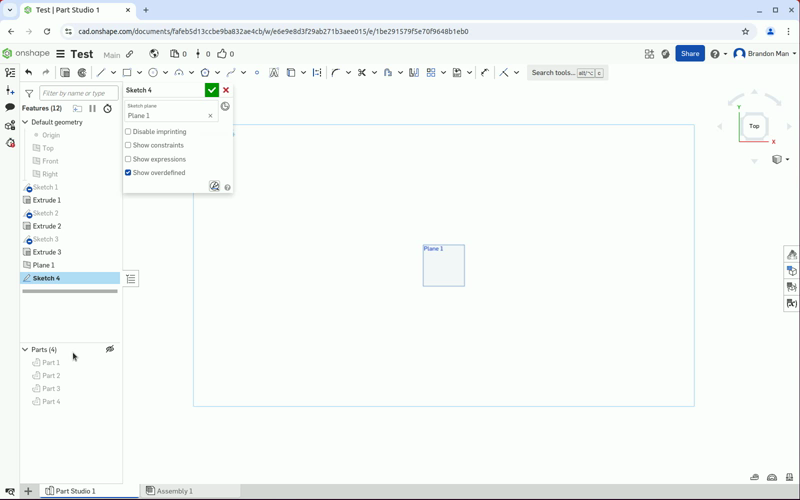
key(l)
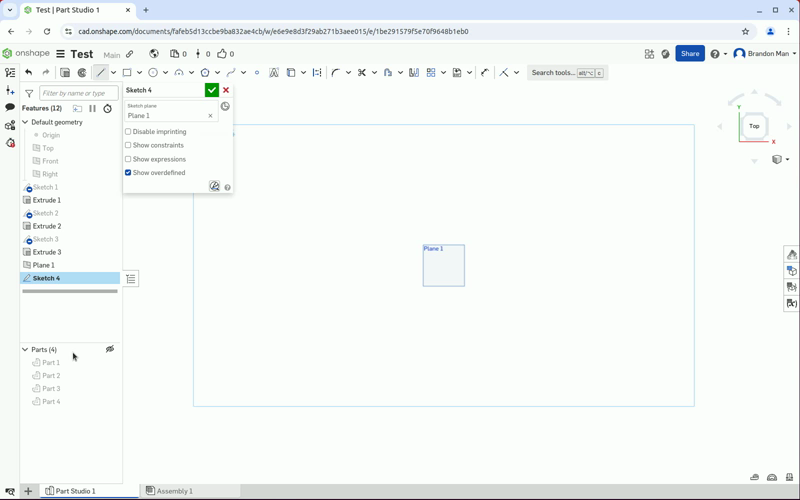
key_down(shift)
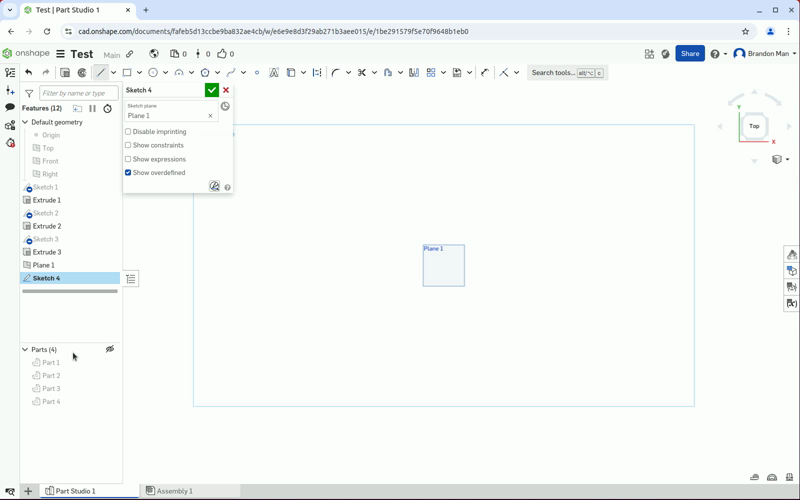
mouse_move(362, 324)
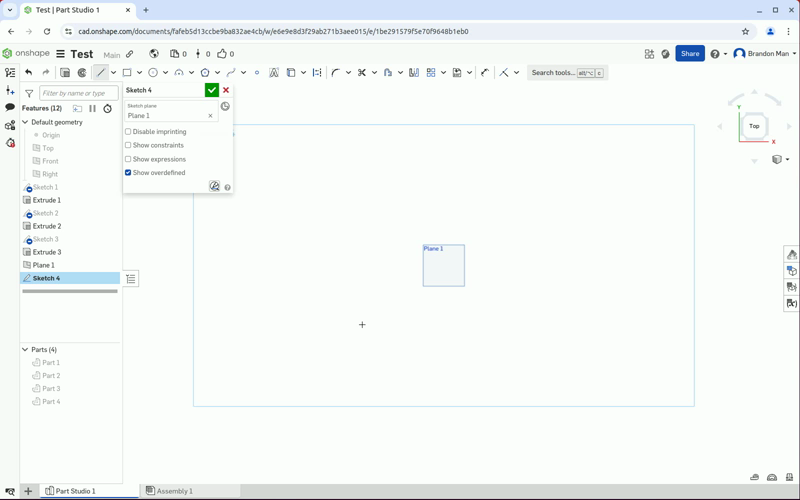
click(362, 324)
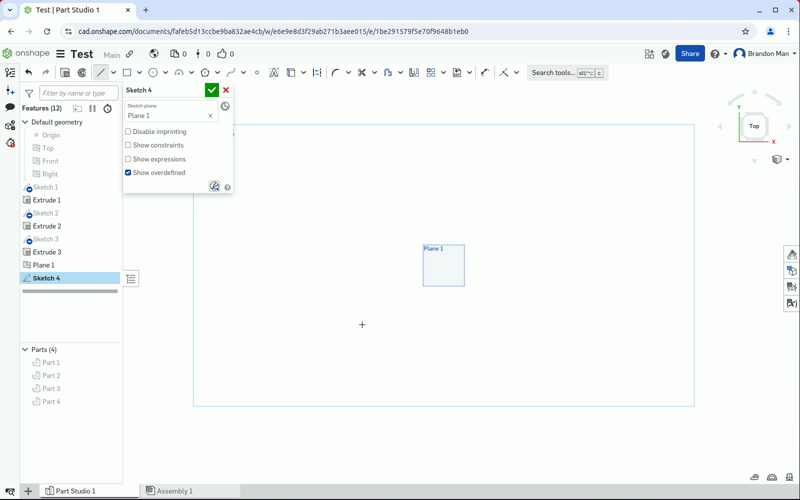
key_up(shift)
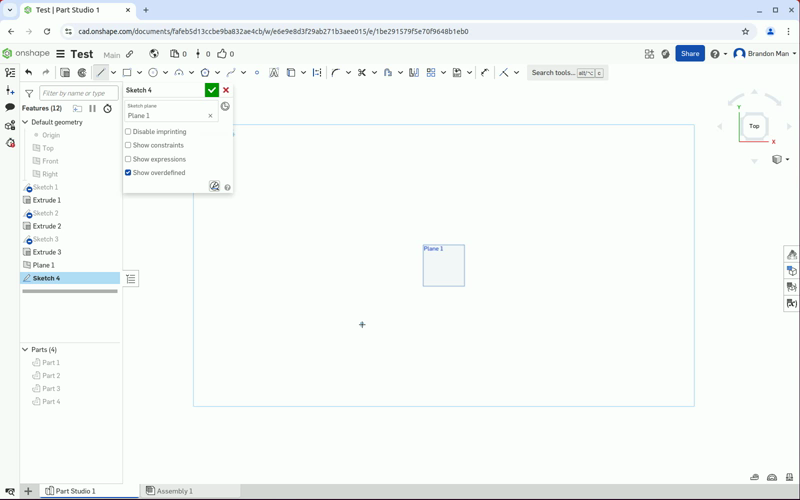
key_down(shift)
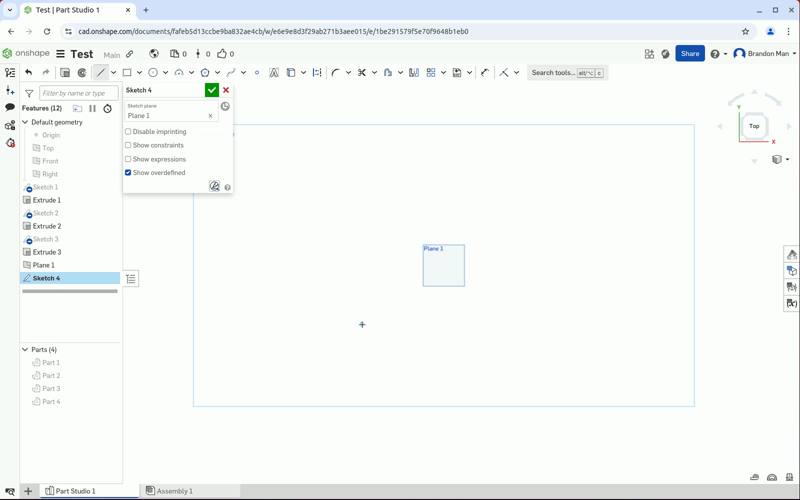
mouse_move(392, 324)
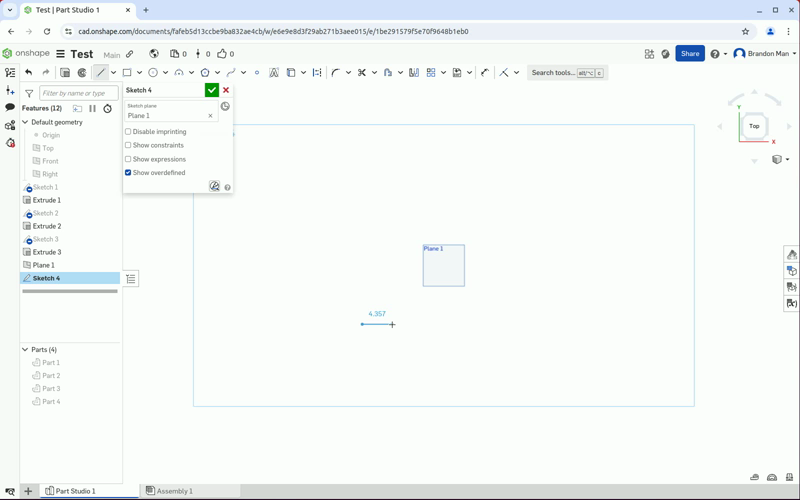
mouse_move(368, 324)
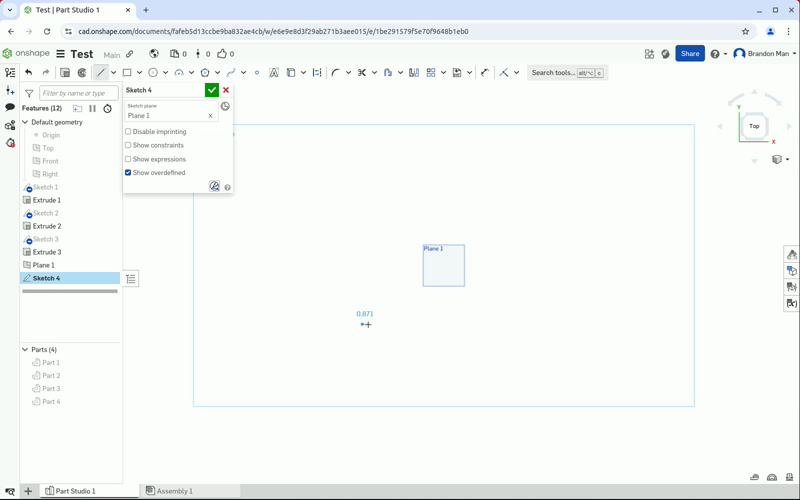
scroll(6)
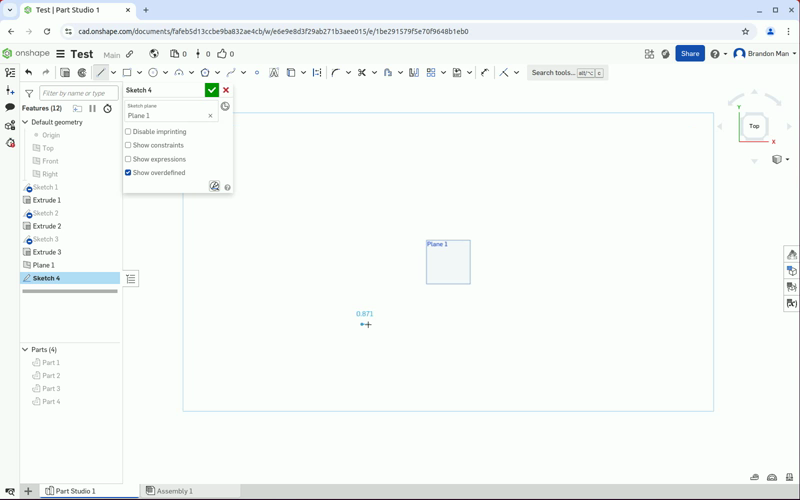
scroll(6)
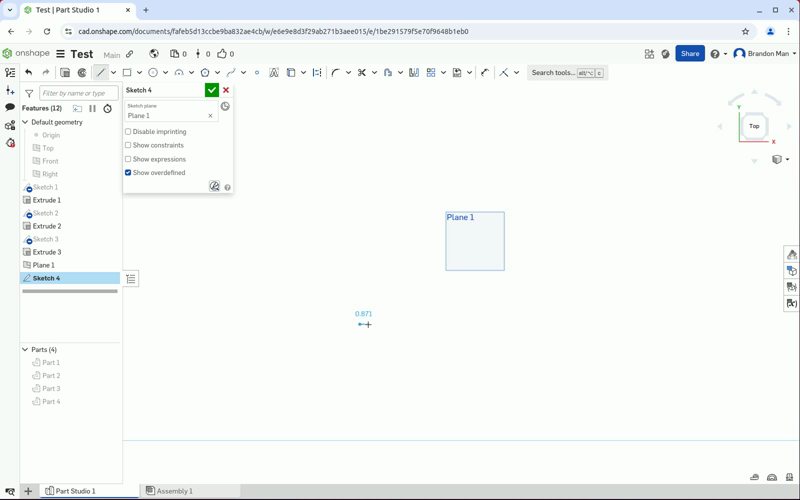
scroll(6)
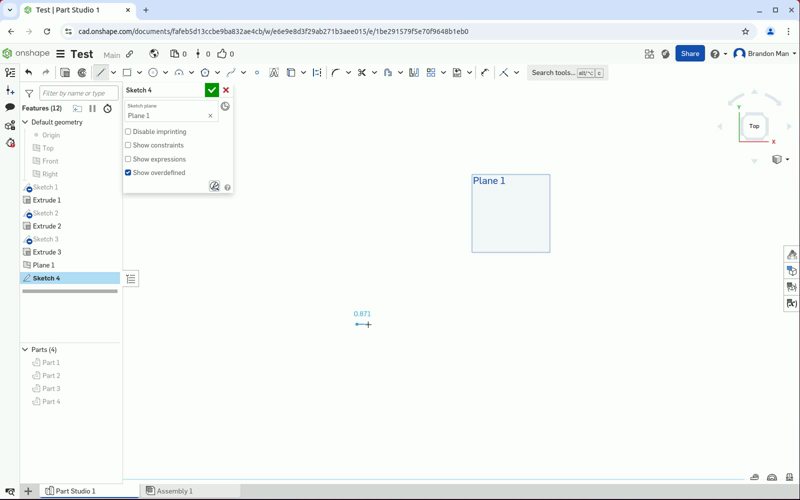
scroll(6)
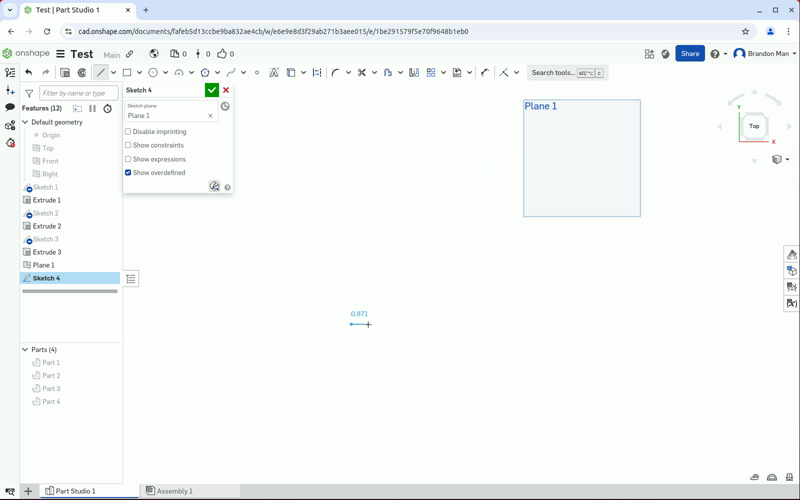
scroll(6)
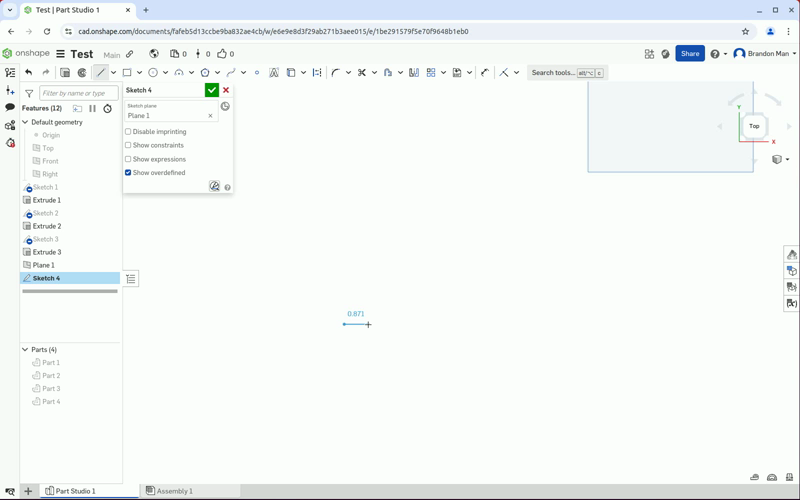
scroll(6)
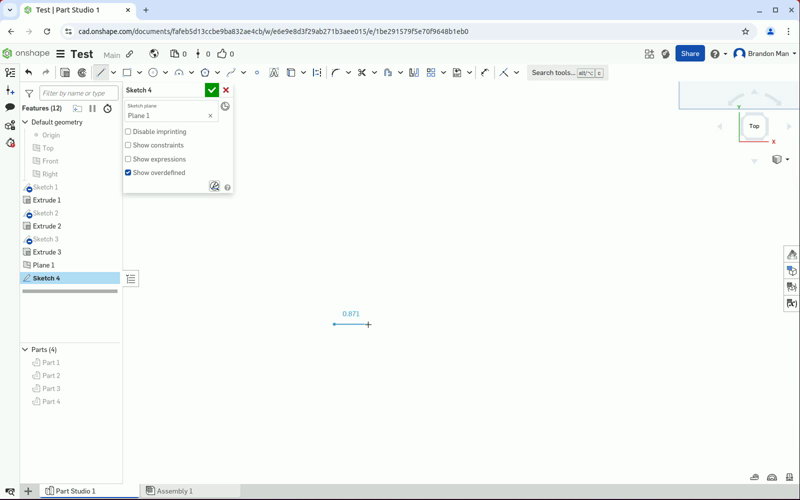
scroll(6)
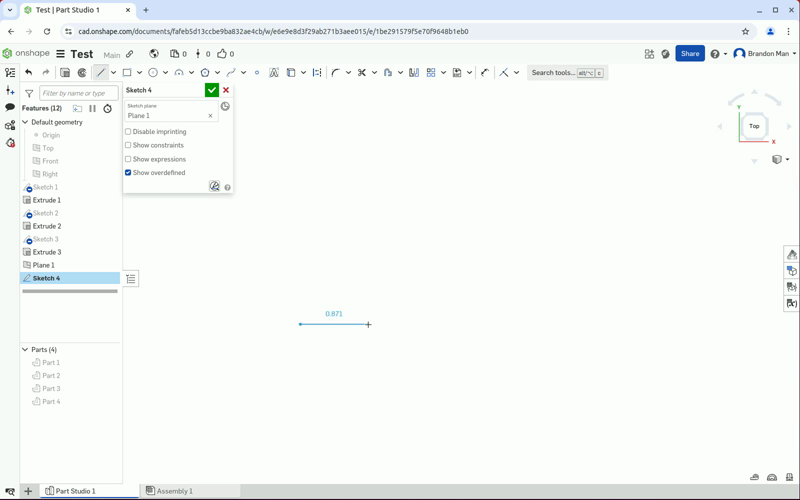
click(368, 324)
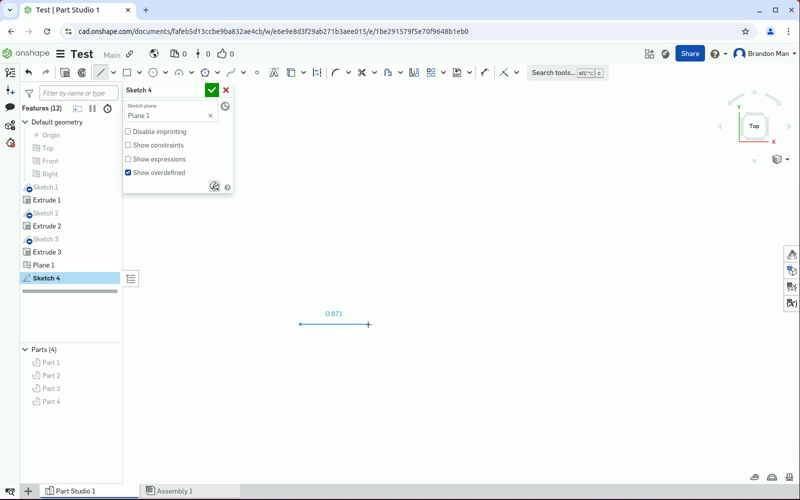
scroll(-6)
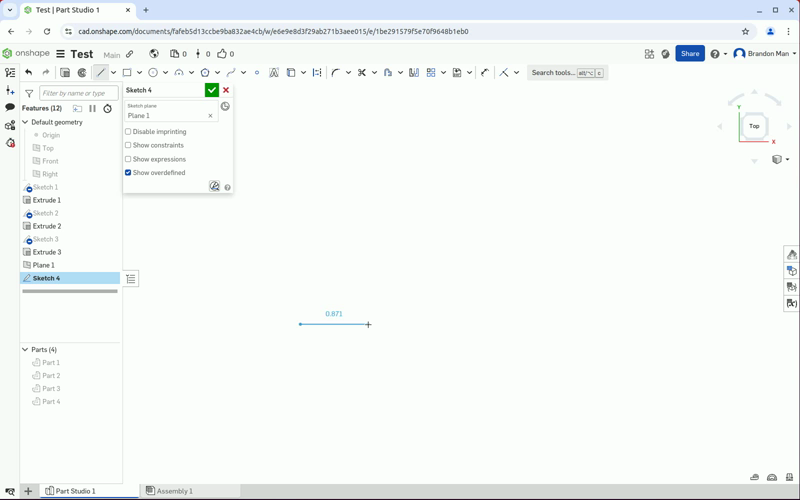
scroll(-6)
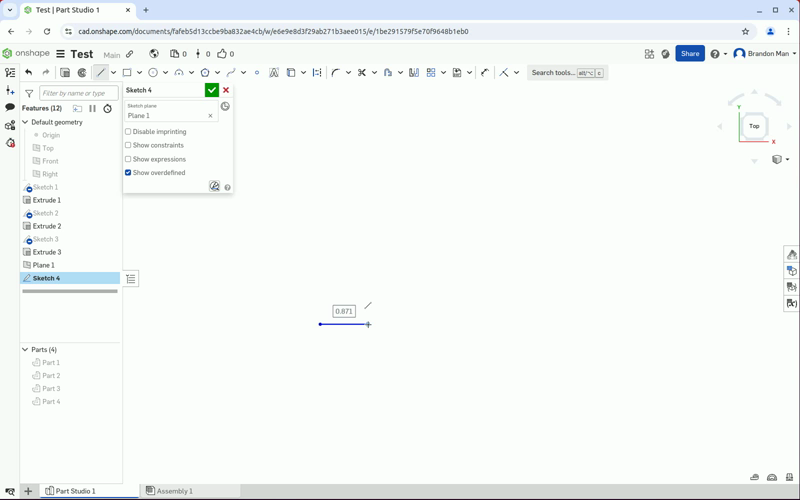
scroll(-6)
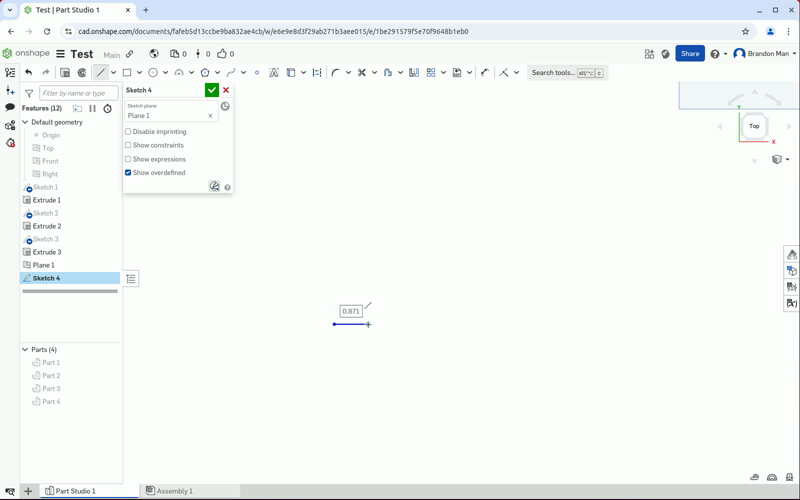
scroll(-6)
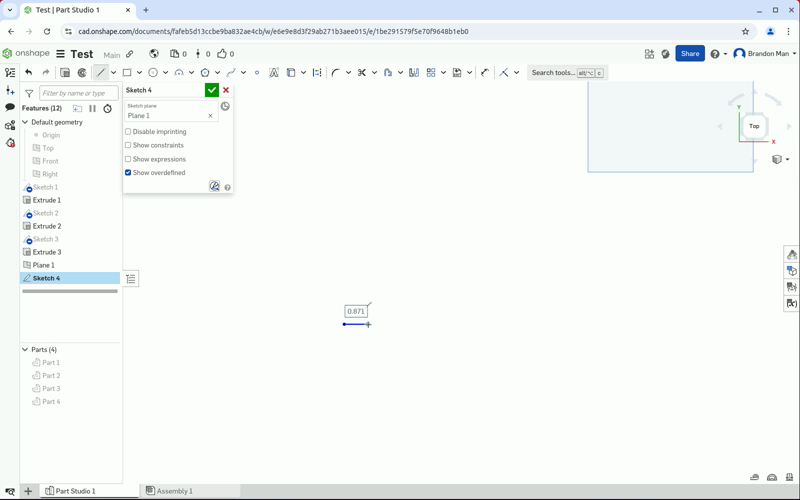
scroll(-6)
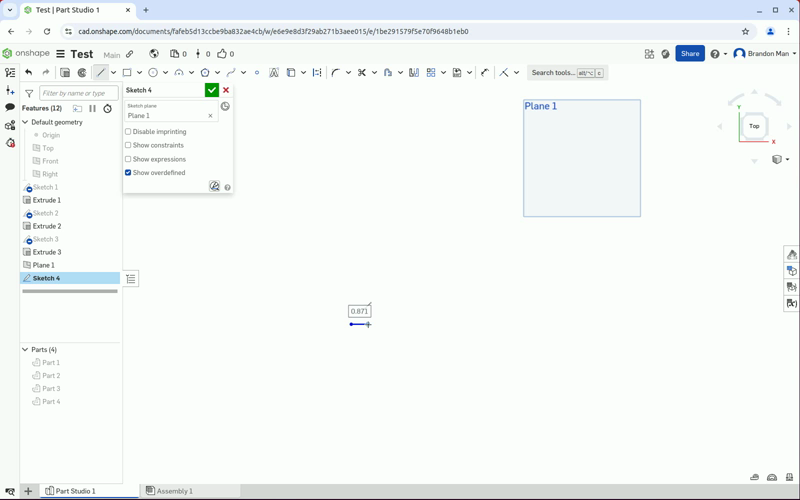
scroll(-6)
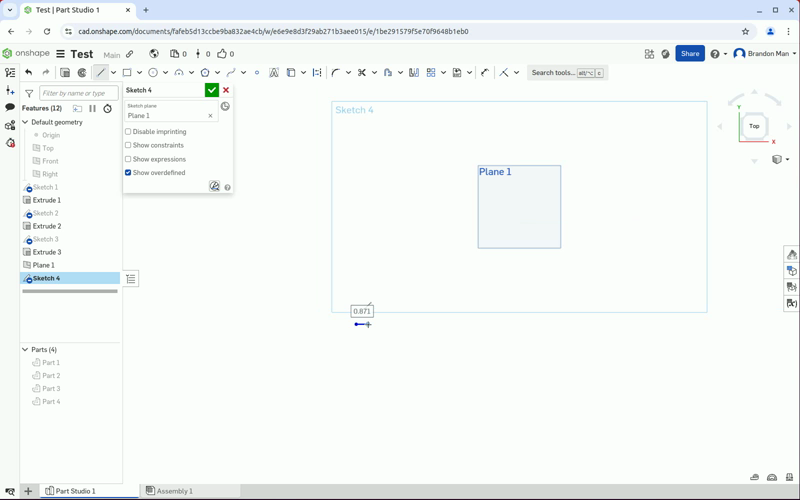
scroll(-6)
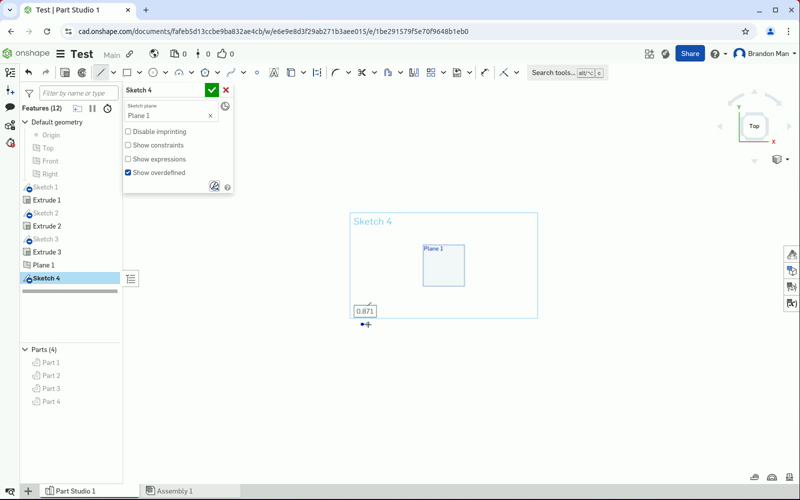
key_up(shift)
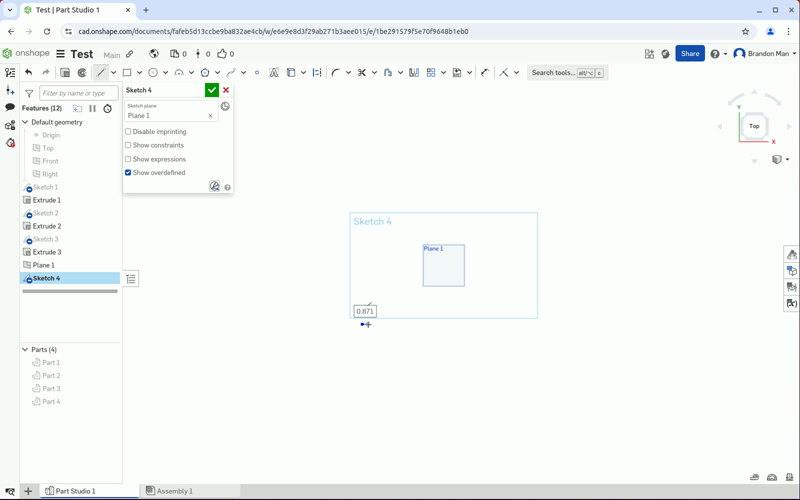
key_down(shift)
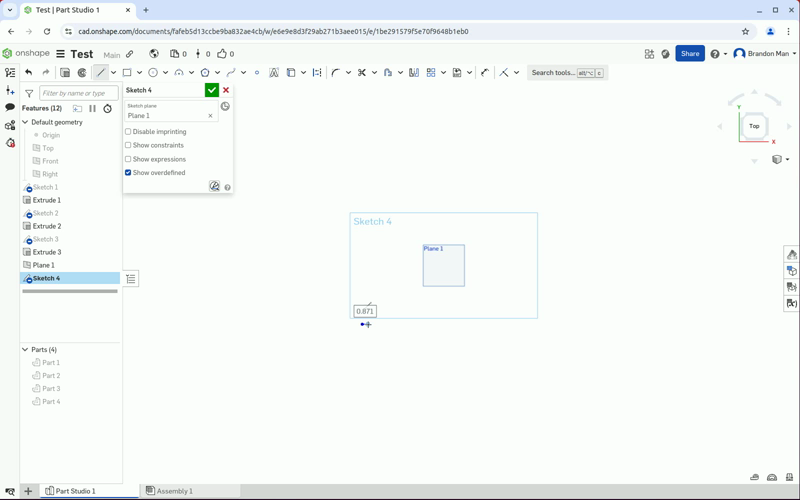
mouse_move(368, 183)
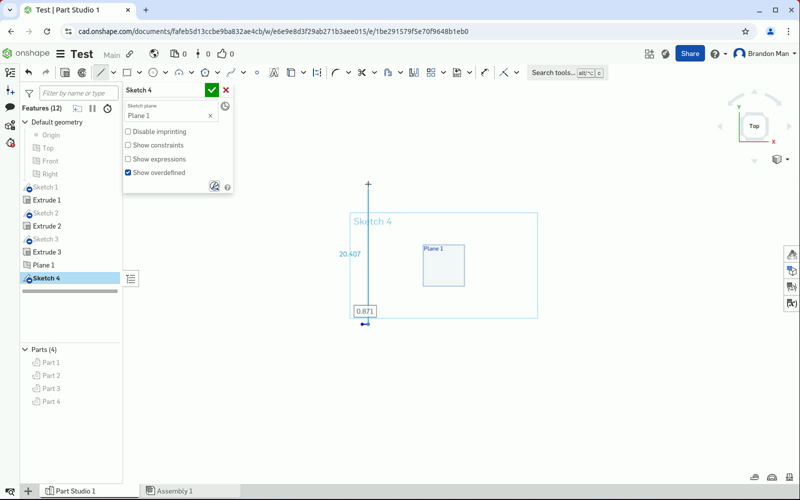
click(368, 183)
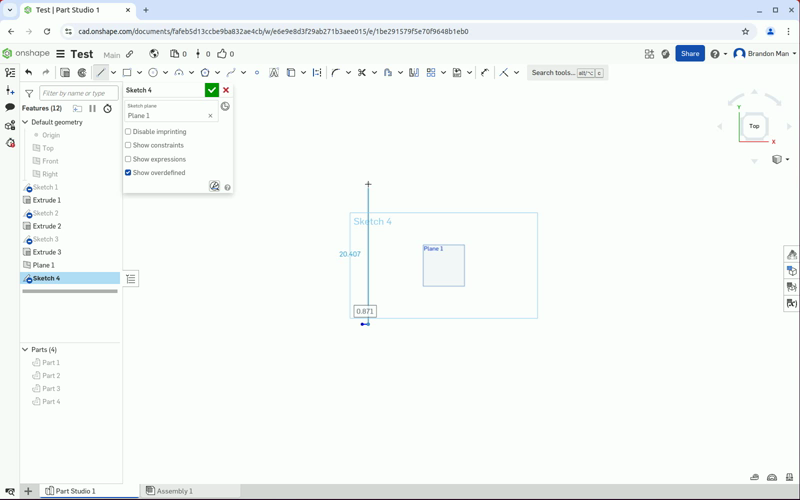
key_up(shift)
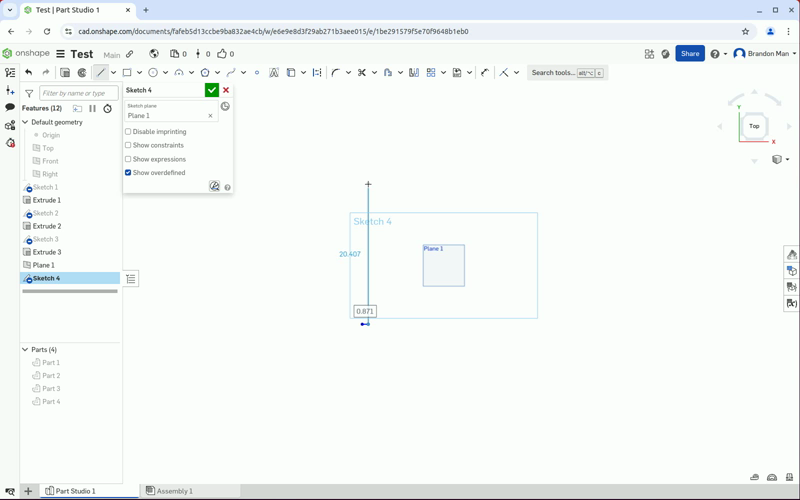
key_down(shift)
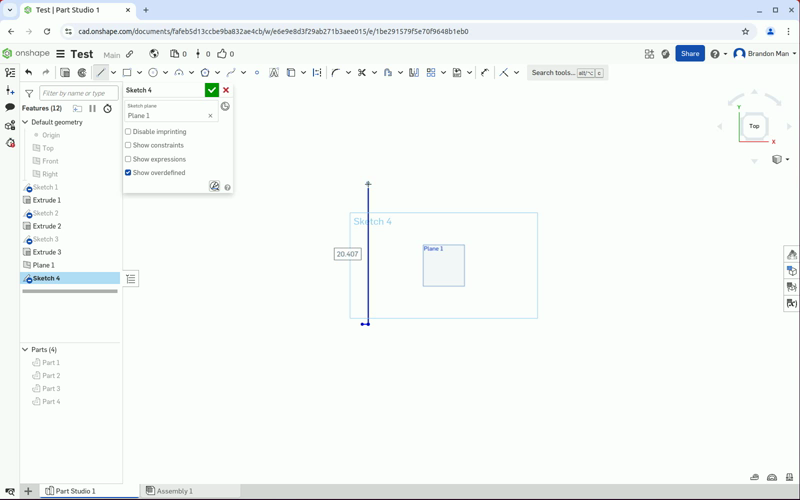
mouse_move(398, 183)
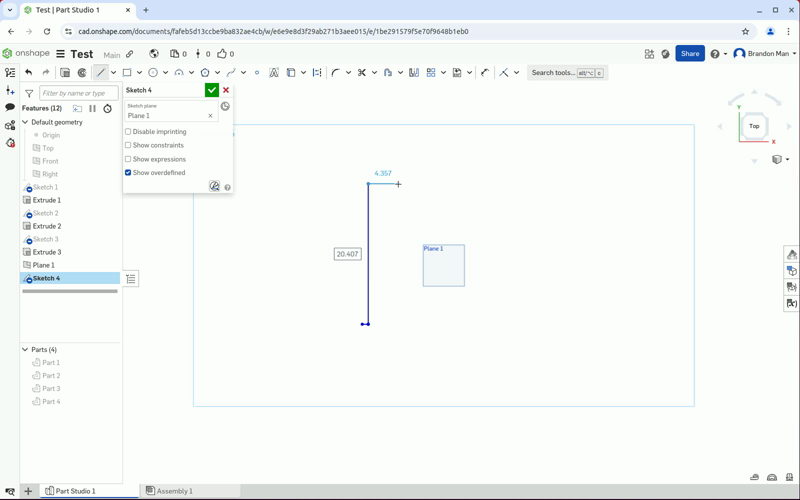
mouse_move(362, 183)
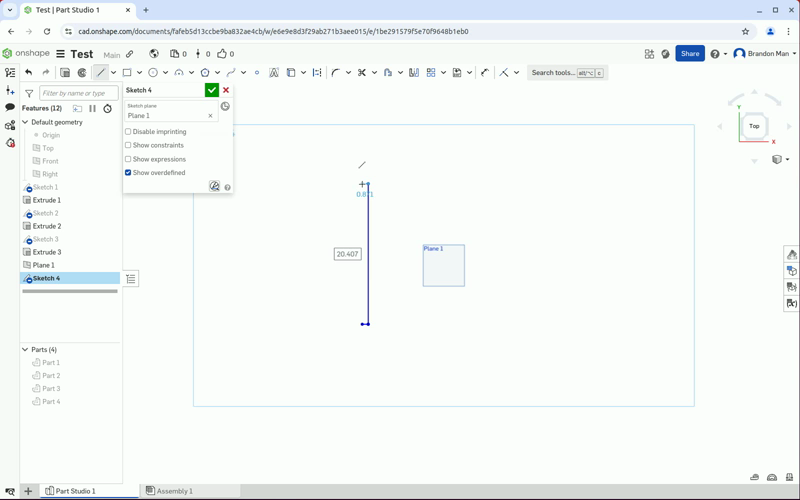
scroll(6)
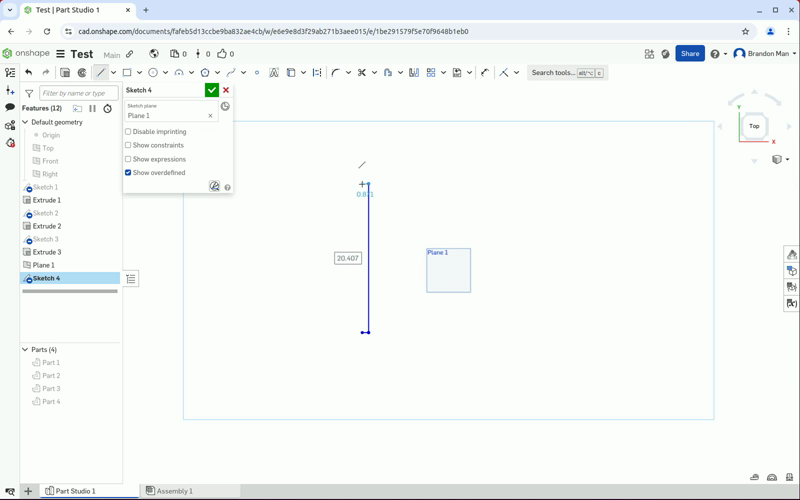
scroll(6)
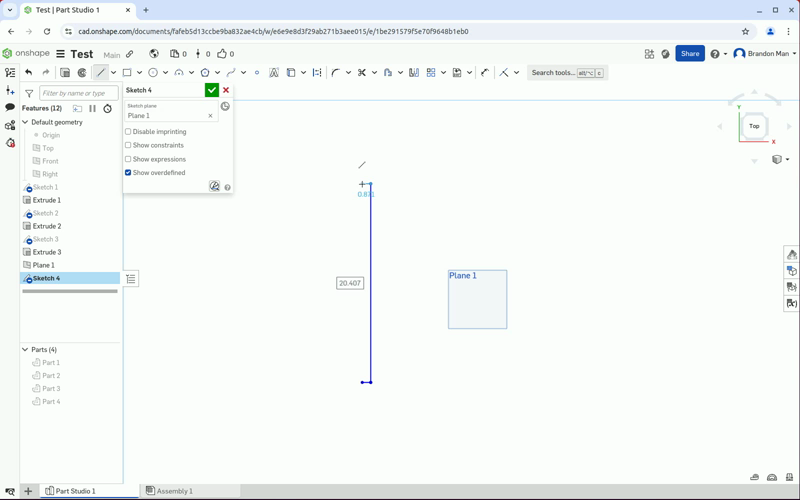
scroll(6)
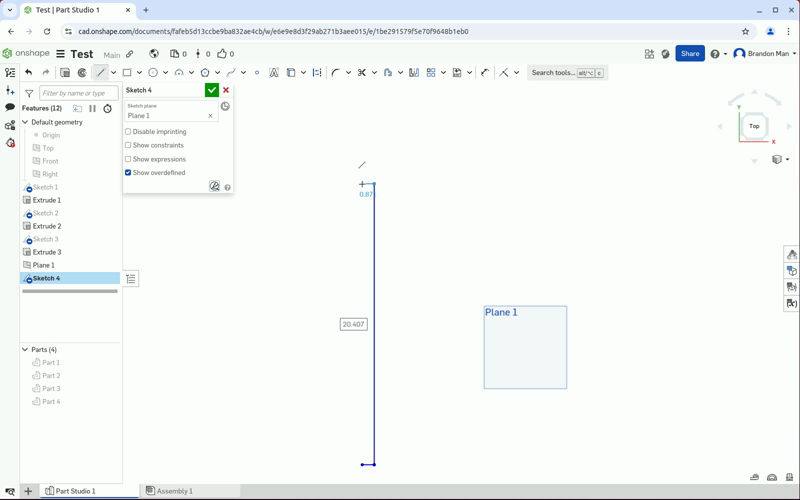
scroll(6)
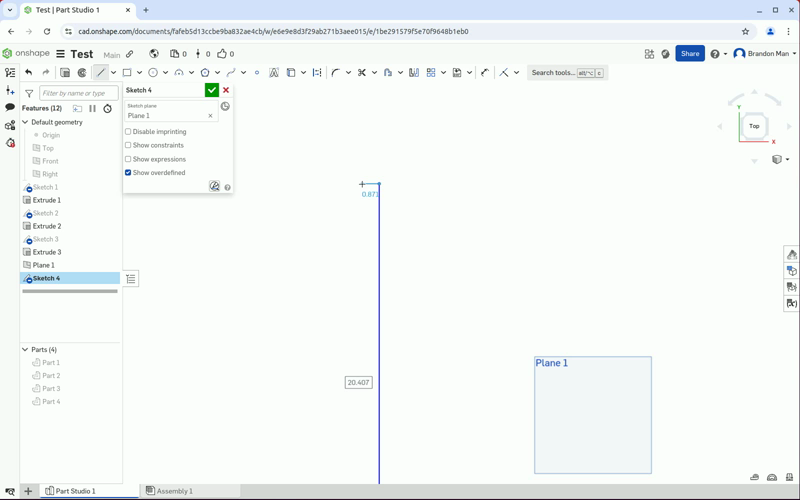
scroll(6)
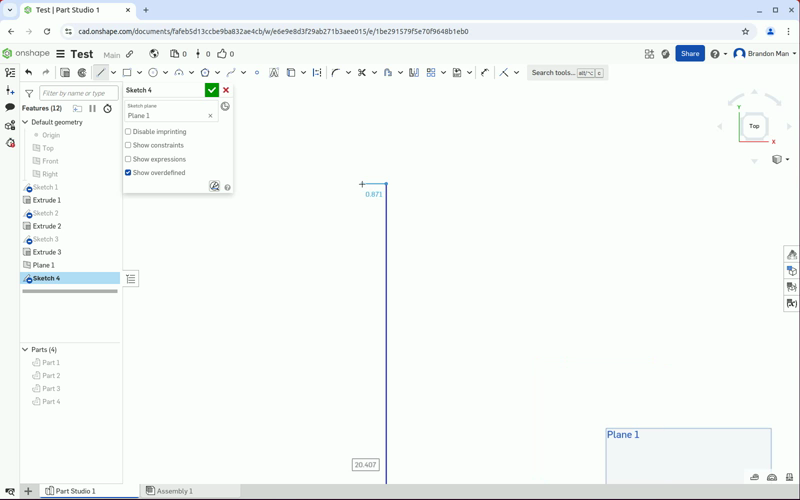
scroll(6)
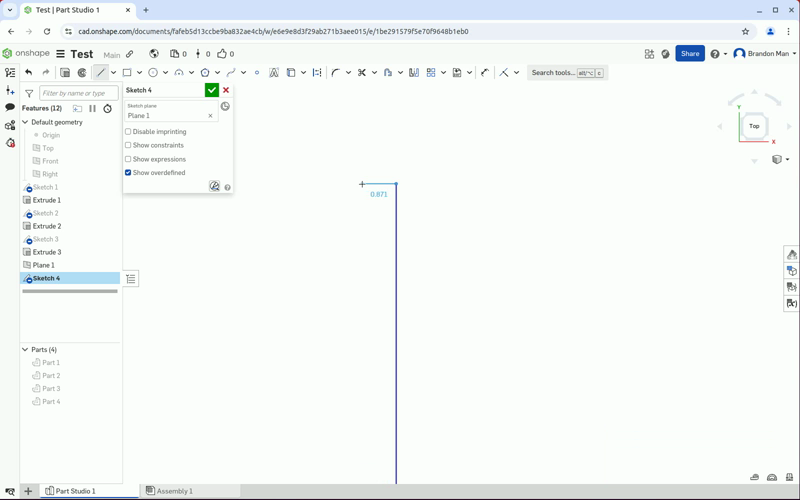
scroll(6)
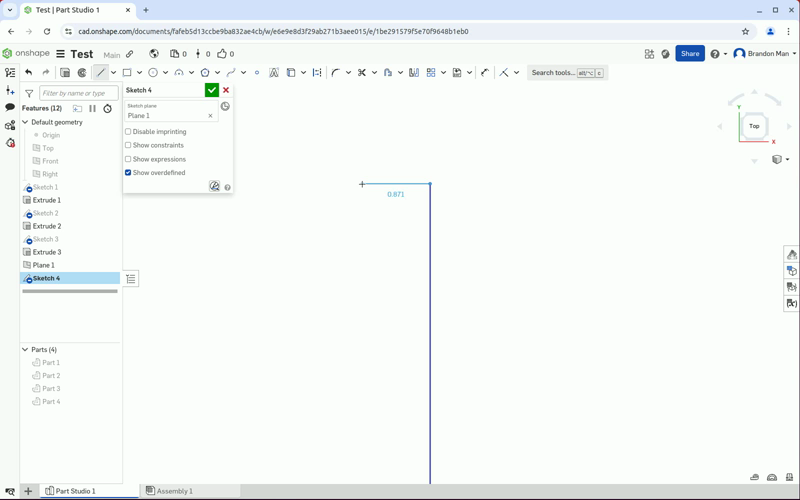
click(362, 183)
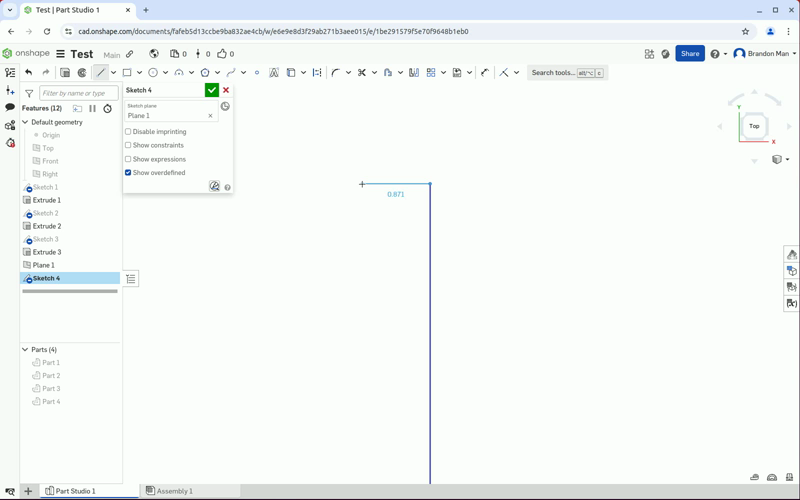
scroll(-6)
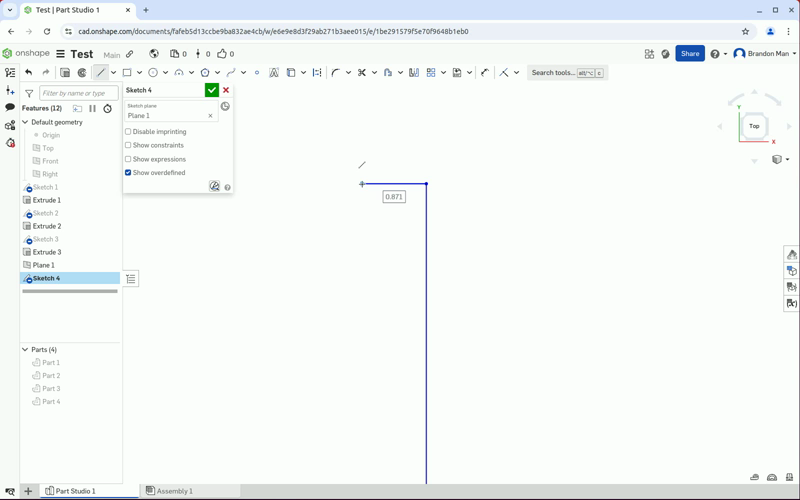
scroll(-6)
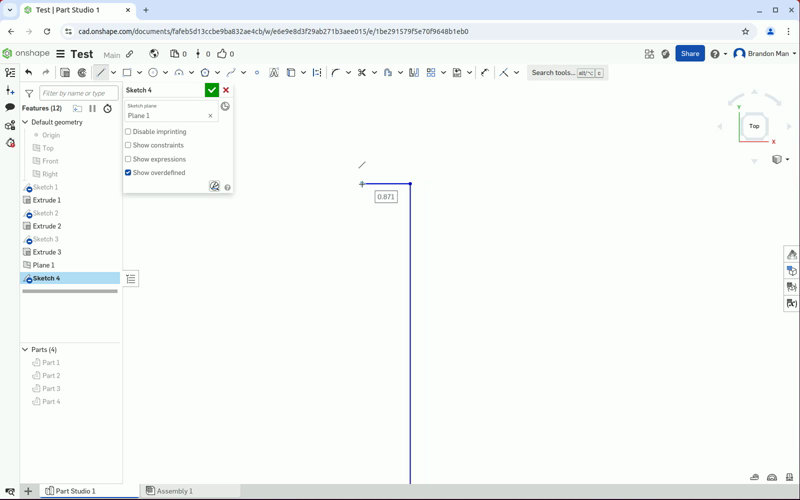
scroll(-6)
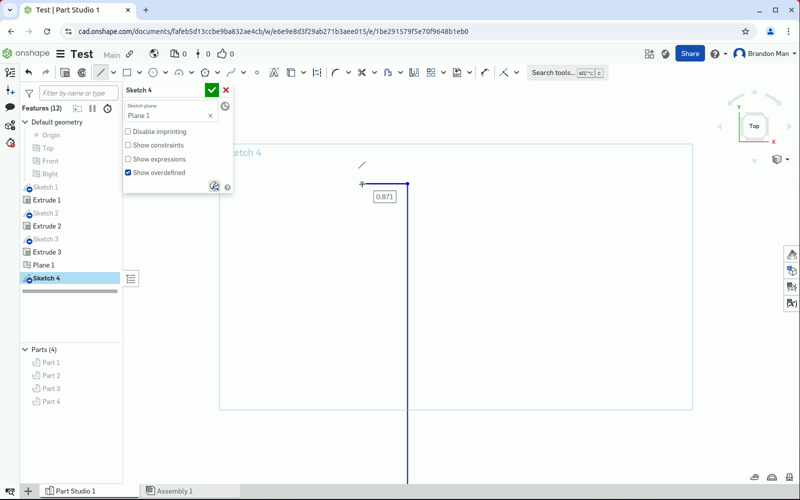
scroll(-6)
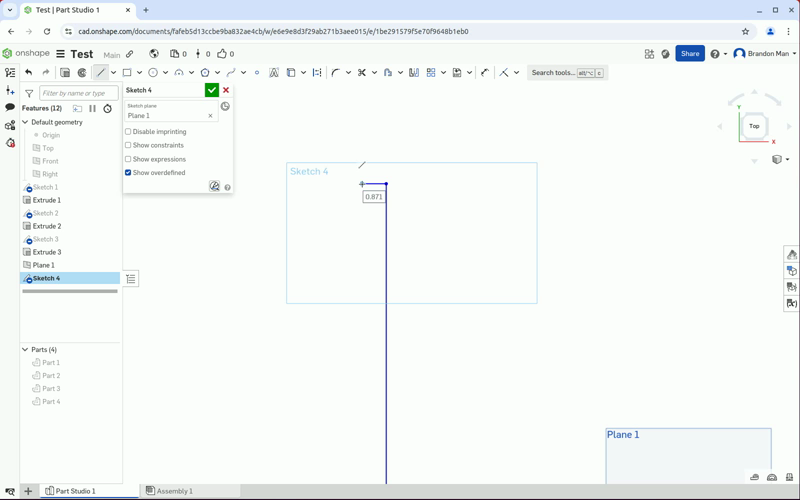
scroll(-6)
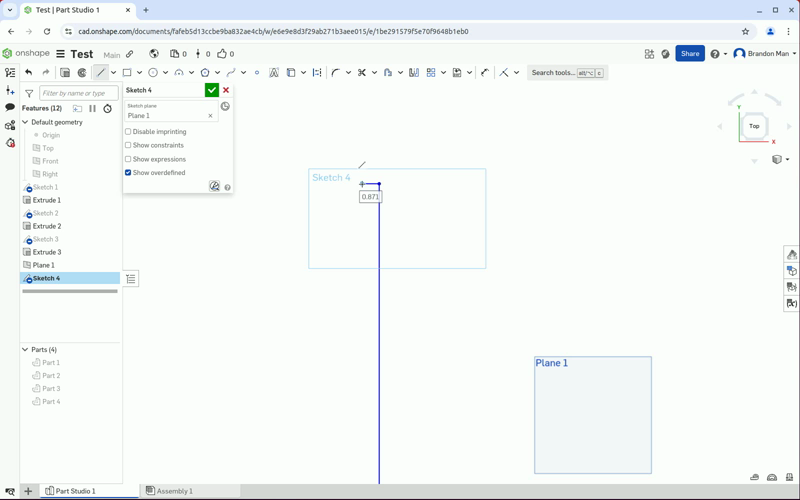
scroll(-6)
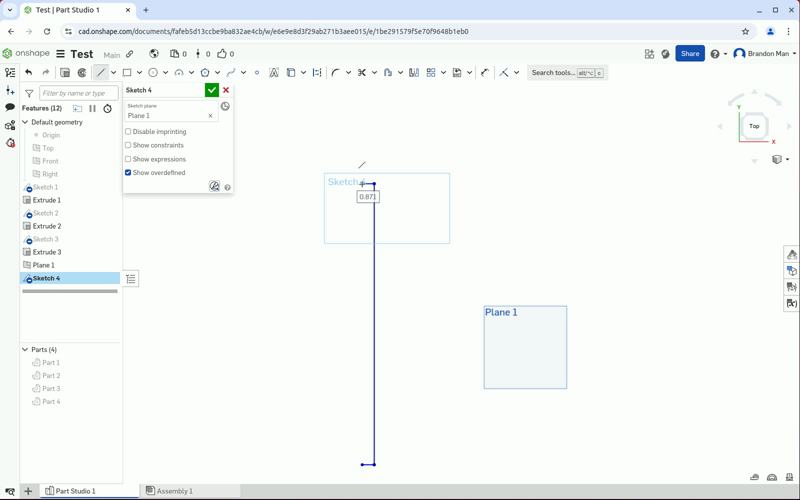
scroll(-6)
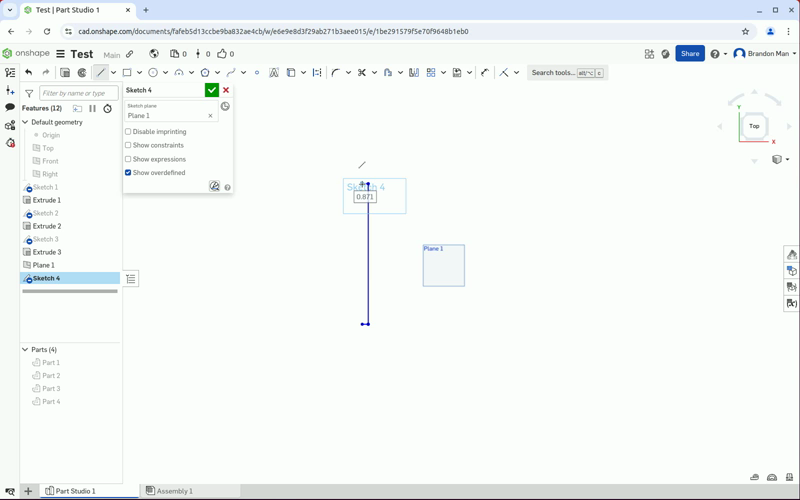
key_up(shift)
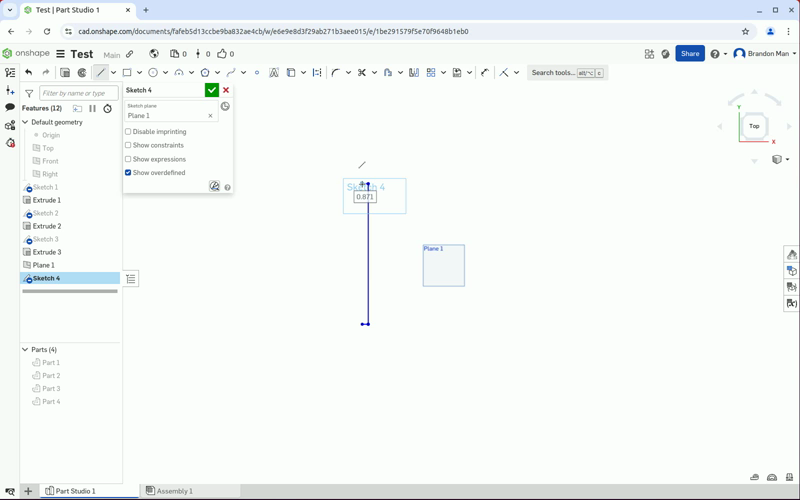
key_down(shift)
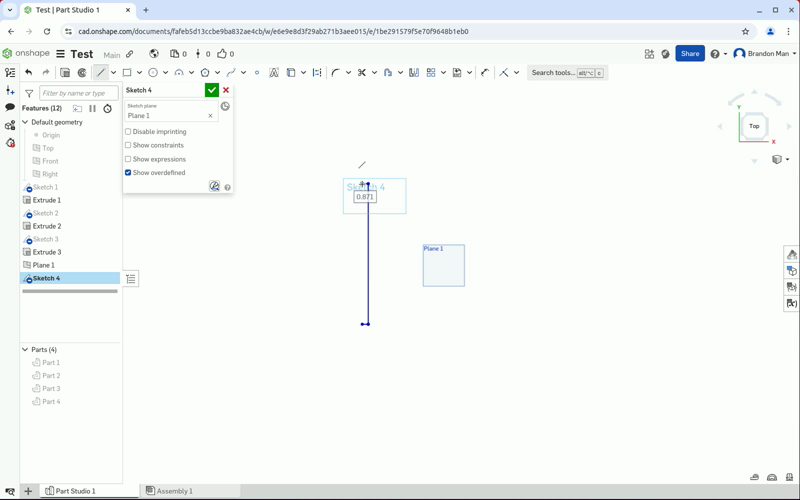
mouse_move(362, 324)
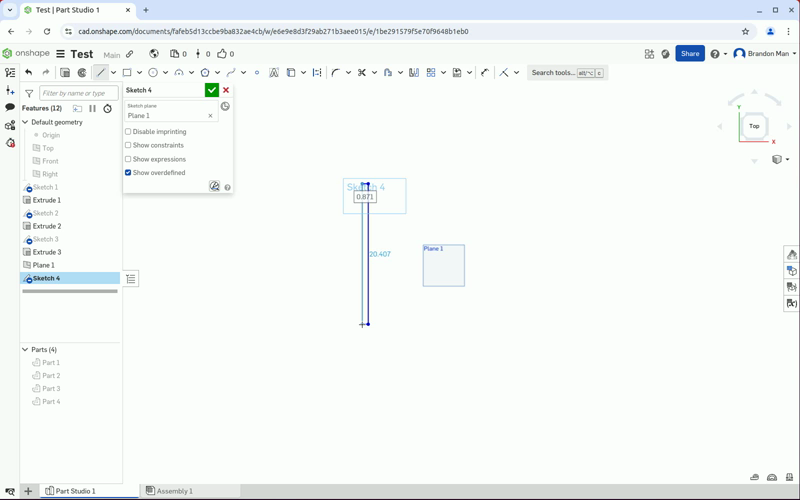
key_up(shift)
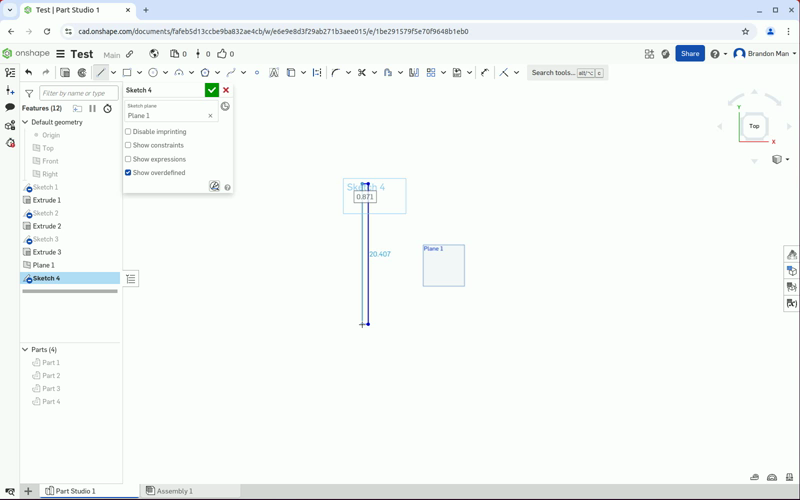
click(362, 324)
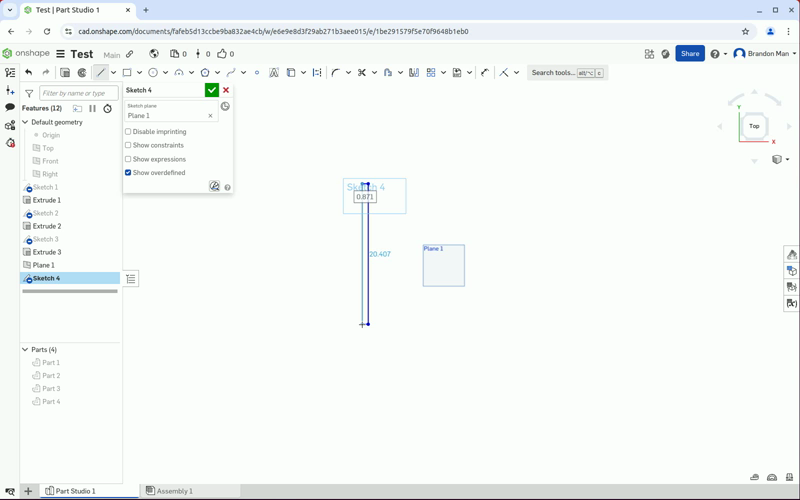
key(esc)
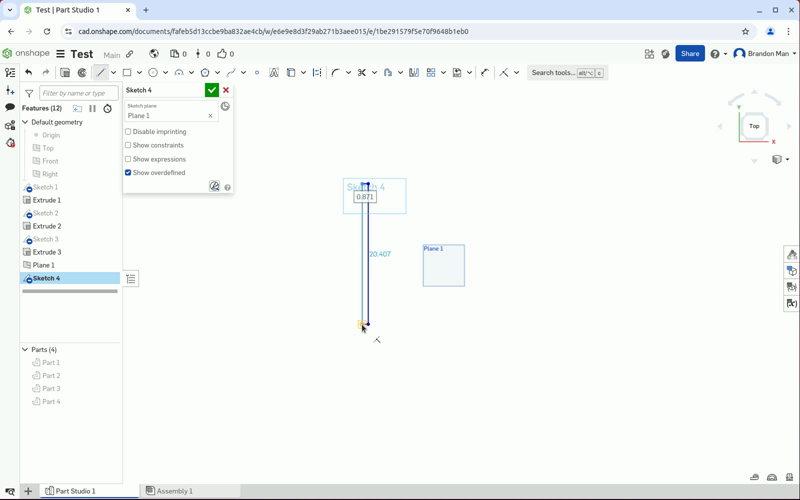
mouse_move(365, 258)
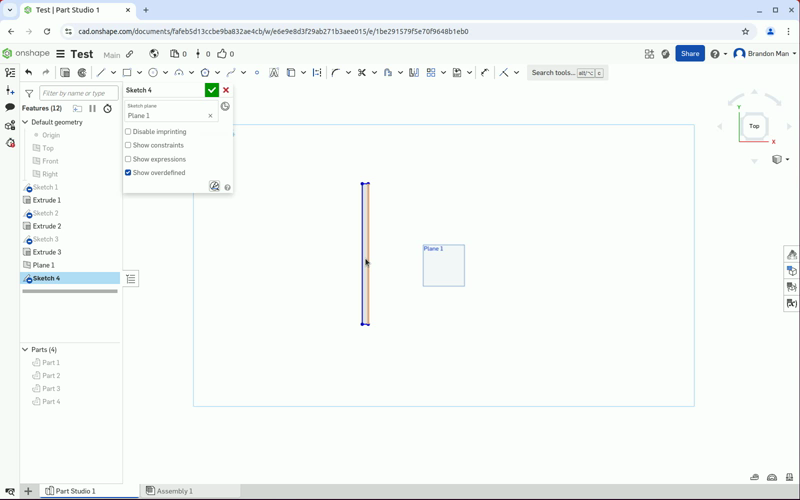
scroll(6)
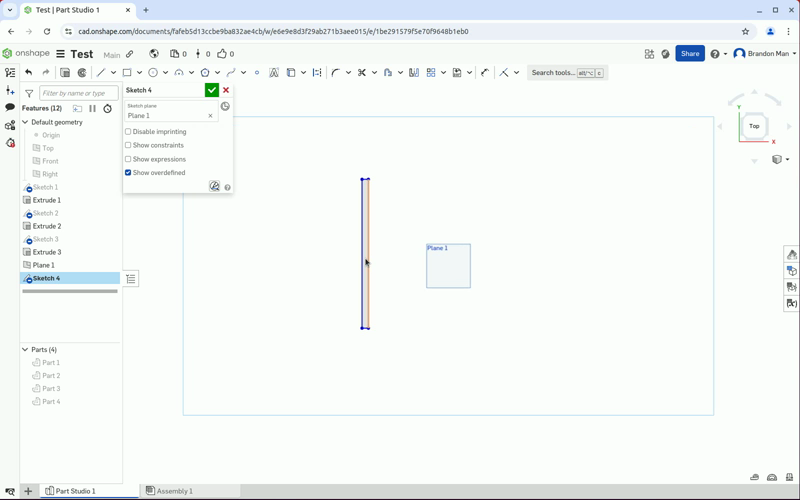
scroll(6)
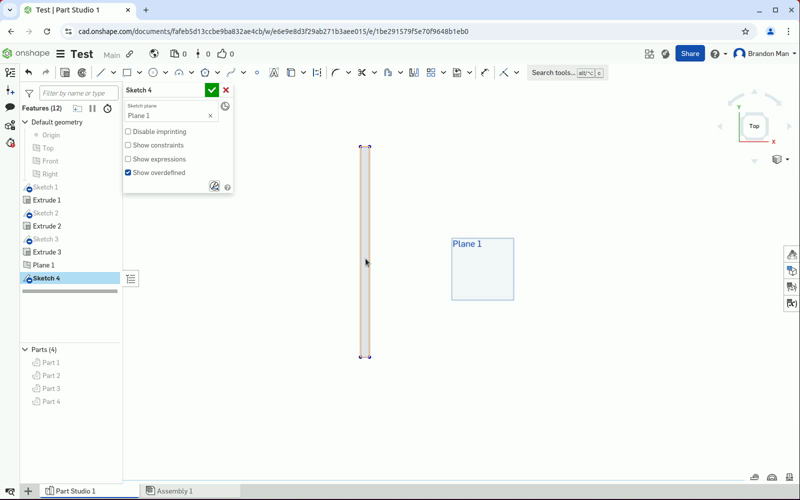
scroll(6)
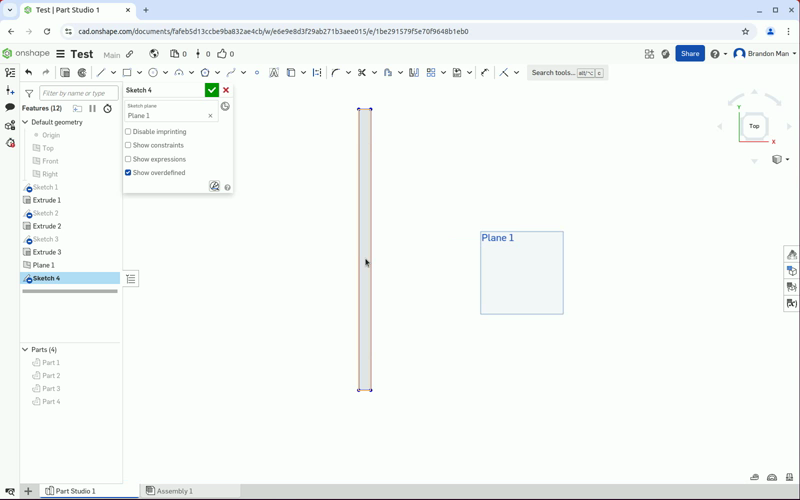
scroll(6)
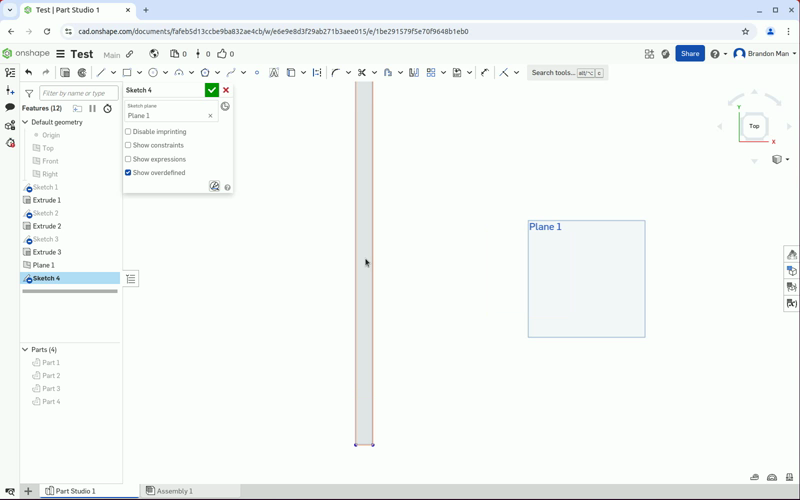
scroll(6)
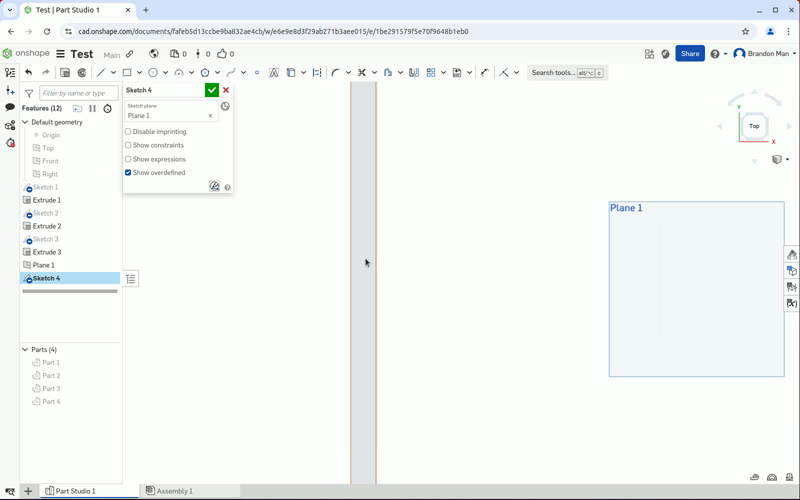
scroll(6)
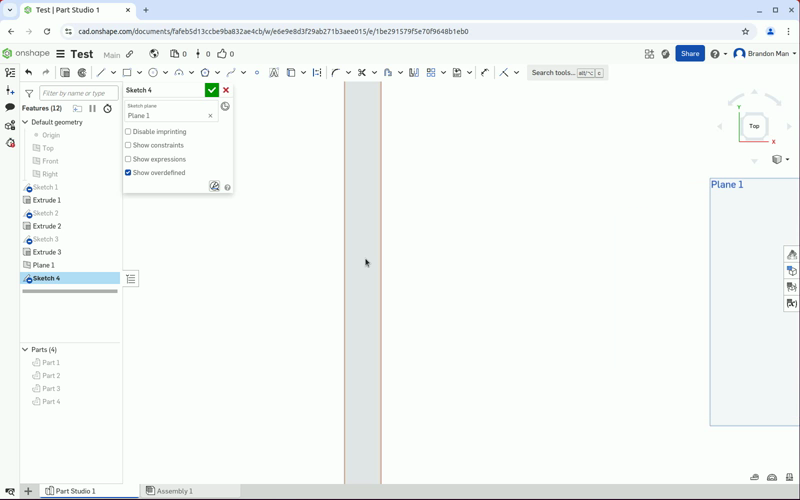
scroll(6)
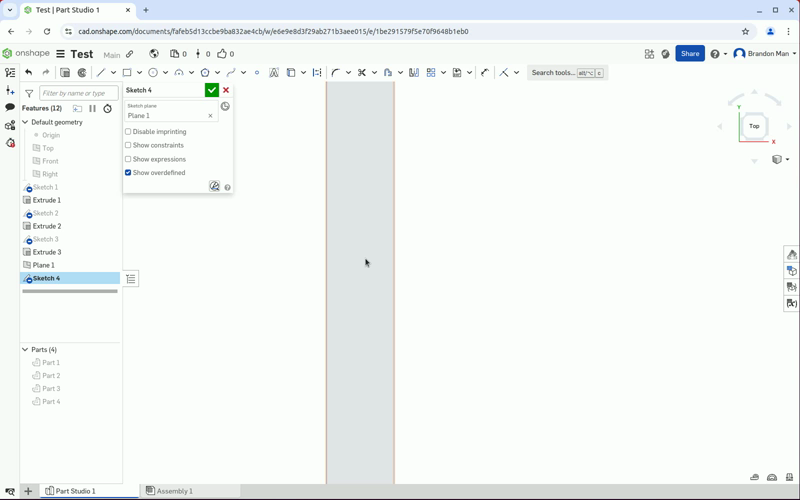
click(365, 258)
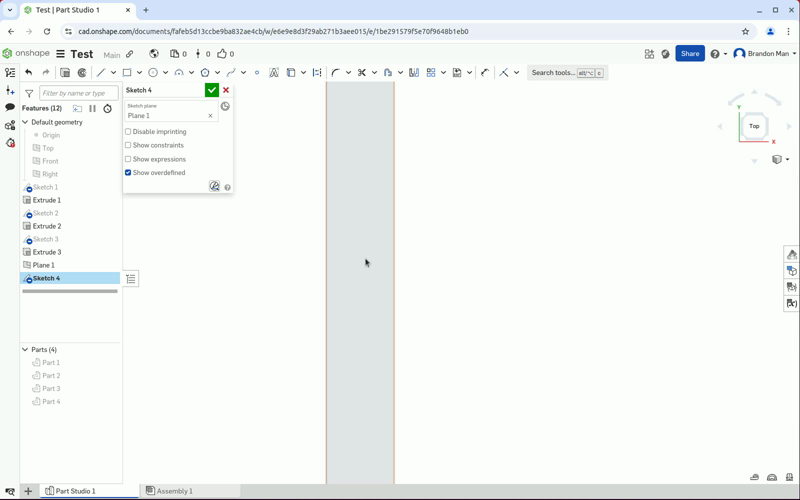
scroll(-6)
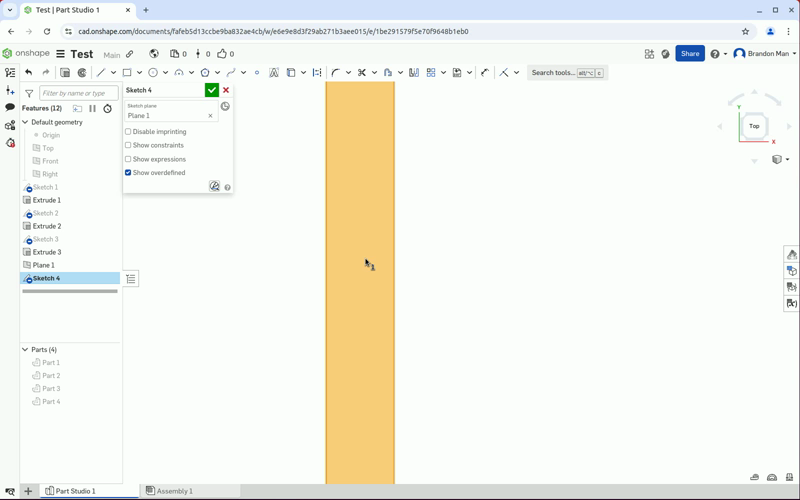
scroll(-6)
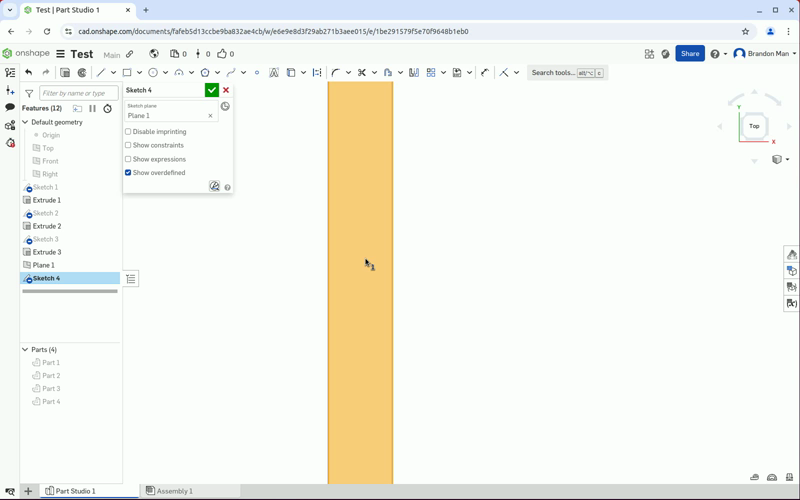
scroll(-6)
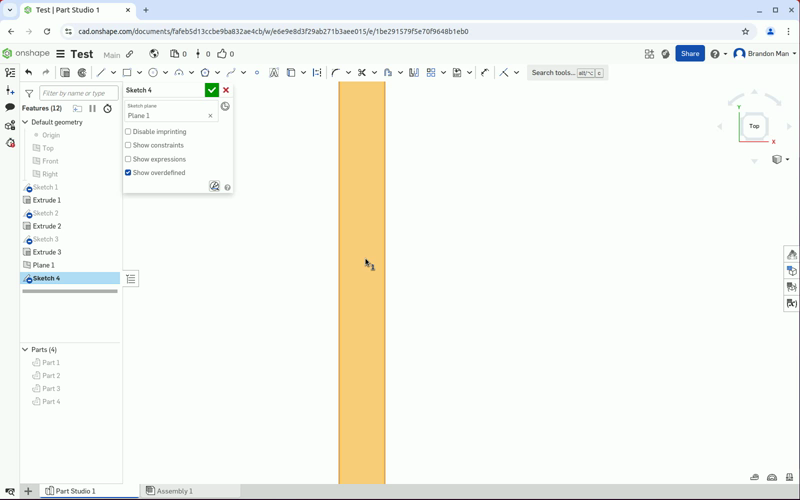
scroll(-6)
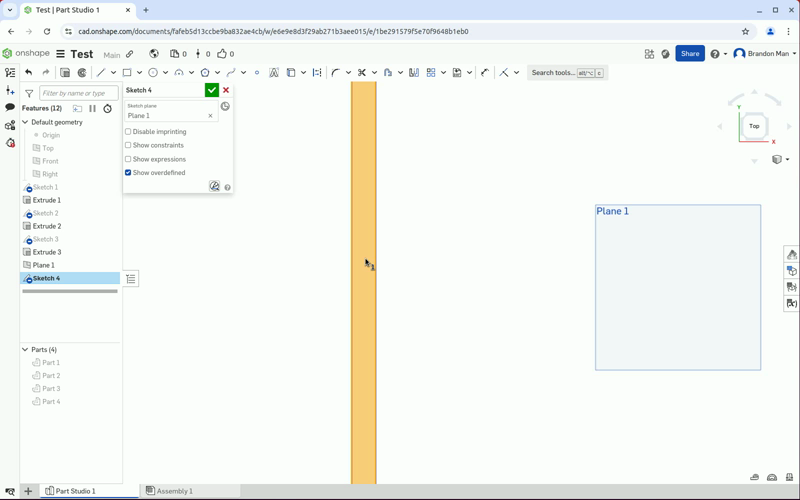
scroll(-6)
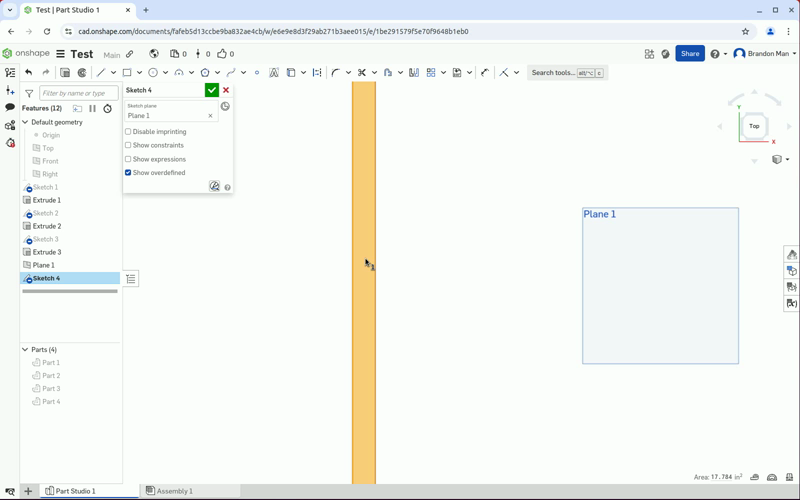
scroll(-6)
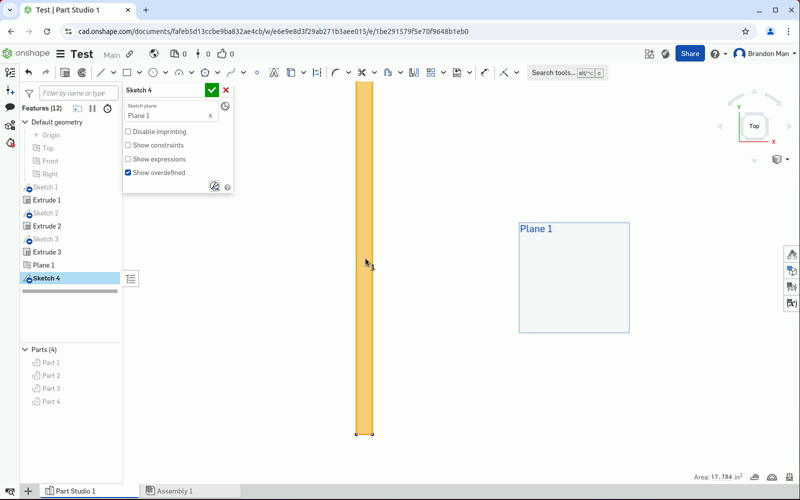
scroll(-6)
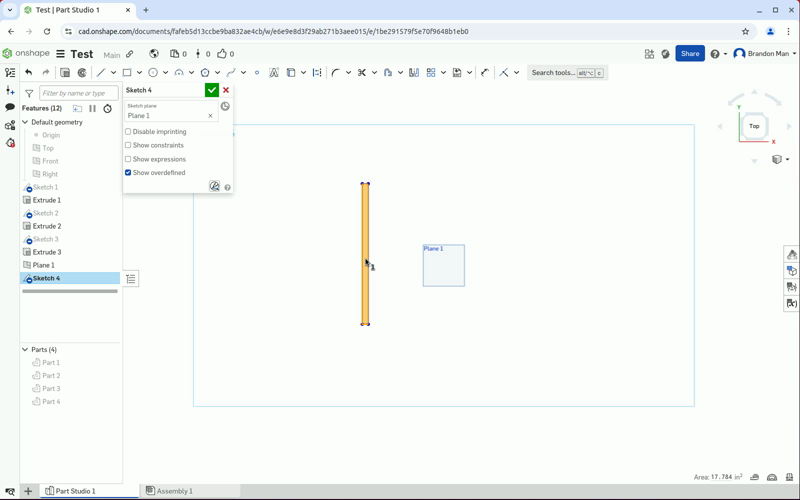
mouse_move(73, 352)
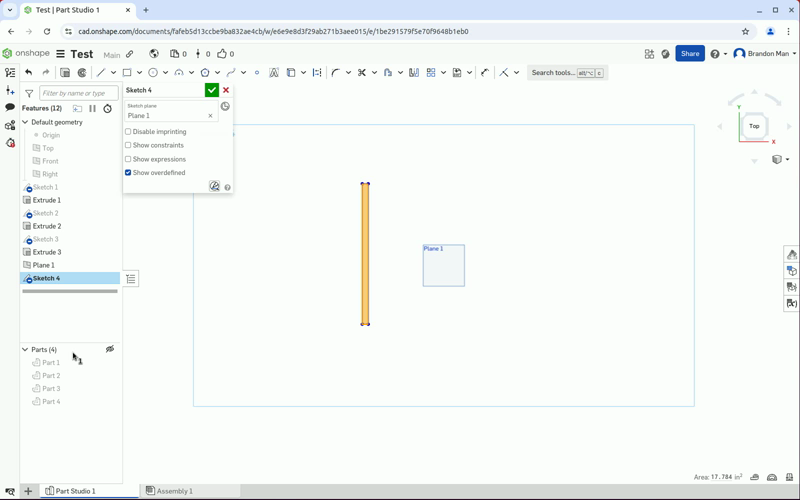
key(shift+y)
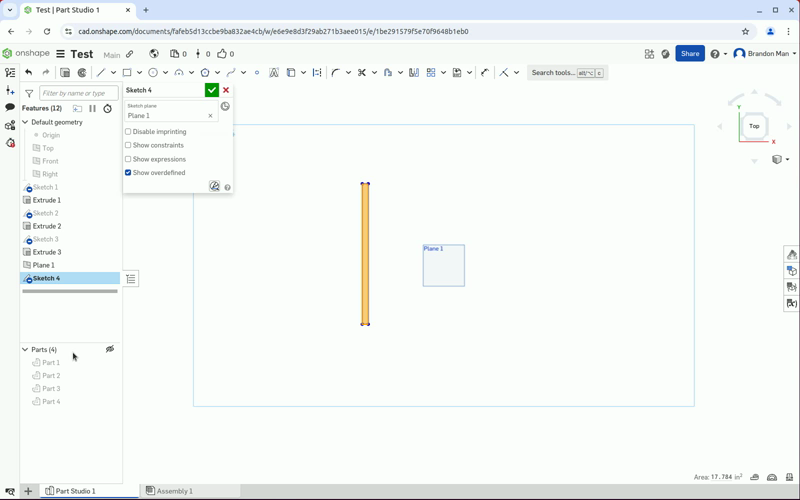
key(shift+e)
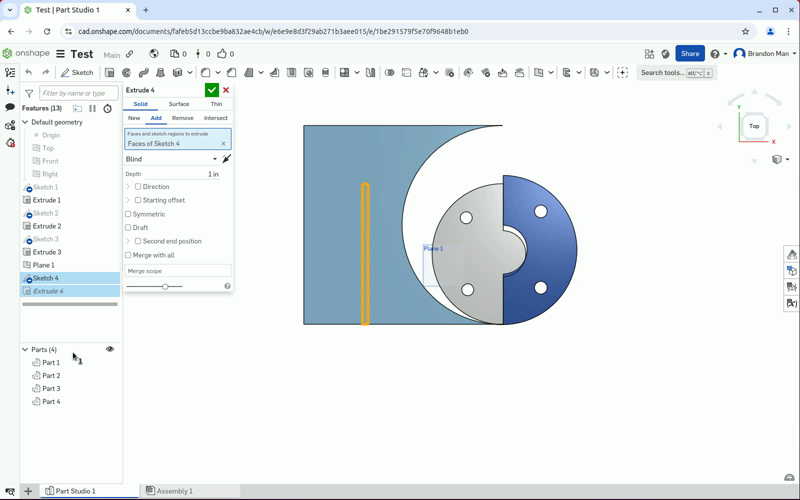
mouse_move(143, 106)
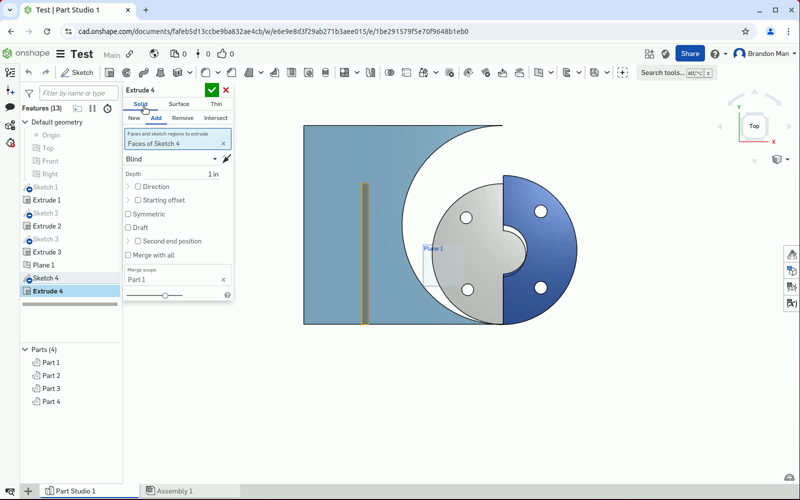
click(143, 106)
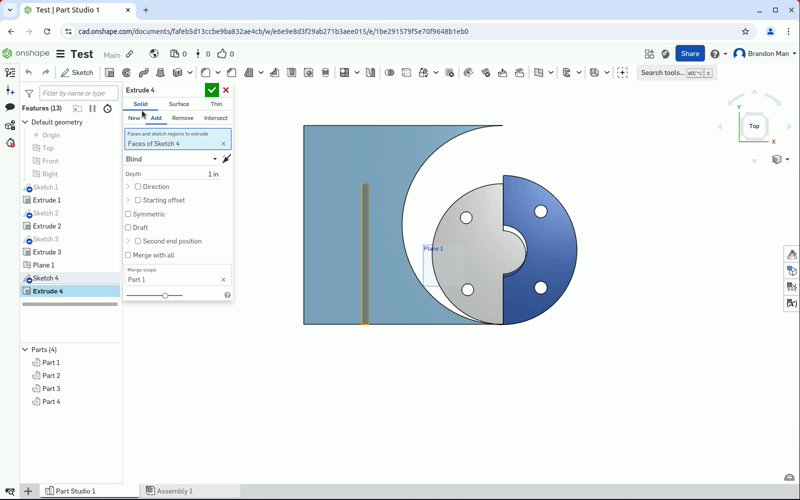
mouse_move(137, 120)
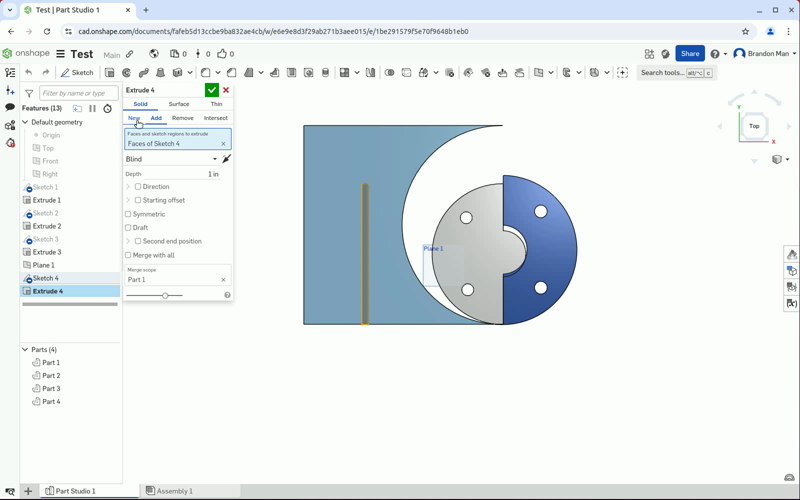
click(137, 120)
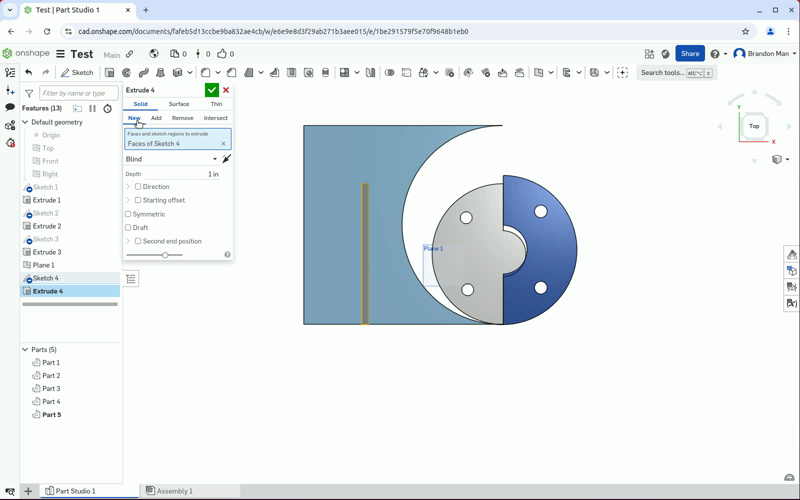
key(tab, 4)
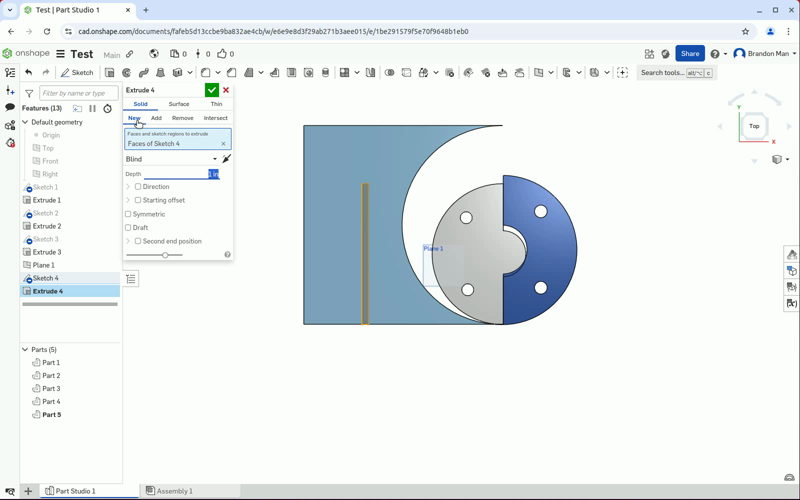
text(19.498)
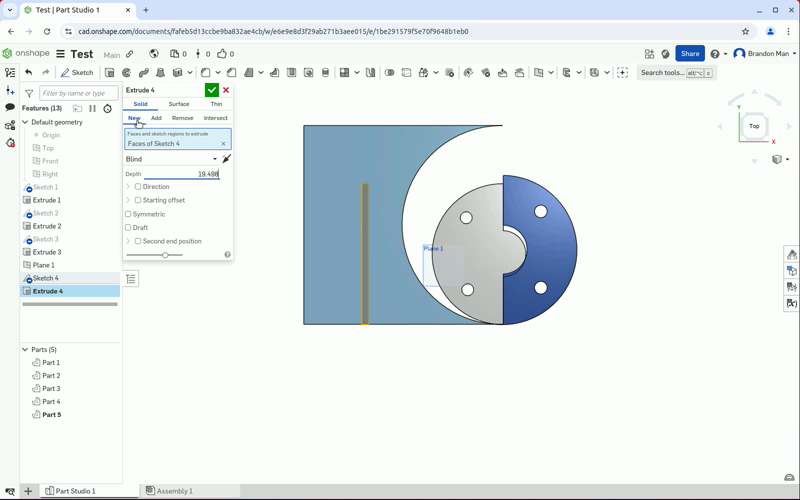
key(enter)
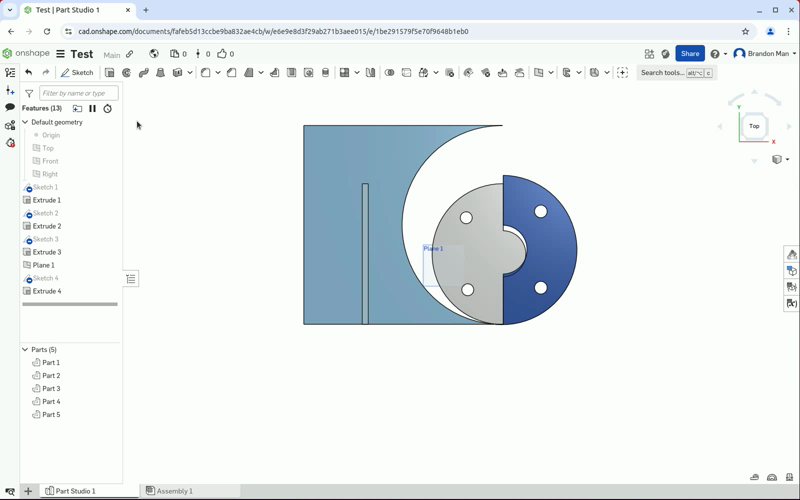
key(shift+h)
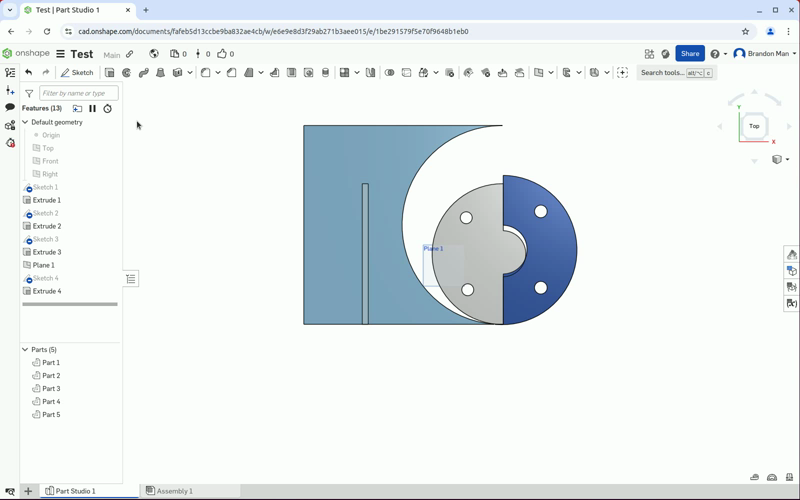
key(shift+h)
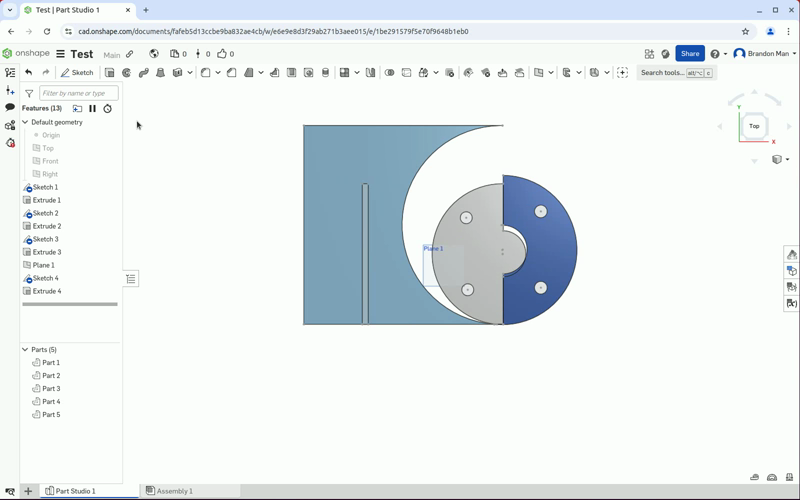
key(shift+7)
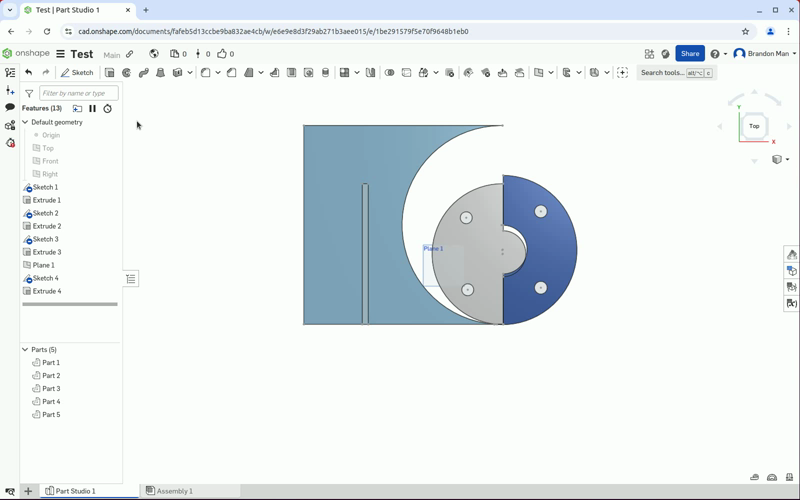
key(up, 3)
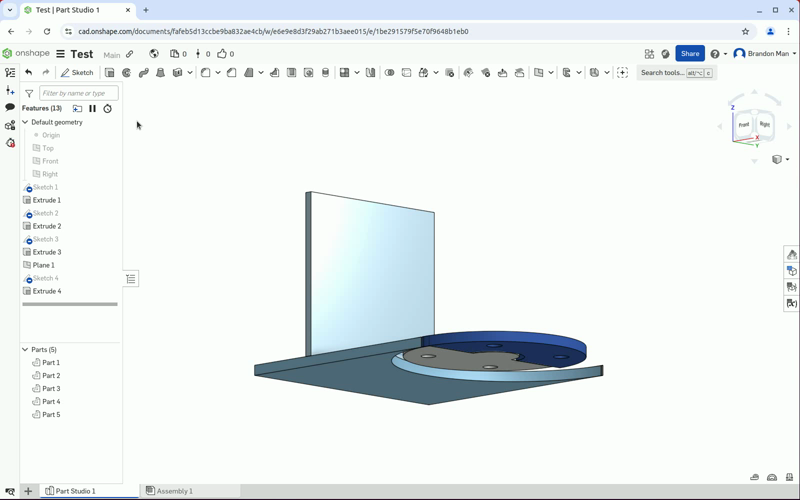
key(left, 3)
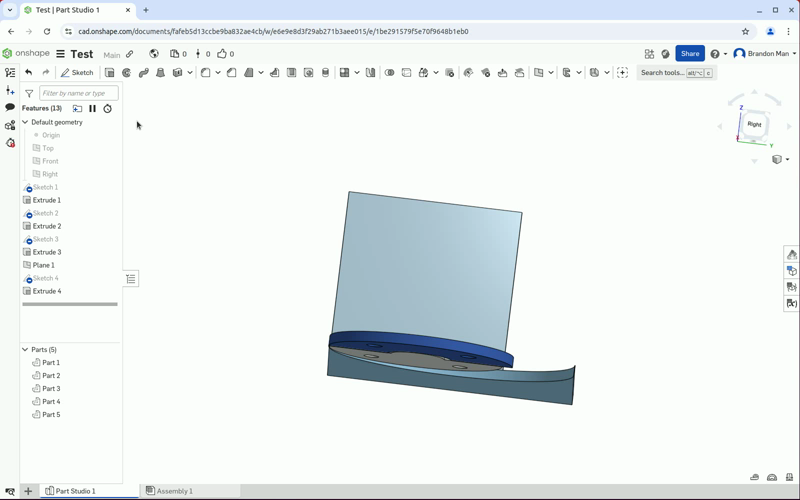
key(right, 3)
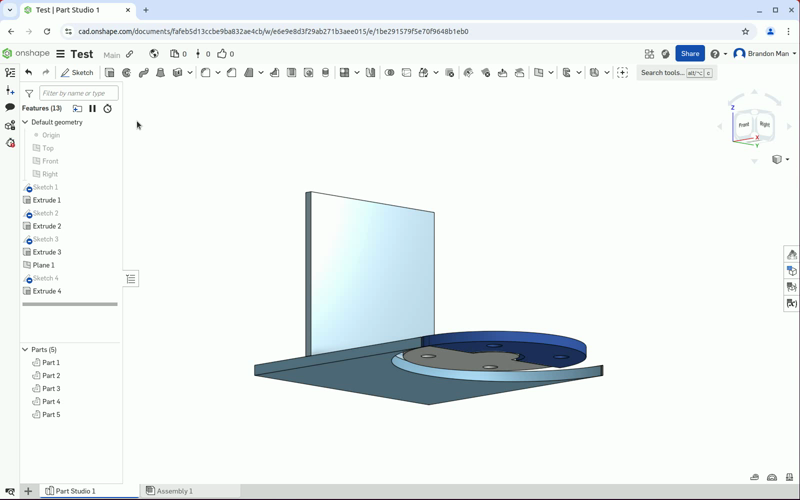
key(down, 3)
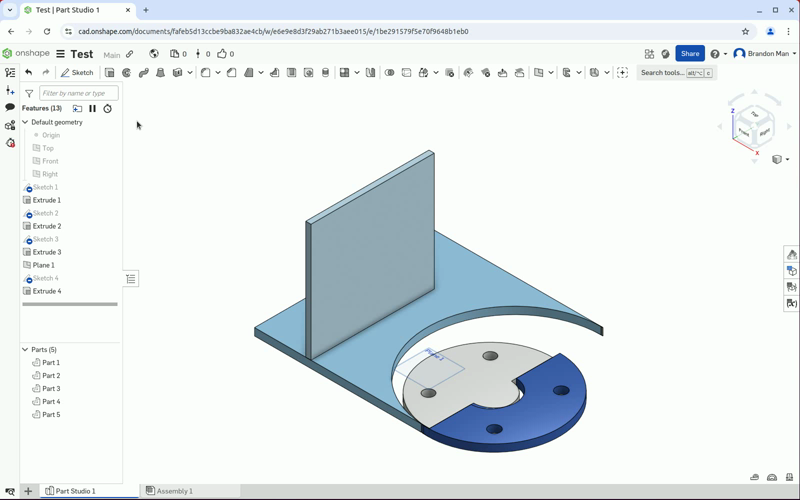
mouse_move(73, 189)
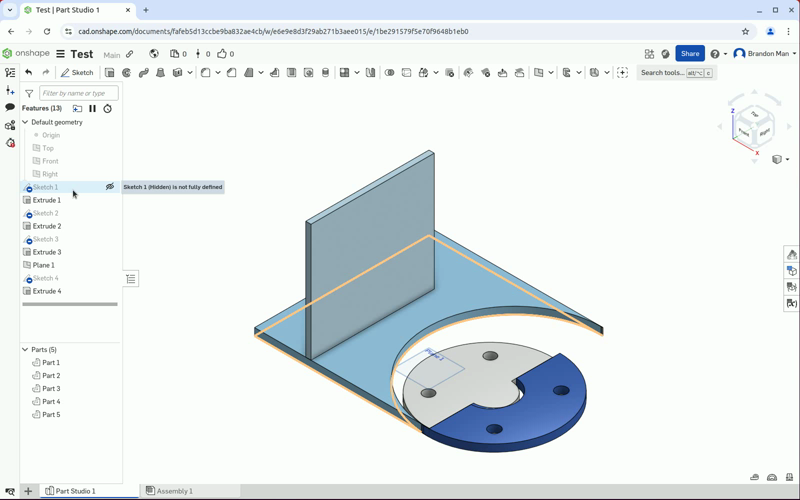
click(73, 189)